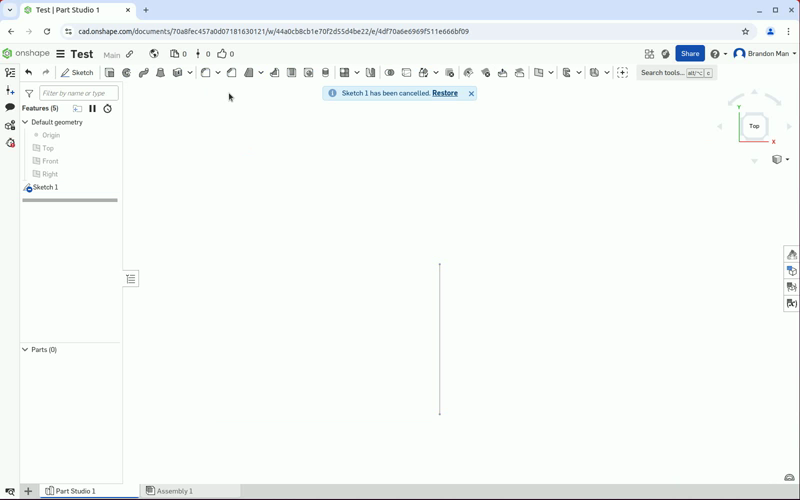
key(shift+h)
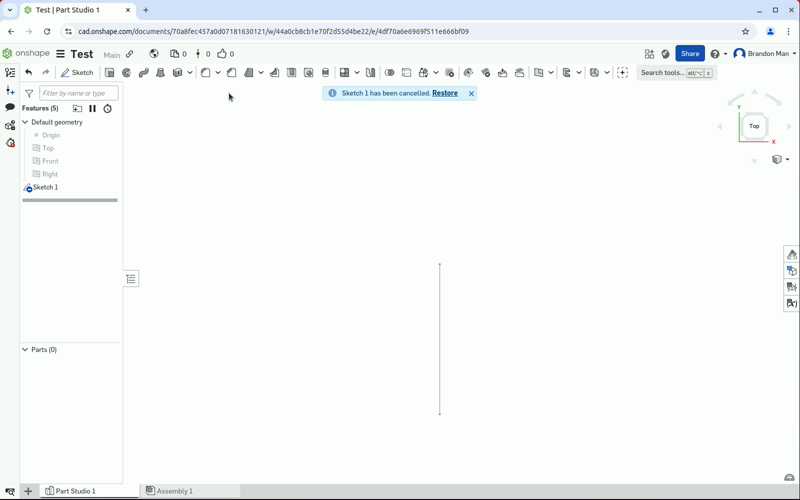
mouse_move(73, 352)
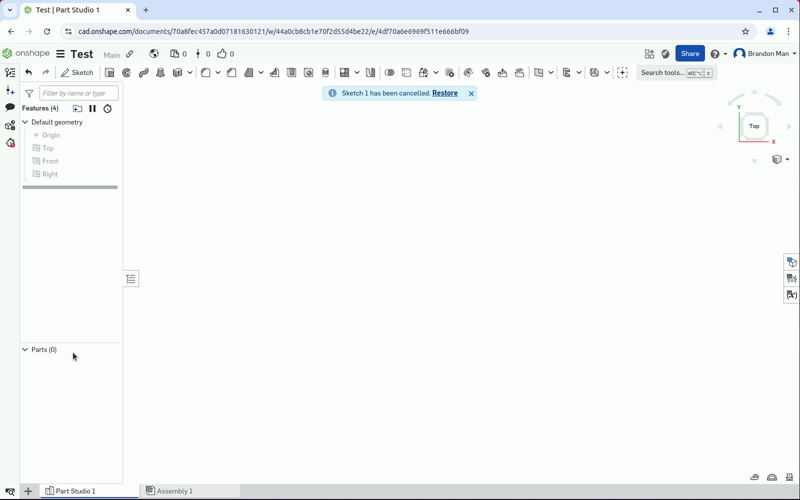
key(y)
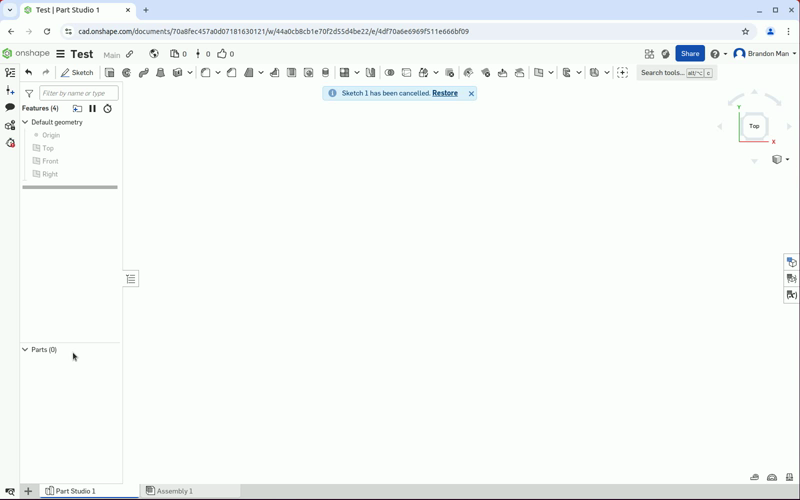
key(shift+p)
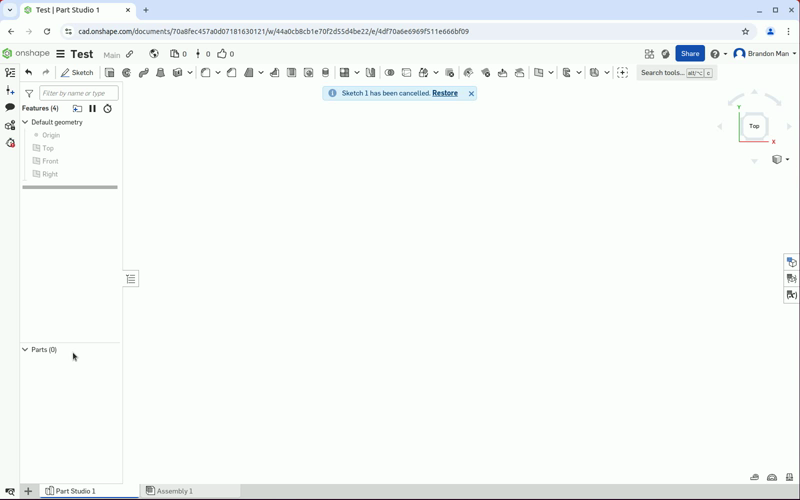
key(space)
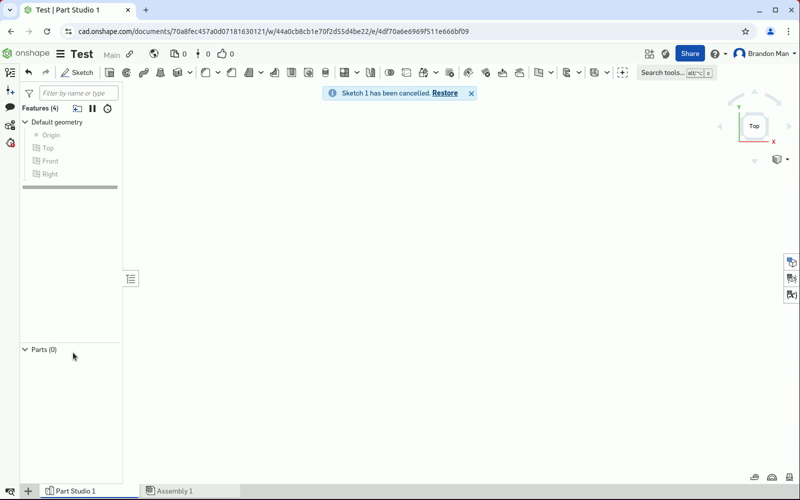
key_down(shift)
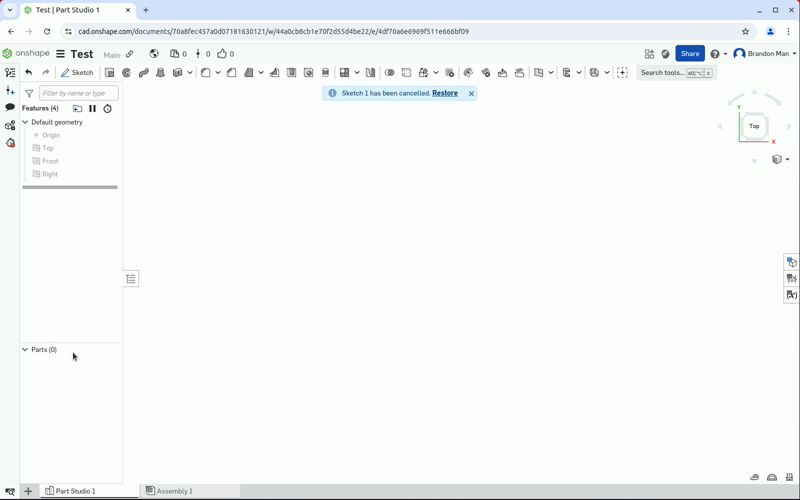
key(up)
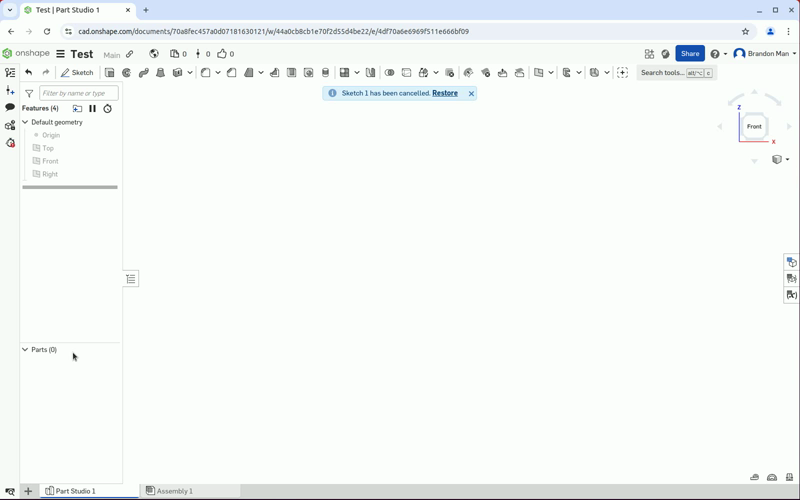
key_up(shift)
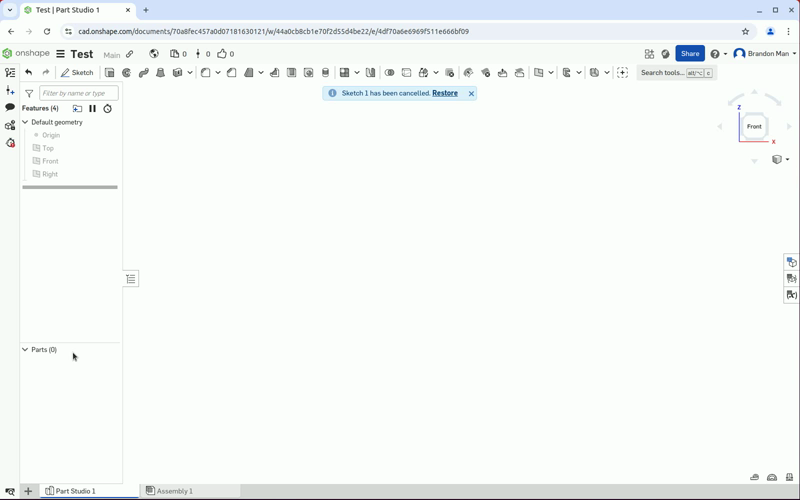
mouse_move(73, 352)
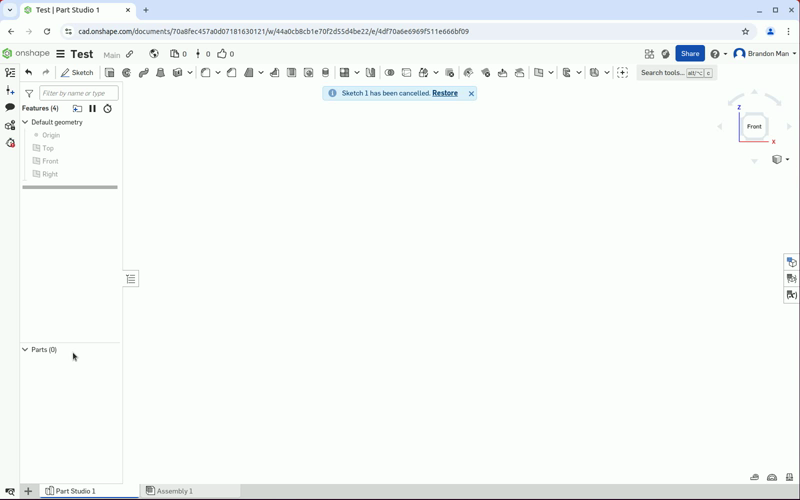
key(shift+y)
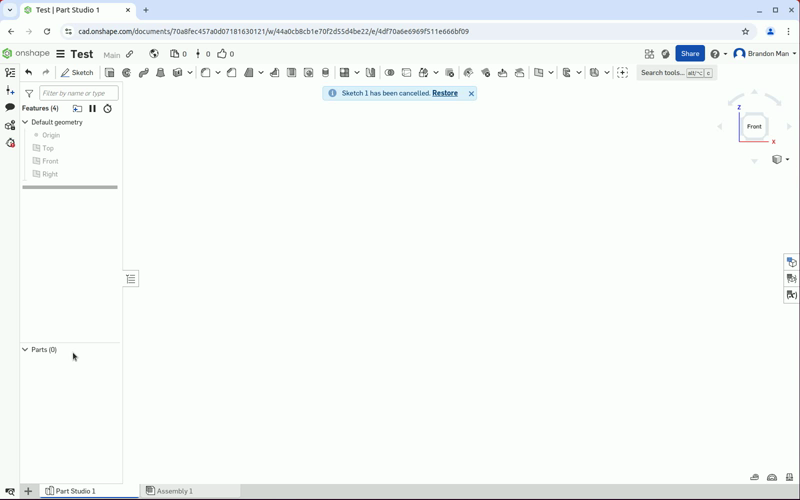
key(shift+s)
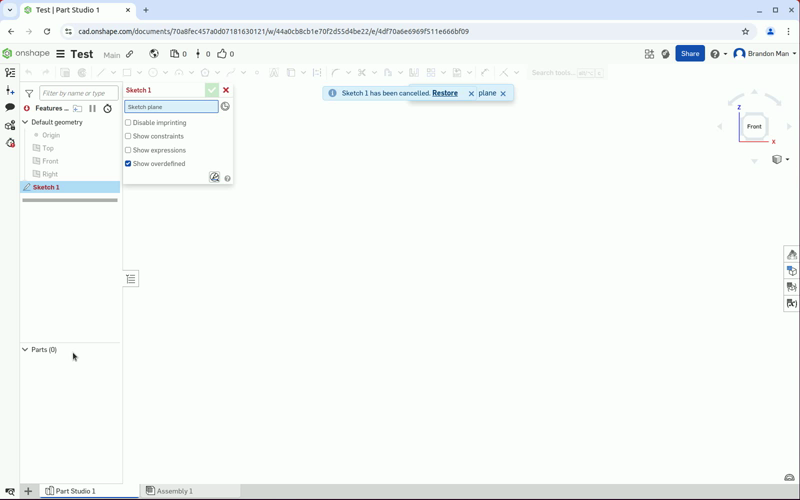
mouse_move(73, 163)
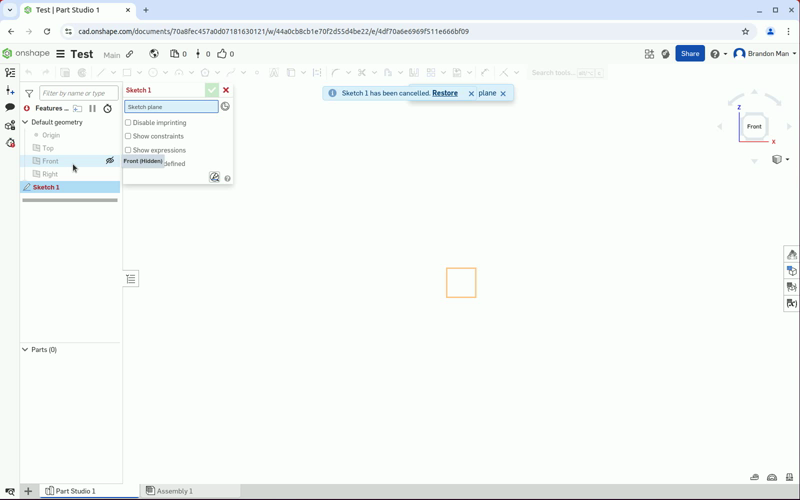
click(73, 163)
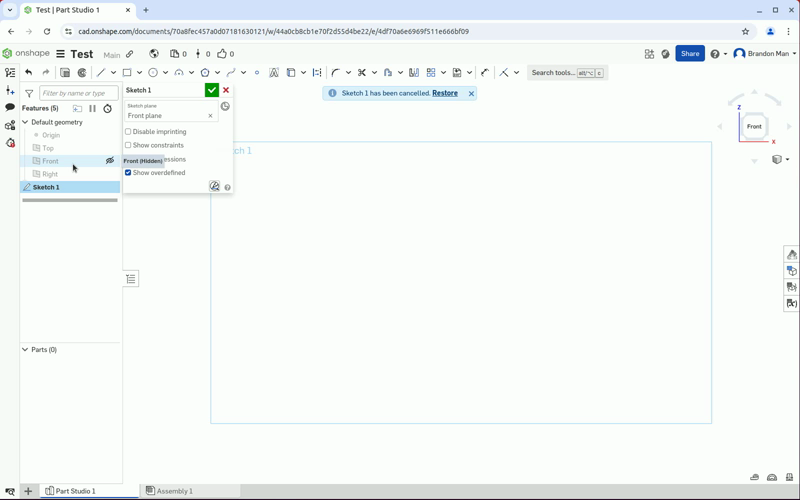
mouse_move(73, 352)
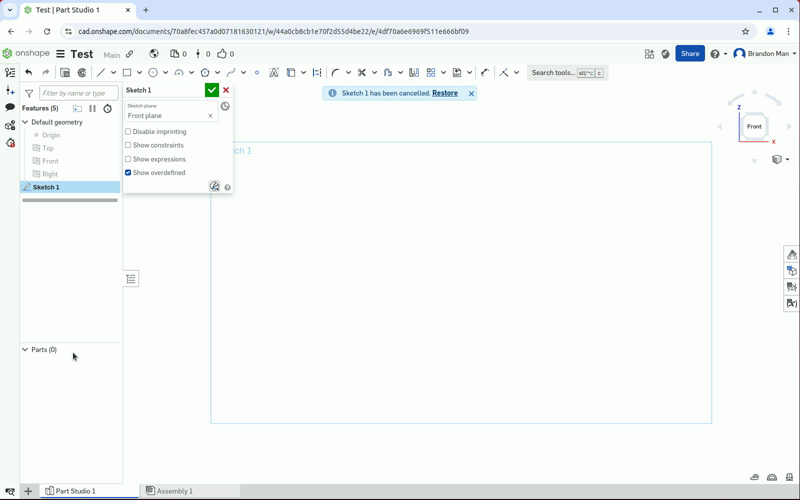
key(y)
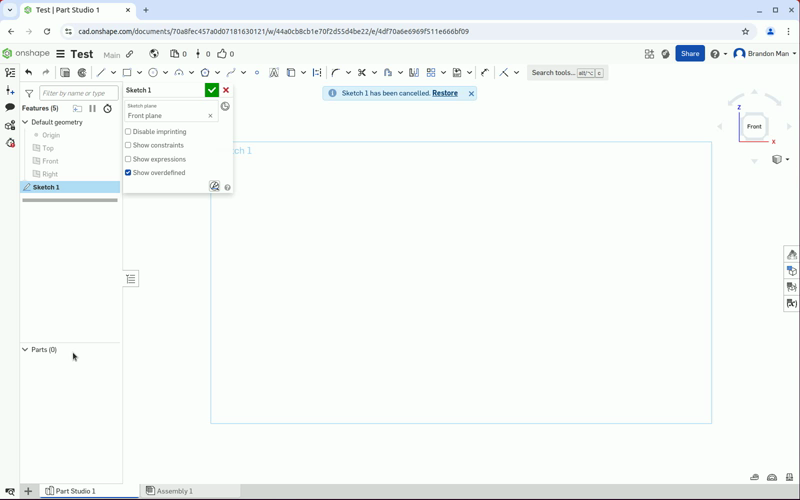
key(l)
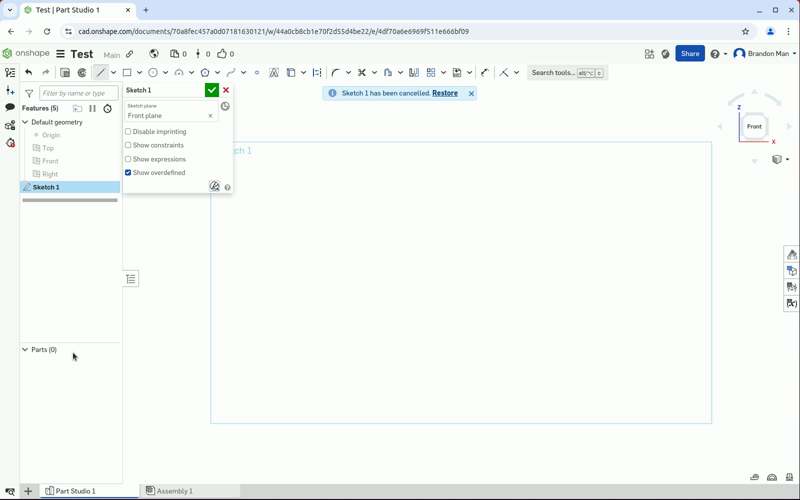
key_down(shift)
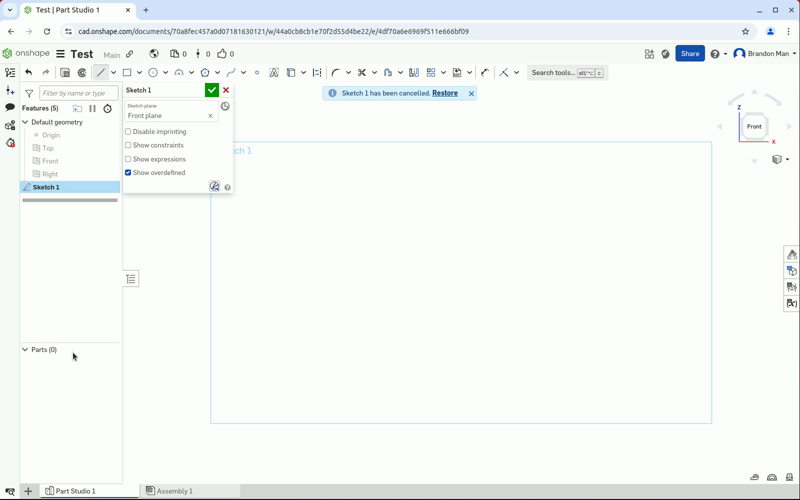
mouse_move(460, 282)
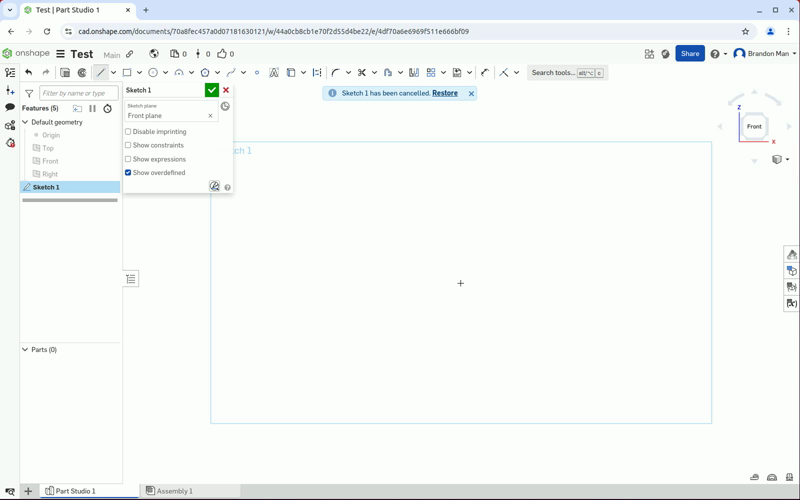
click(460, 282)
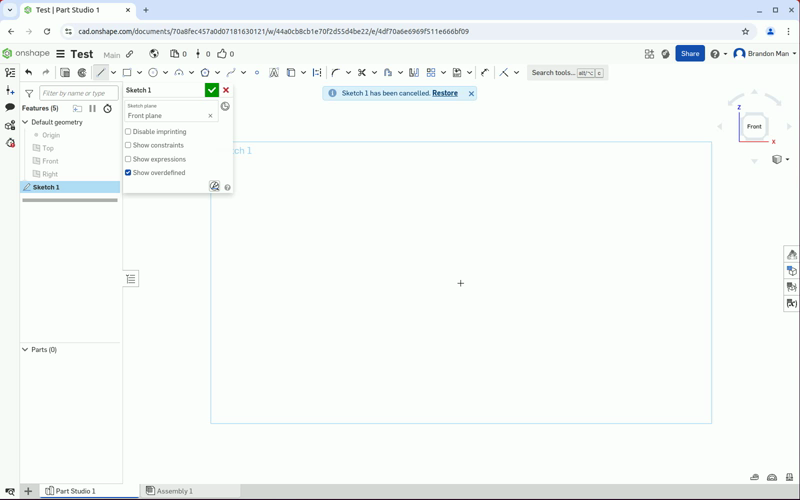
key_up(shift)
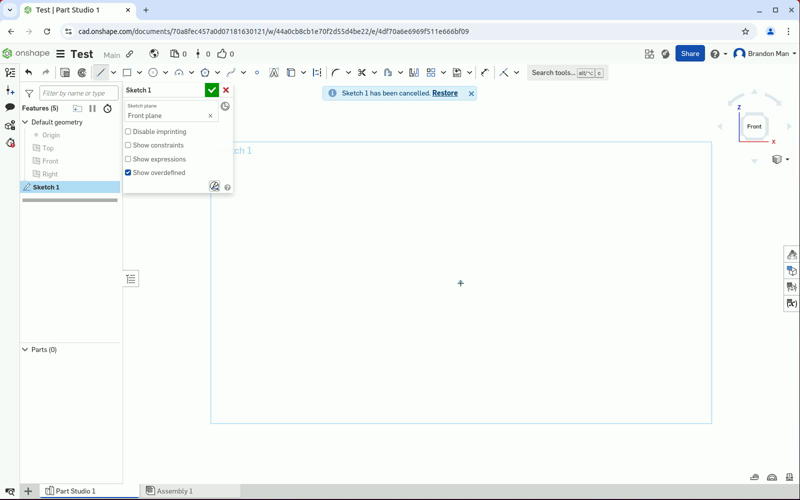
key_down(shift)
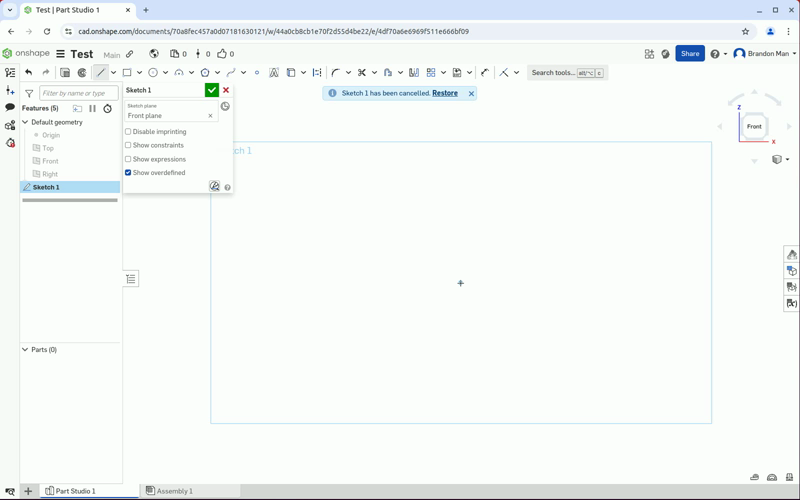
mouse_move(490, 282)
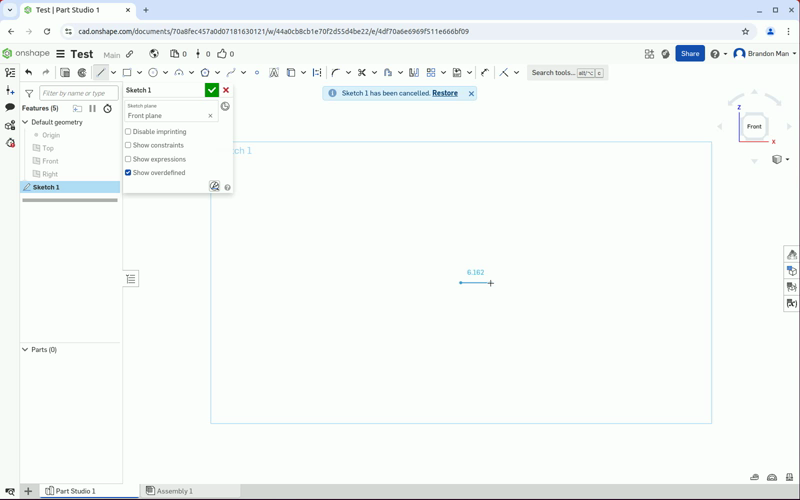
mouse_move(503, 282)
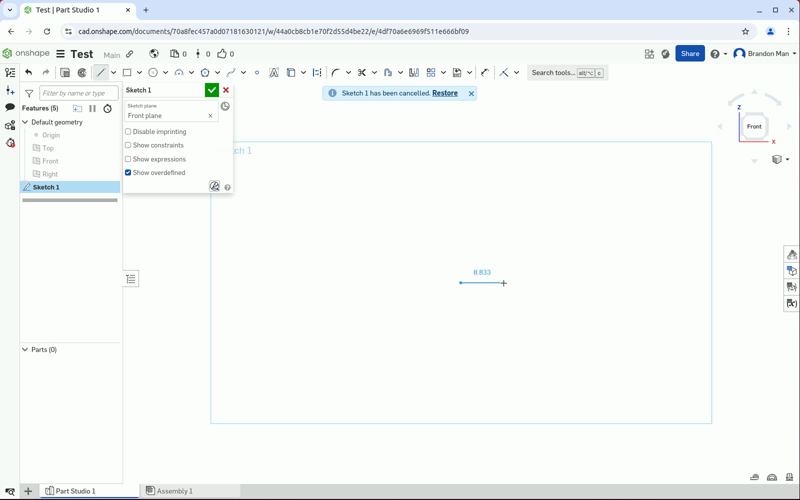
click(503, 282)
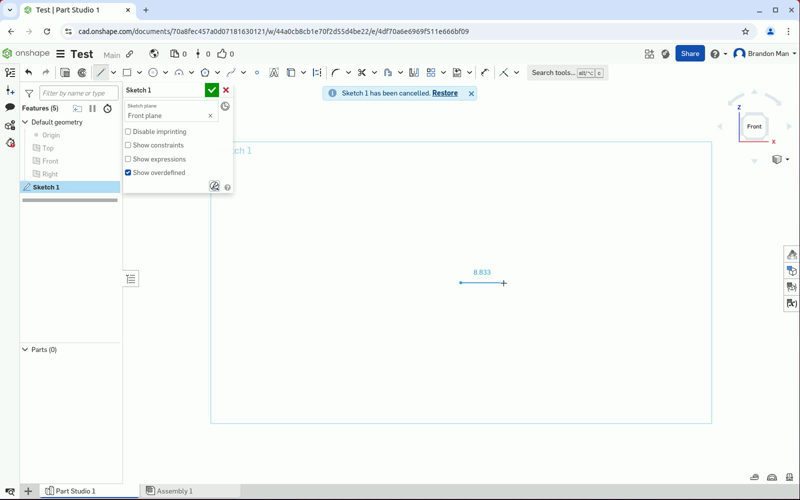
key_up(shift)
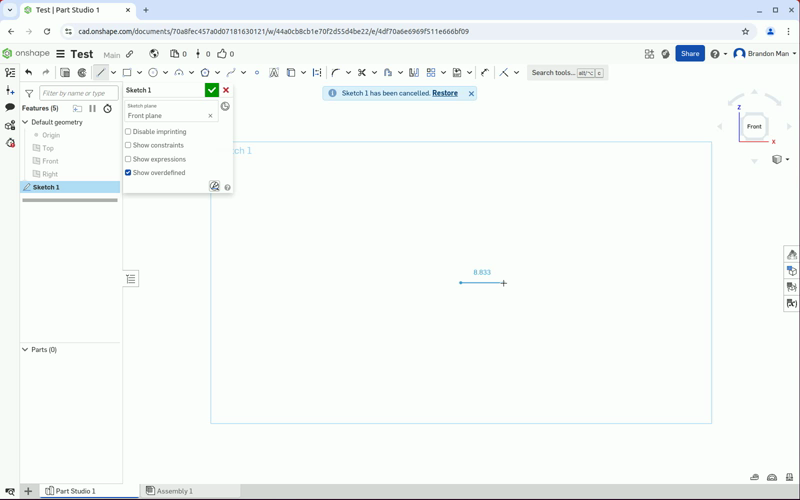
key_down(shift)
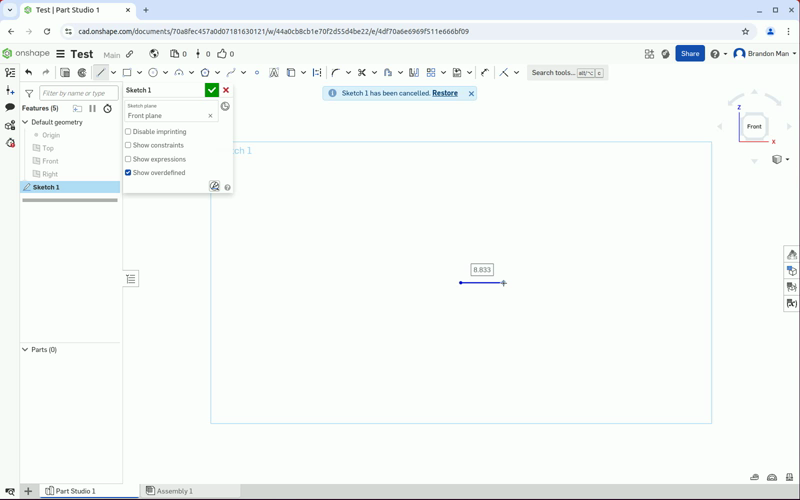
mouse_move(533, 282)
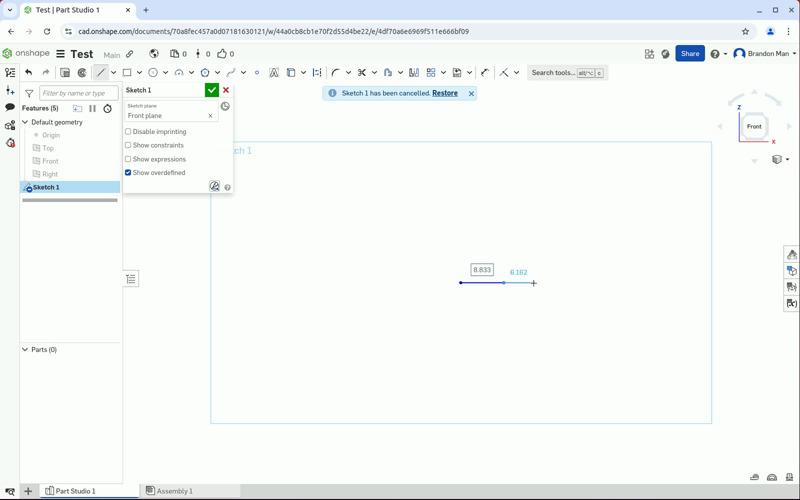
mouse_move(503, 255)
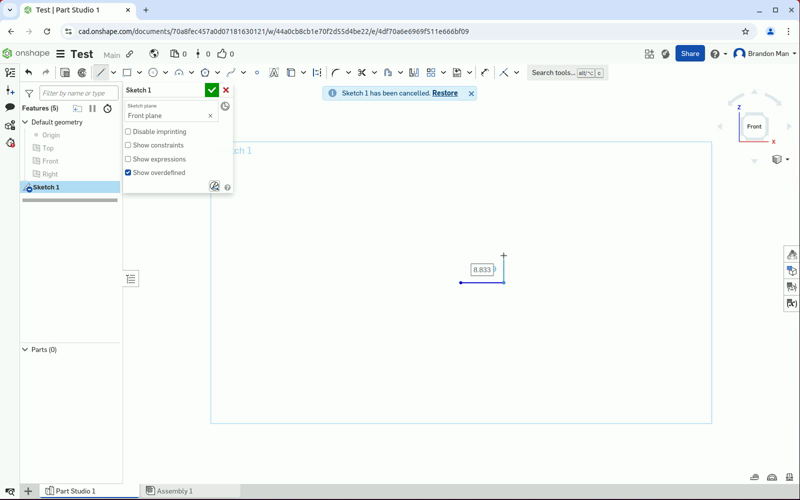
click(503, 255)
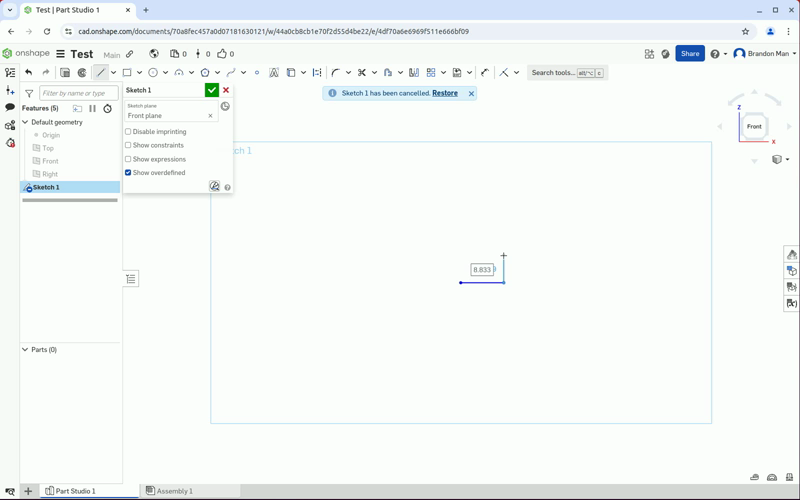
key_up(shift)
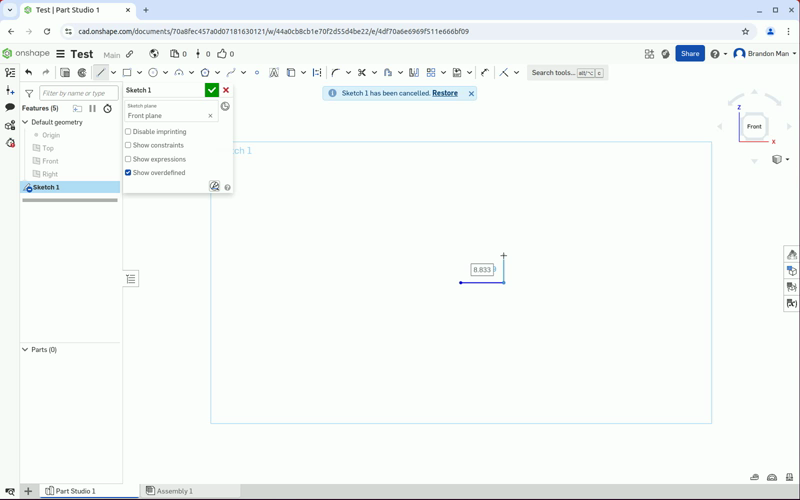
key_down(shift)
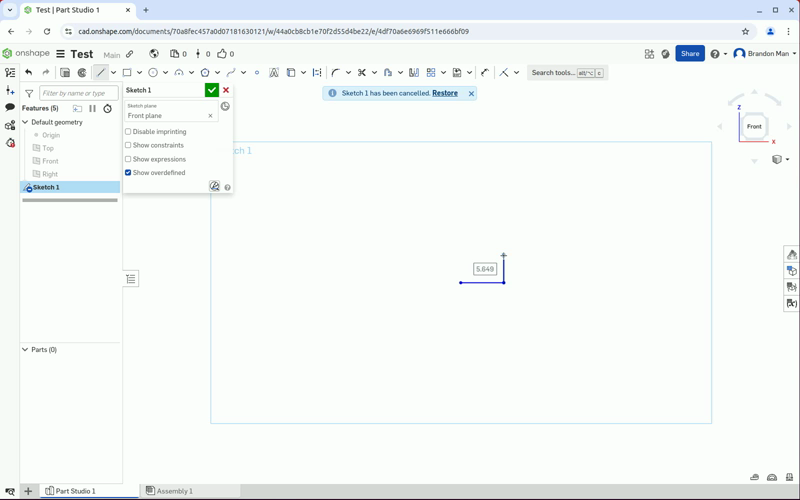
mouse_move(533, 255)
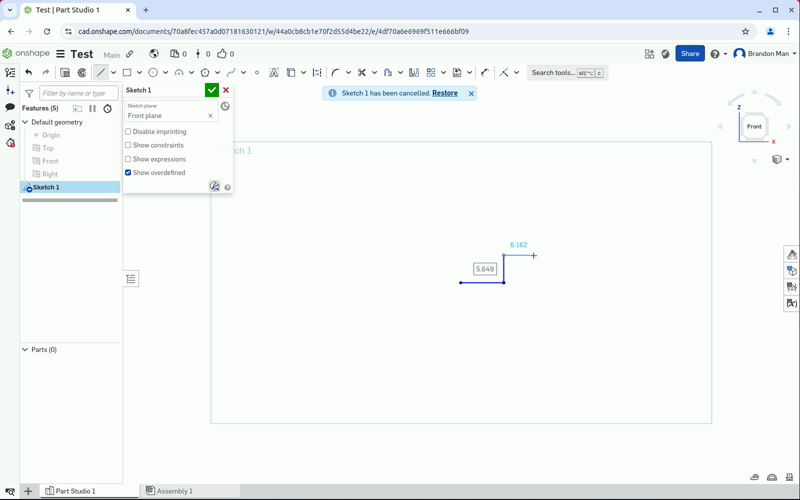
mouse_move(460, 255)
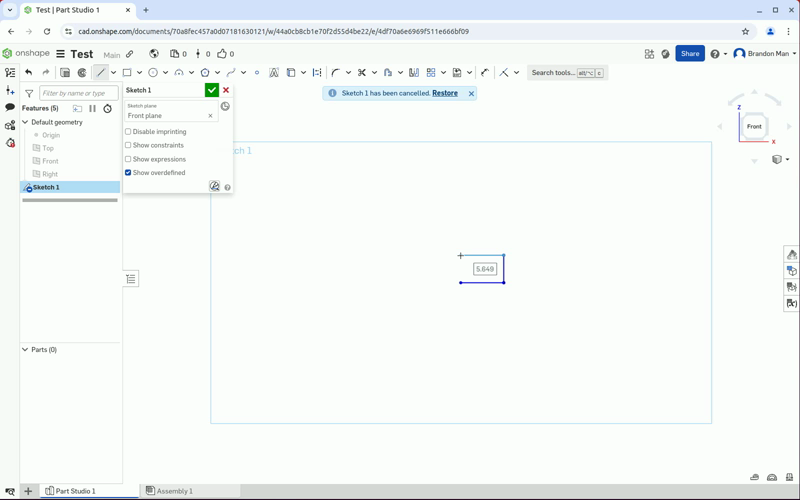
click(460, 255)
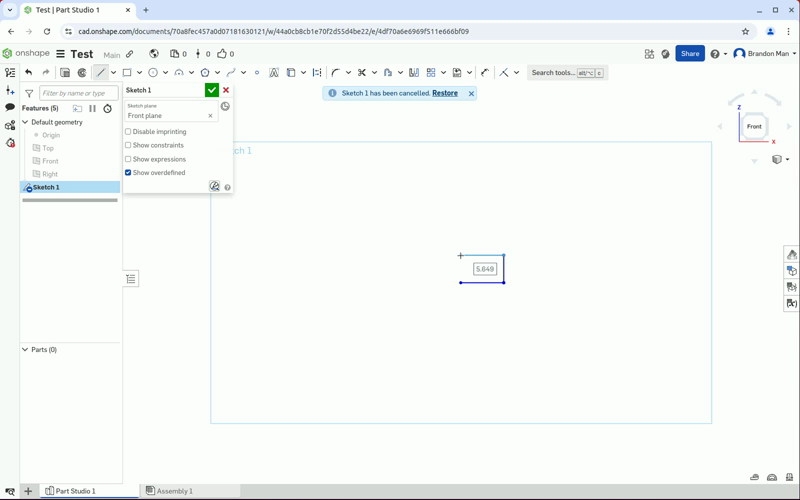
key_up(shift)
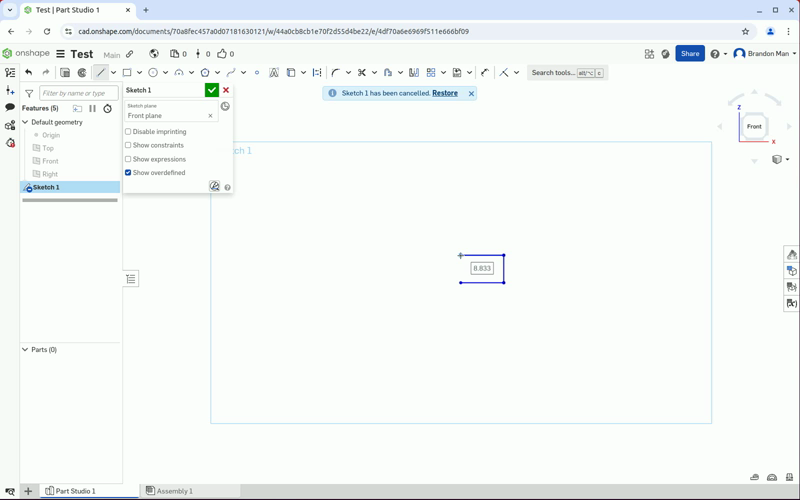
mouse_move(490, 255)
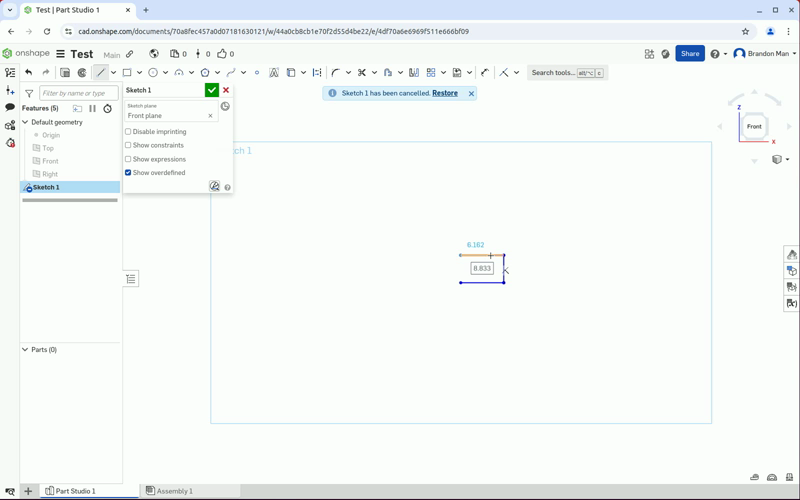
key_down(shift)
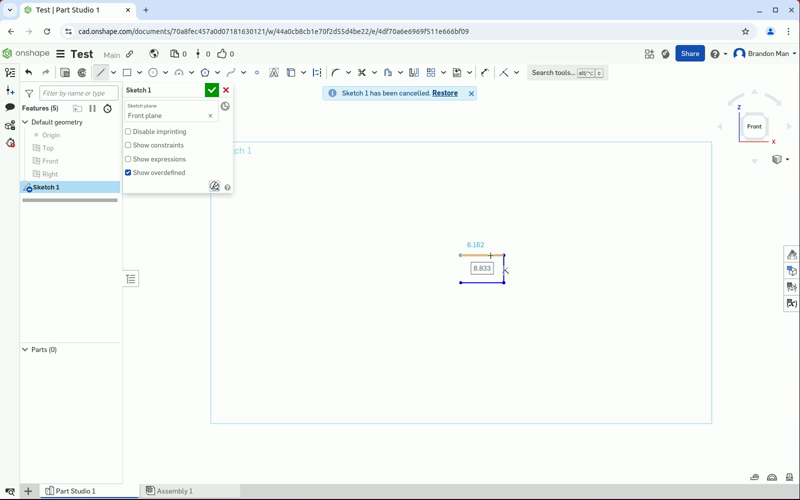
mouse_move(460, 282)
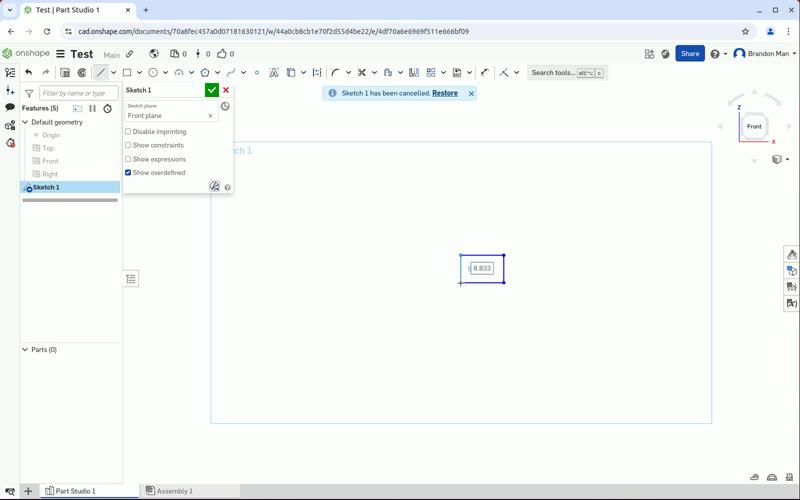
key_up(shift)
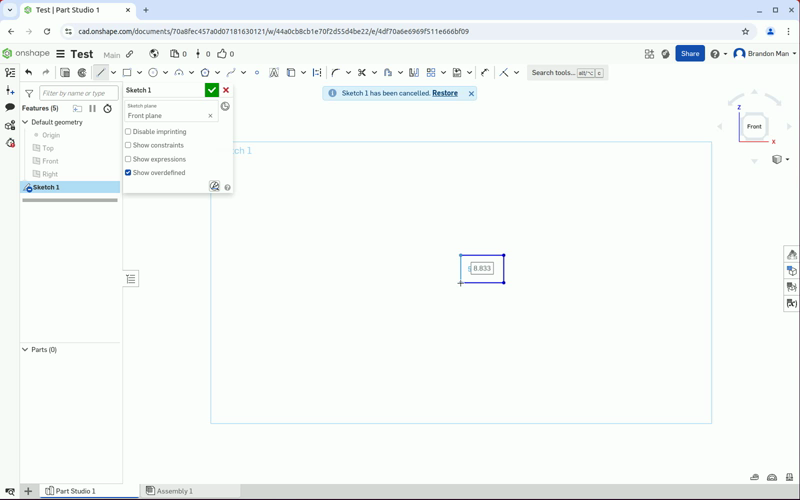
click(460, 282)
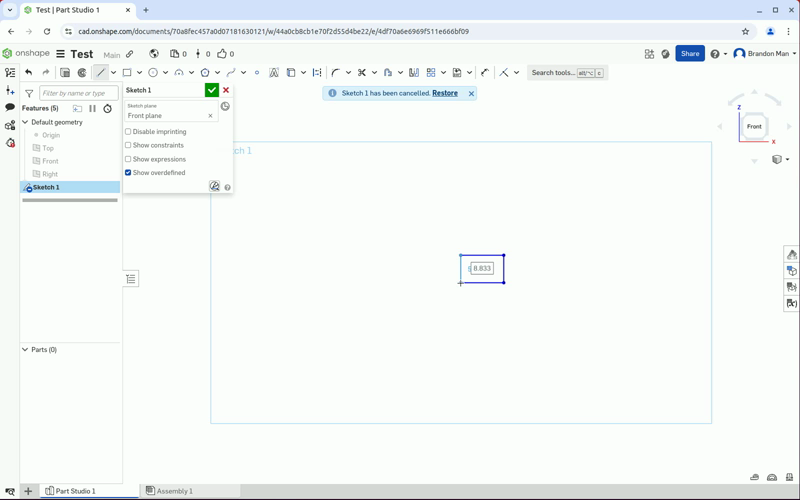
key(esc)
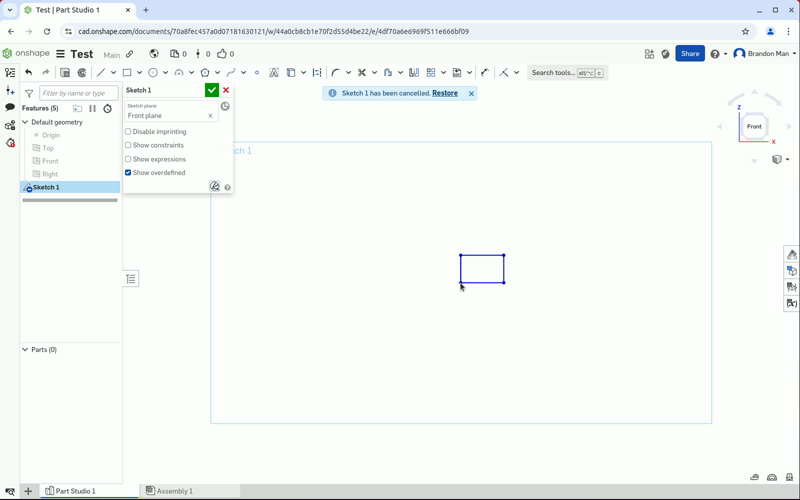
mouse_move(476, 278)
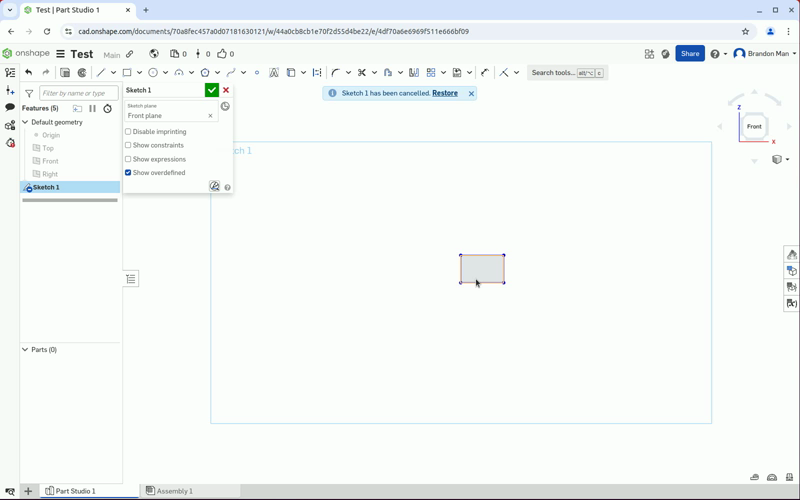
scroll(6)
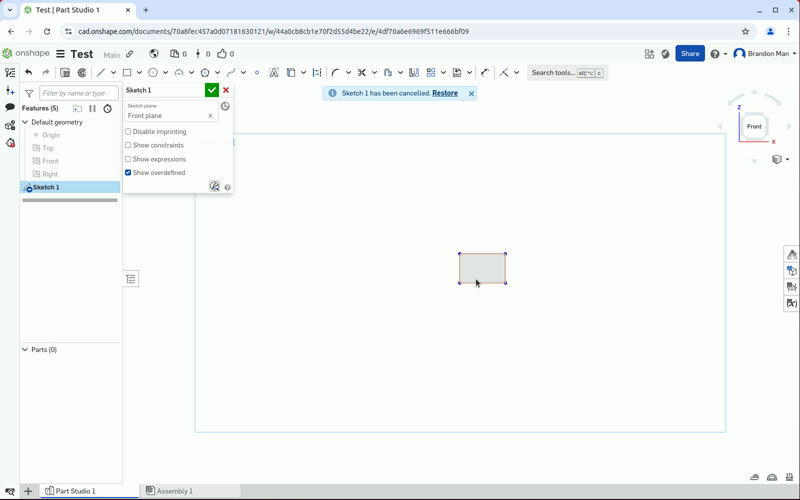
scroll(6)
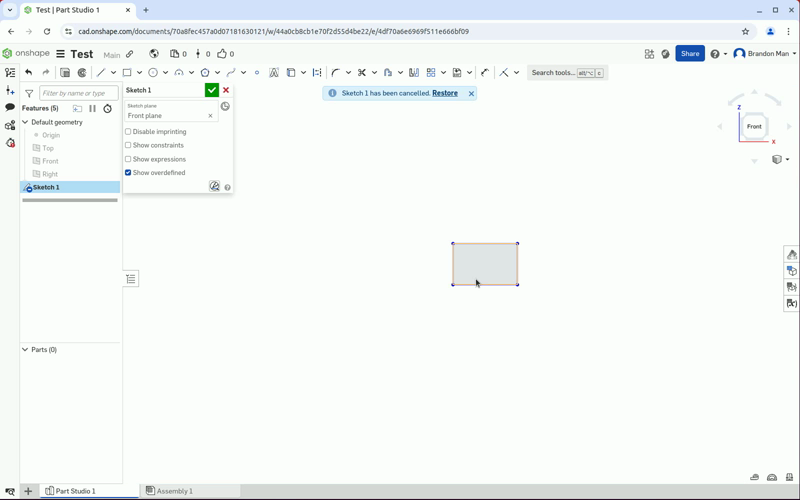
scroll(6)
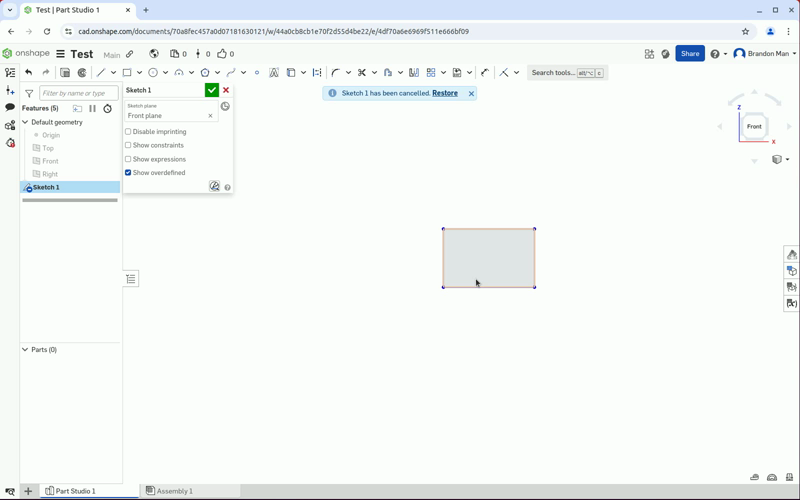
scroll(6)
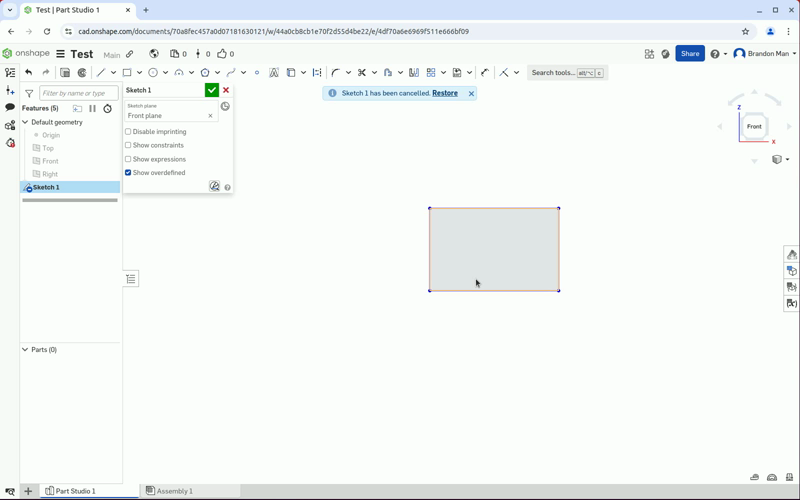
scroll(6)
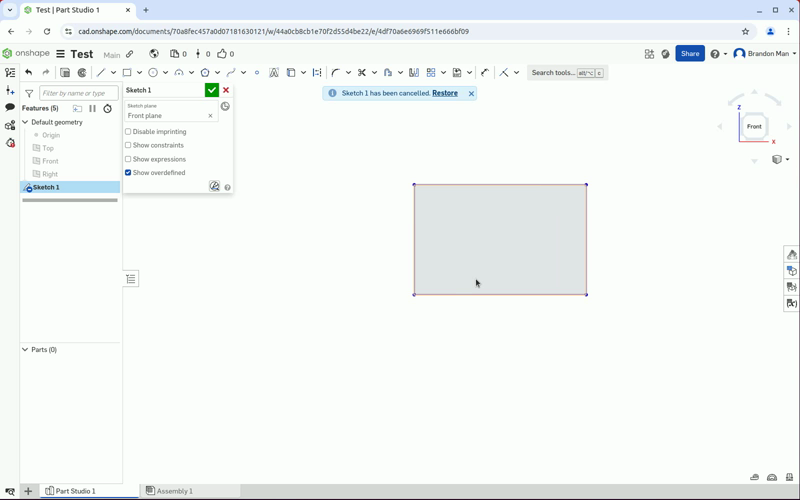
scroll(6)
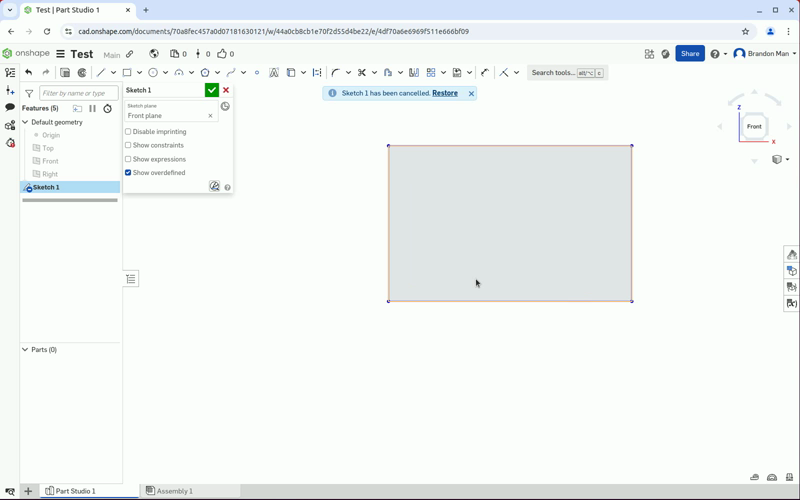
scroll(6)
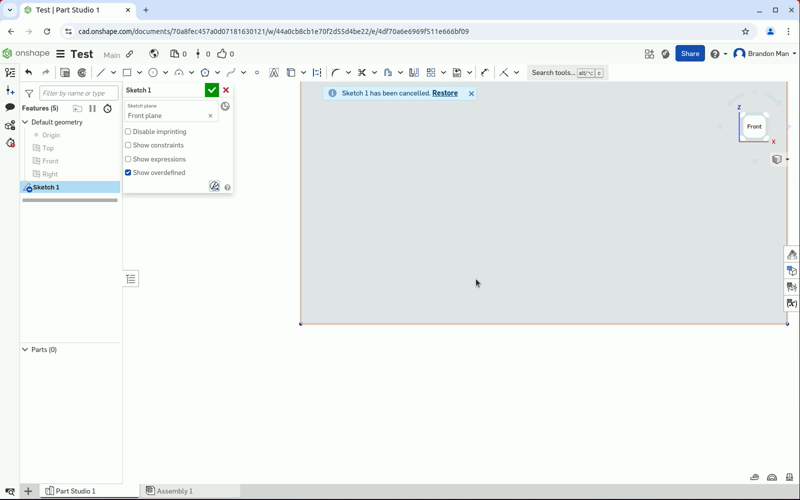
click(476, 278)
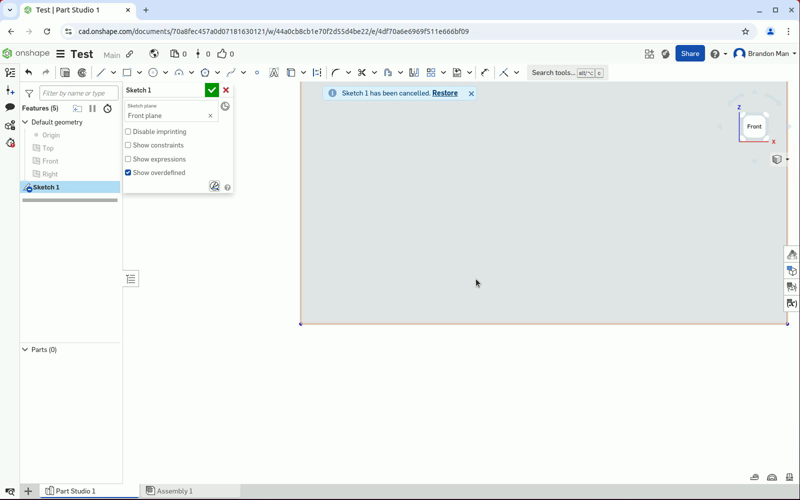
scroll(-6)
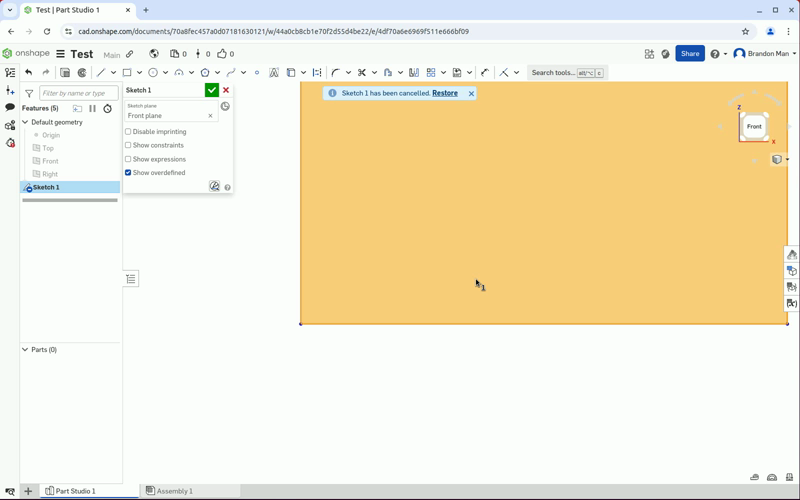
scroll(-6)
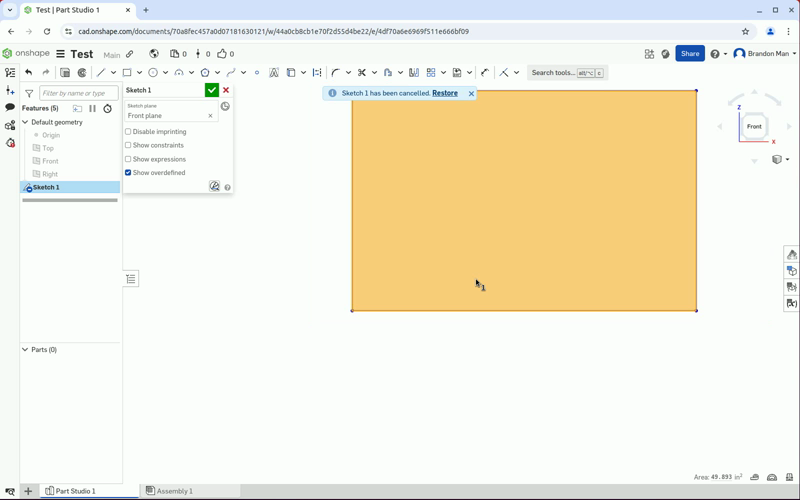
scroll(-6)
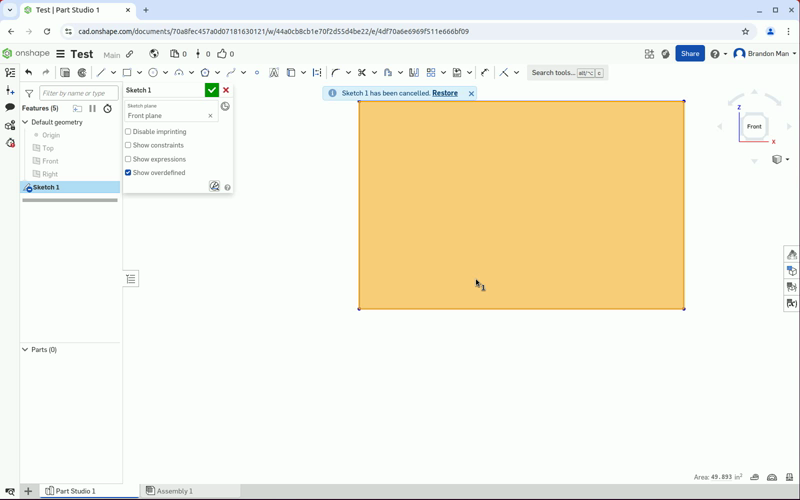
scroll(-6)
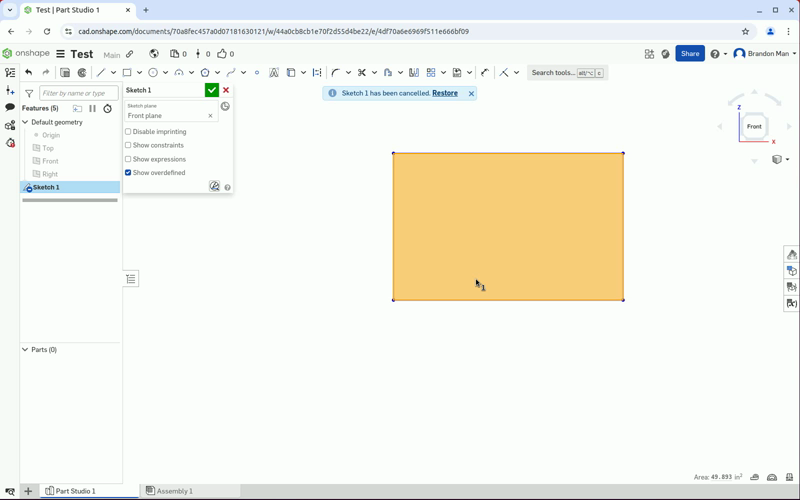
scroll(-6)
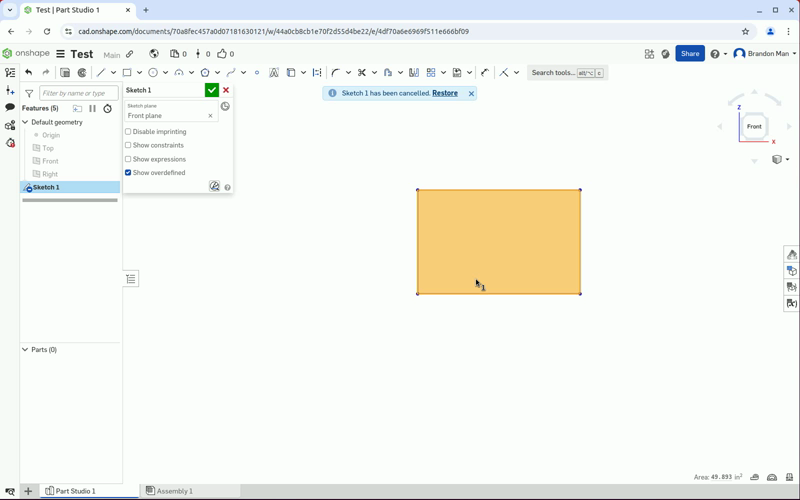
scroll(-6)
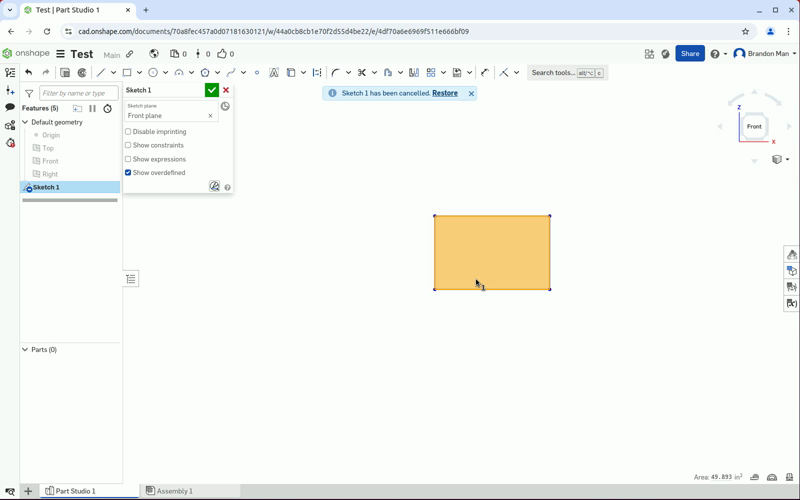
scroll(-6)
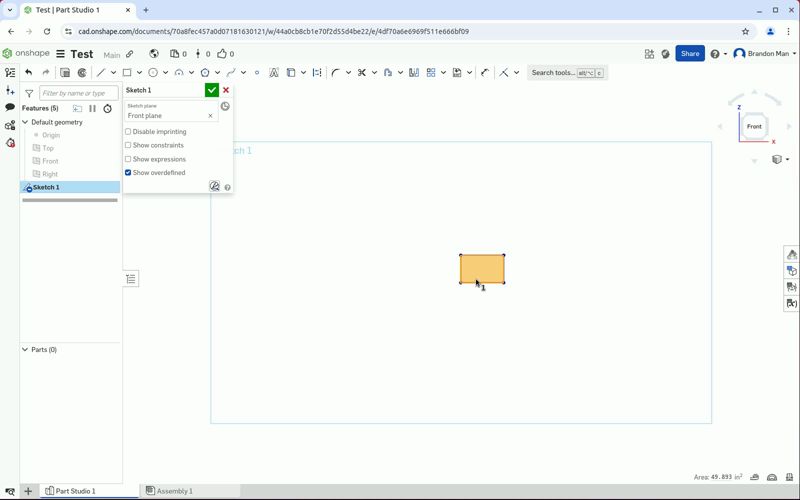
mouse_move(73, 352)
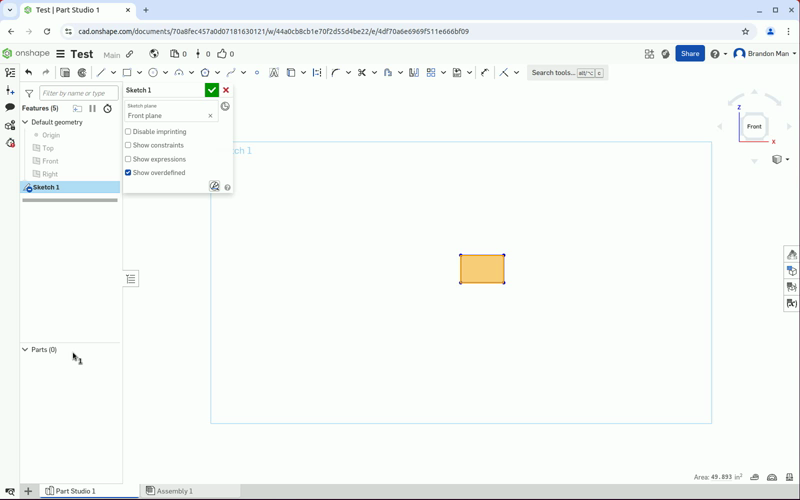
key(shift+y)
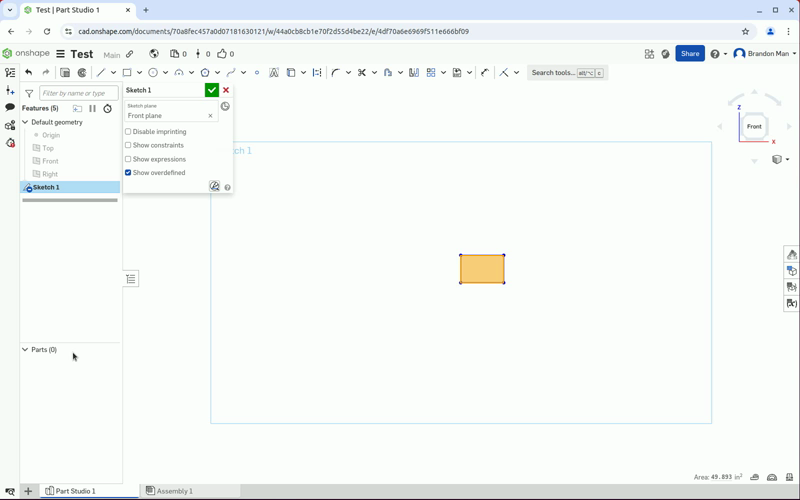
key(shift+e)
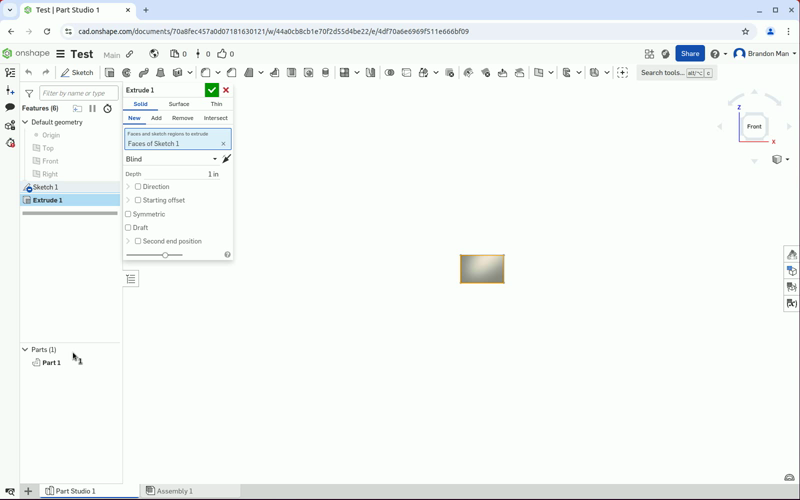
mouse_move(143, 106)
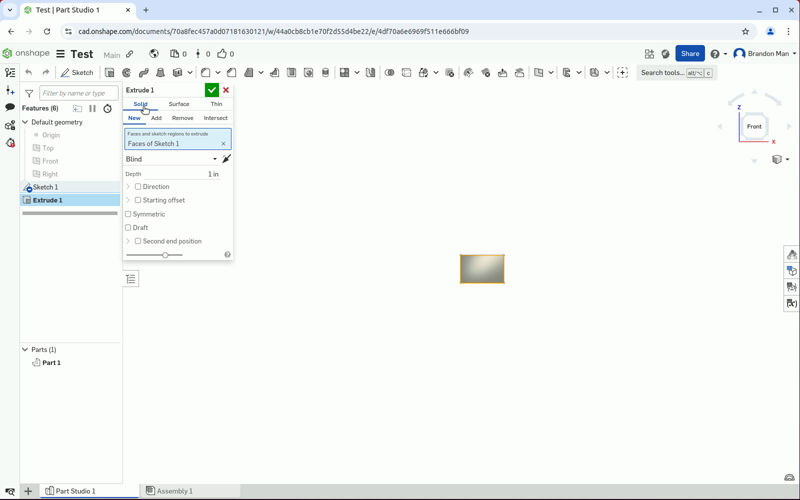
click(143, 106)
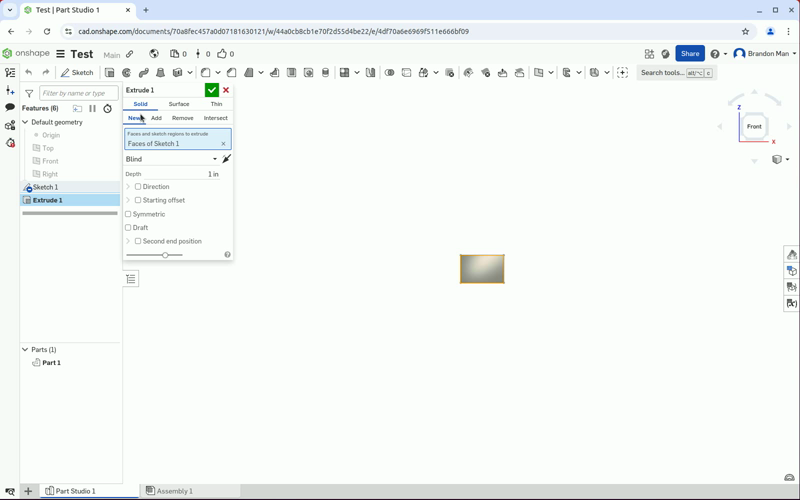
mouse_move(137, 120)
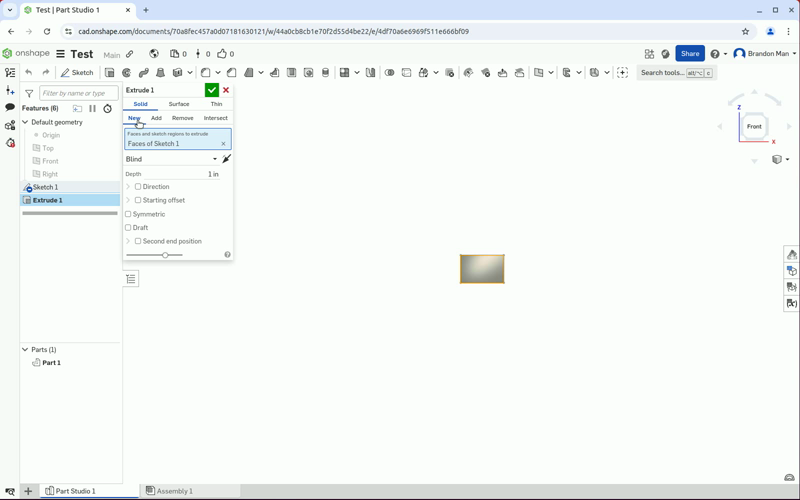
click(137, 120)
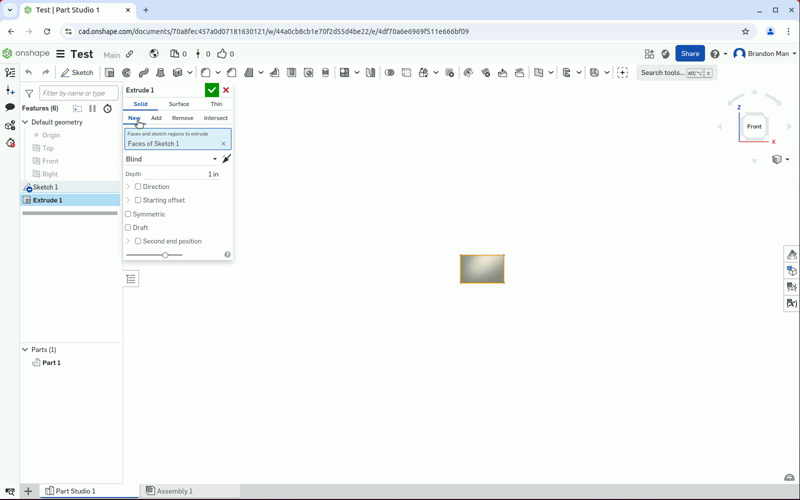
key(tab, 4)
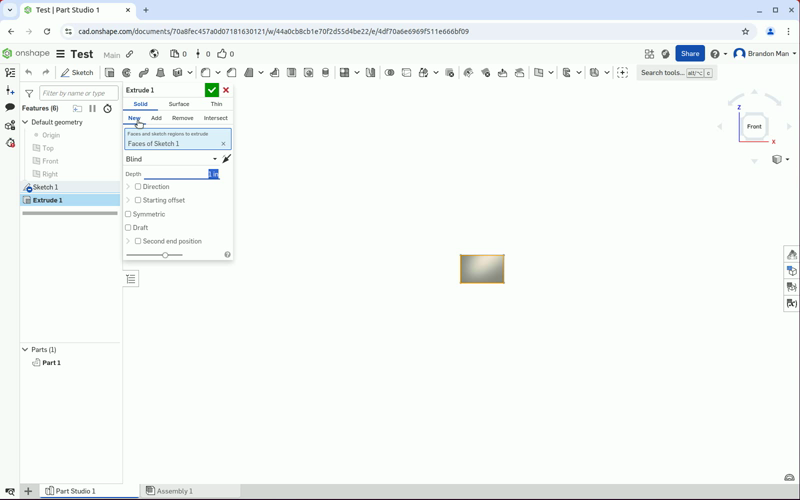
text(8.666)
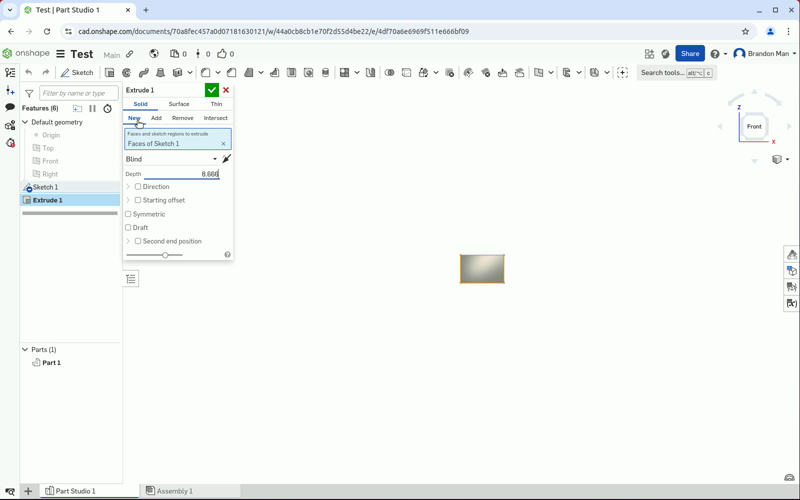
key(enter)
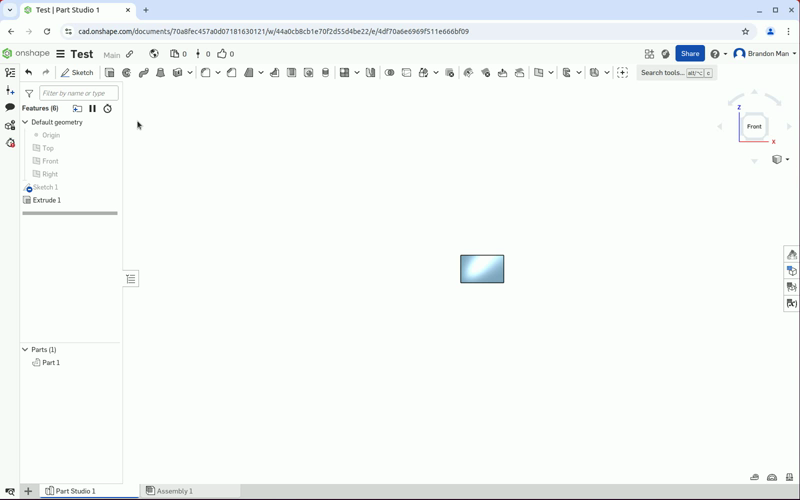
key(shift+h)
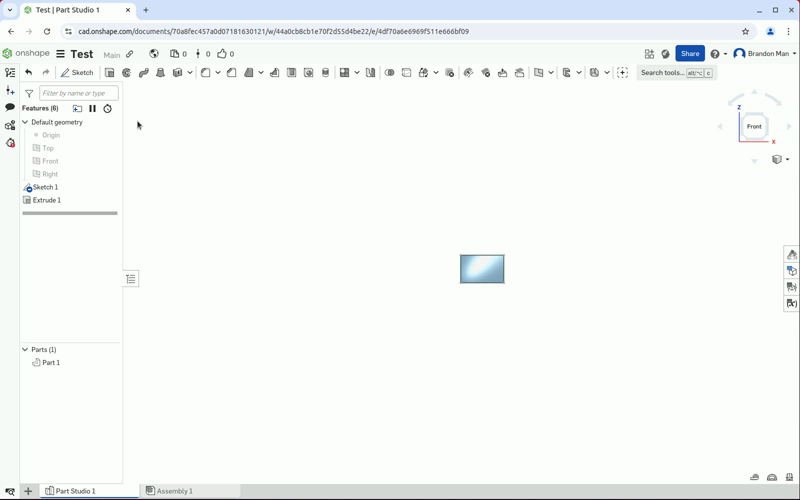
key(shift+h)
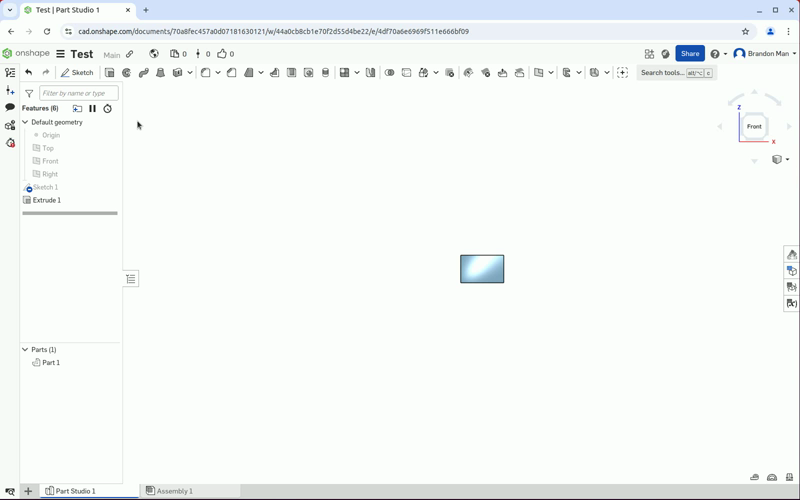
mouse_move(73, 189)
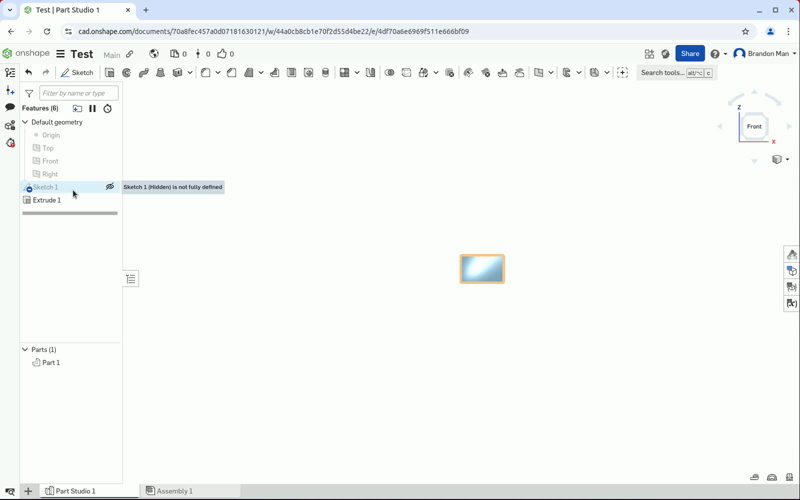
click(73, 189)
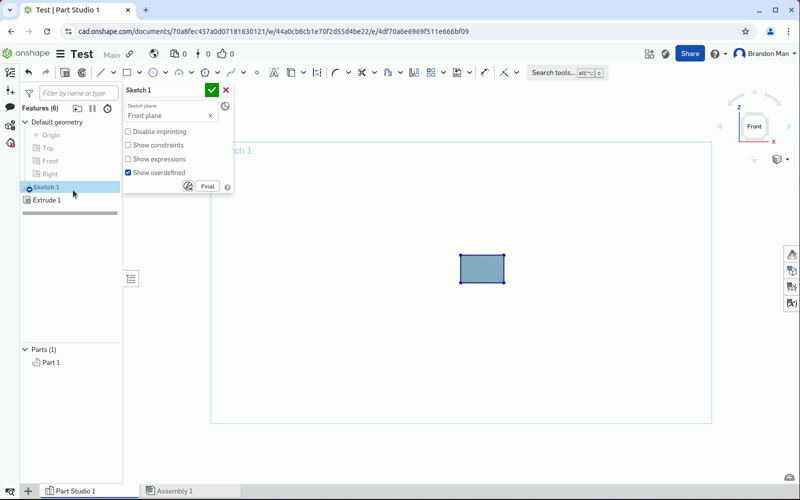
mouse_move(229, 92)
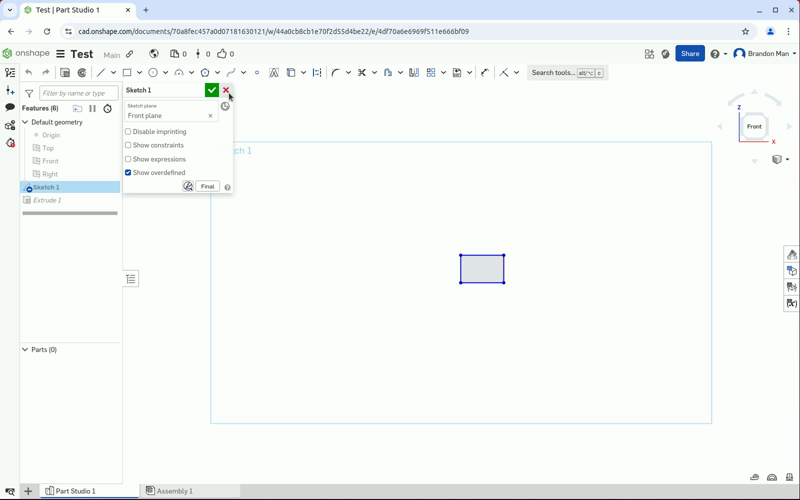
click(229, 92)
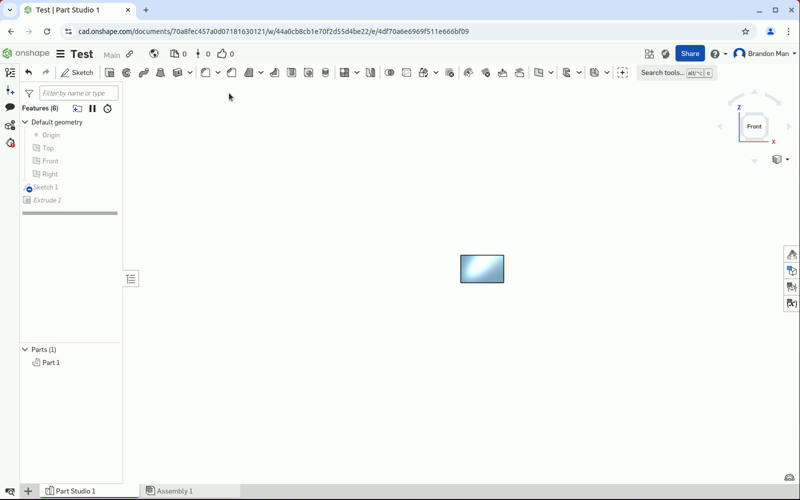
mouse_move(73, 352)
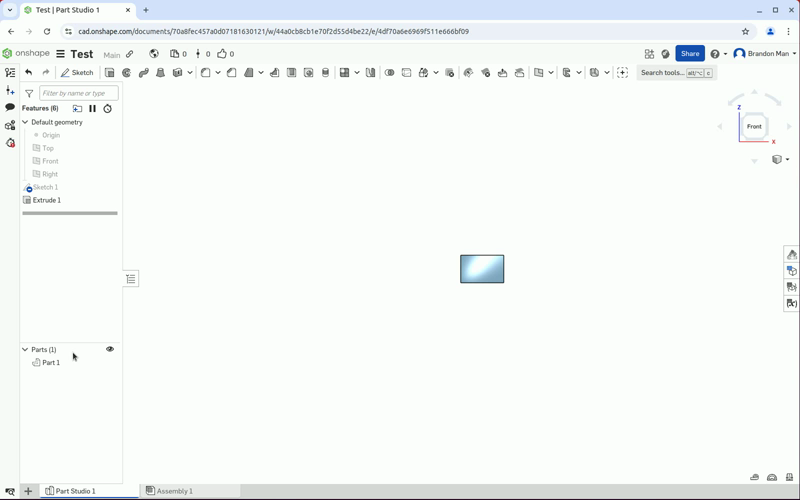
key(y)
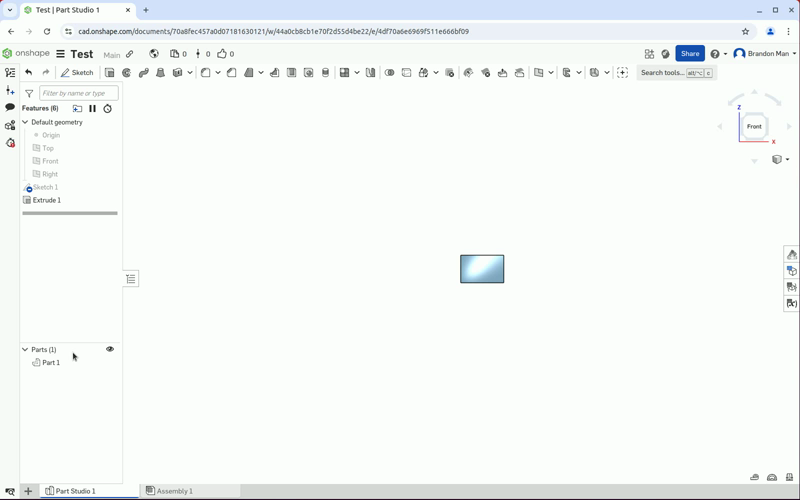
key(shift+p)
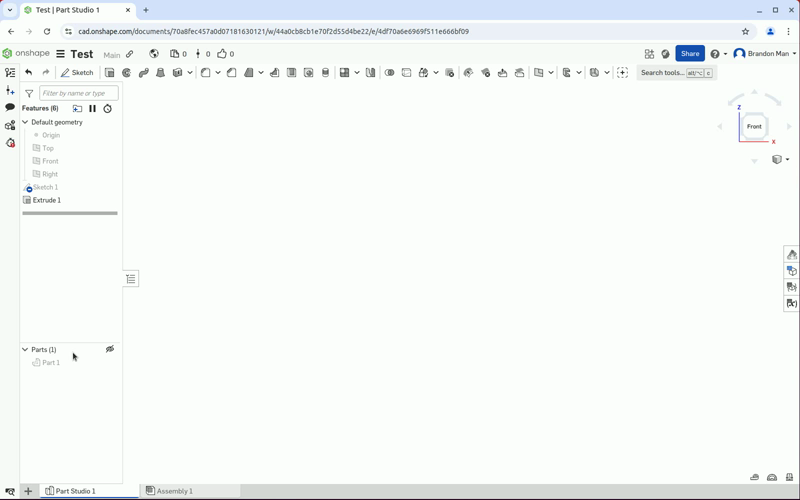
key(space)
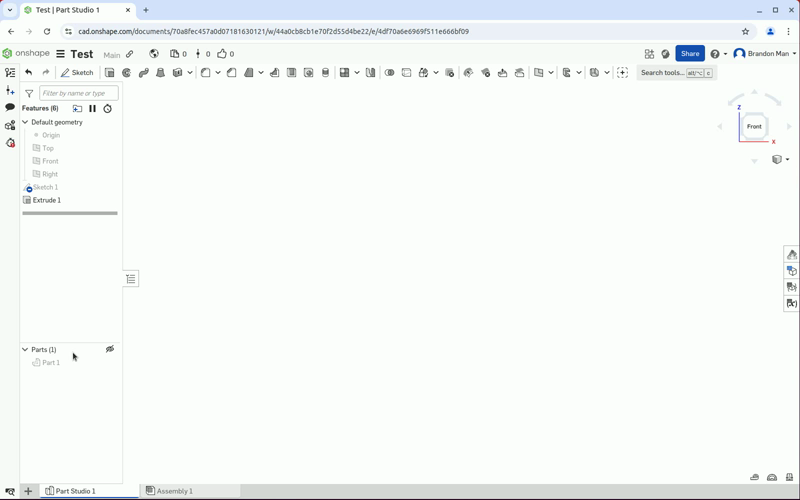
key_down(shift)
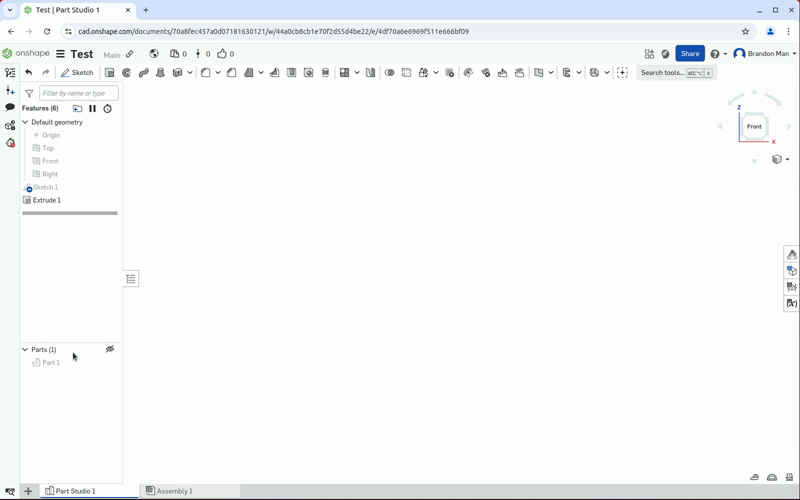
key(down)
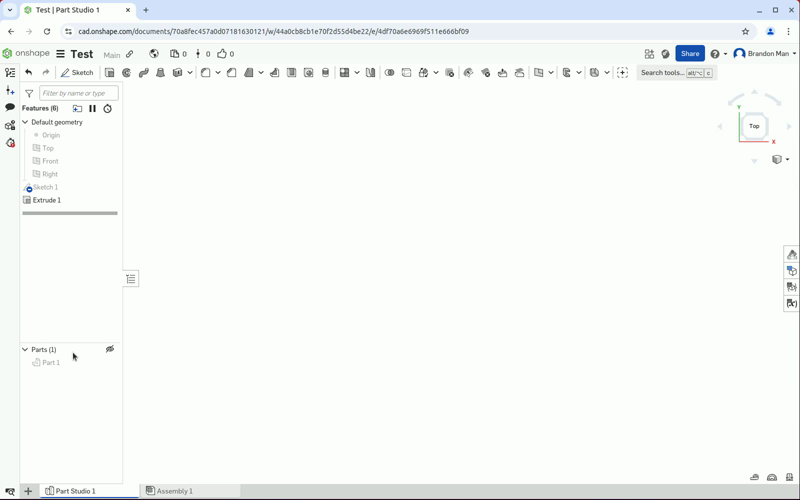
key_up(shift)
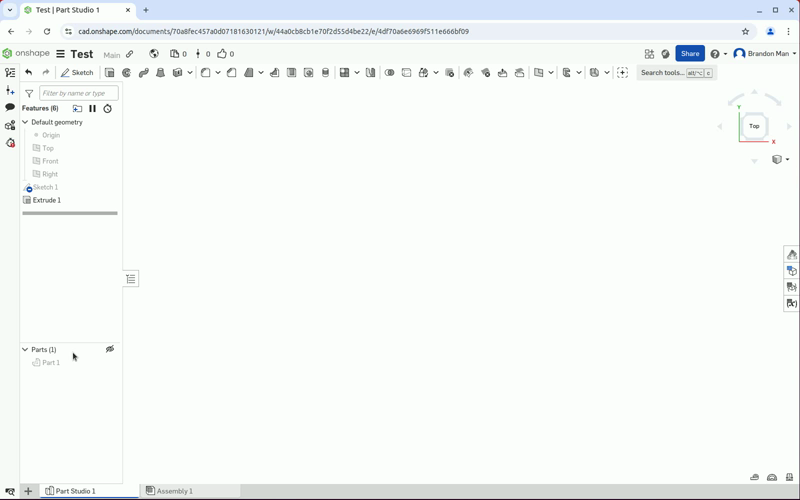
mouse_move(73, 352)
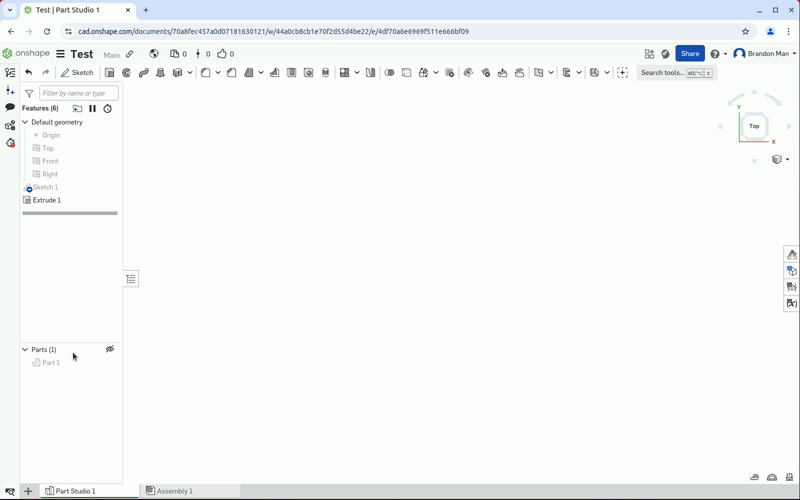
key(shift+y)
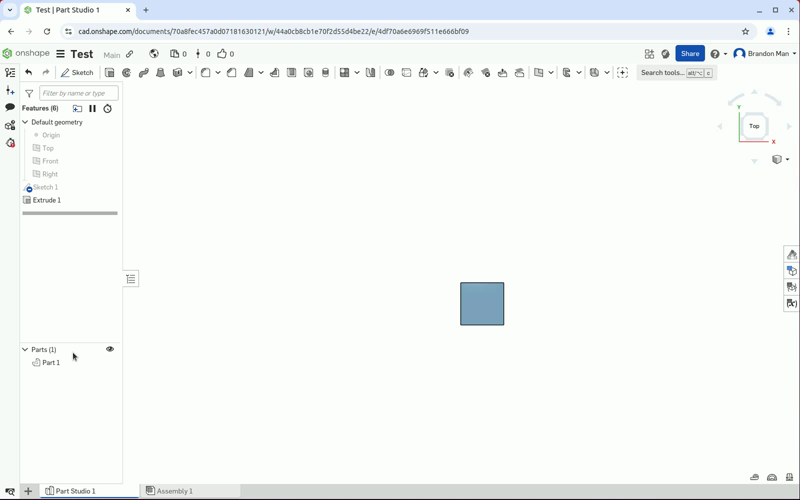
mouse_move(541, 75)
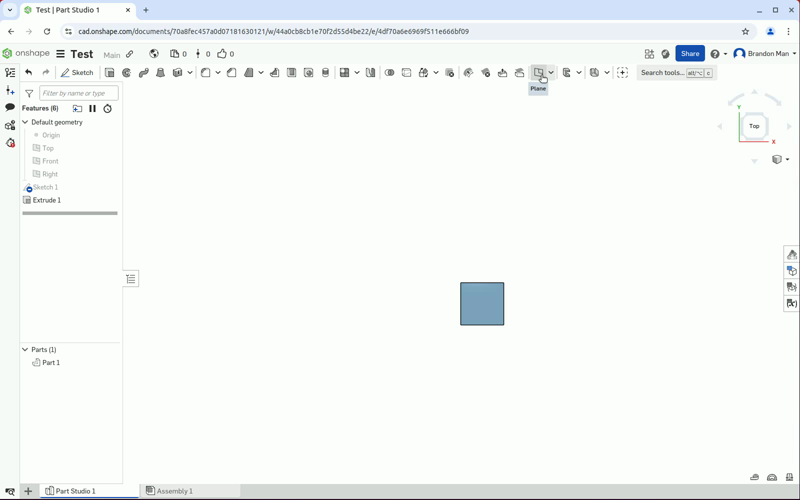
click(541, 75)
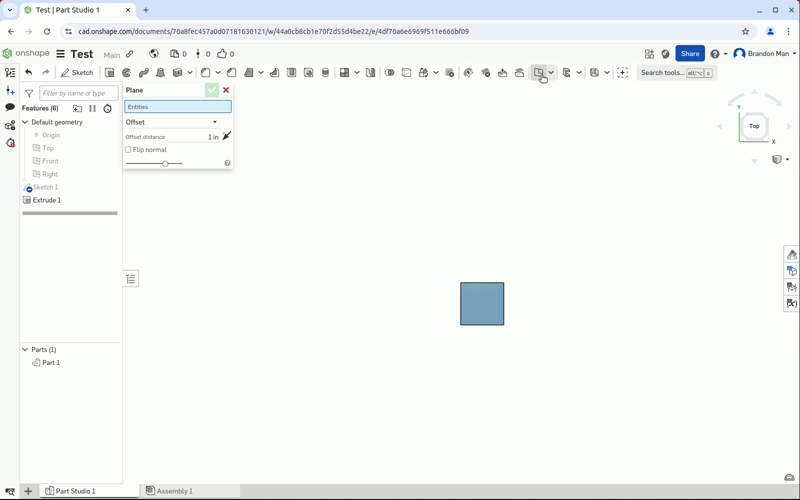
mouse_move(73, 150)
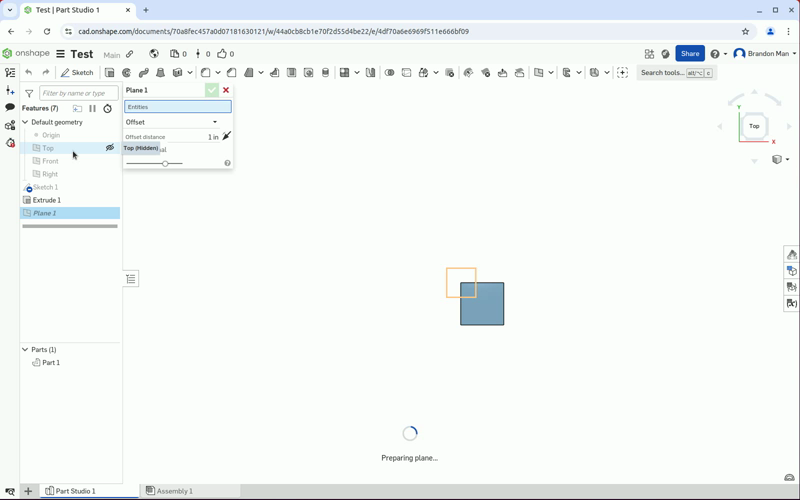
click(73, 150)
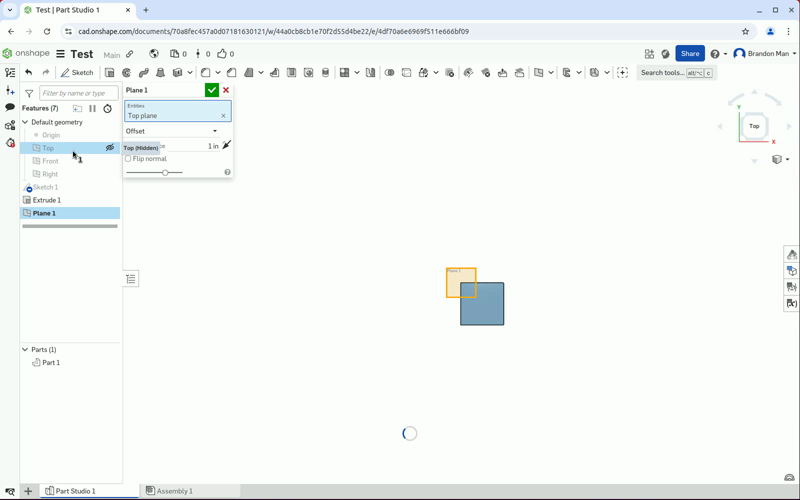
key(tab, 2)
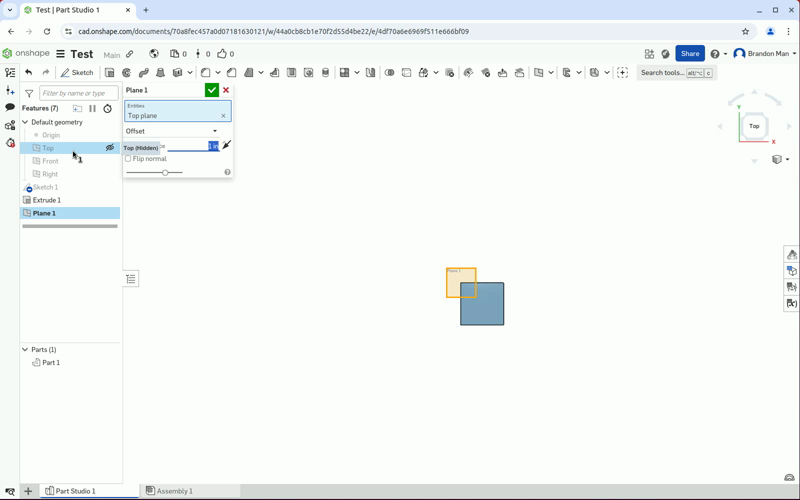
text(5.546)
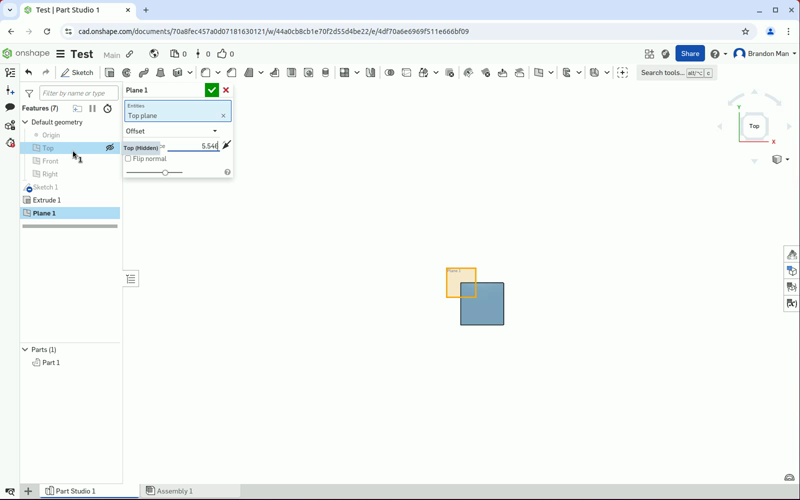
key(enter, 2)
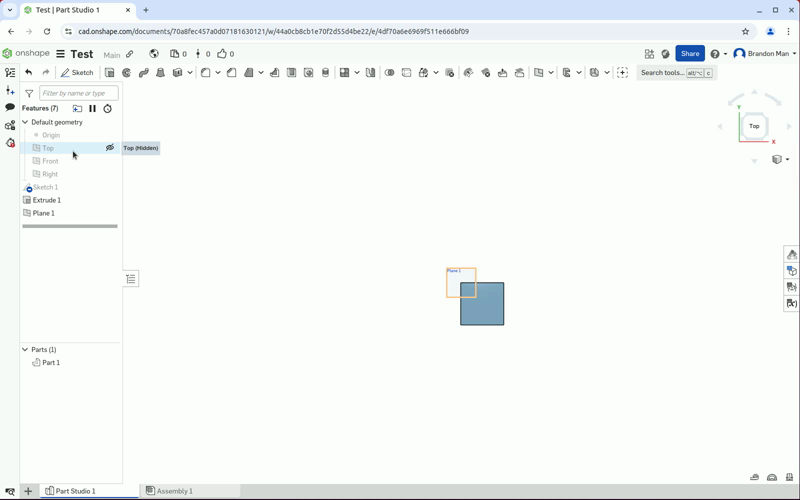
key(shift+s)
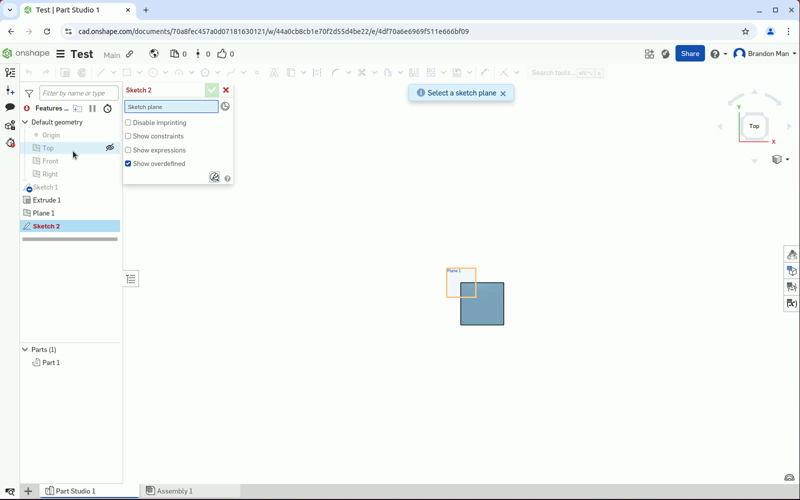
mouse_move(73, 215)
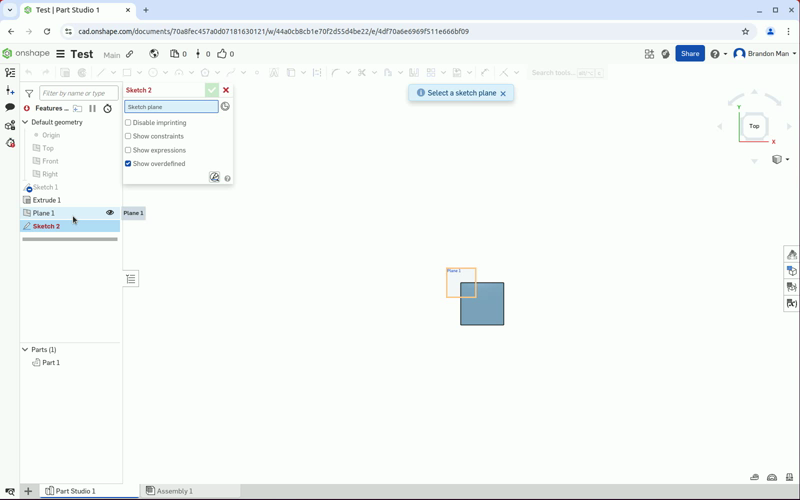
click(73, 215)
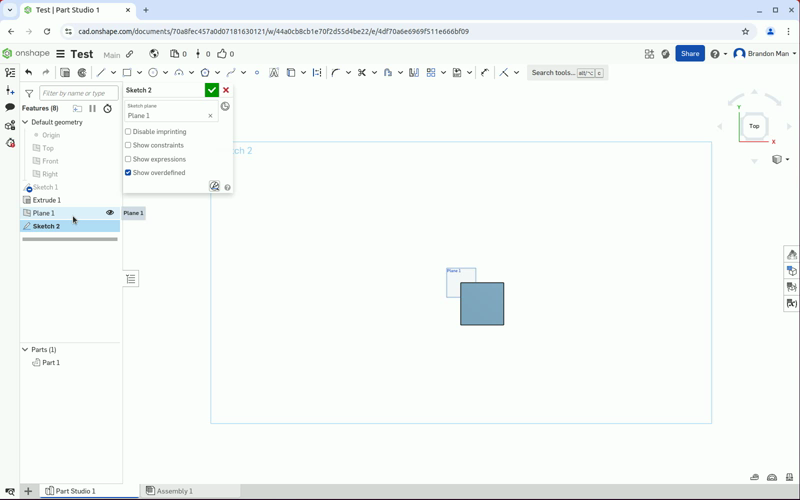
mouse_move(73, 352)
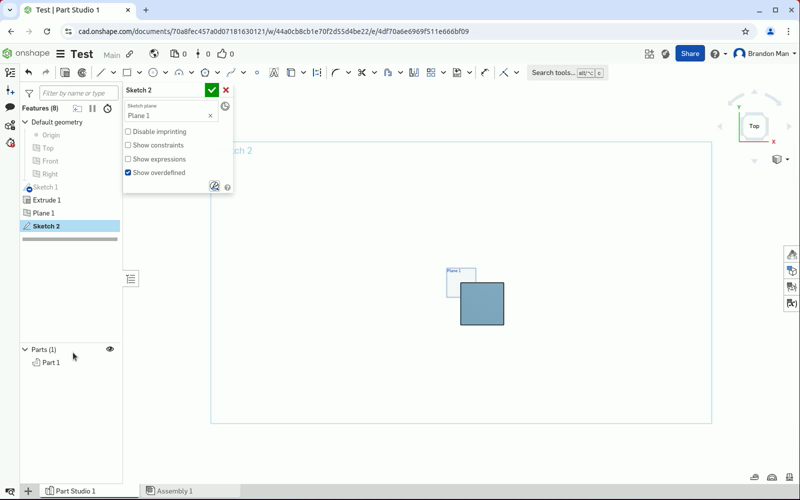
key(y)
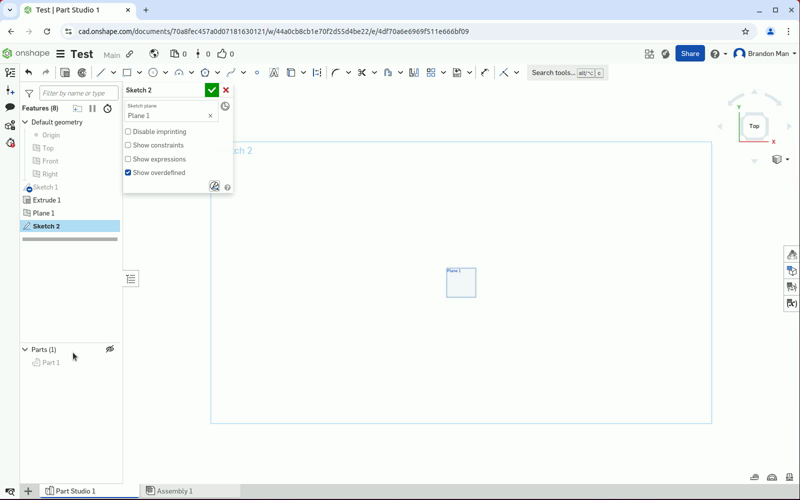
key(c)
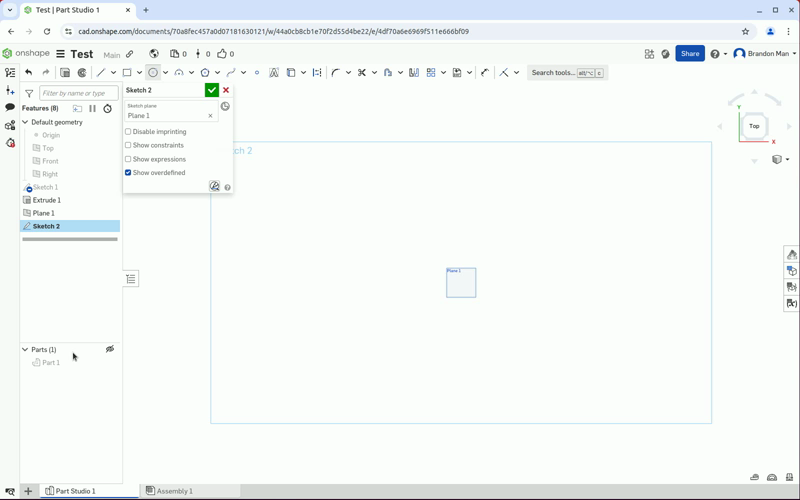
key_down(shift)
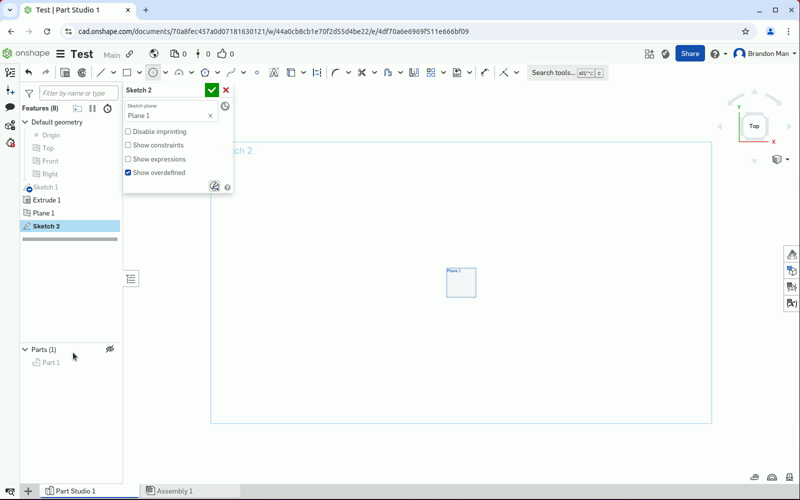
mouse_move(482, 304)
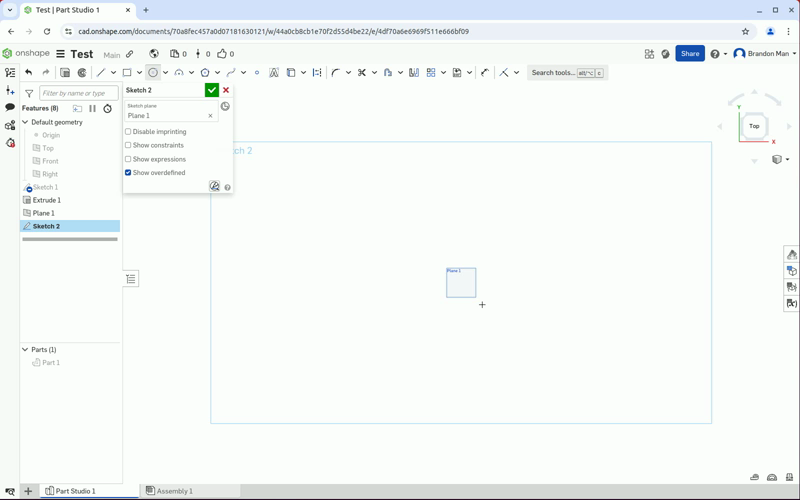
click(482, 304)
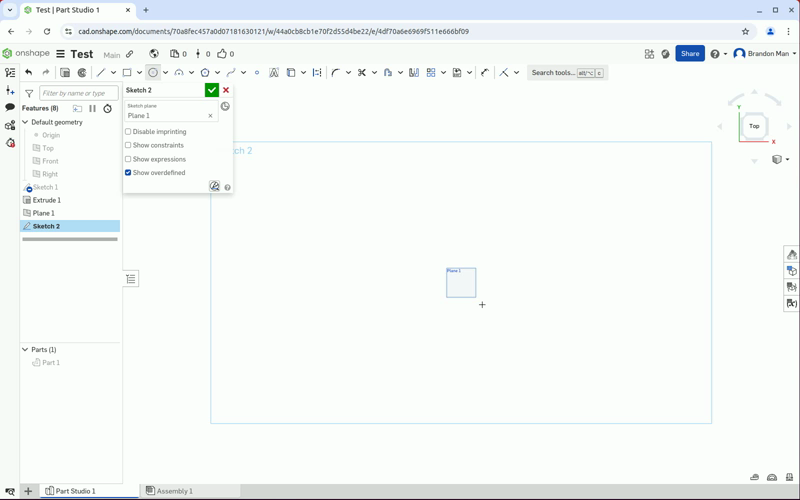
key_up(shift)
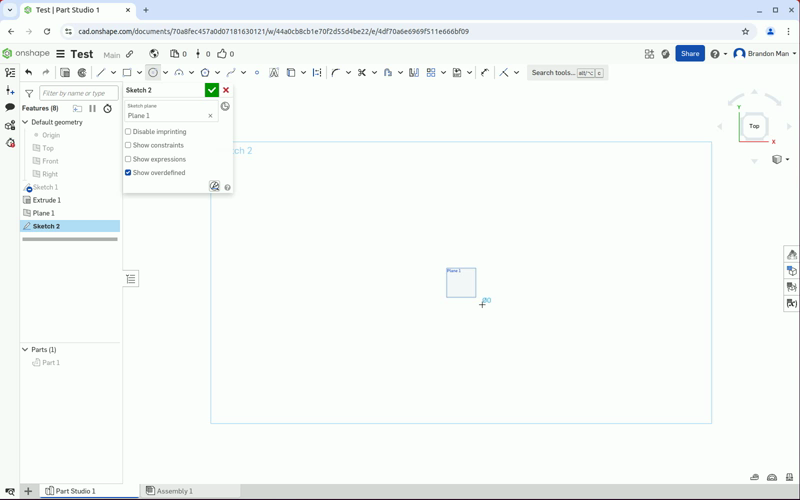
mouse_move(494, 304)
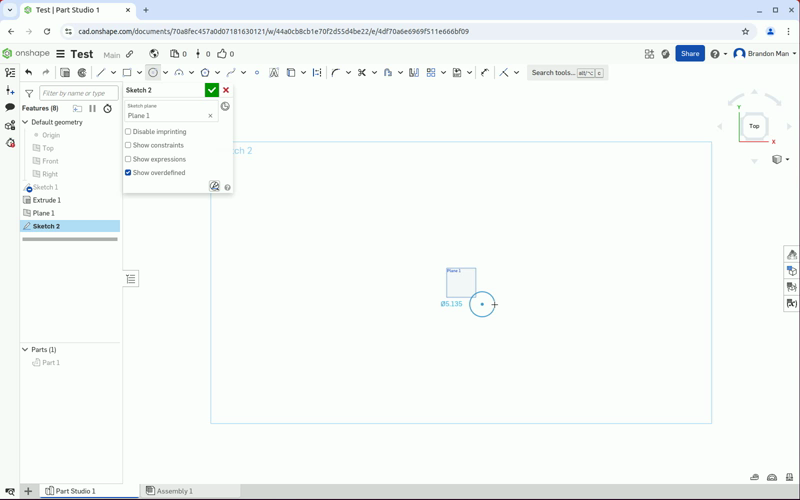
click(494, 304)
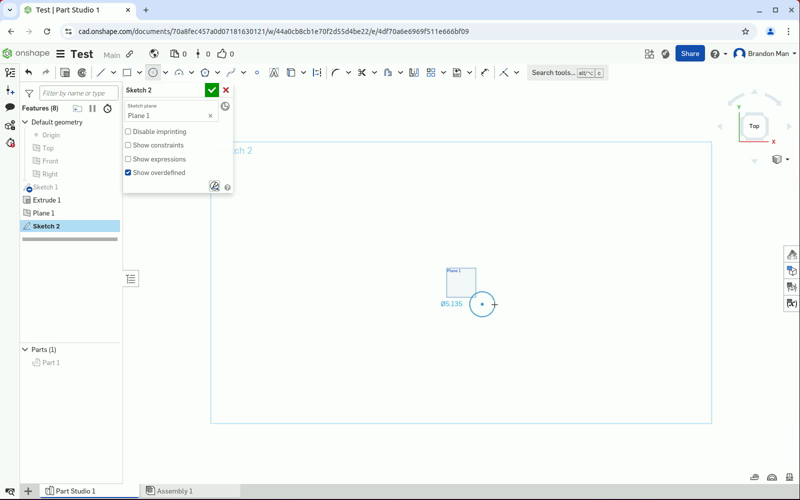
key(esc)
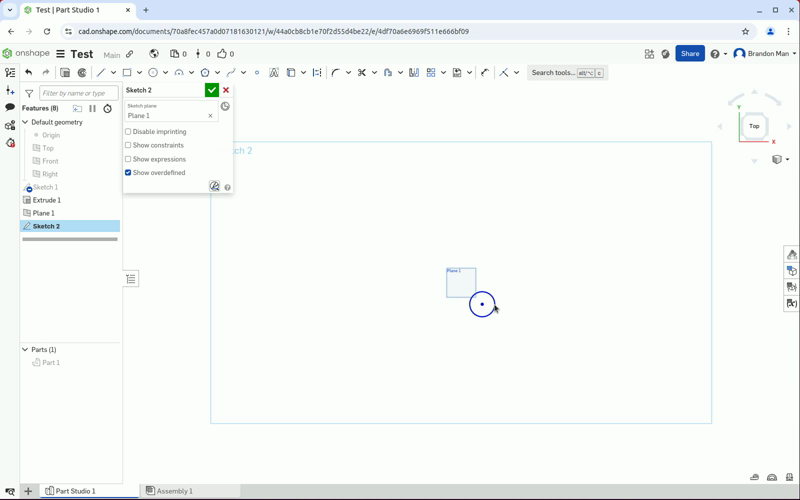
mouse_move(489, 310)
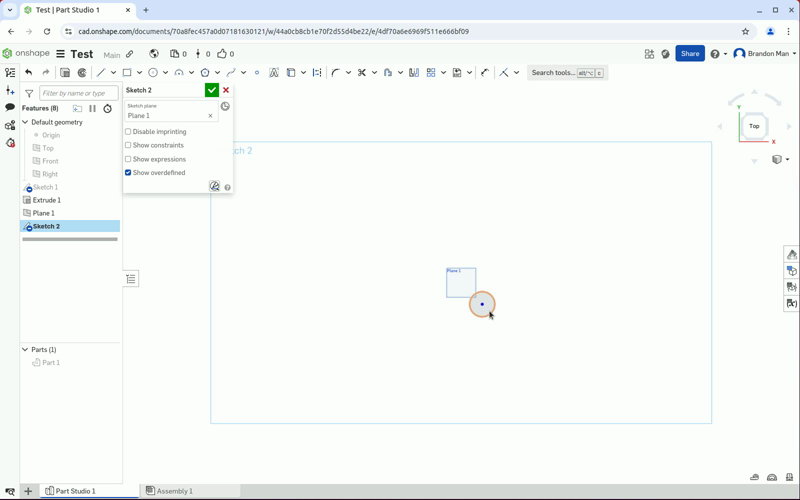
scroll(6)
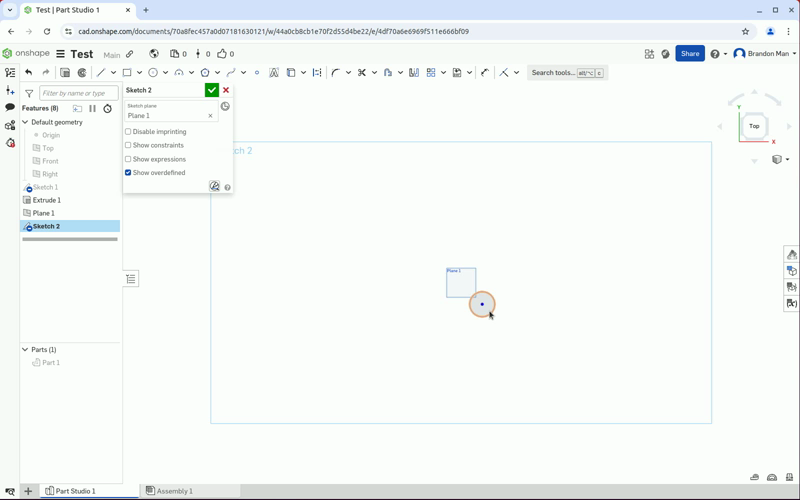
scroll(6)
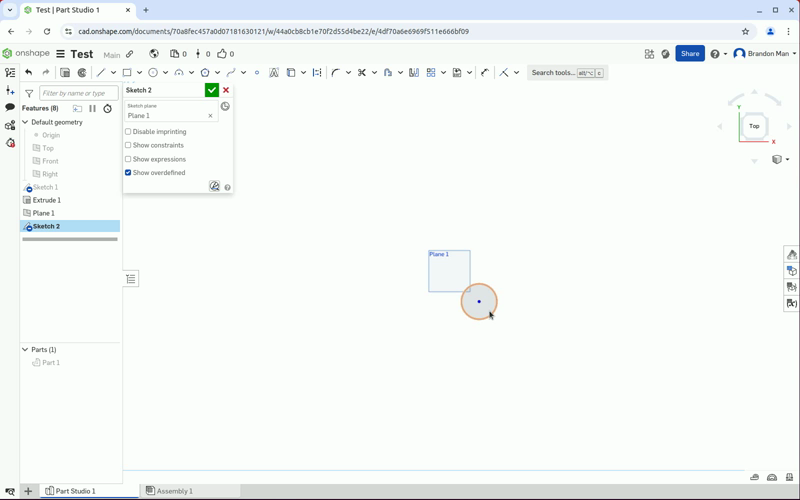
scroll(6)
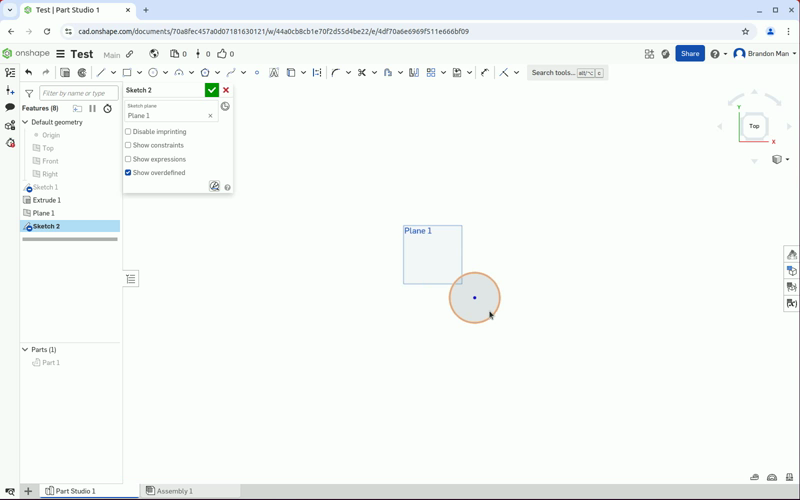
scroll(6)
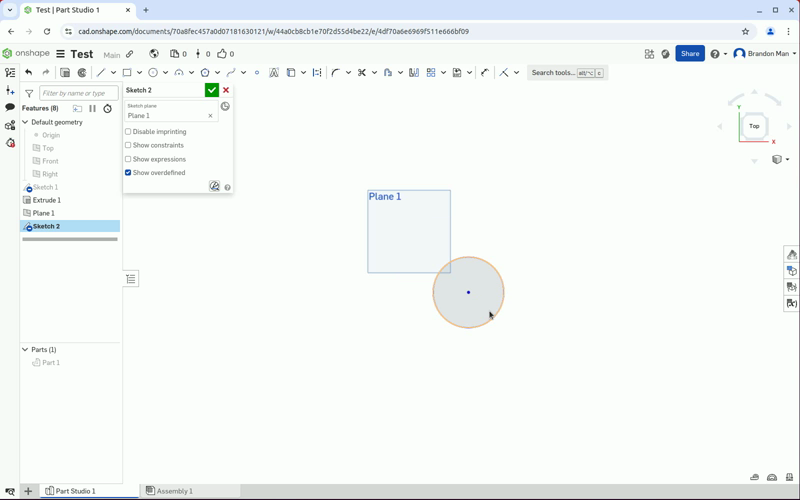
scroll(6)
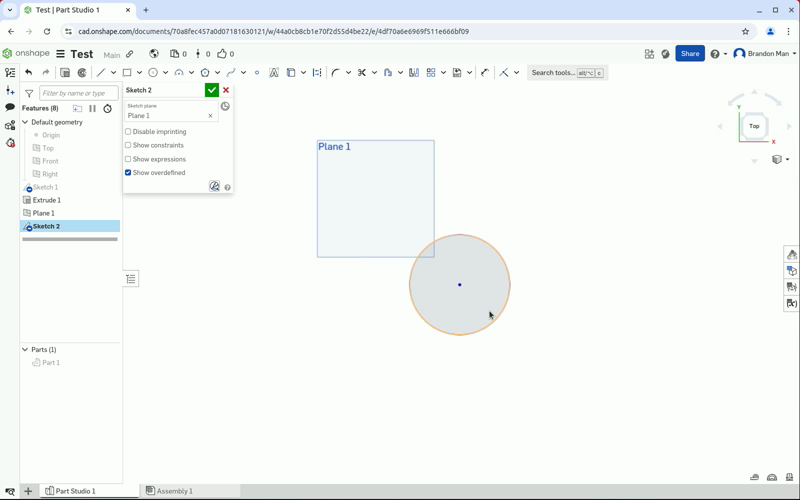
scroll(6)
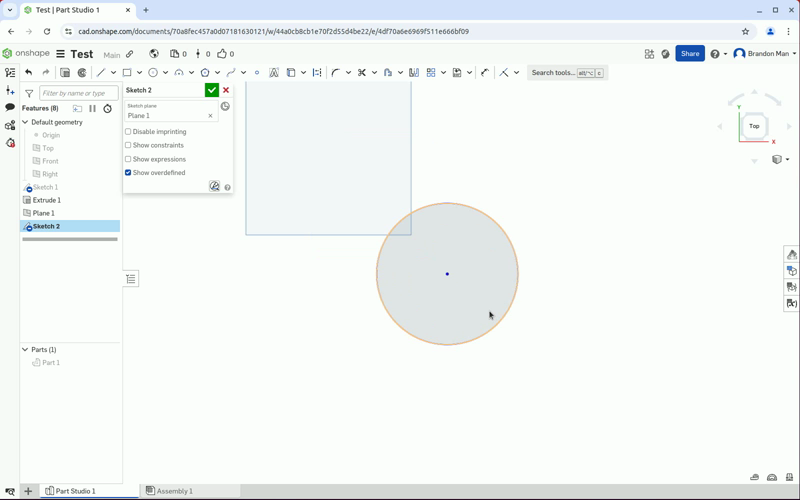
scroll(6)
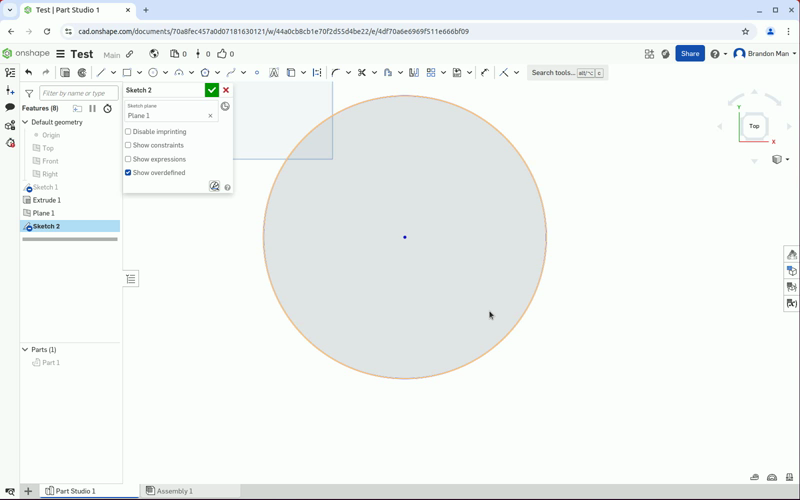
click(489, 310)
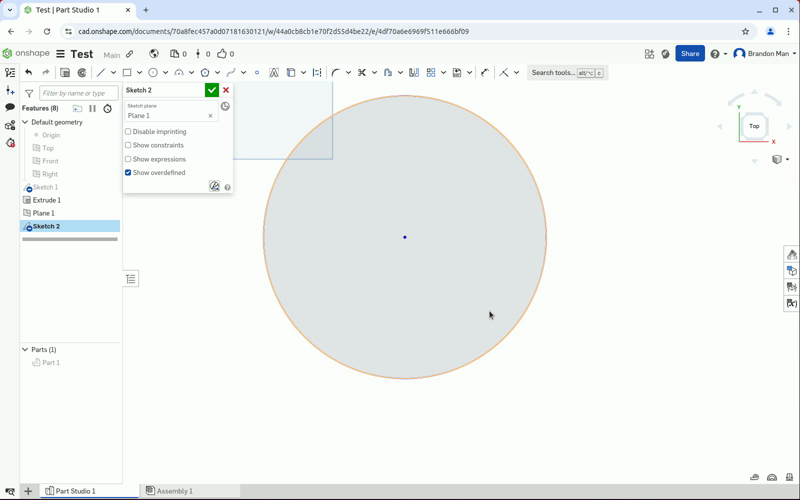
scroll(-6)
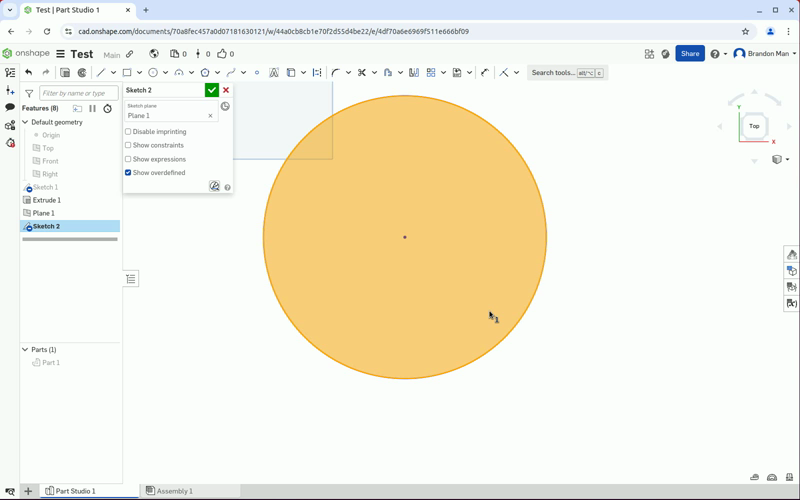
scroll(-6)
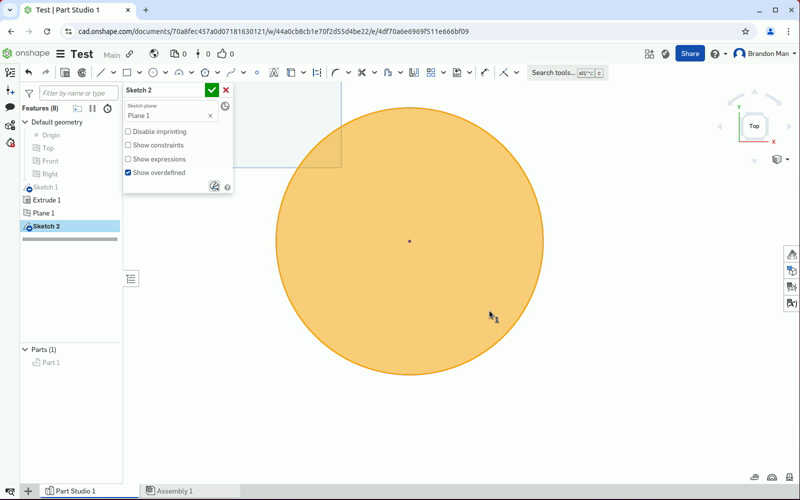
scroll(-6)
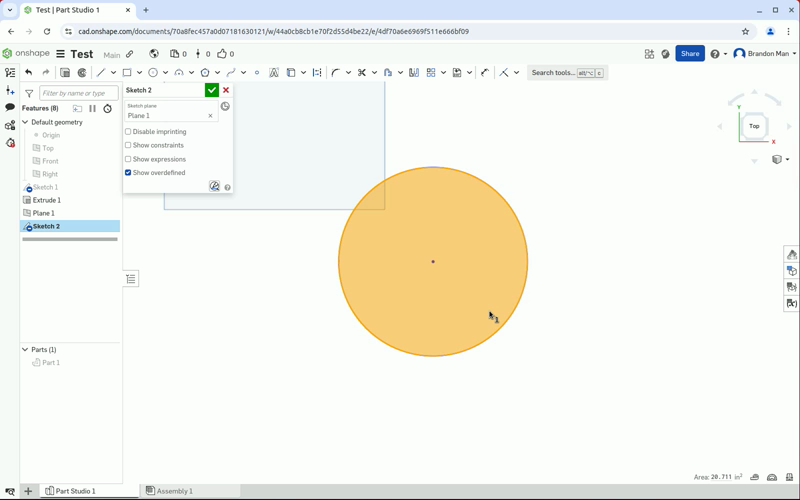
scroll(-6)
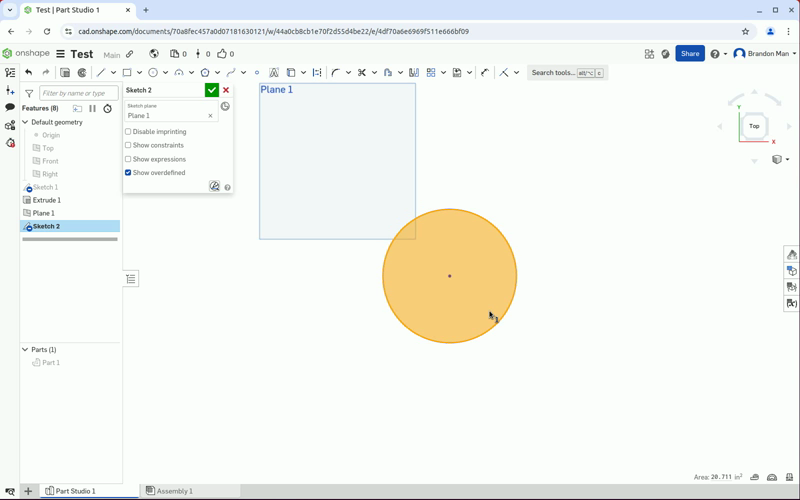
scroll(-6)
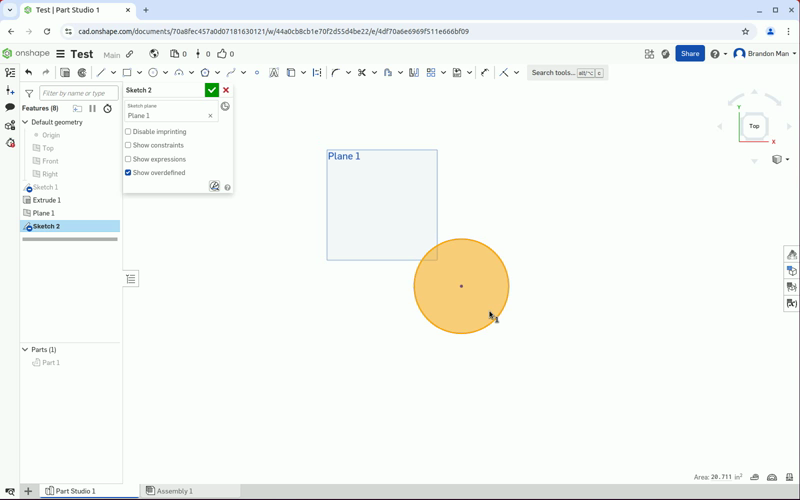
scroll(-6)
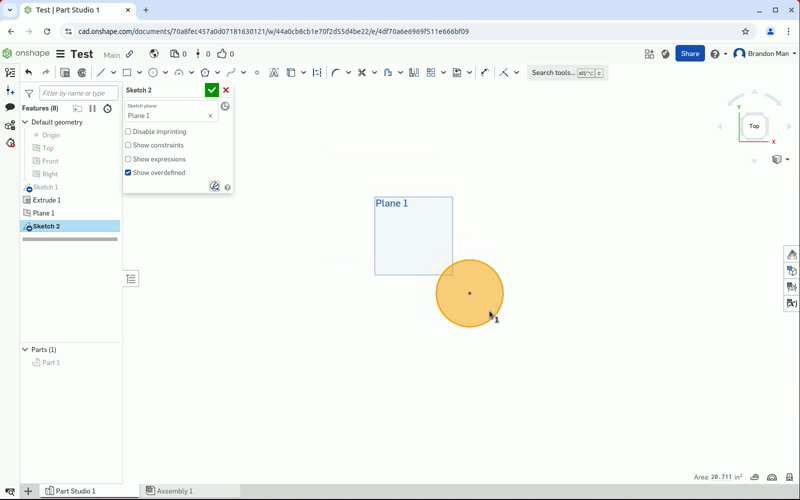
scroll(-6)
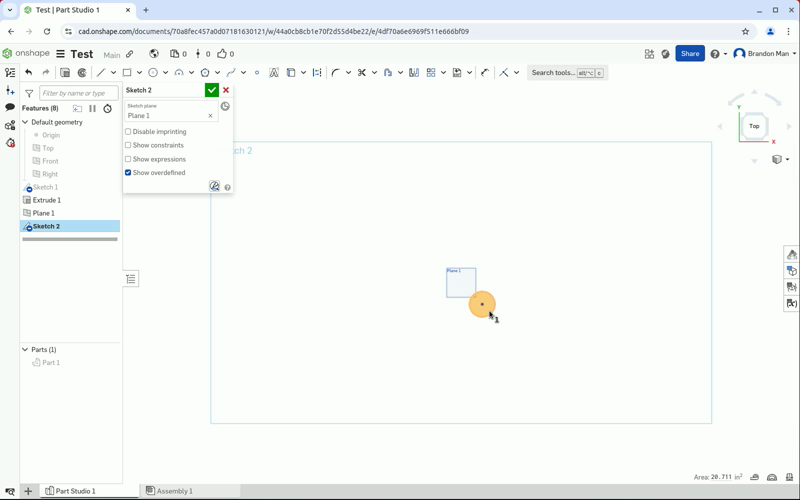
mouse_move(73, 352)
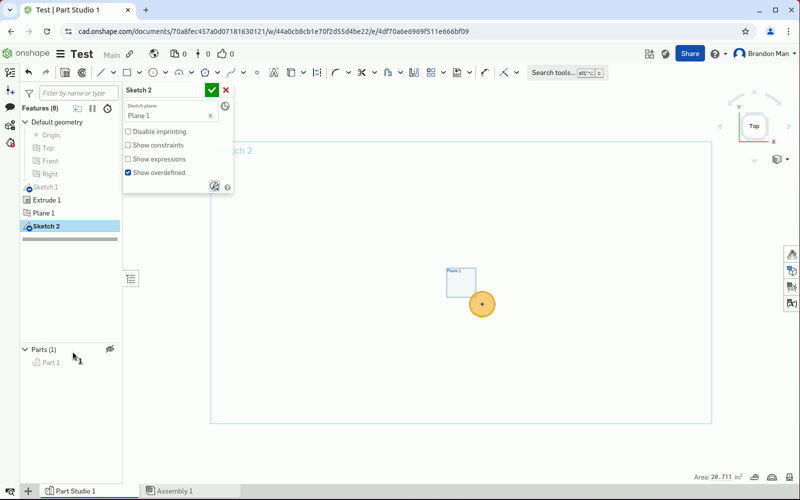
key(shift+y)
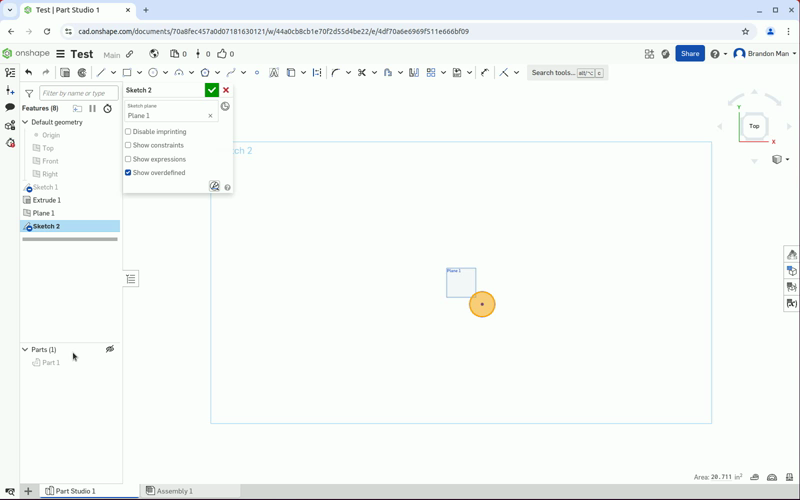
key(shift+e)
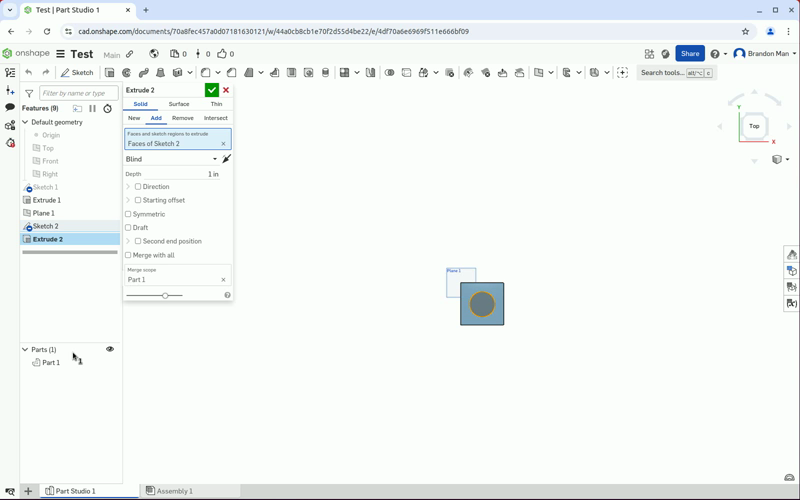
mouse_move(143, 106)
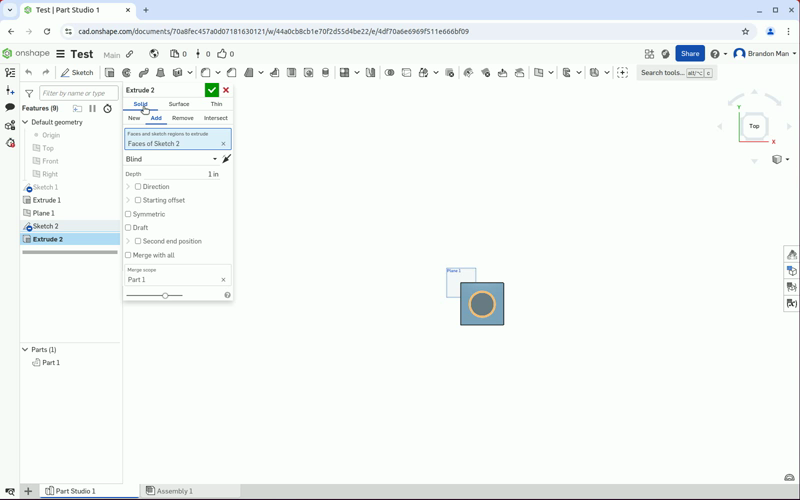
click(143, 106)
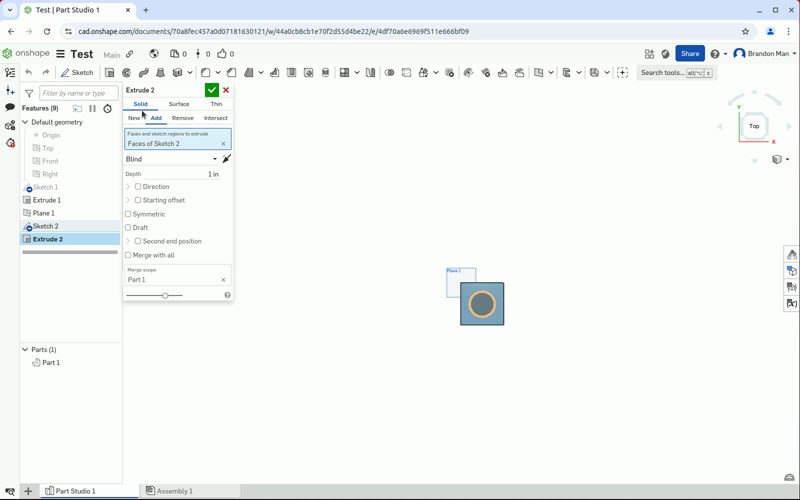
mouse_move(137, 120)
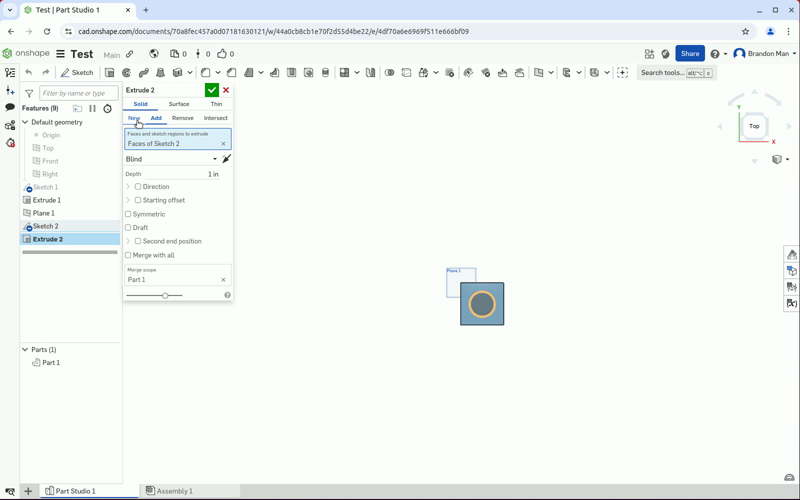
click(137, 120)
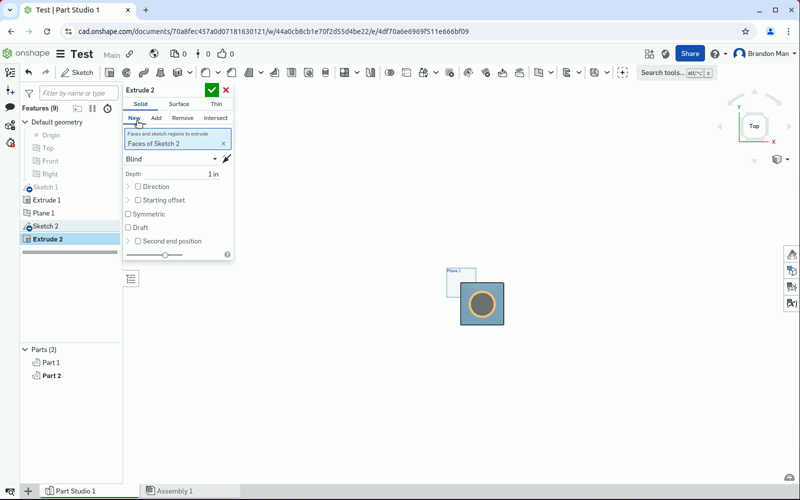
key(tab, 4)
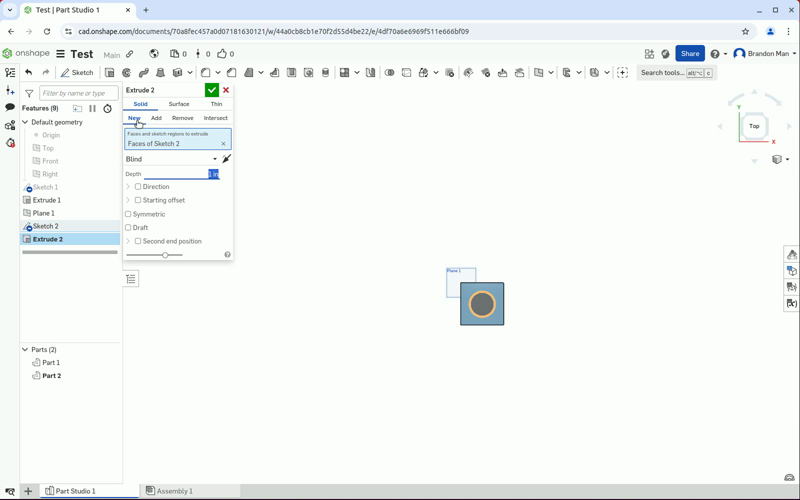
text(1.204)
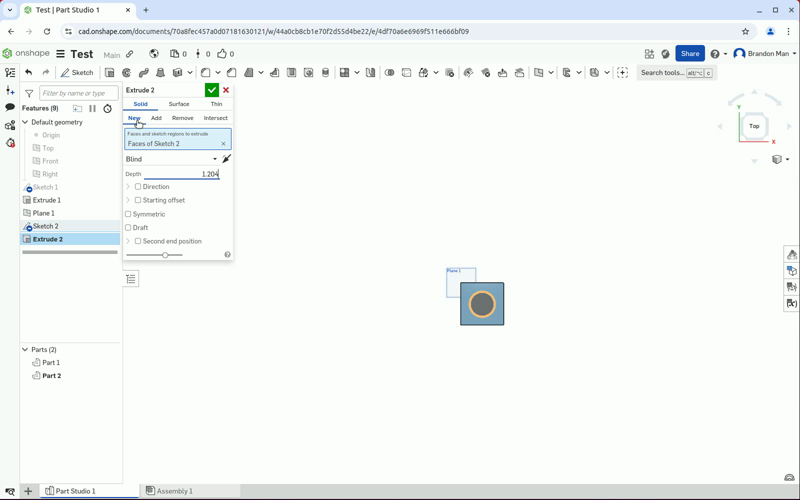
key(enter)
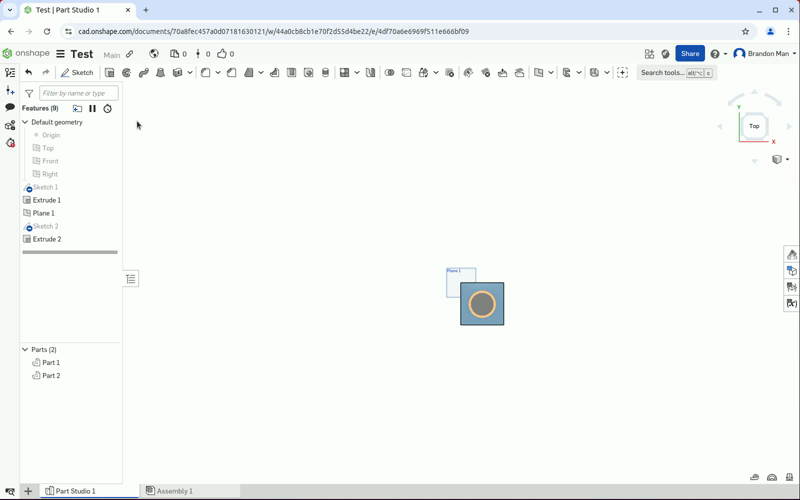
key(shift+h)
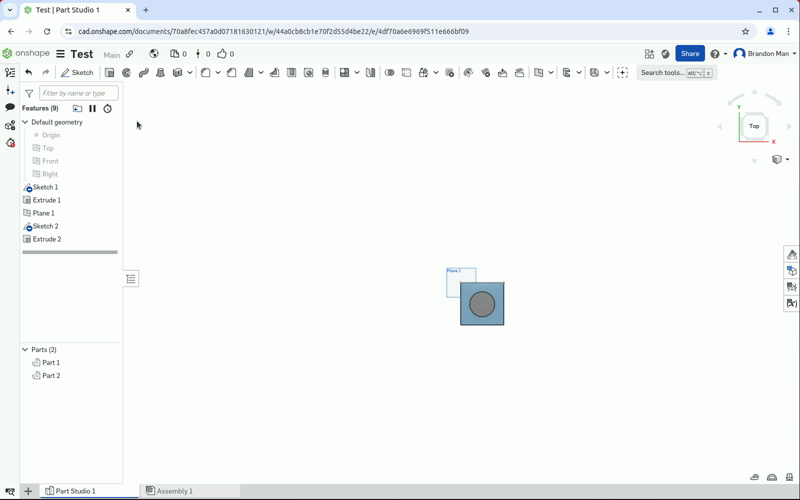
key(shift+h)
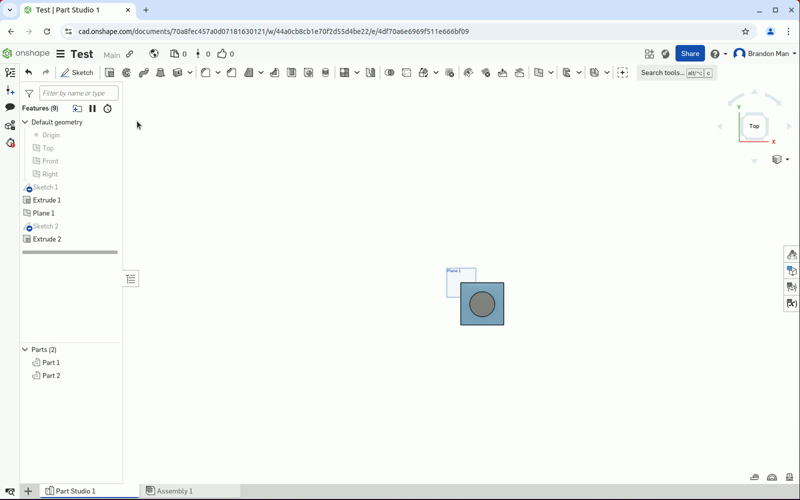
mouse_move(73, 189)
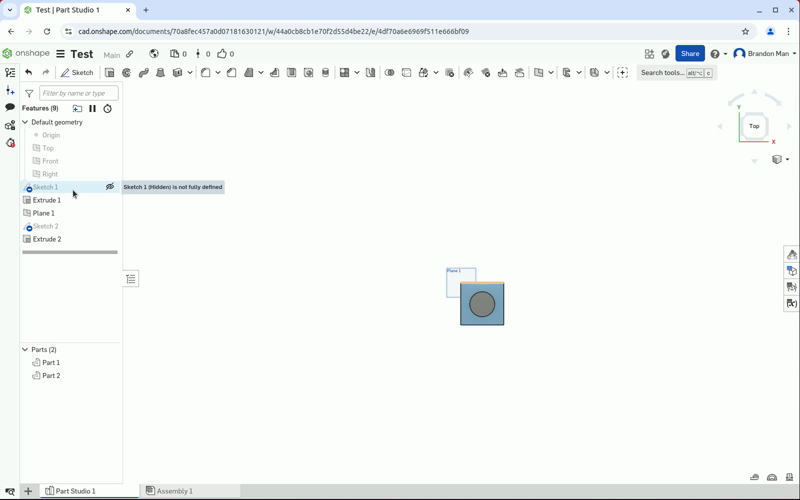
click(73, 189)
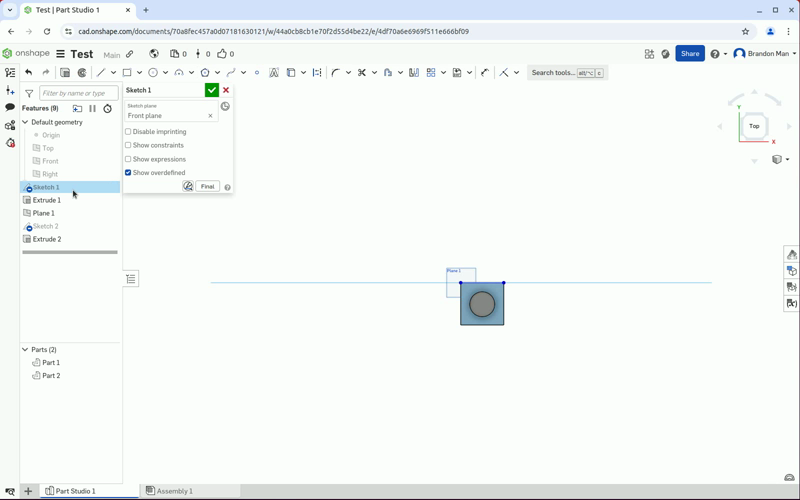
mouse_move(229, 92)
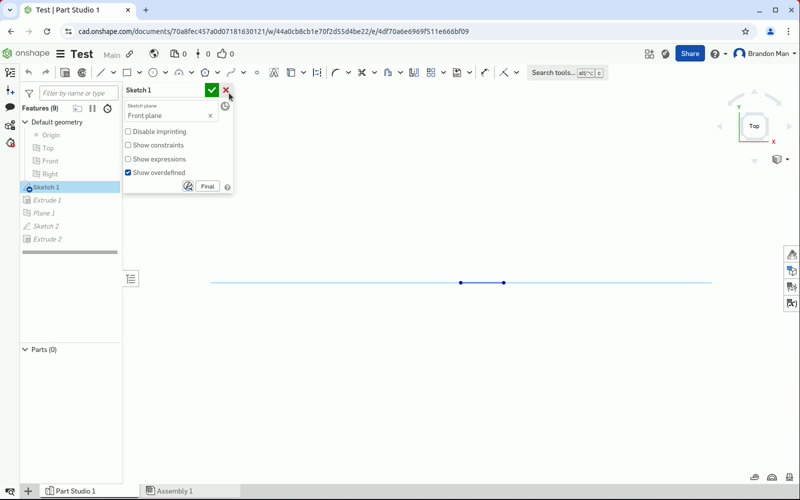
click(229, 92)
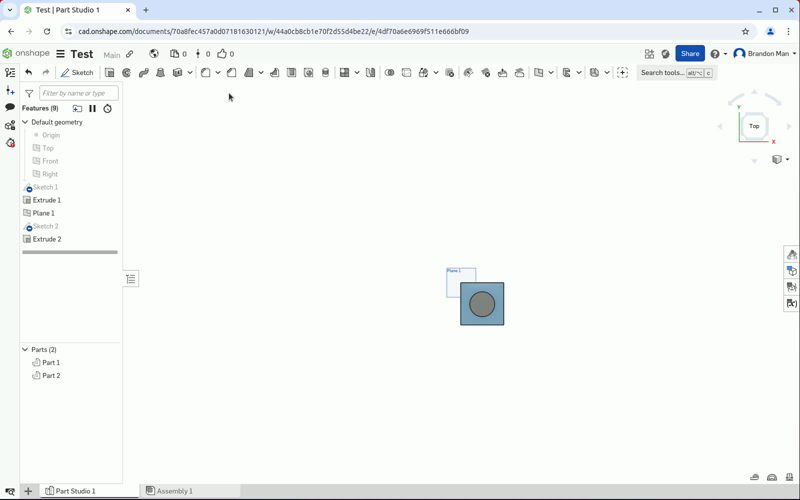
mouse_move(73, 352)
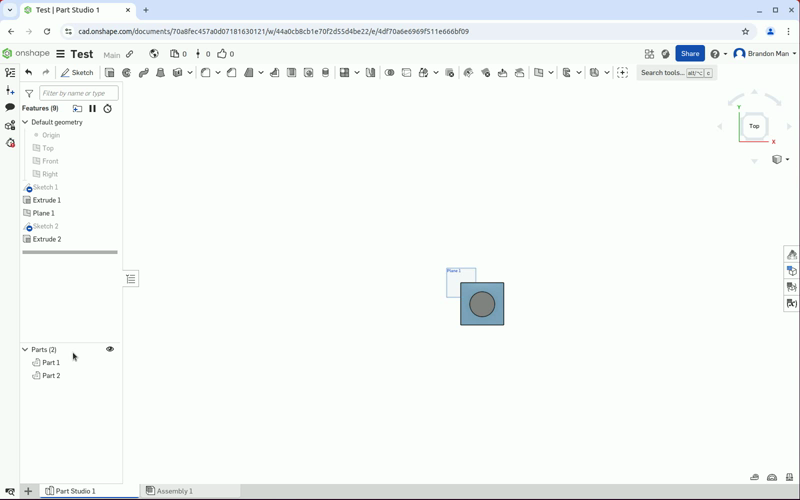
key(y)
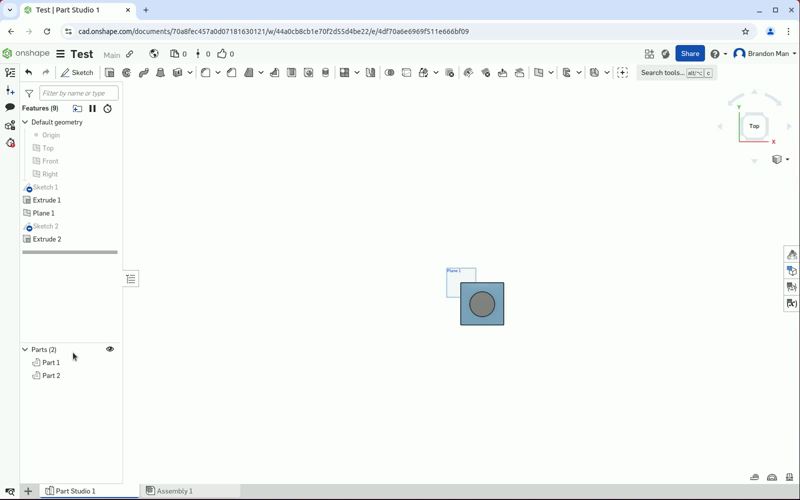
key(shift+p)
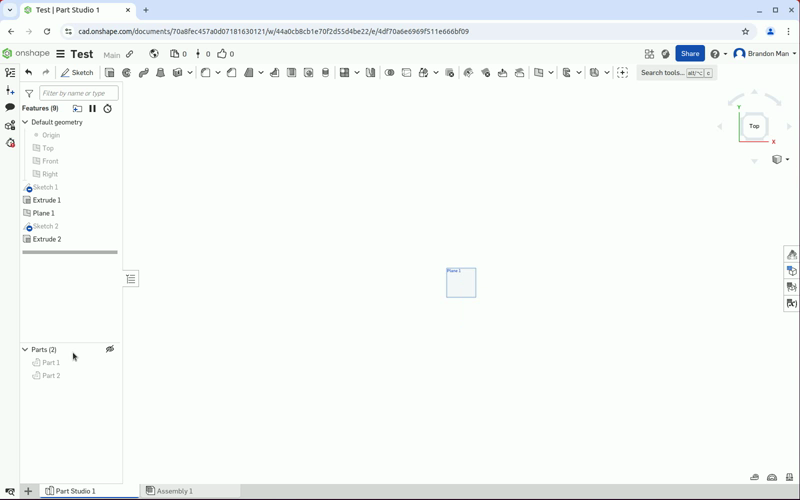
key(space)
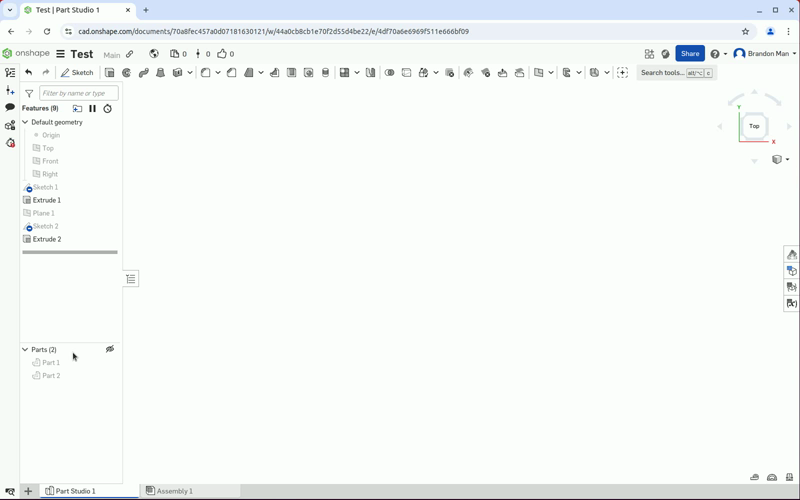
key_down(shift)
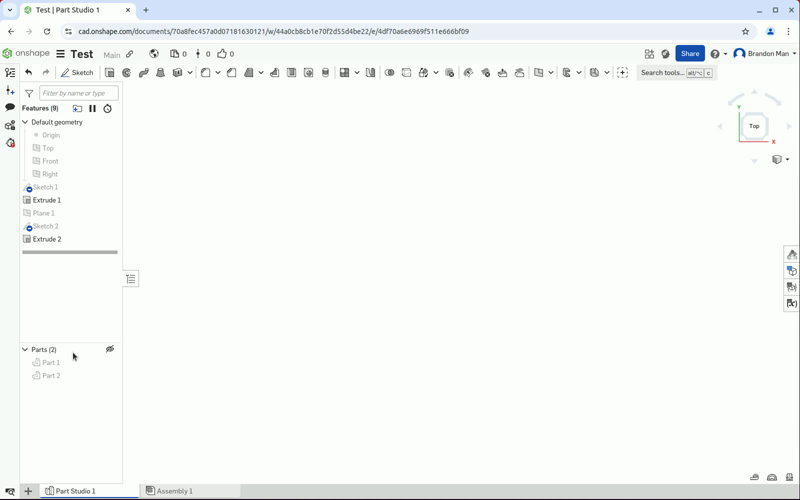
key(up)
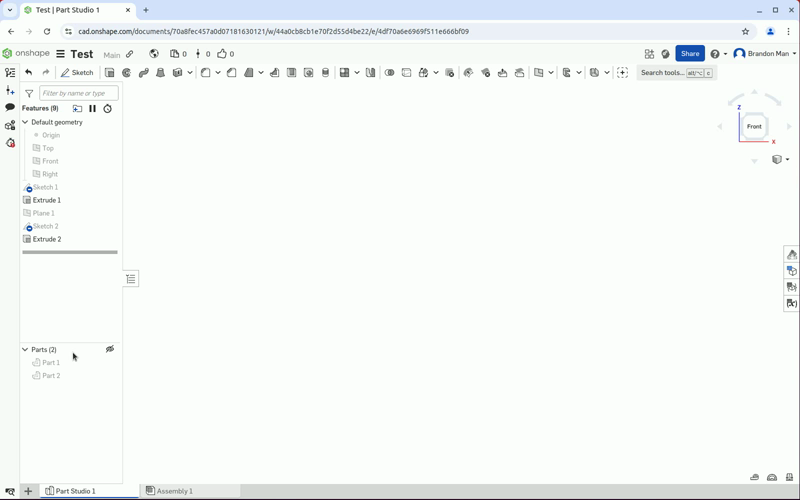
key_up(shift)
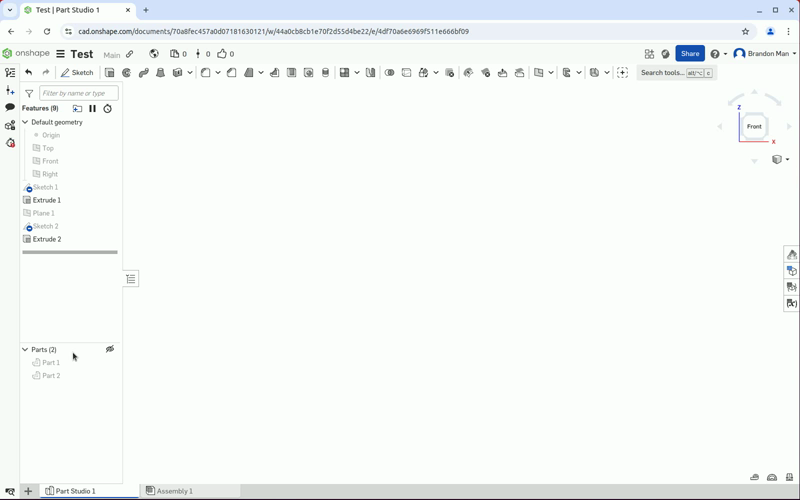
mouse_move(73, 352)
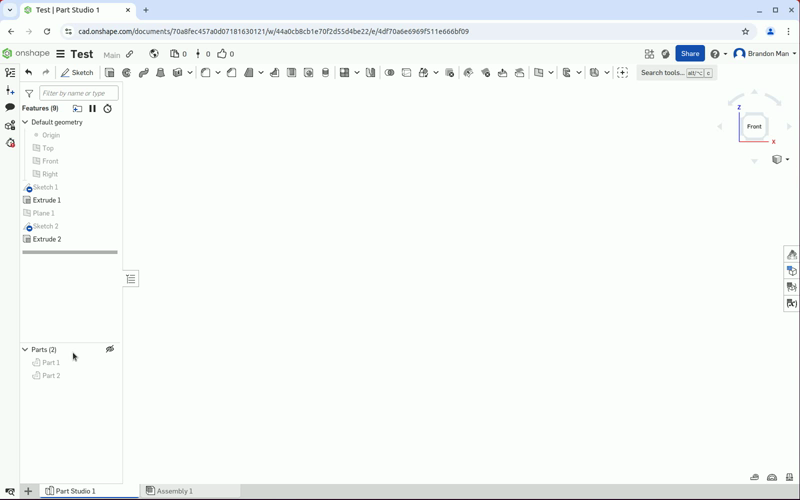
key(shift+y)
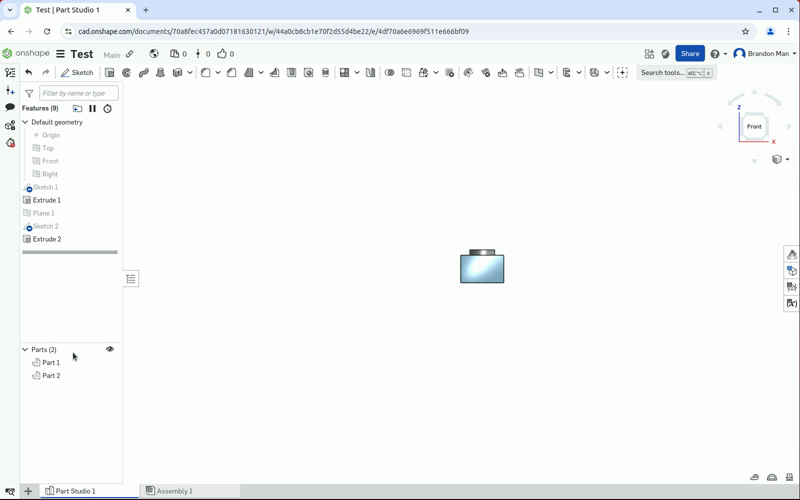
mouse_move(541, 75)
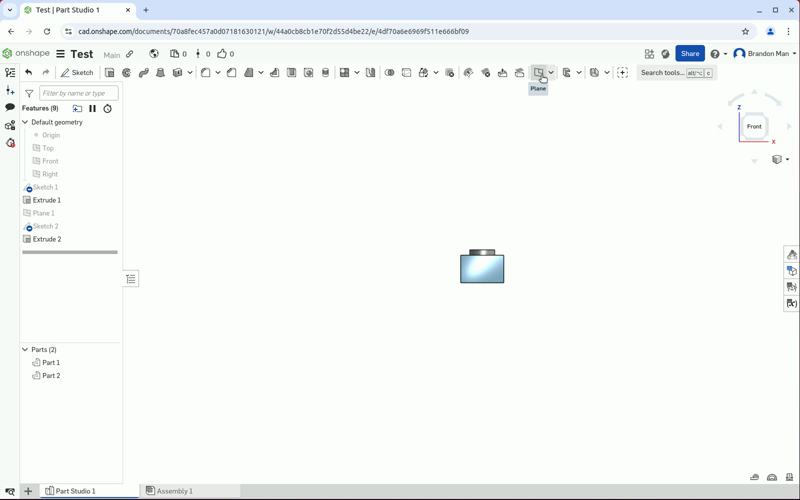
click(541, 75)
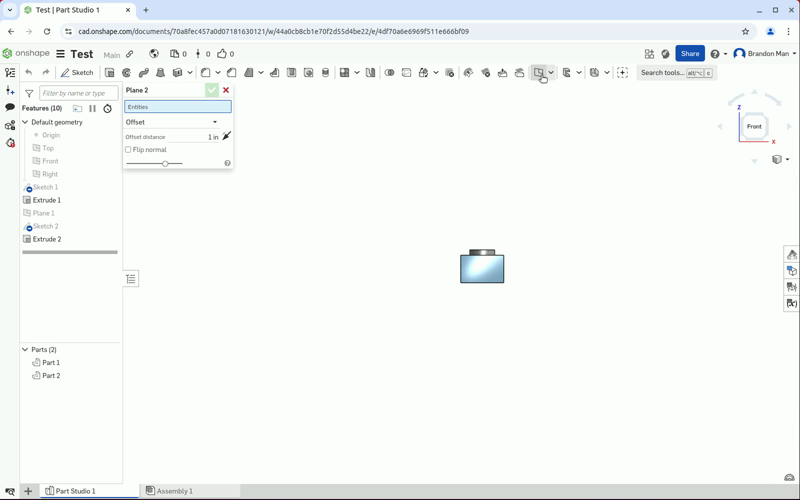
mouse_move(73, 163)
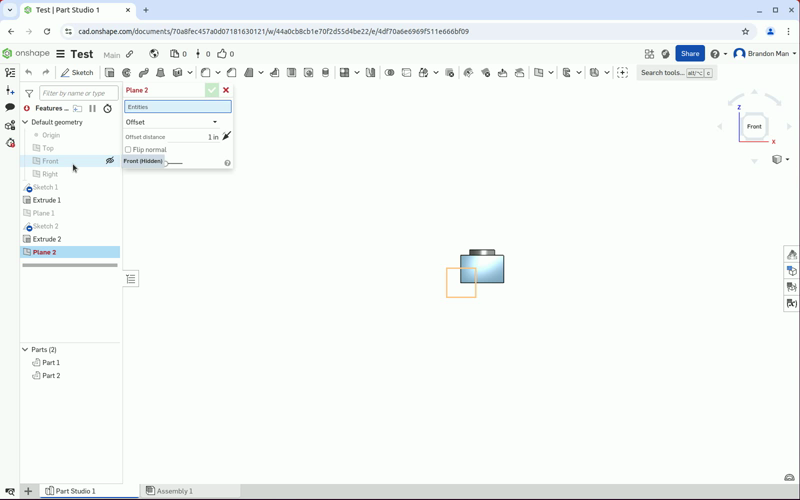
click(73, 163)
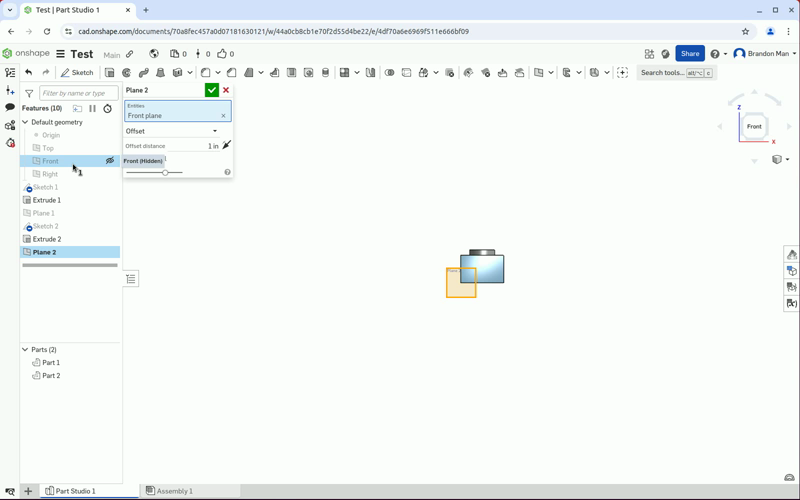
key(tab, 2)
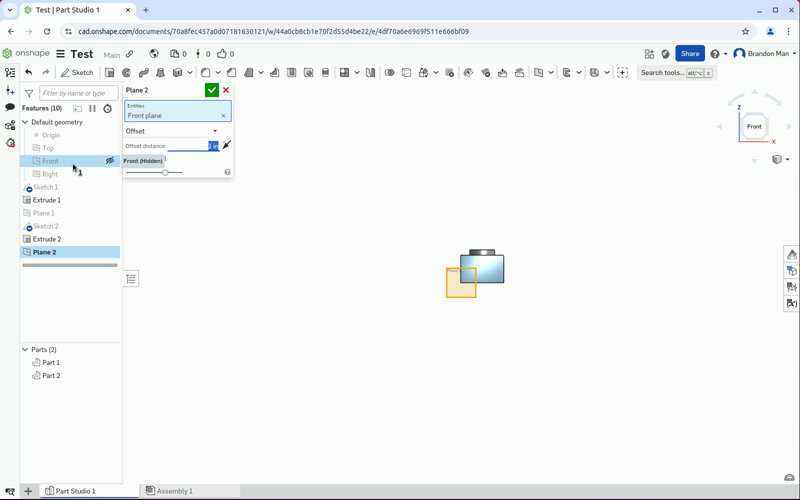
text(8.658)
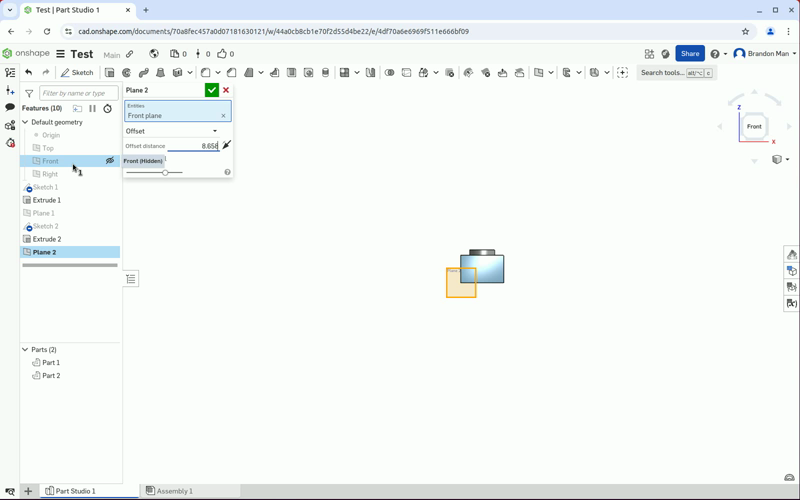
key(enter, 2)
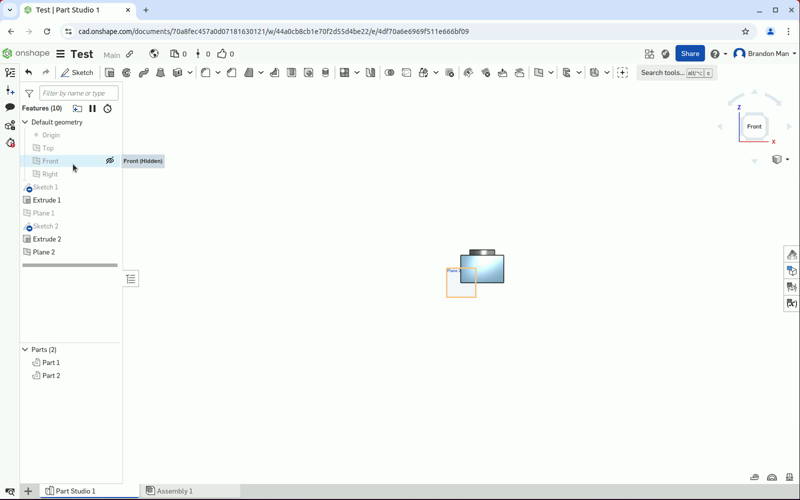
key(shift+s)
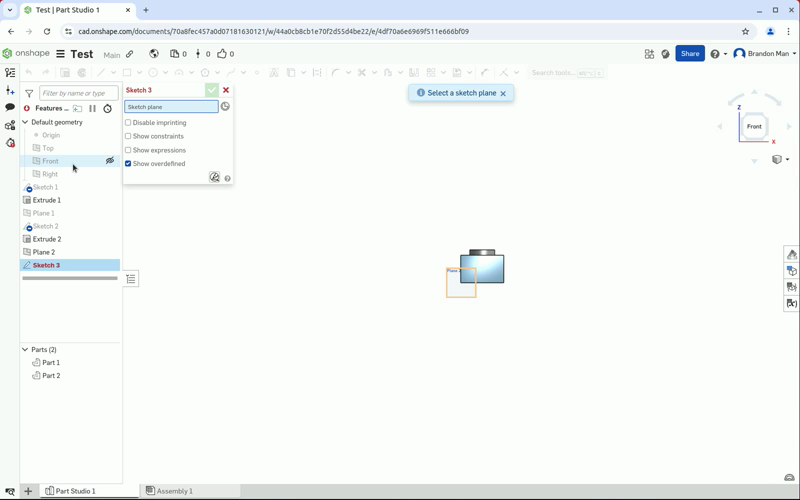
mouse_move(73, 254)
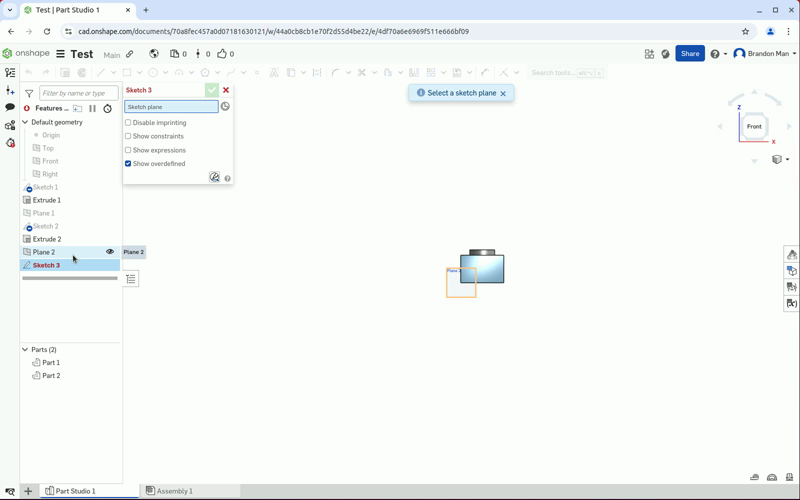
click(73, 254)
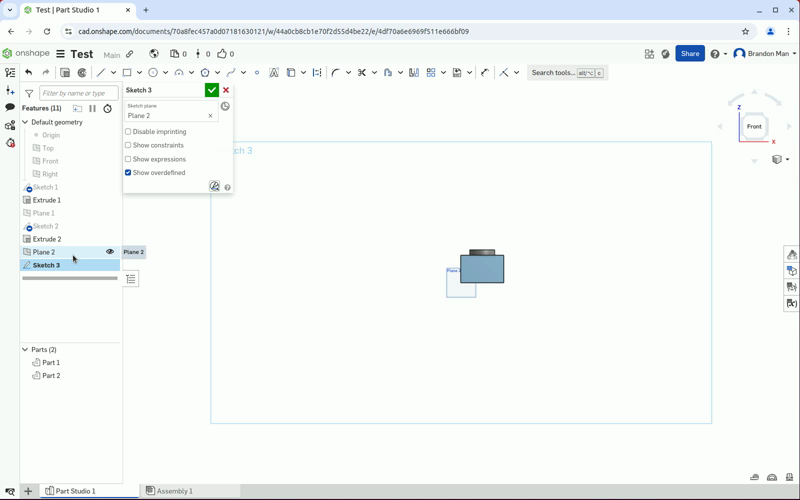
mouse_move(73, 352)
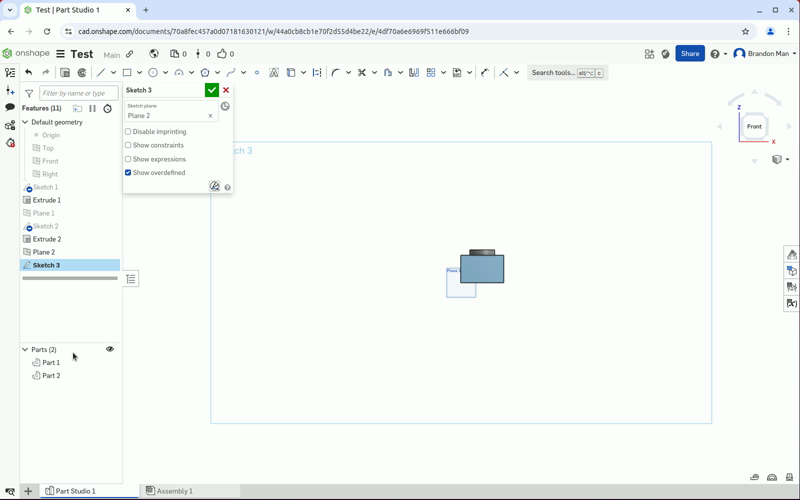
key(y)
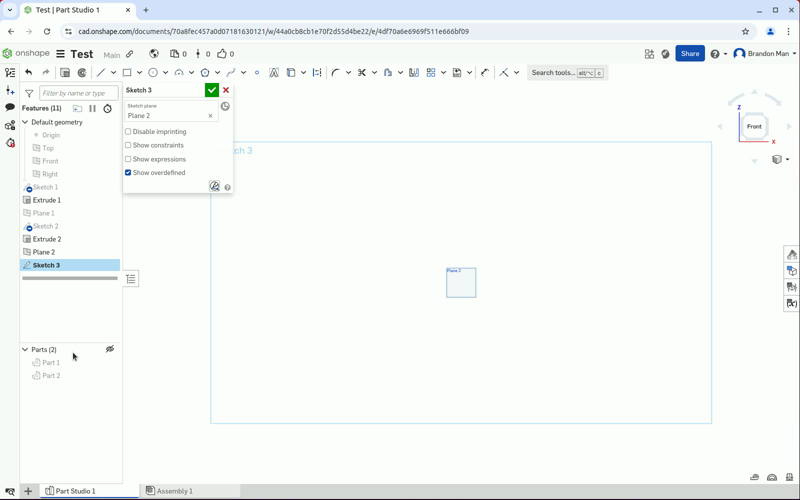
key(l)
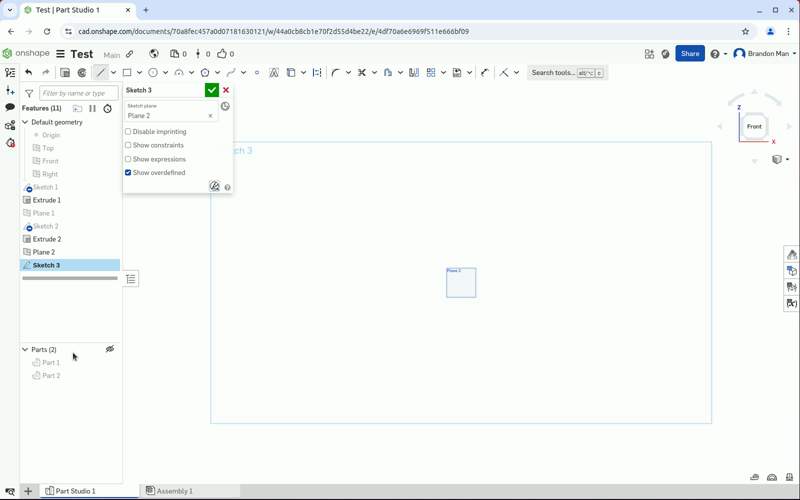
key_down(shift)
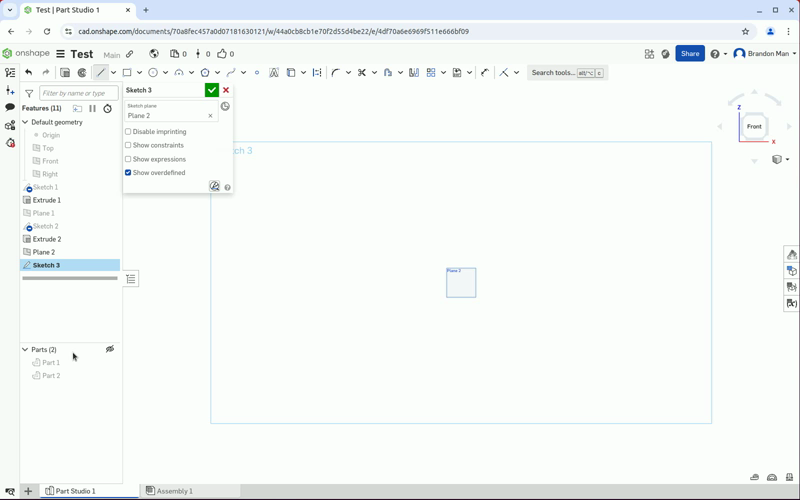
mouse_move(433, 395)
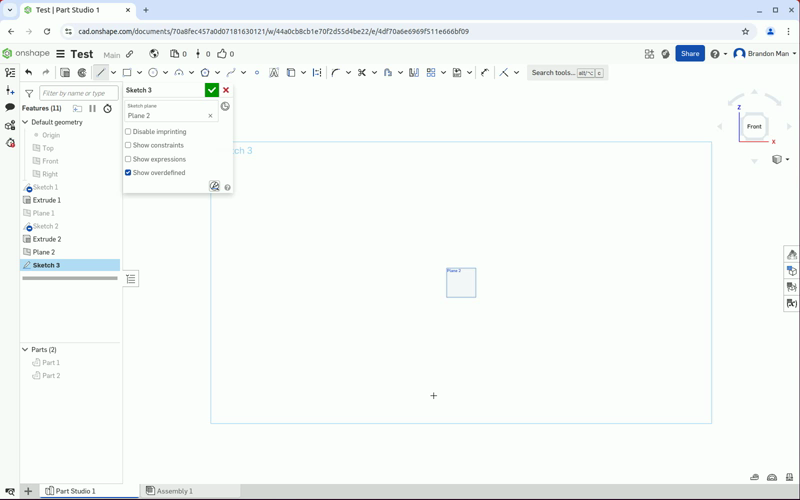
click(433, 395)
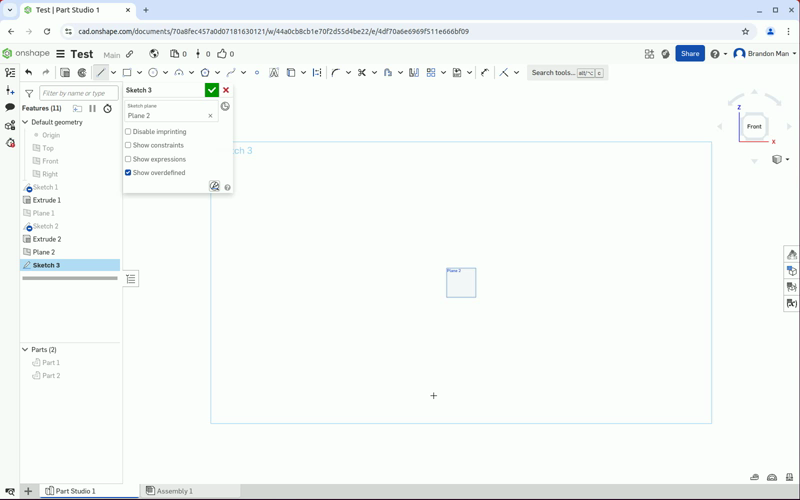
key_up(shift)
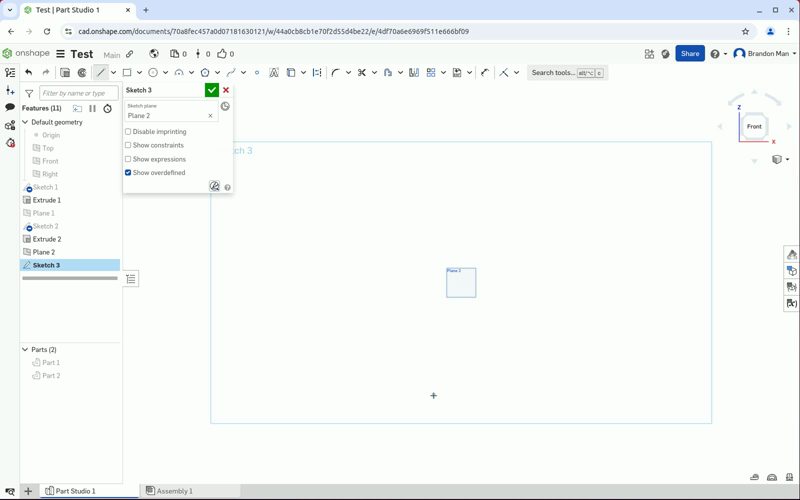
key_down(shift)
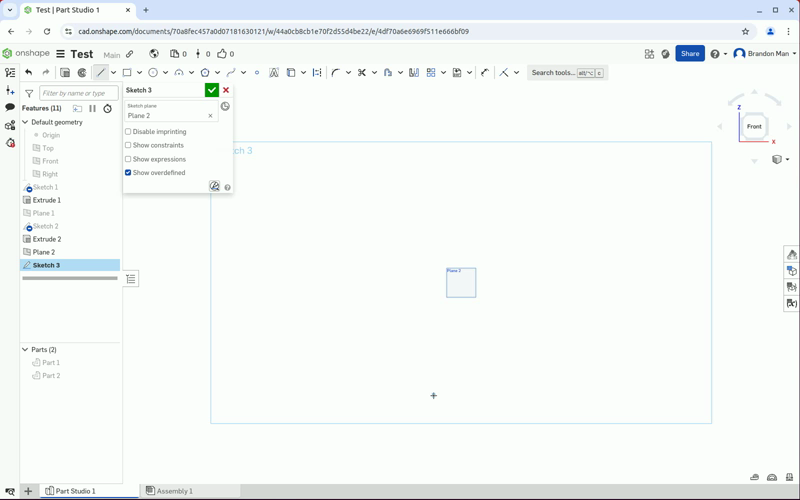
mouse_move(504, 395)
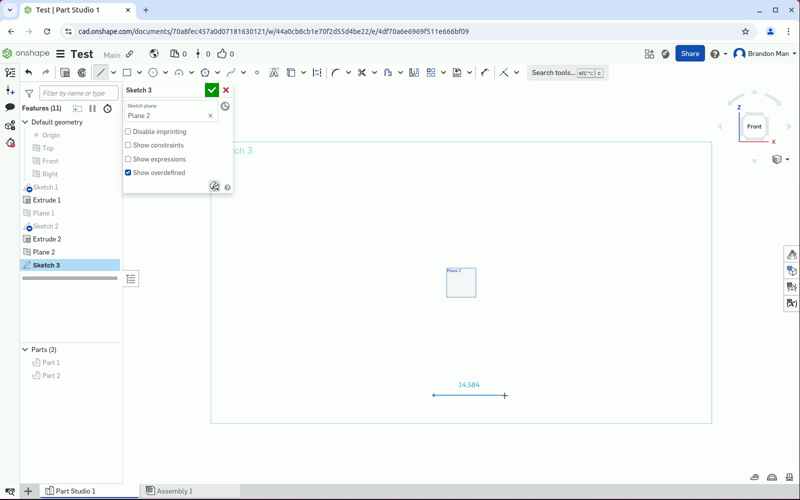
click(504, 395)
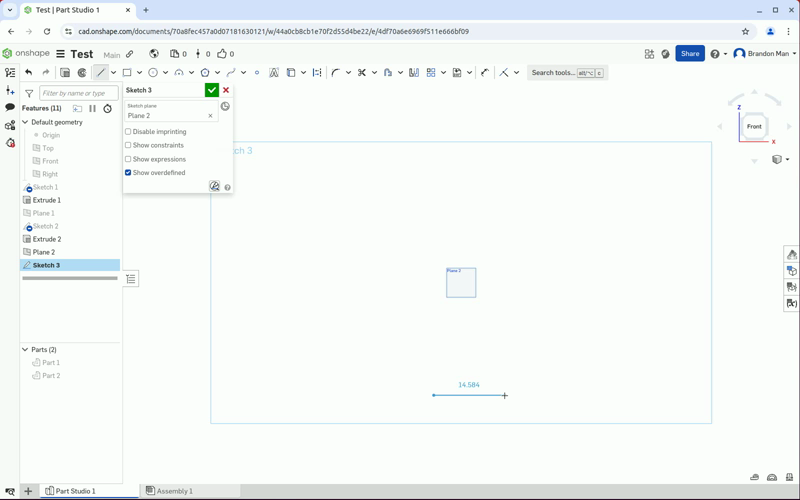
key_up(shift)
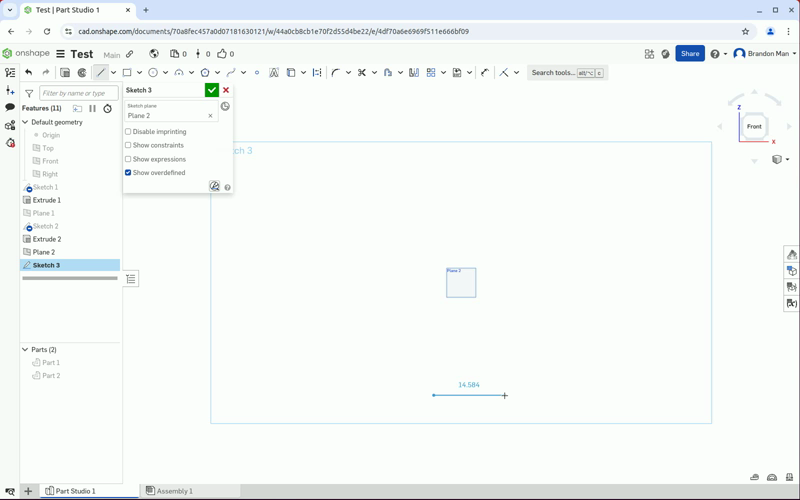
key_down(shift)
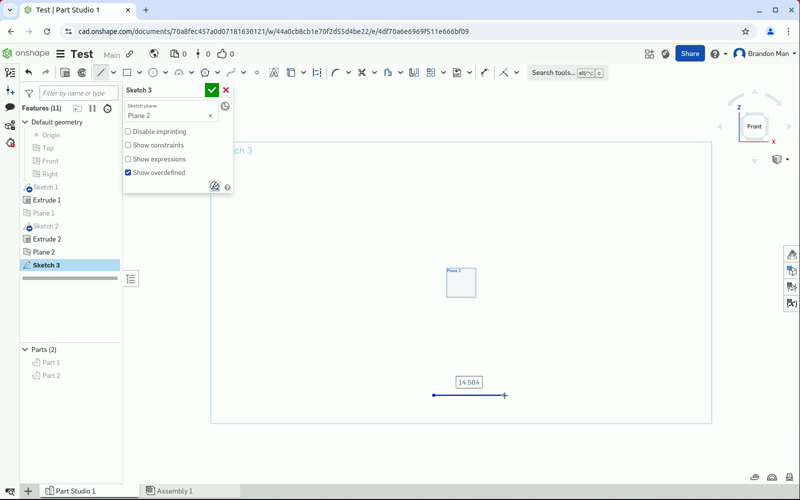
mouse_move(534, 395)
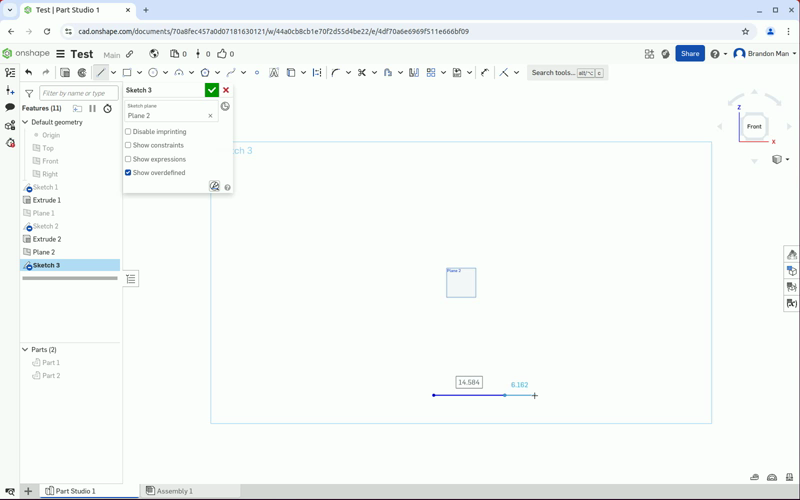
mouse_move(504, 359)
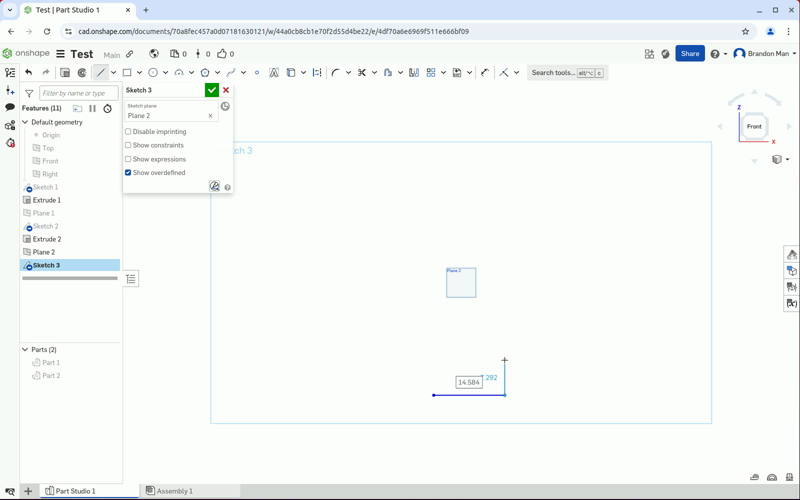
click(504, 359)
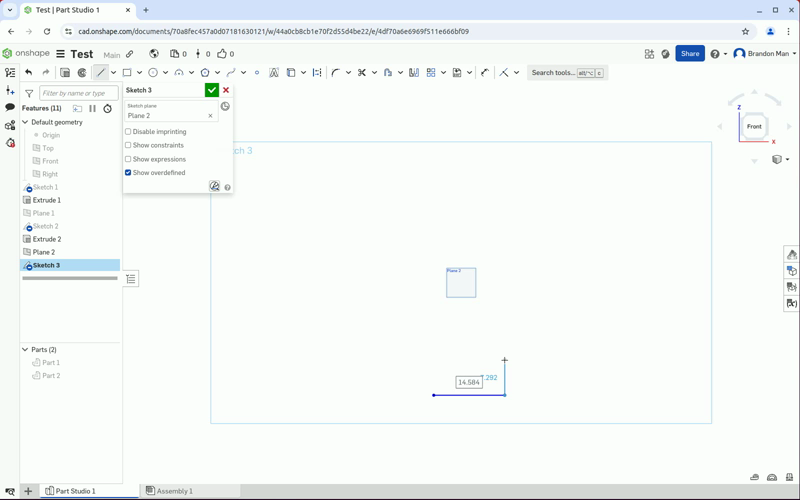
key_up(shift)
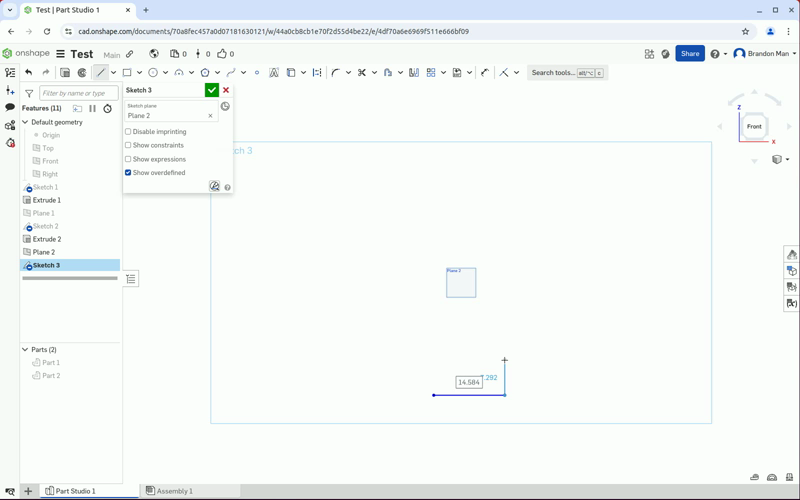
key_down(shift)
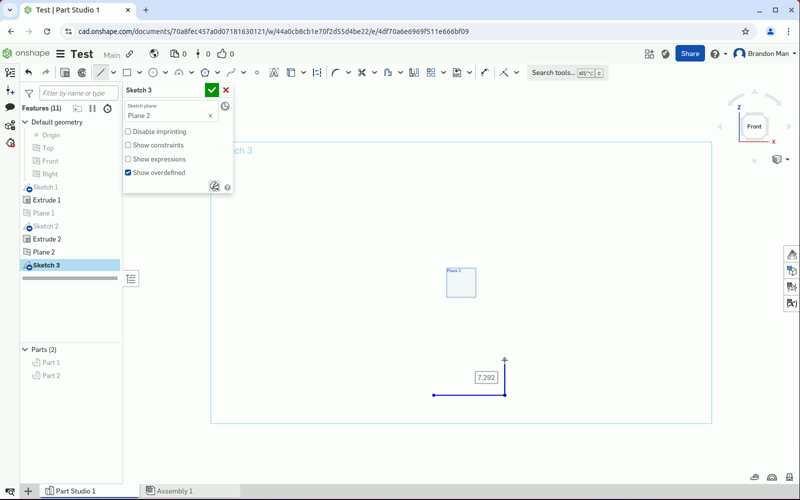
mouse_move(433, 359)
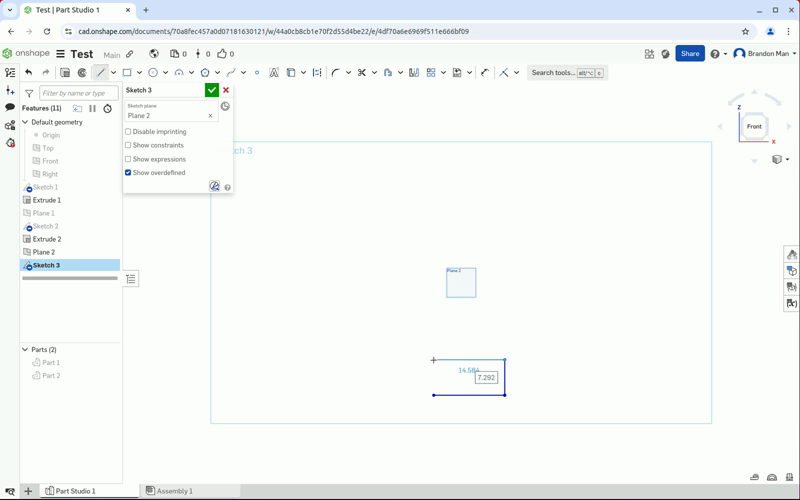
click(433, 359)
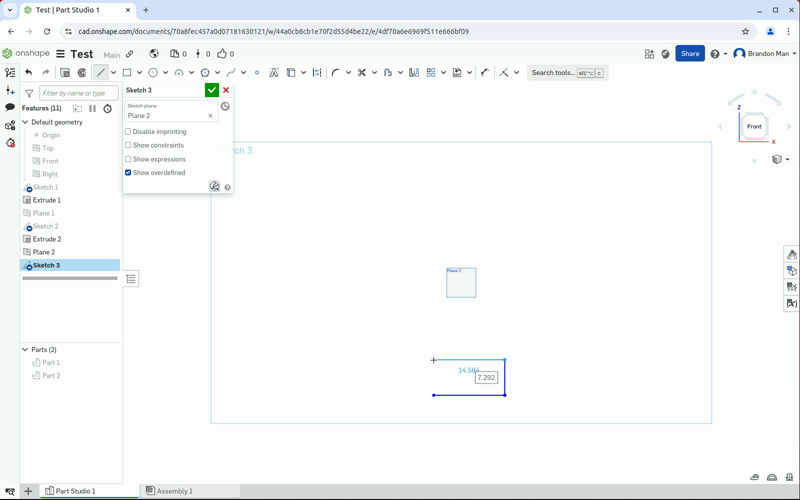
key_up(shift)
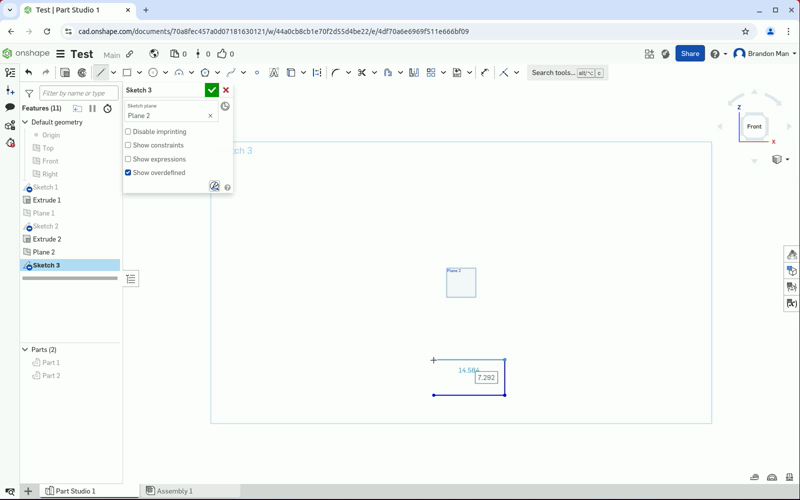
mouse_move(463, 359)
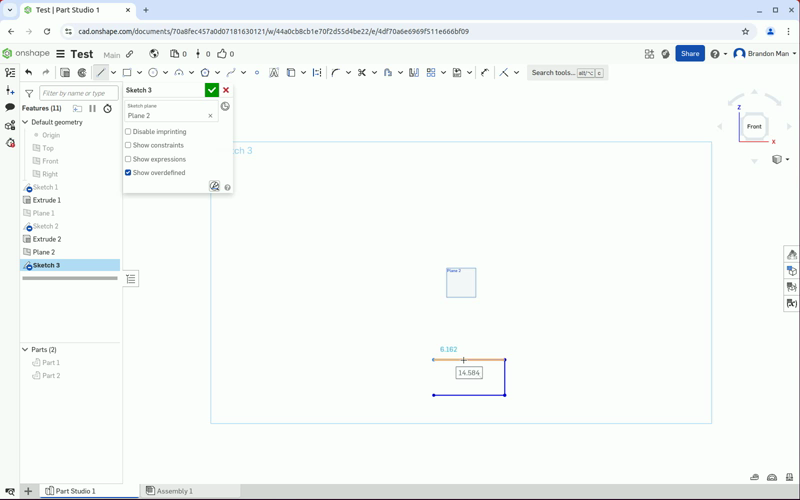
key_down(shift)
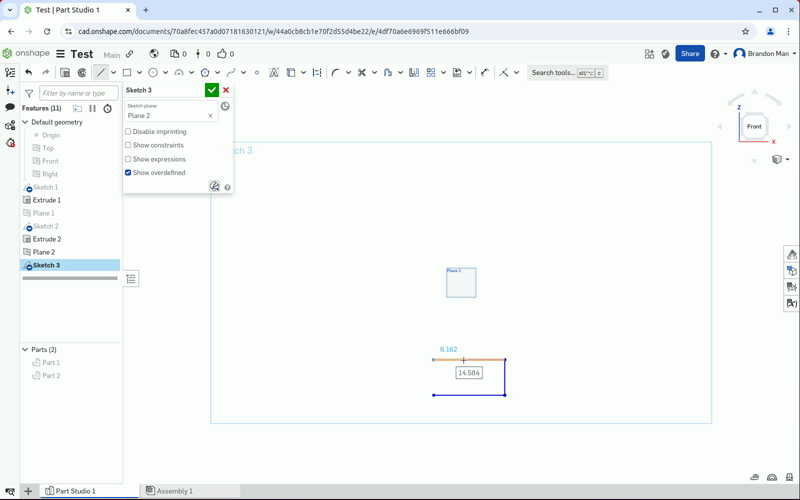
mouse_move(433, 395)
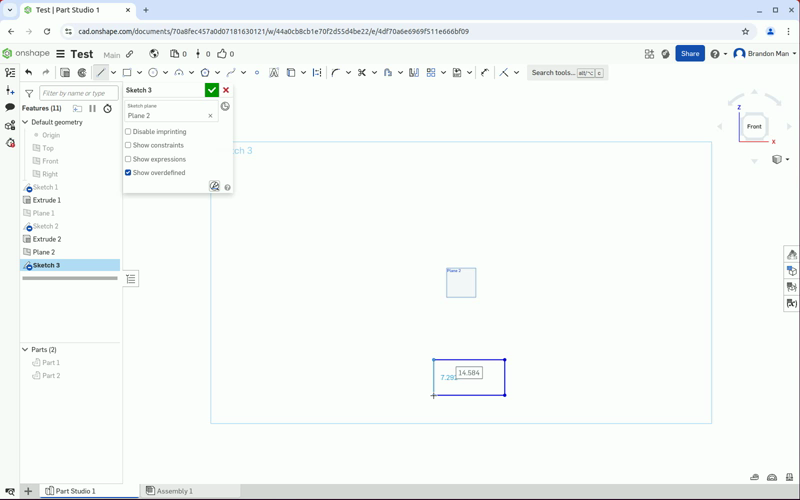
key_up(shift)
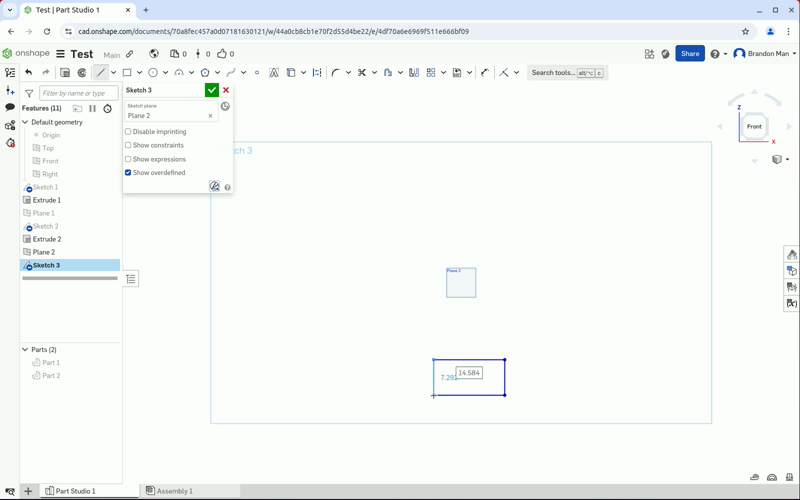
click(433, 395)
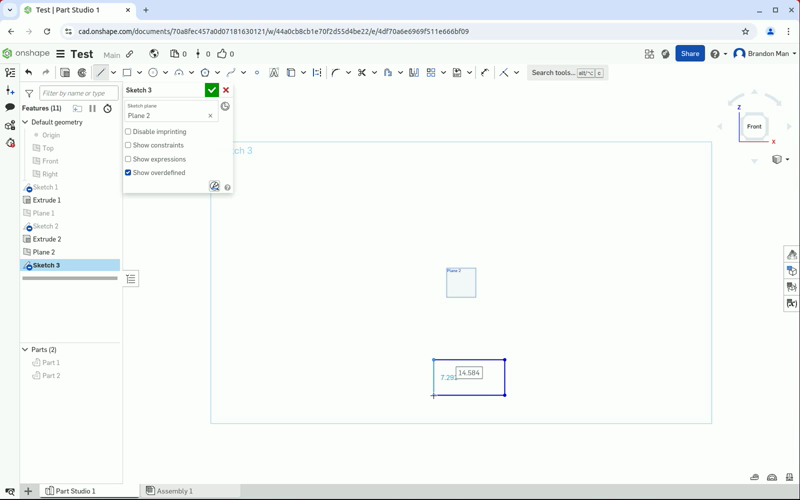
key(esc)
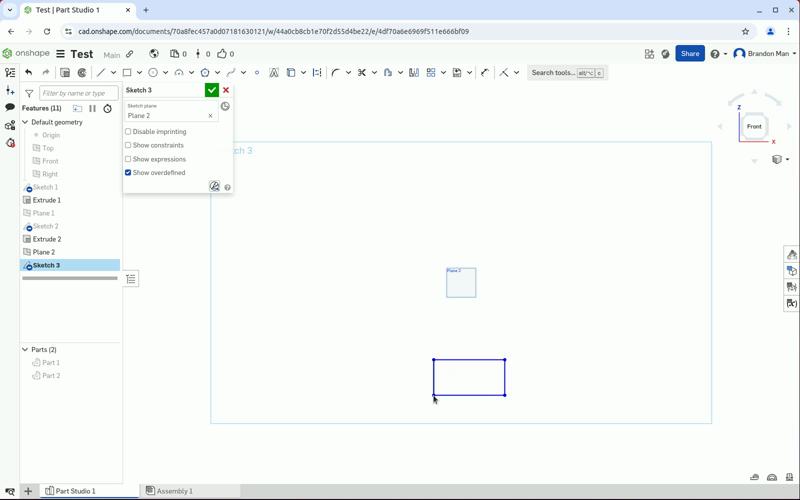
mouse_move(437, 364)
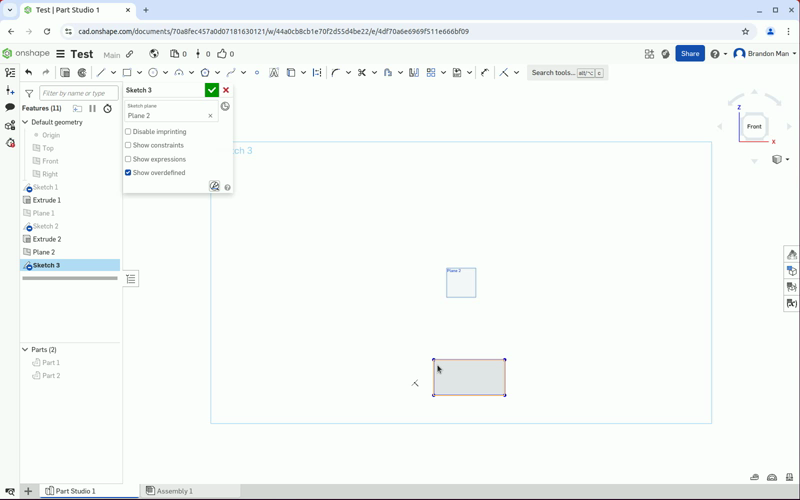
click(437, 364)
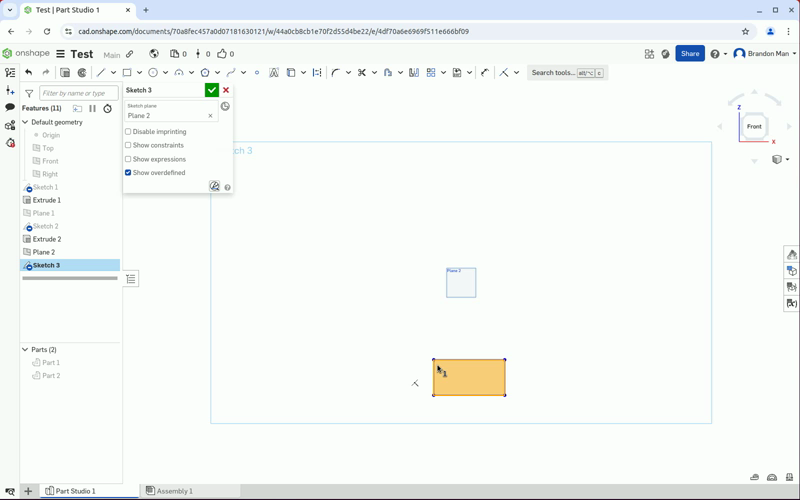
mouse_move(73, 352)
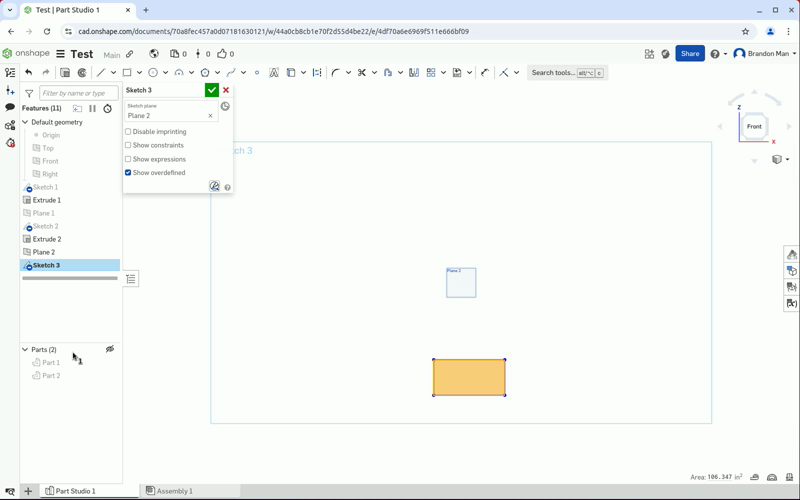
key(shift+y)
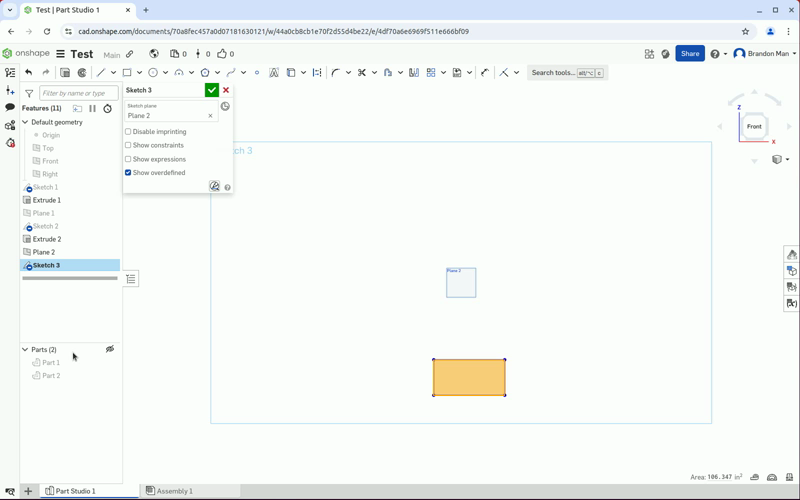
key(shift+e)
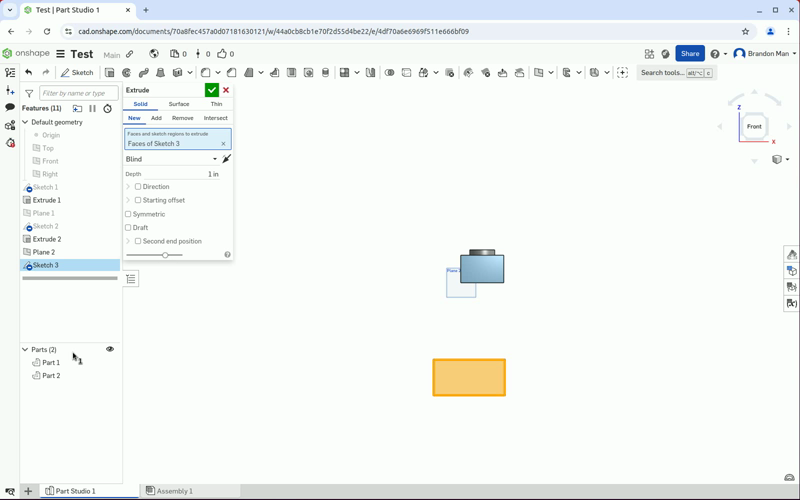
mouse_move(143, 106)
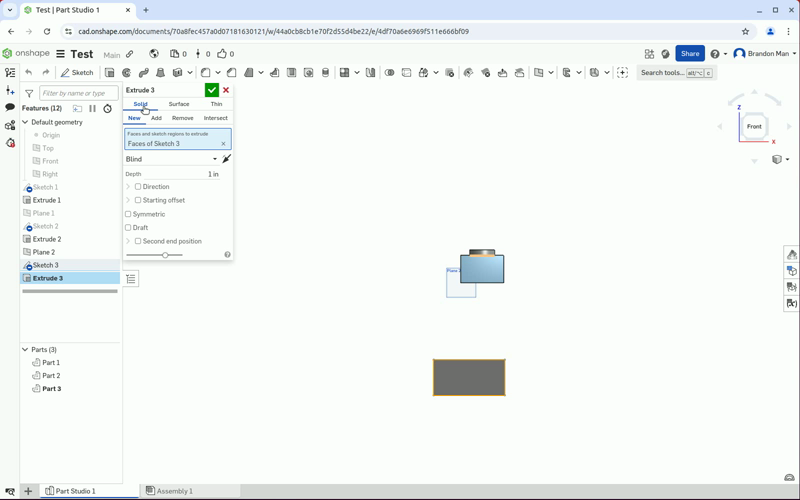
click(143, 106)
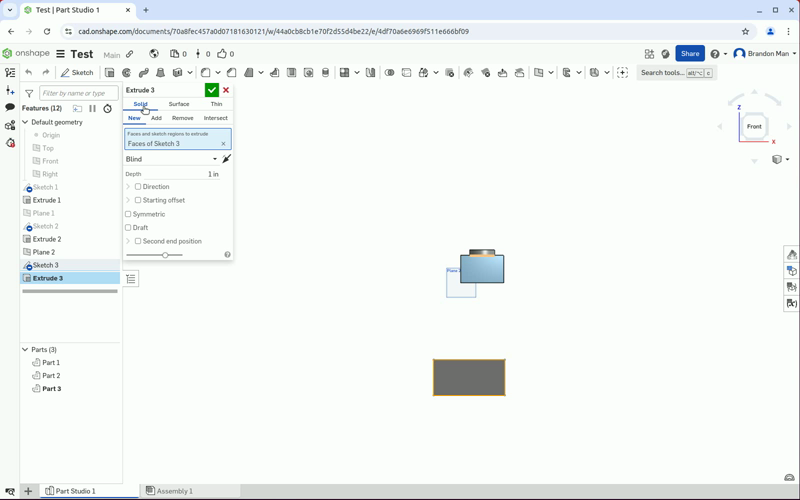
mouse_move(137, 120)
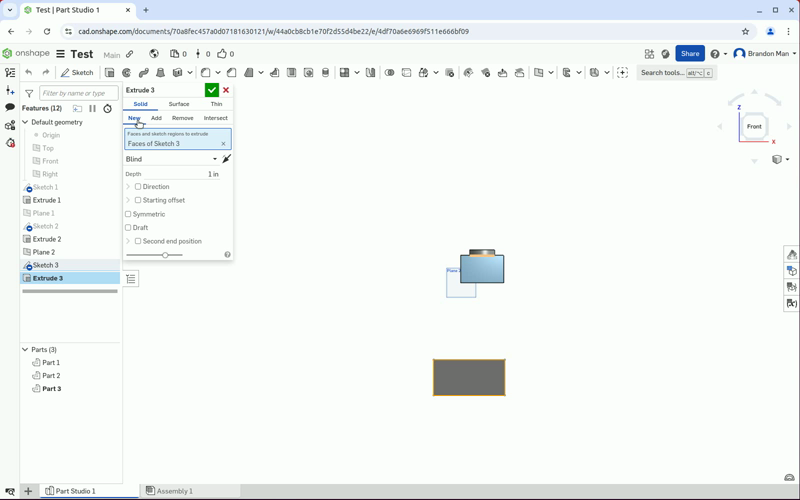
click(137, 120)
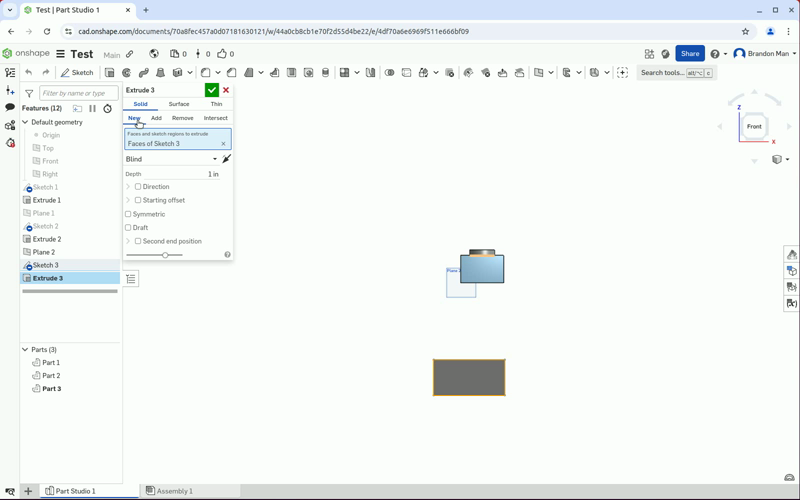
key(tab, 4)
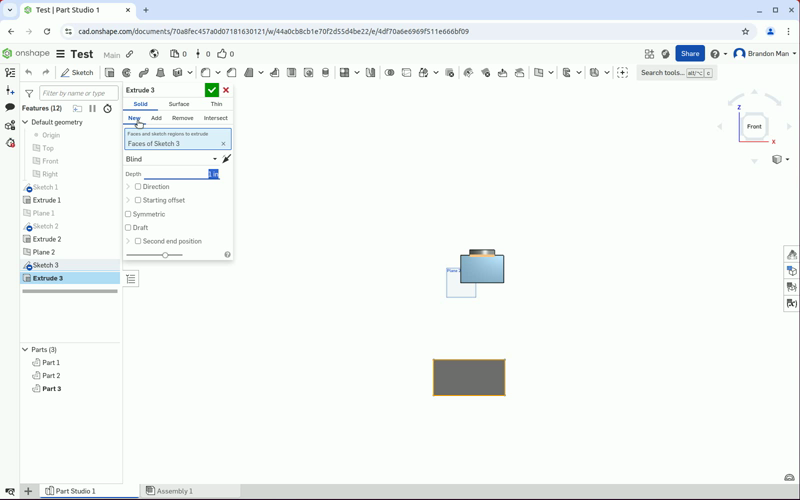
text(8.666)
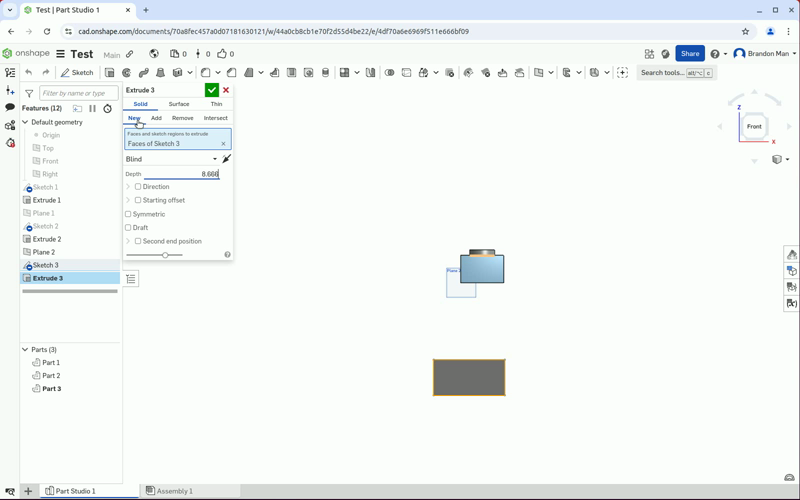
key(enter)
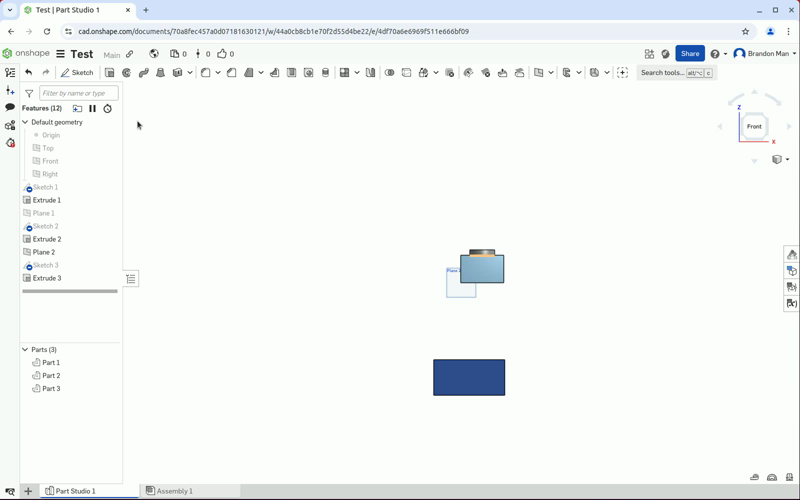
key(shift+h)
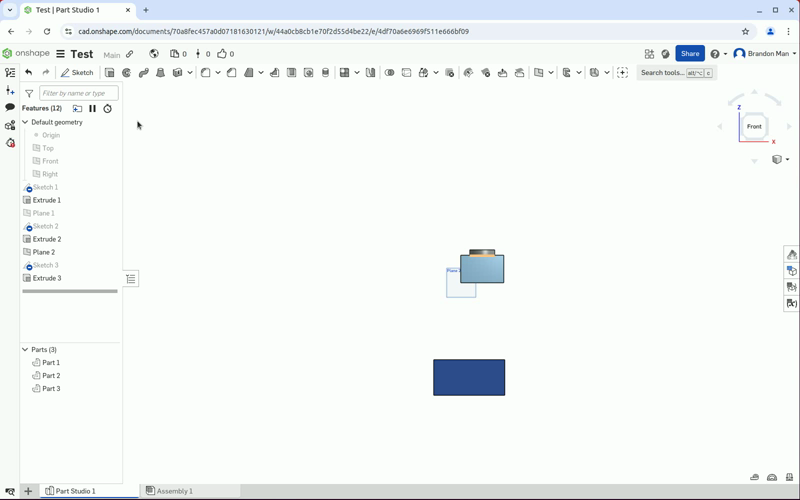
key(shift+h)
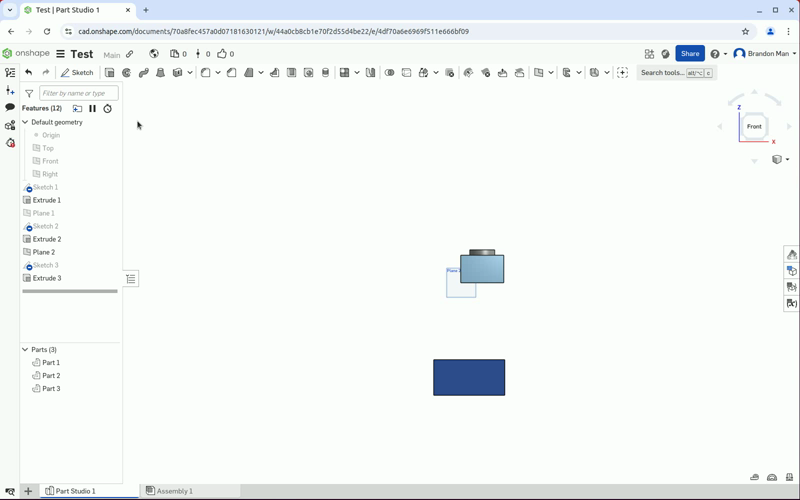
mouse_move(73, 189)
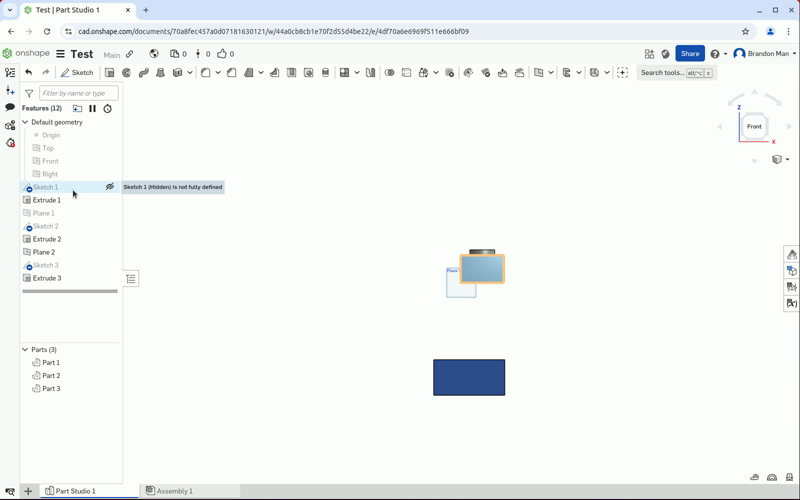
click(73, 189)
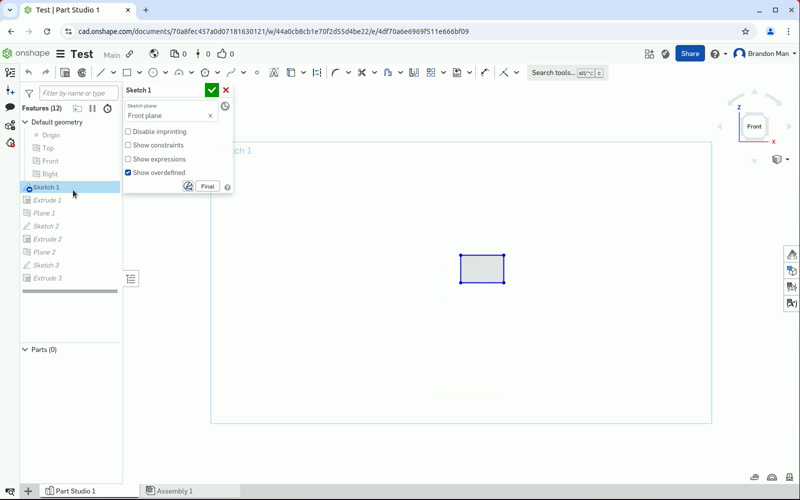
mouse_move(229, 92)
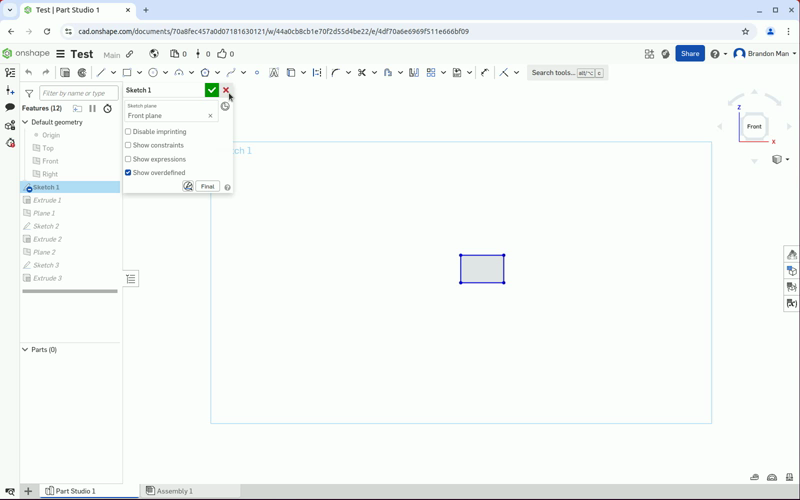
click(229, 92)
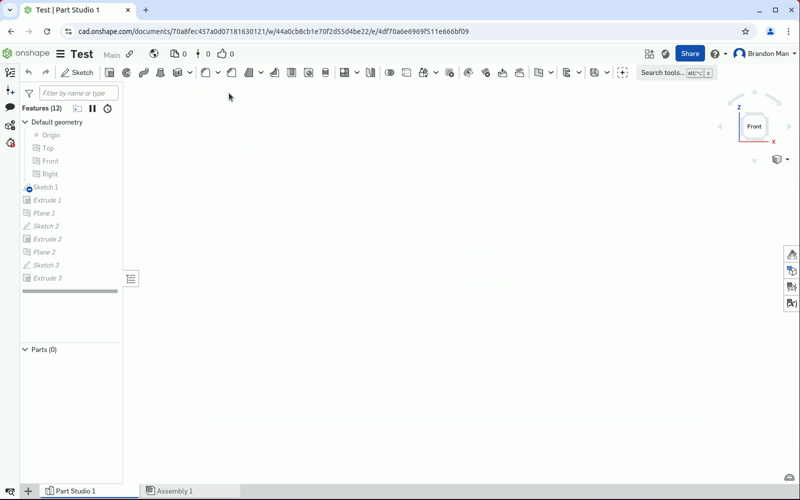
key(shift+s)
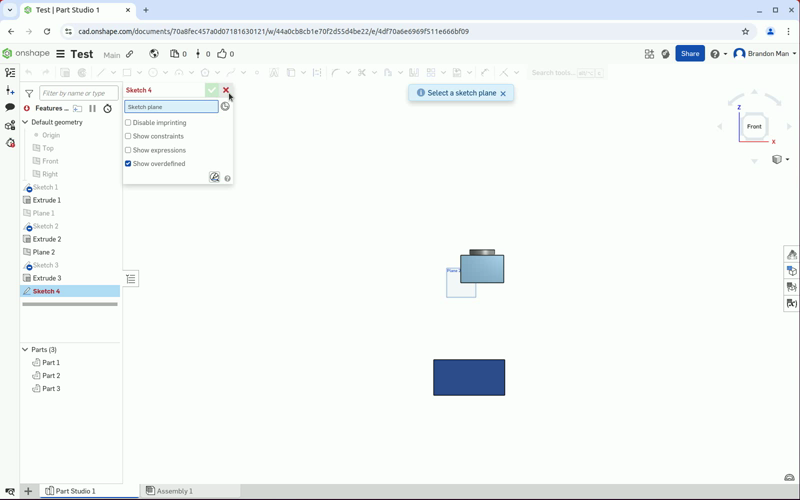
mouse_move(73, 254)
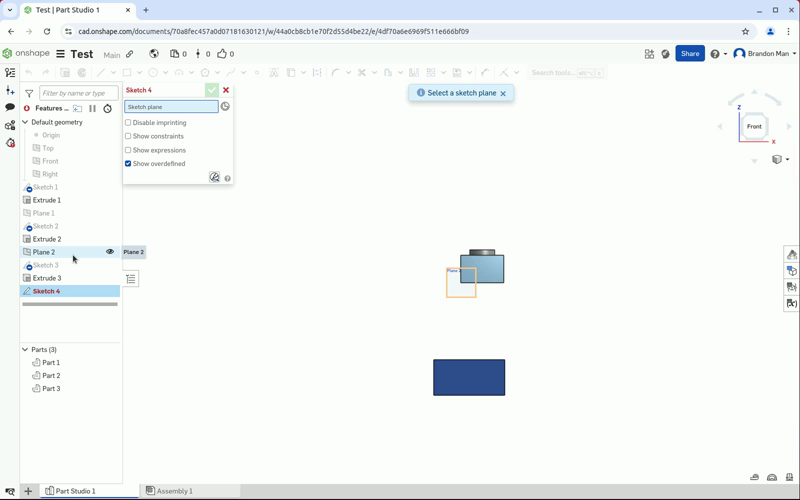
click(73, 254)
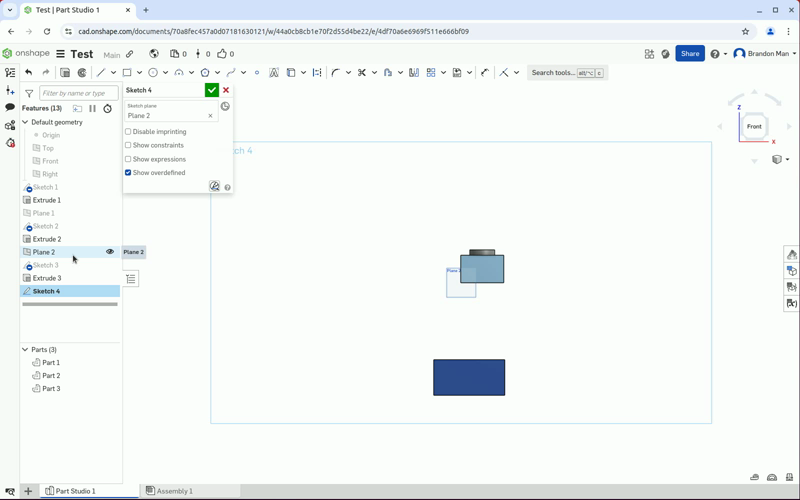
mouse_move(73, 352)
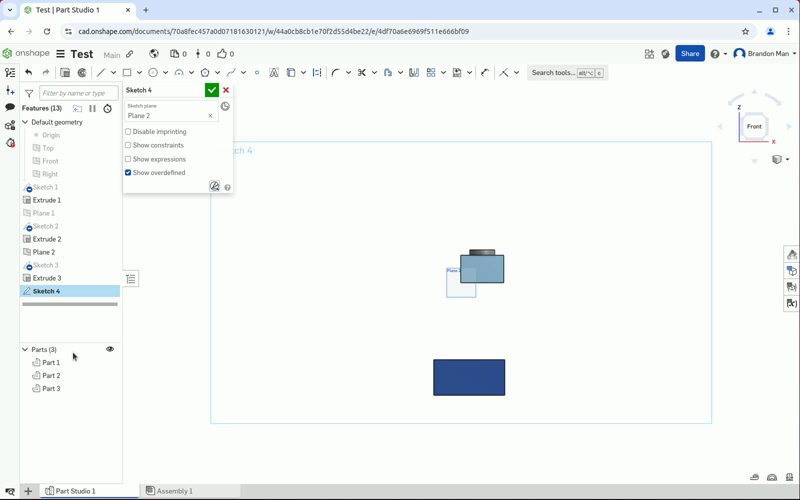
key(y)
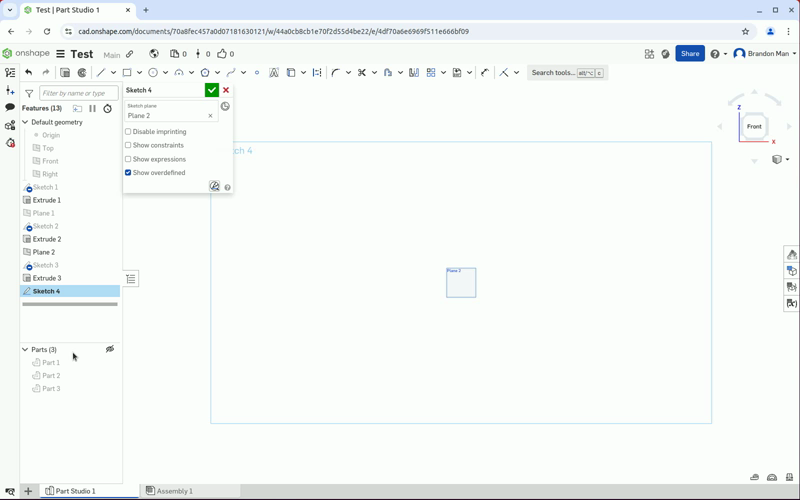
key(l)
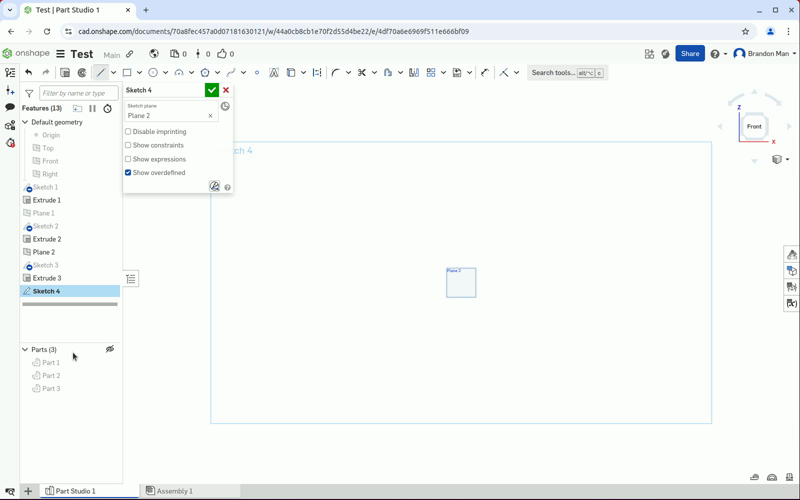
key_down(shift)
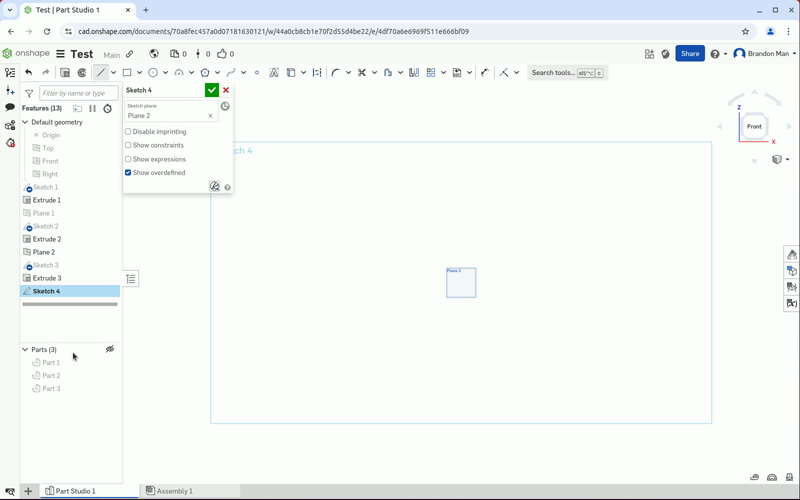
mouse_move(418, 325)
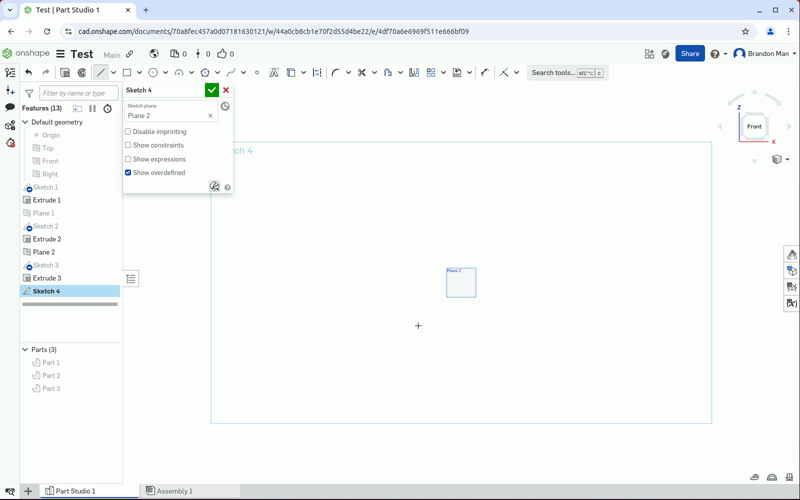
click(418, 325)
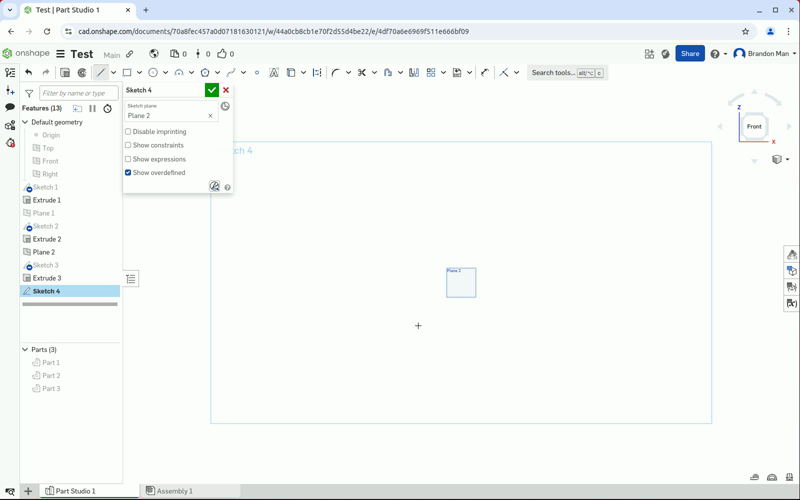
key_up(shift)
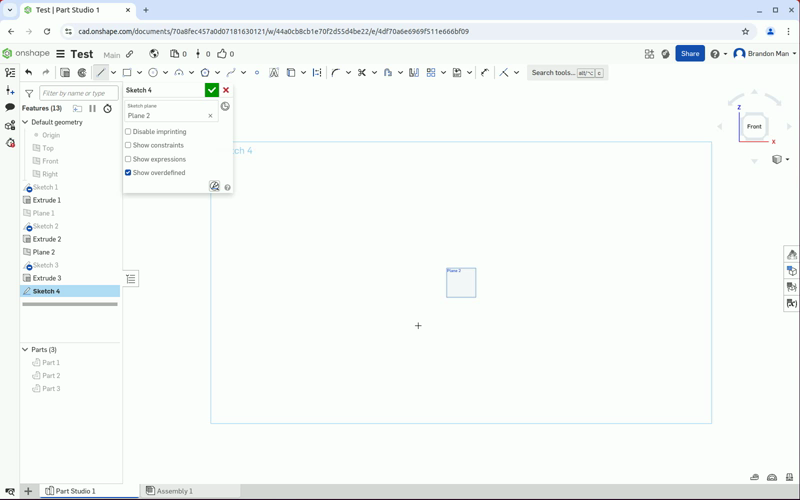
key_down(shift)
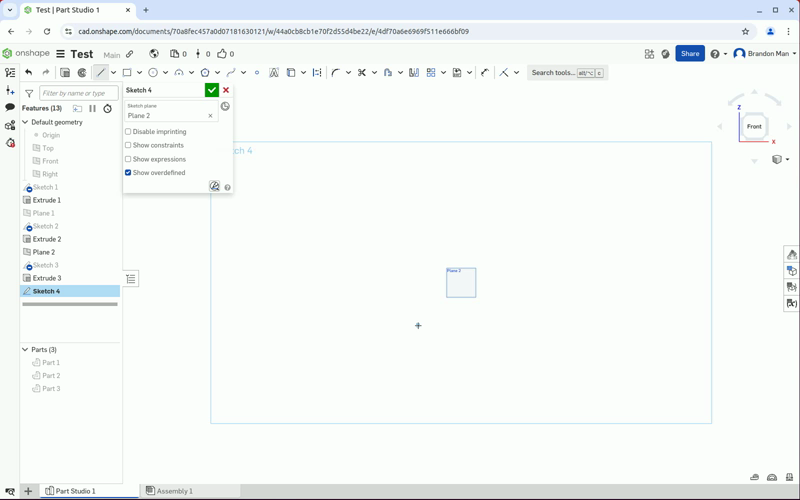
mouse_move(448, 325)
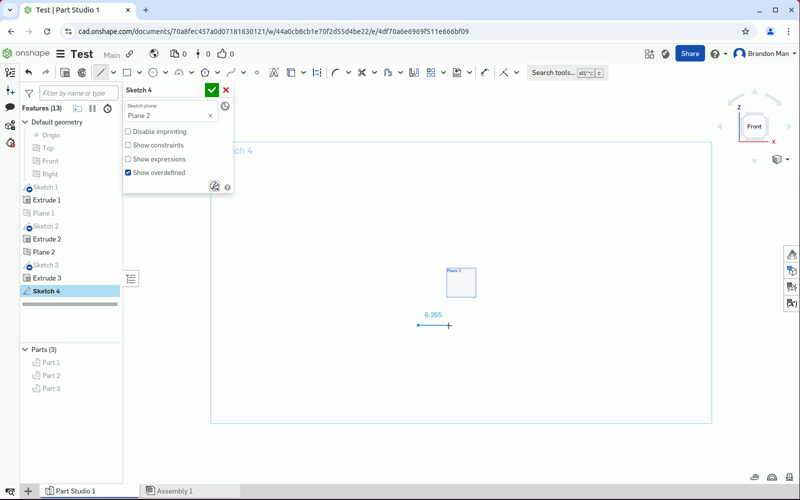
mouse_move(461, 325)
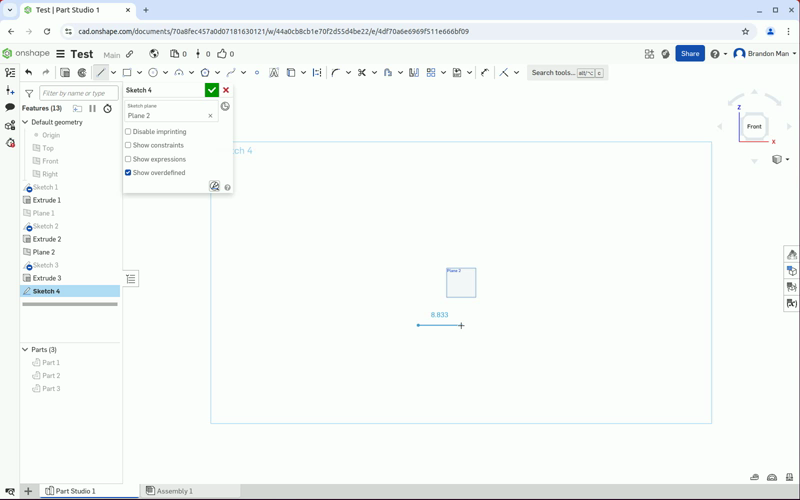
click(461, 325)
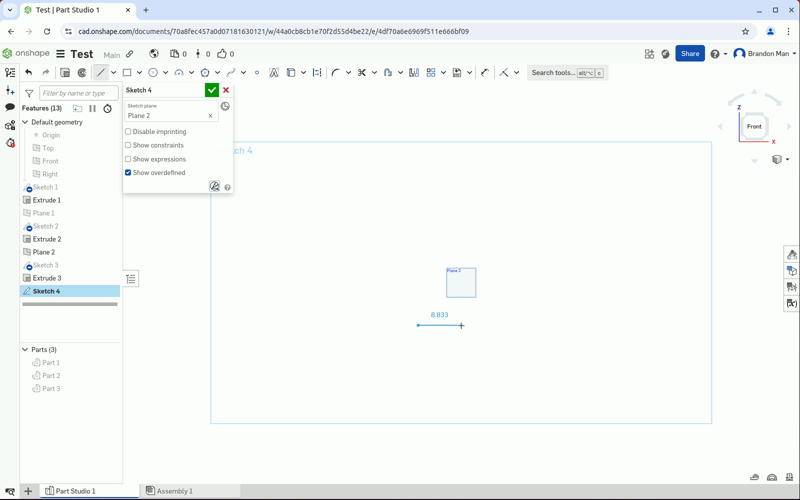
key_up(shift)
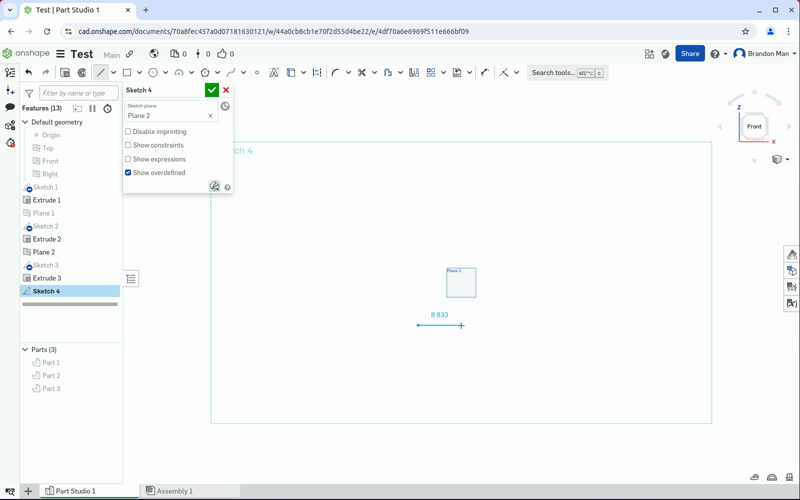
key_down(shift)
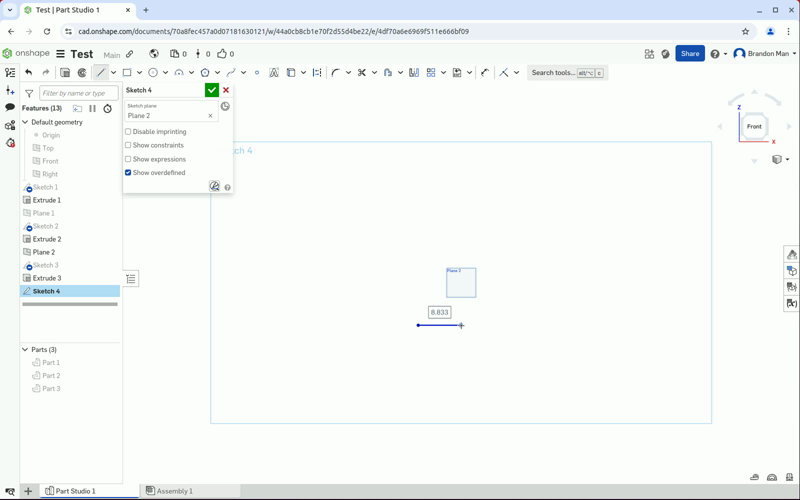
mouse_move(491, 325)
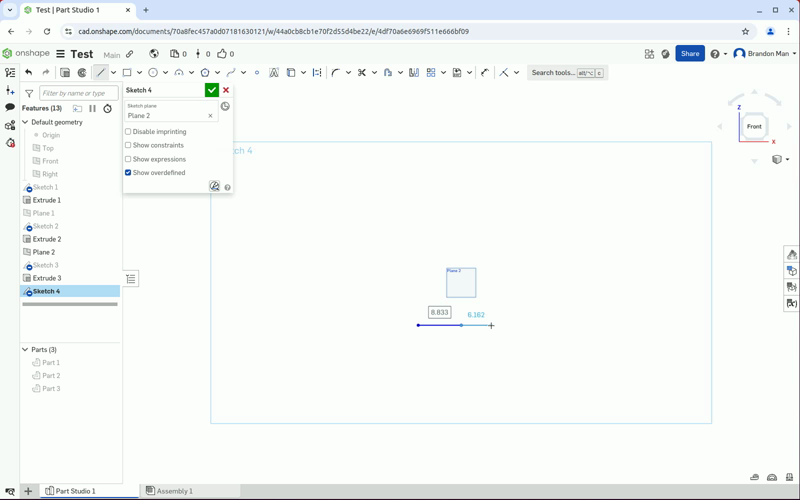
mouse_move(461, 282)
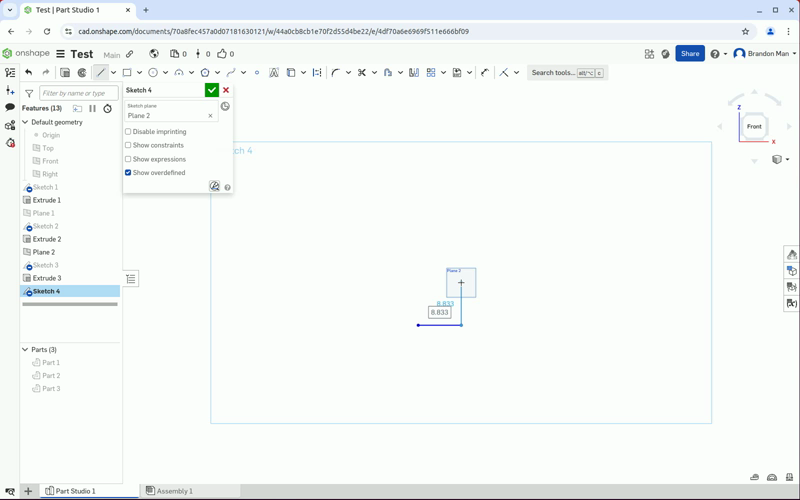
click(461, 282)
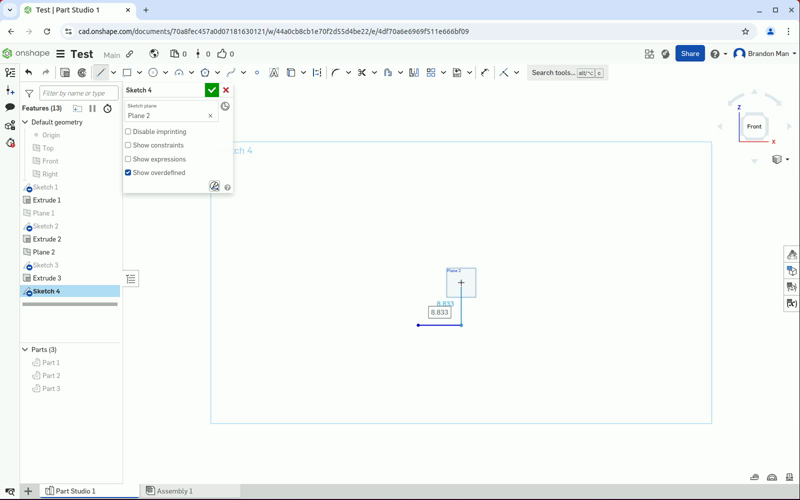
key_up(shift)
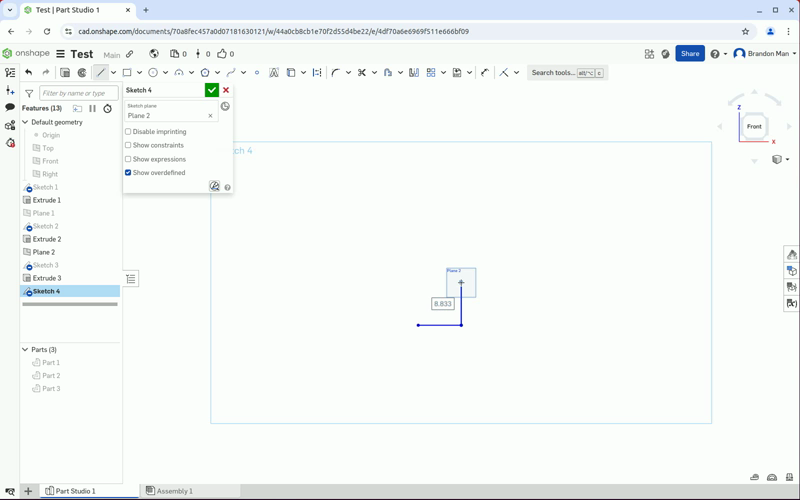
key_down(shift)
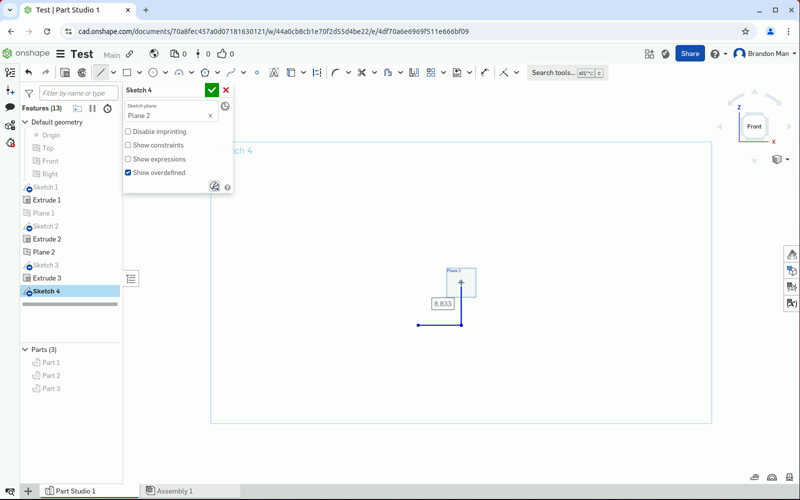
mouse_move(491, 282)
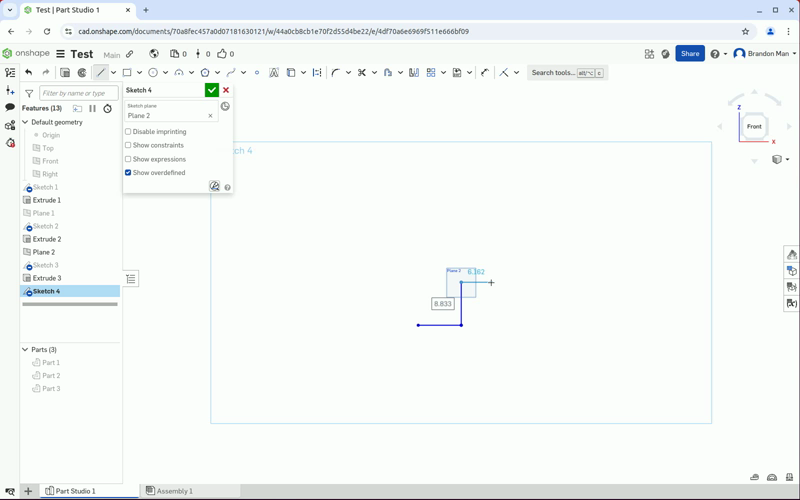
mouse_move(461, 254)
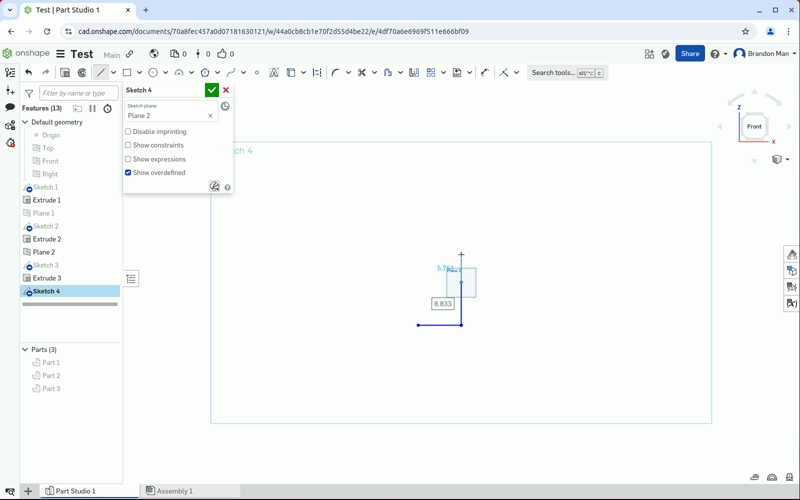
click(461, 254)
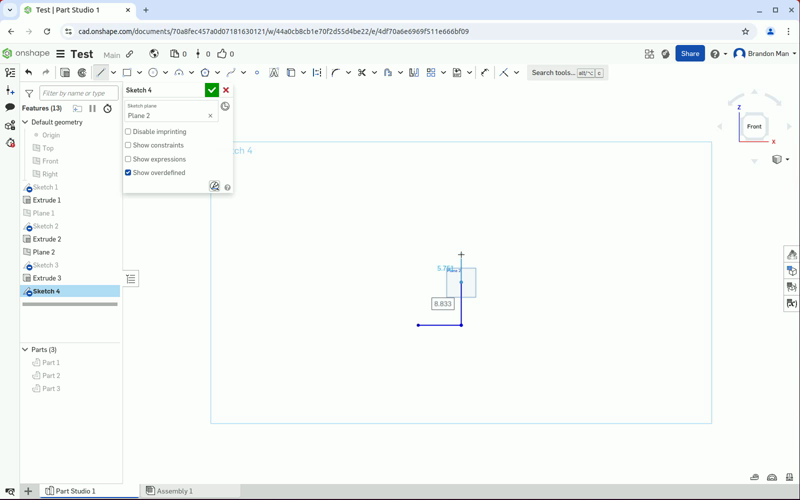
key_up(shift)
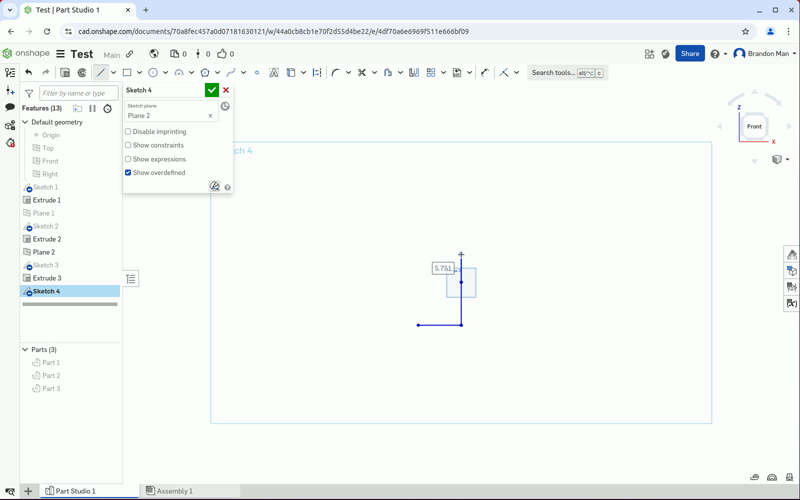
key_down(shift)
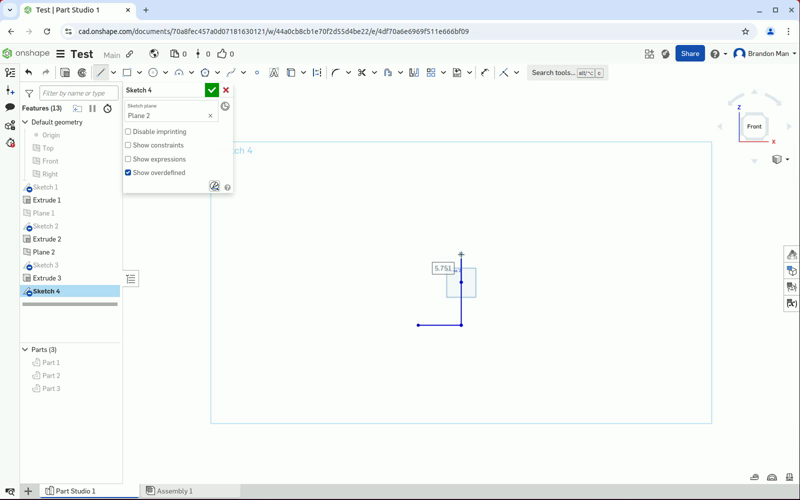
mouse_move(491, 254)
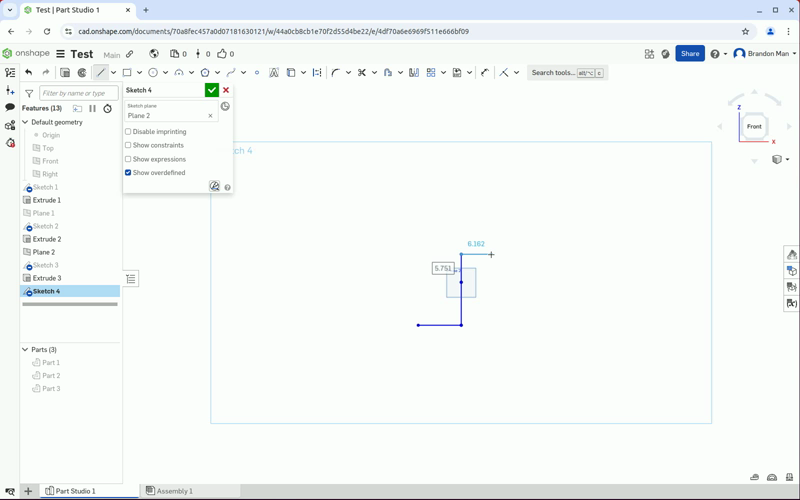
mouse_move(418, 254)
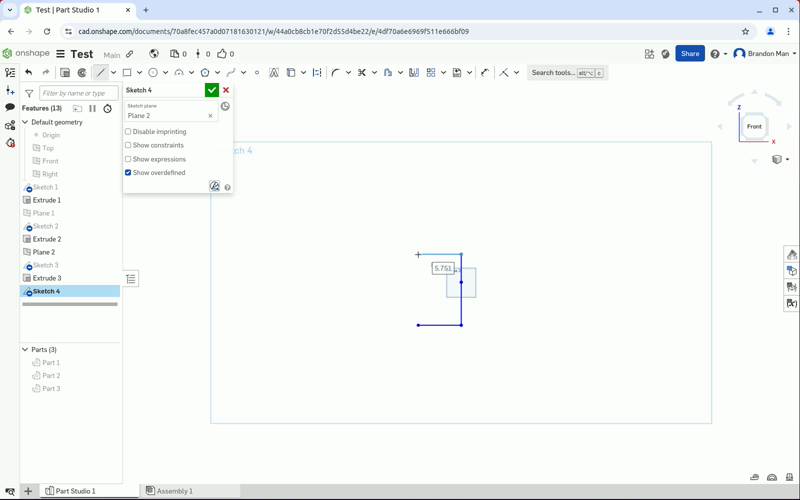
click(418, 254)
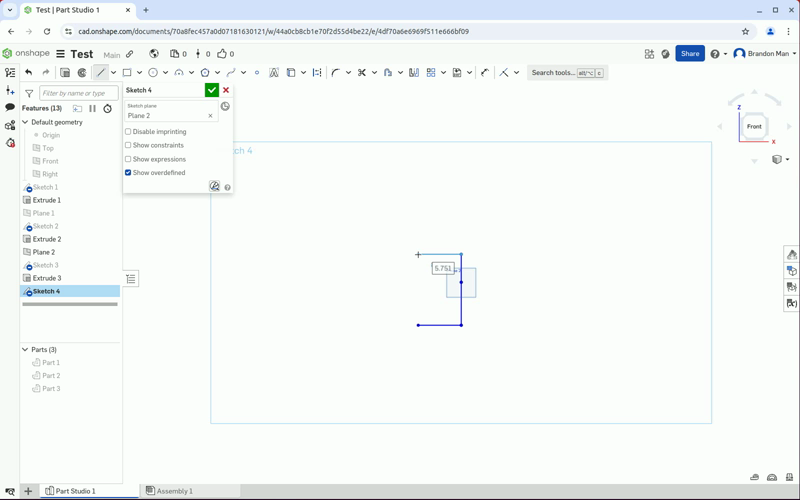
key_up(shift)
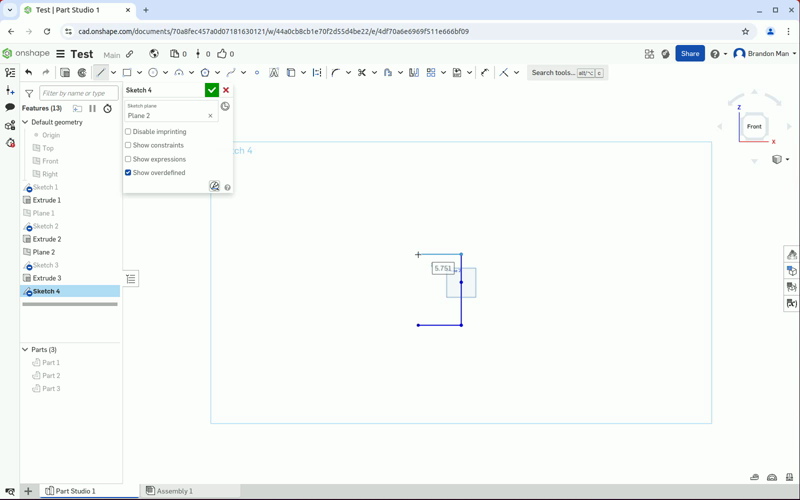
key_down(shift)
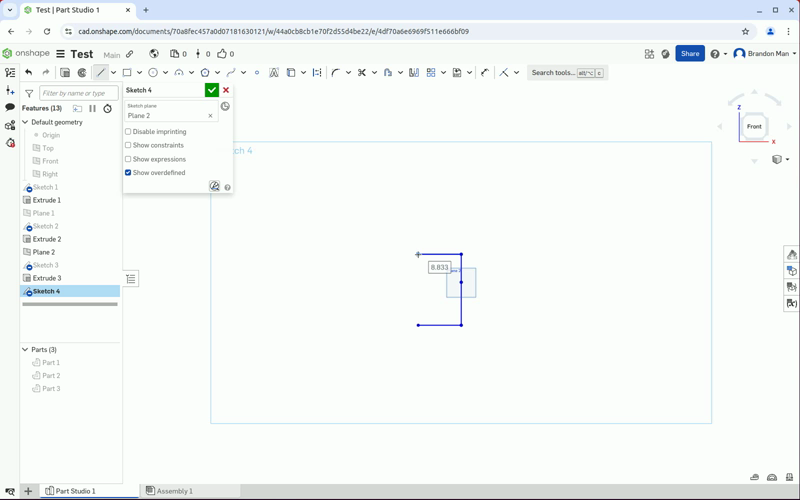
mouse_move(418, 325)
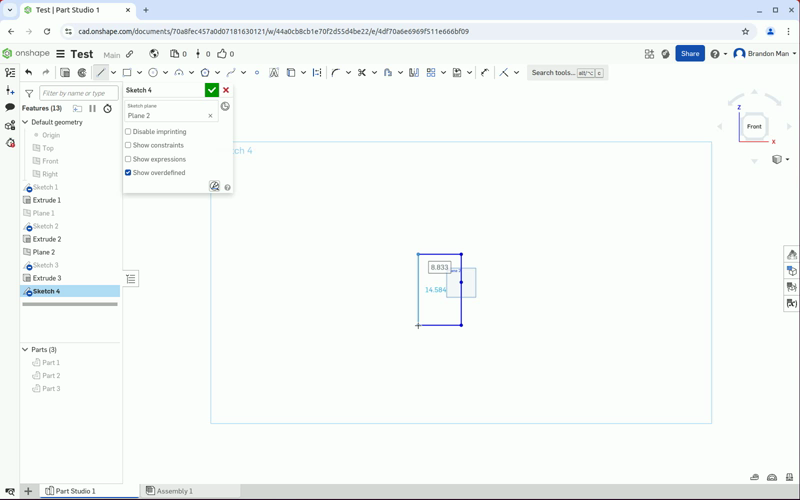
key_up(shift)
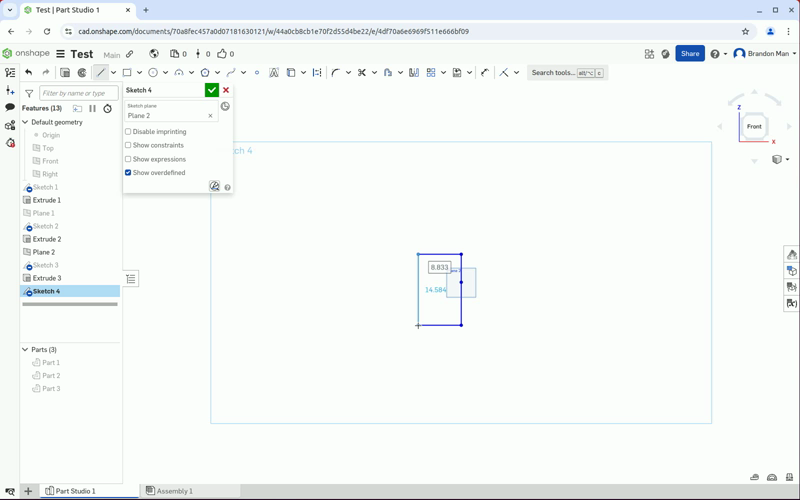
click(418, 325)
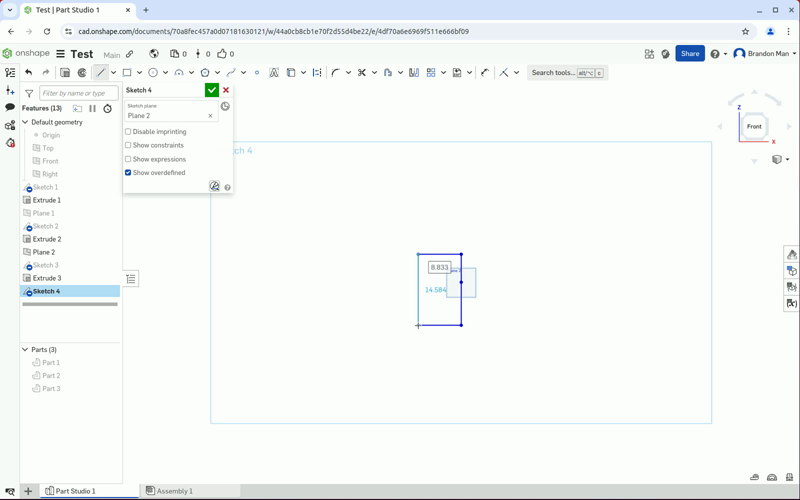
key(esc)
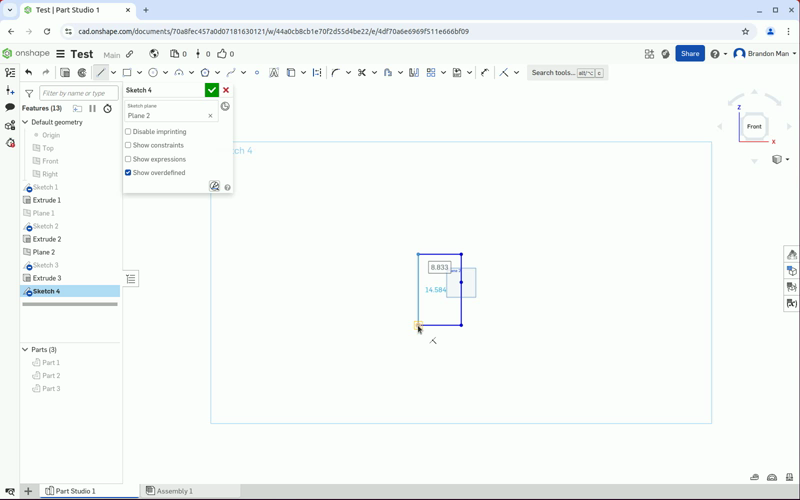
mouse_move(437, 295)
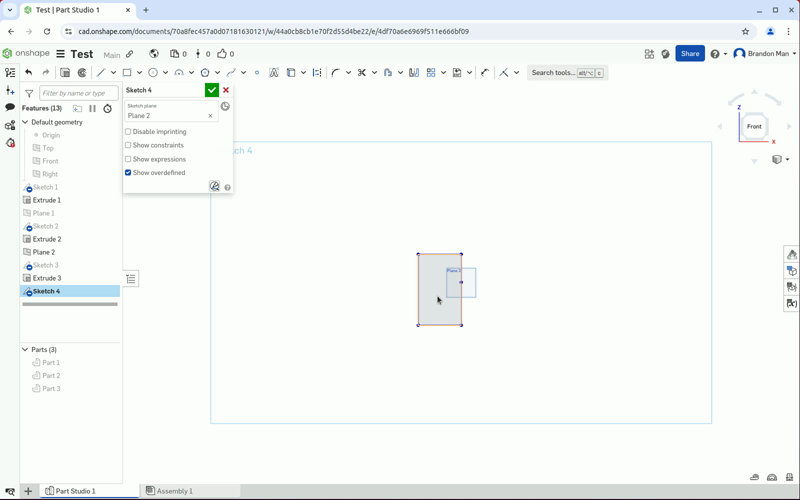
click(437, 295)
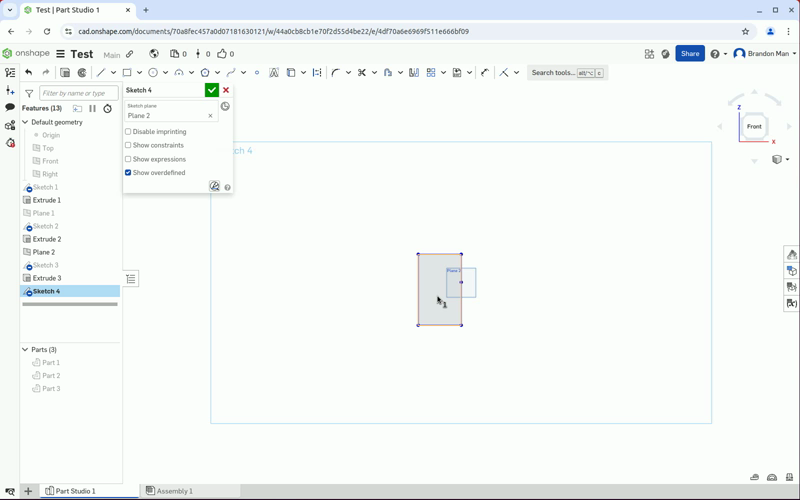
mouse_move(73, 352)
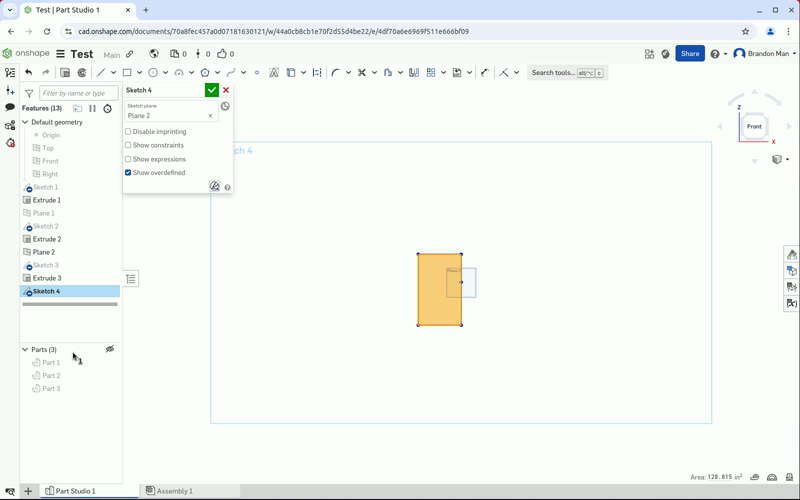
key(shift+y)
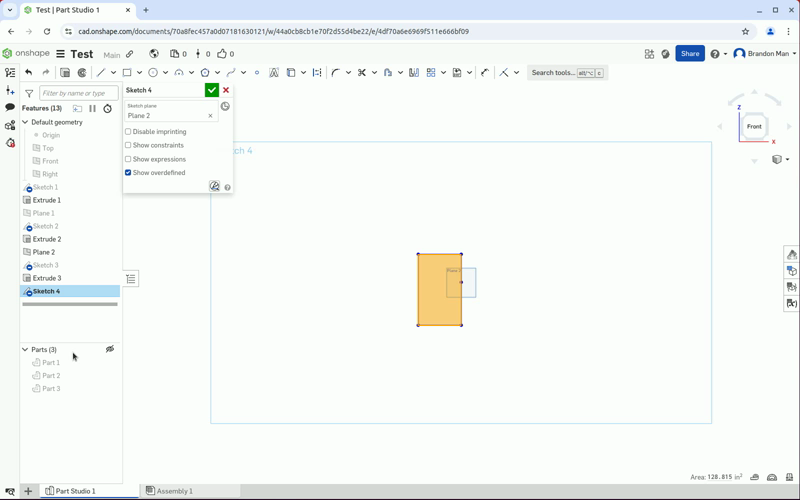
key(shift+e)
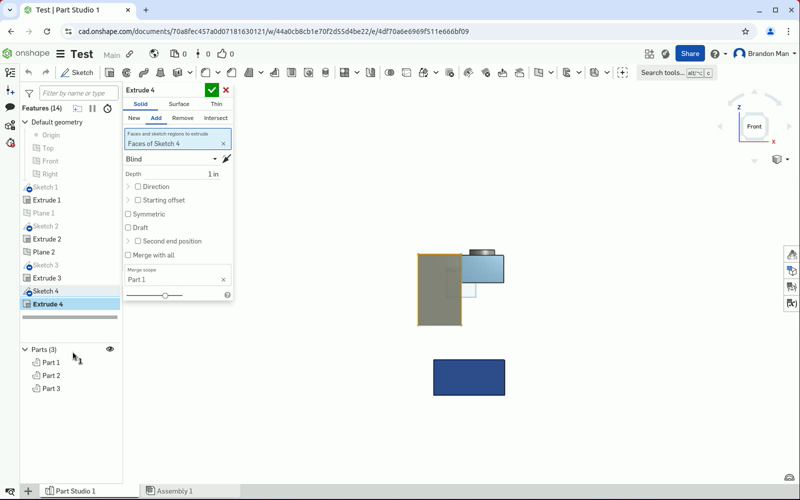
mouse_move(143, 106)
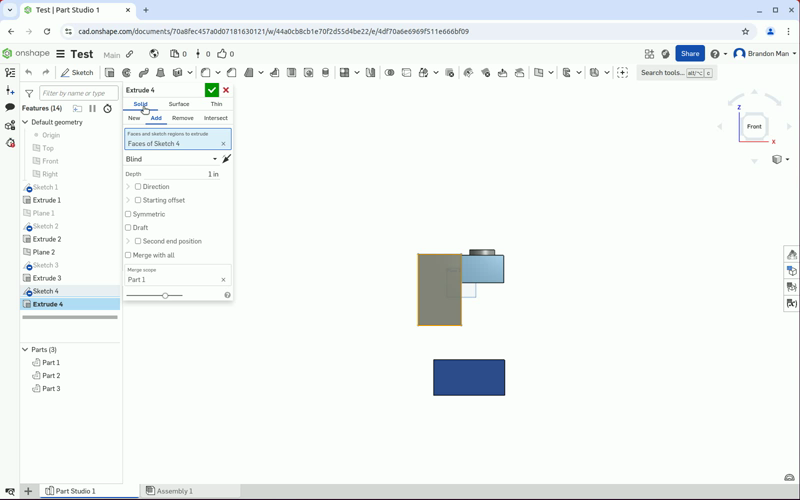
click(143, 106)
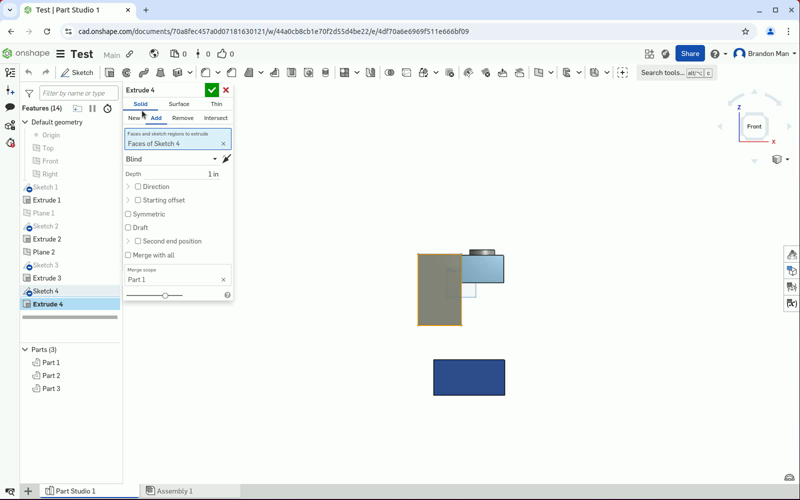
mouse_move(137, 120)
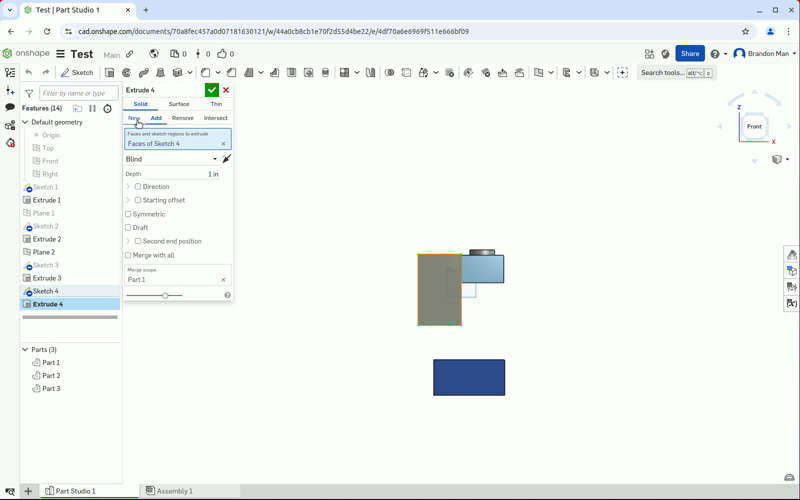
click(137, 120)
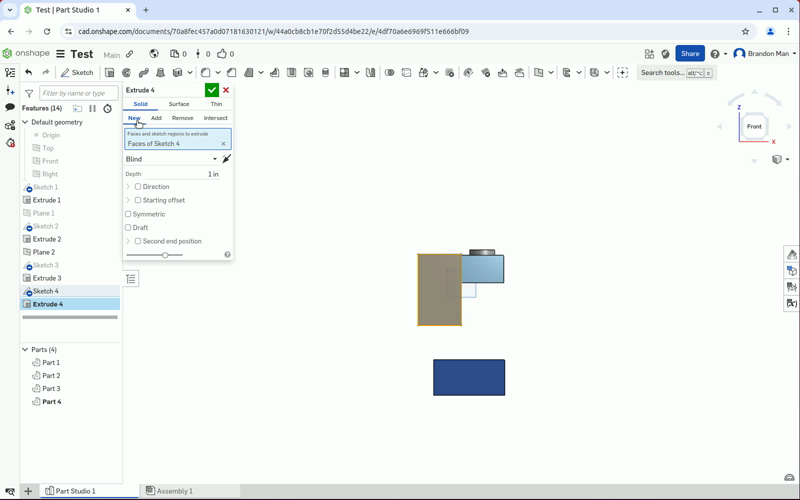
key(tab, 4)
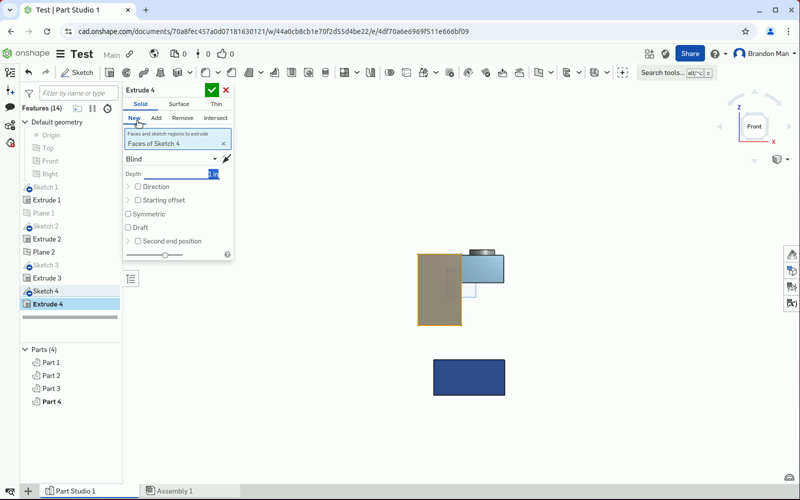
text(8.666)
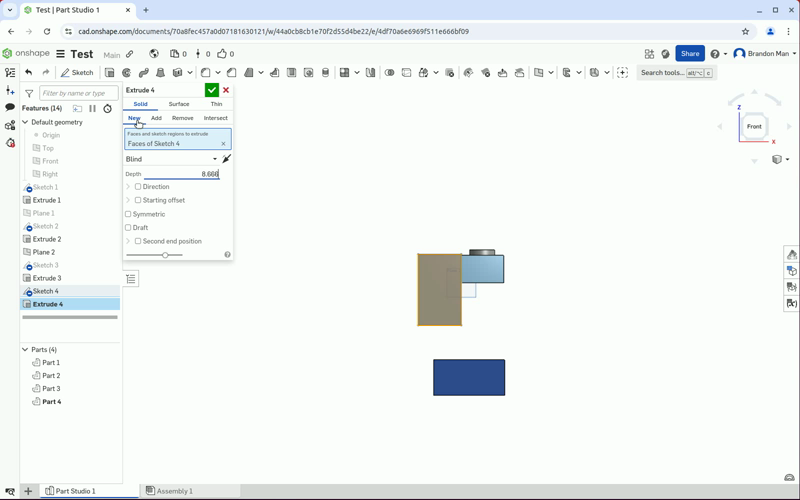
key(enter)
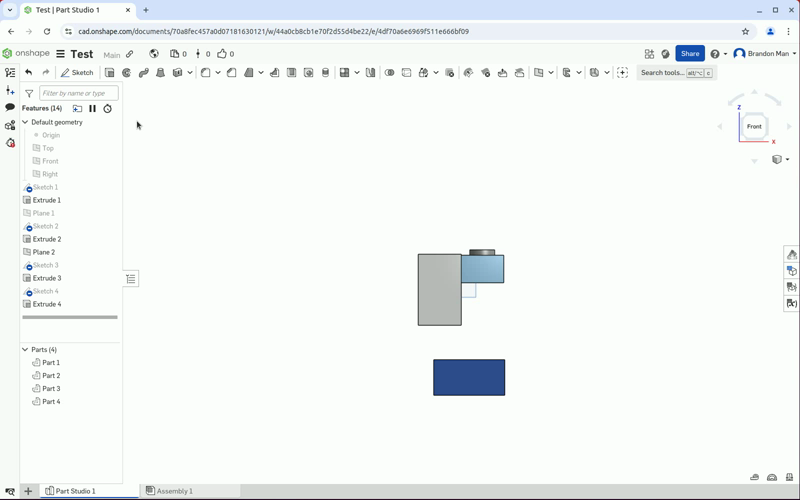
key(shift+h)
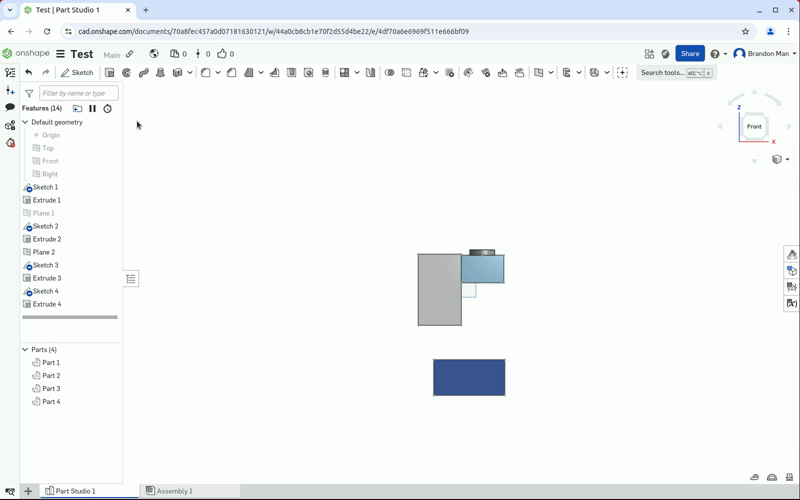
key(shift+h)
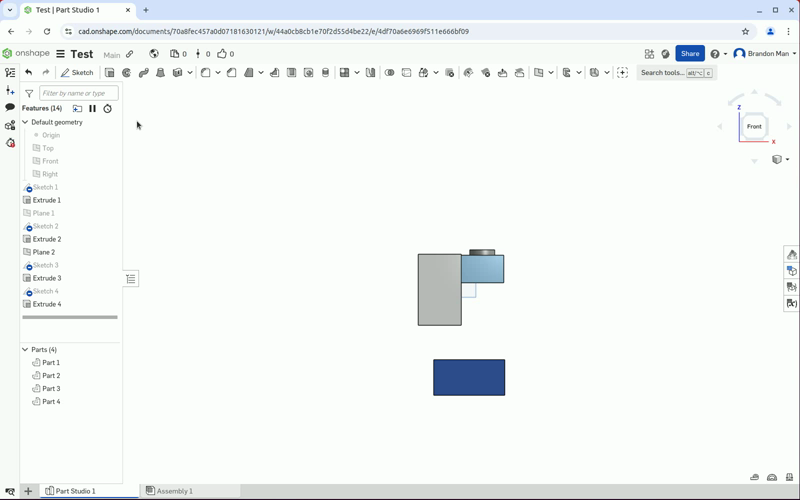
mouse_move(73, 189)
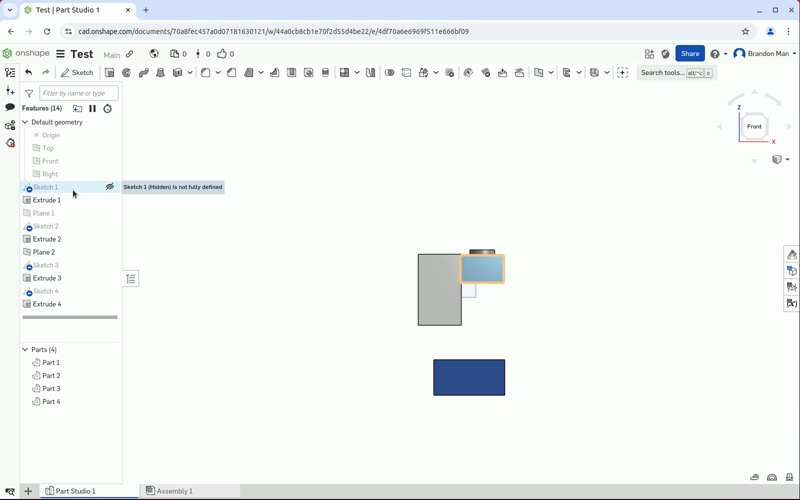
click(73, 189)
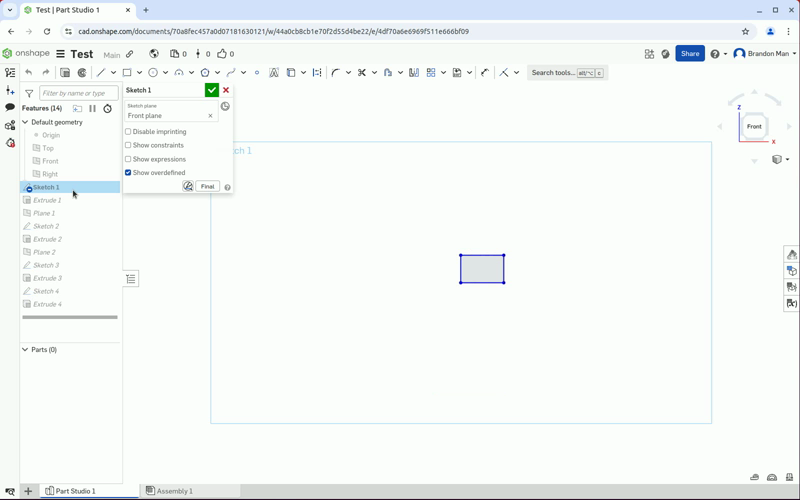
mouse_move(229, 92)
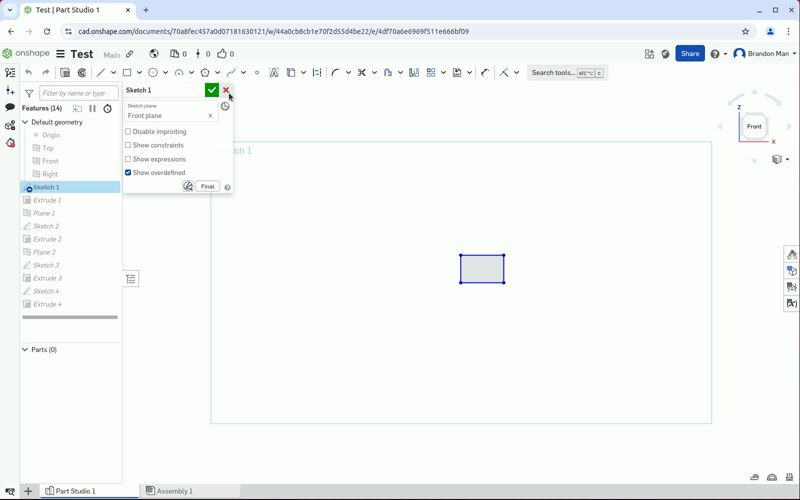
click(229, 92)
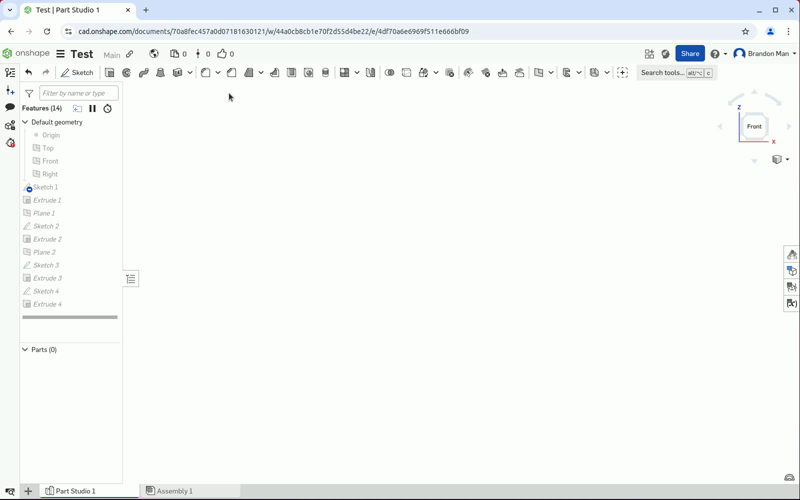
key(shift+s)
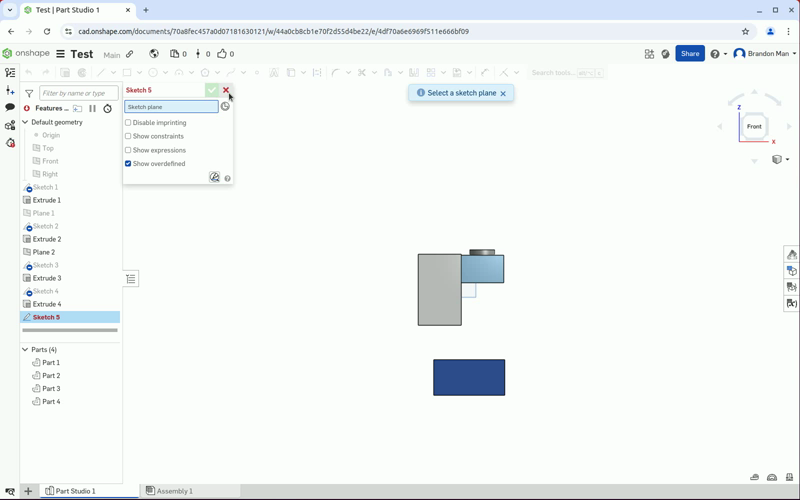
mouse_move(73, 254)
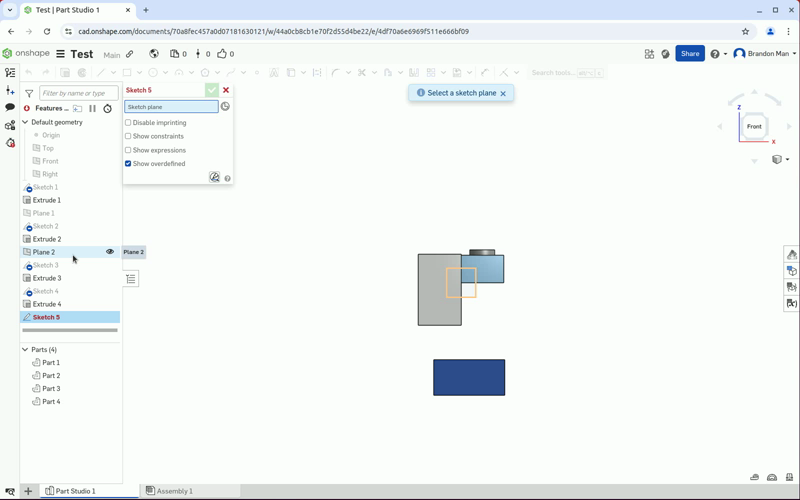
click(73, 254)
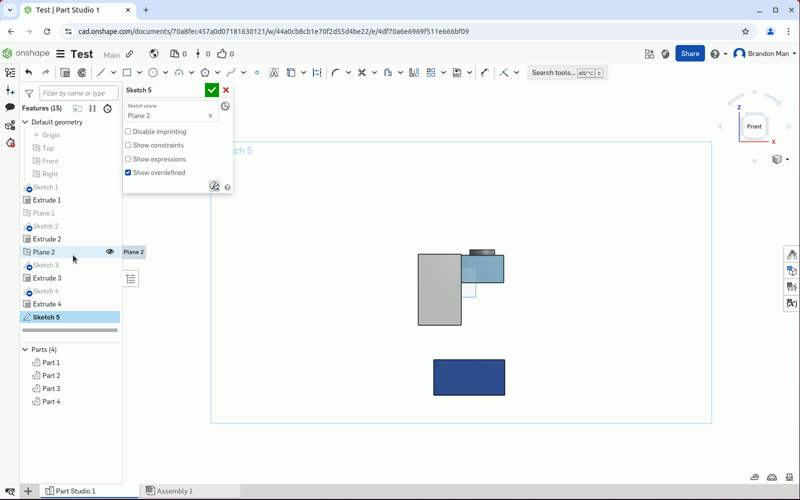
mouse_move(73, 352)
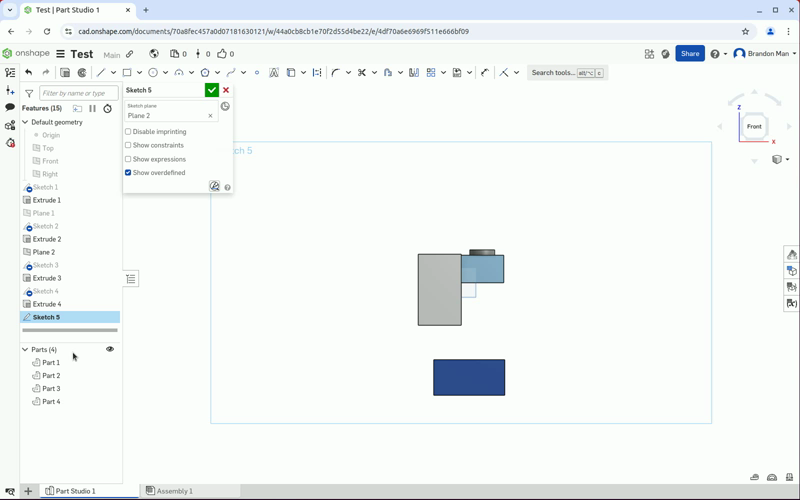
key(y)
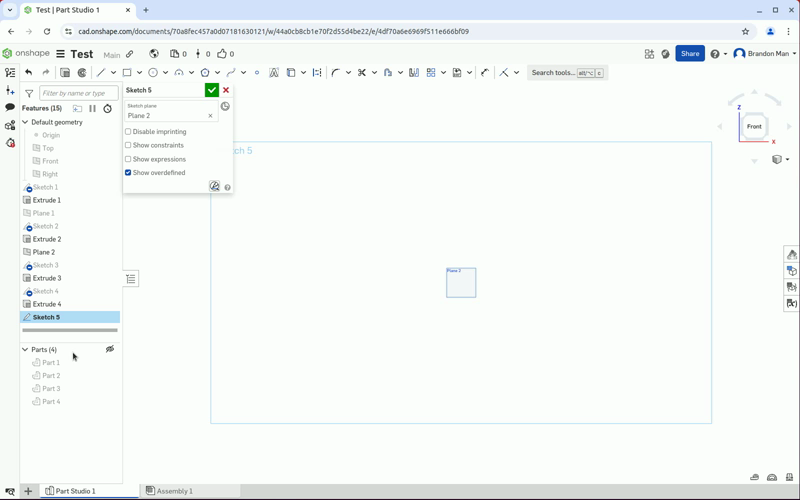
key(l)
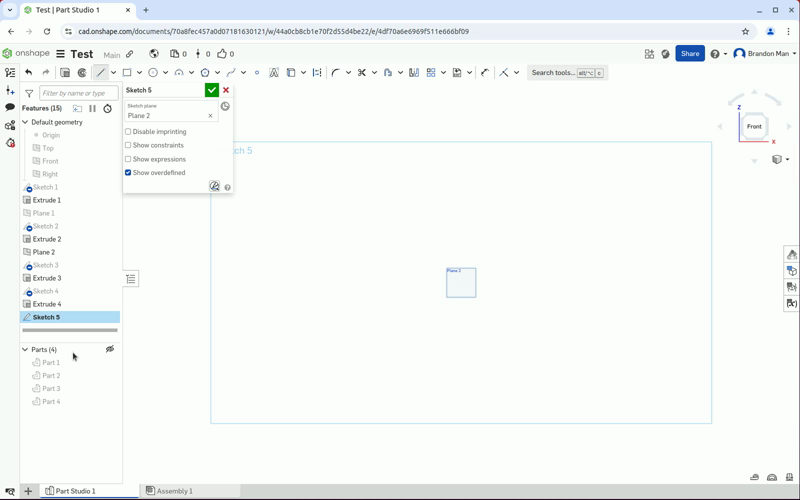
key_down(shift)
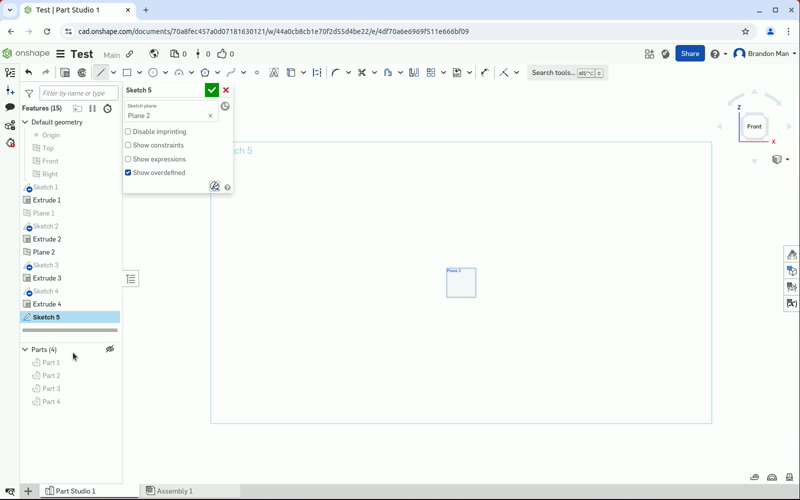
mouse_move(502, 395)
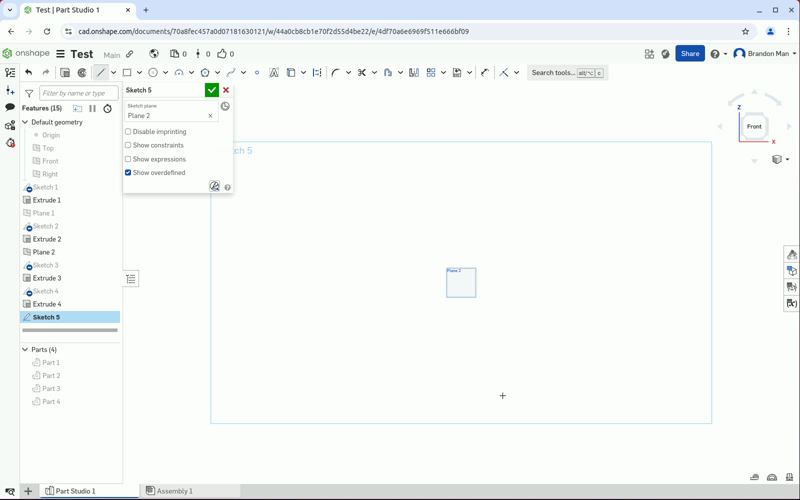
click(502, 395)
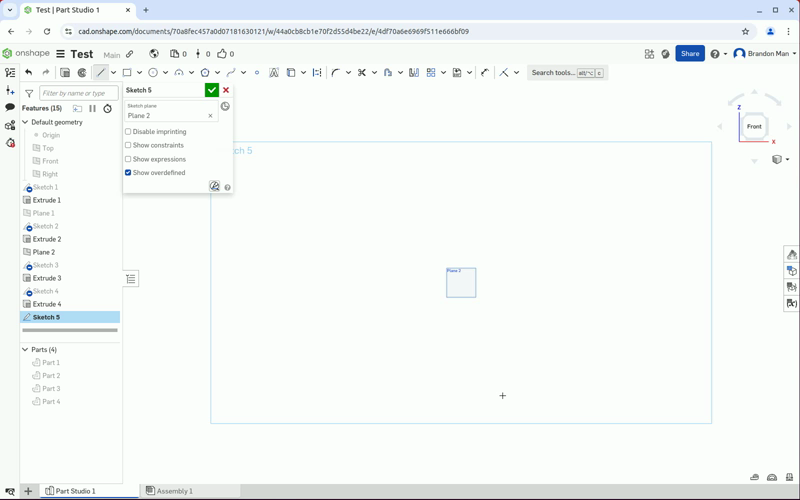
key_up(shift)
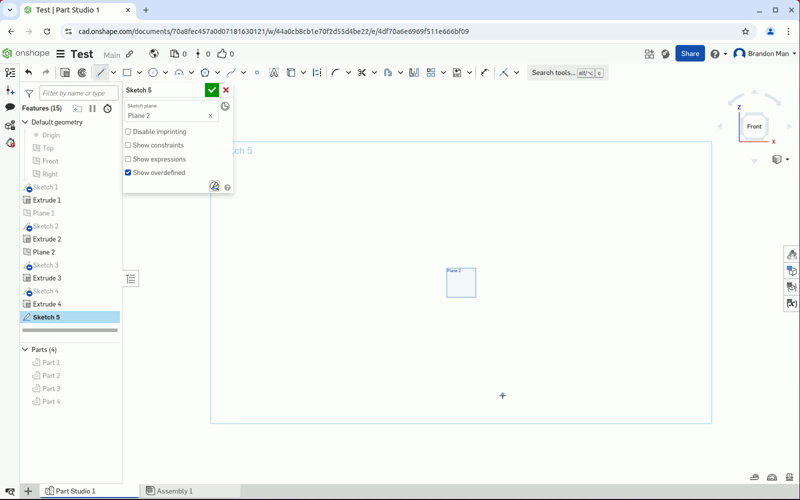
key_down(shift)
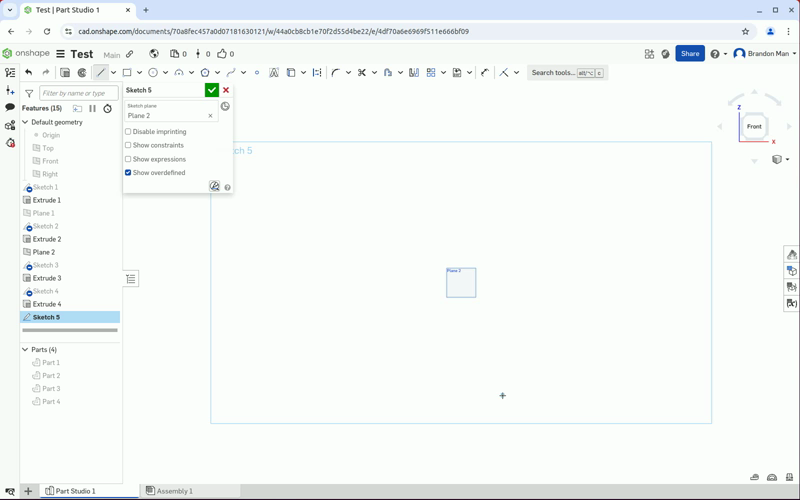
mouse_move(532, 395)
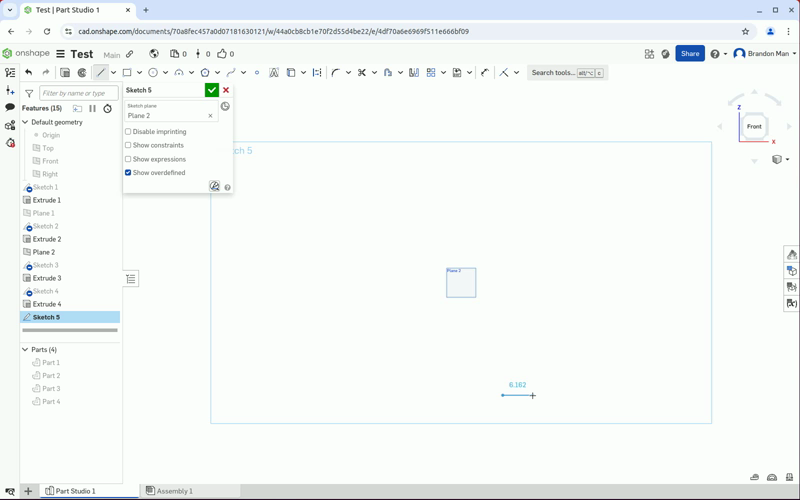
mouse_move(545, 395)
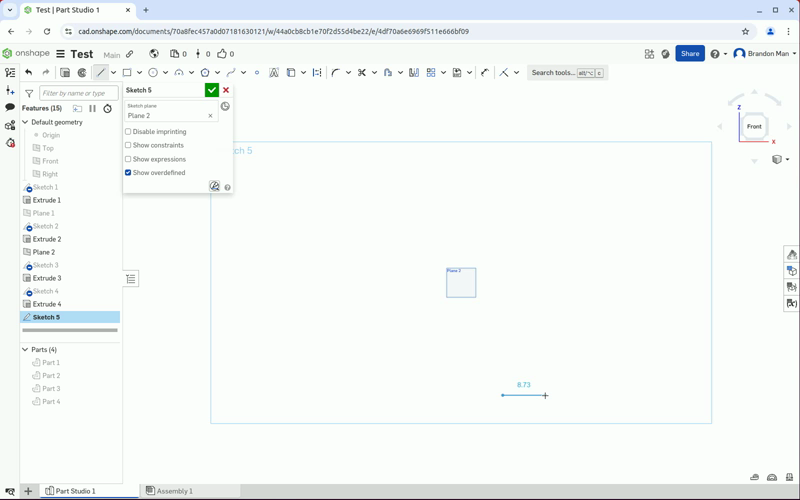
click(545, 395)
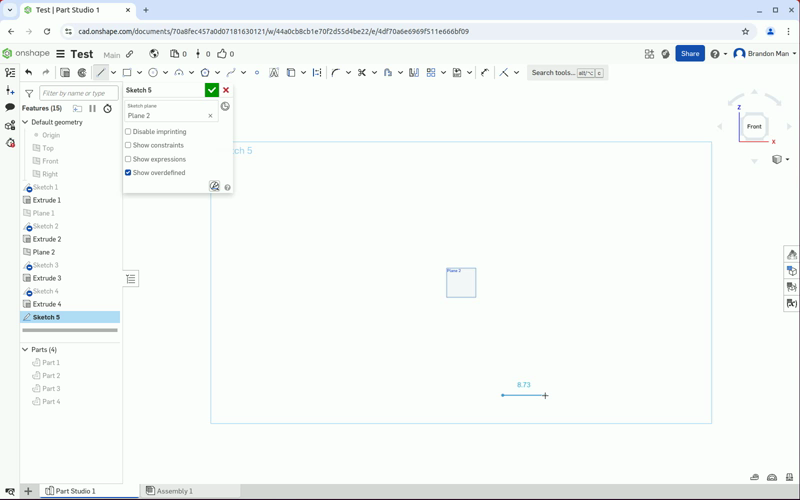
key_up(shift)
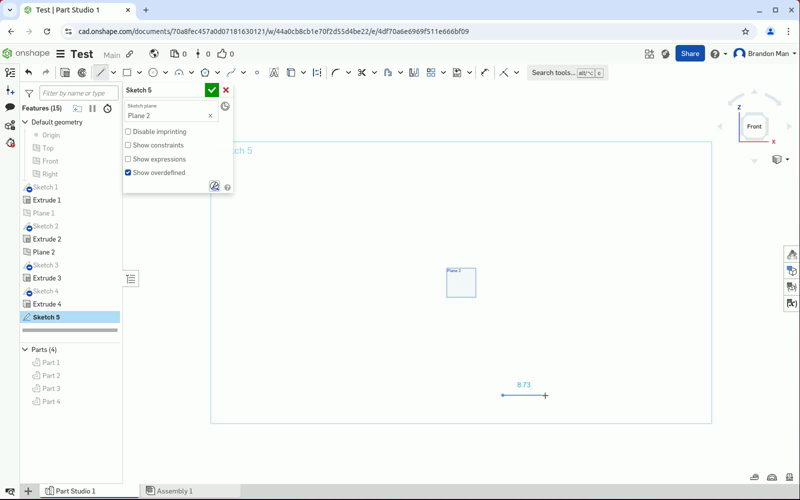
key_down(shift)
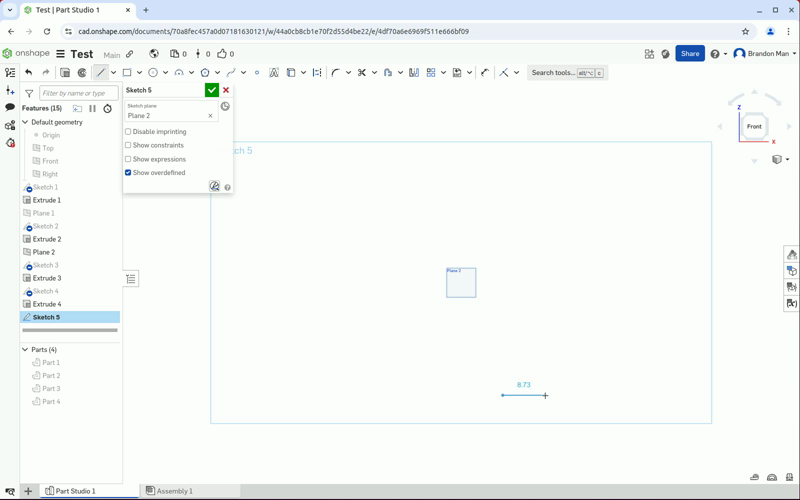
mouse_move(545, 324)
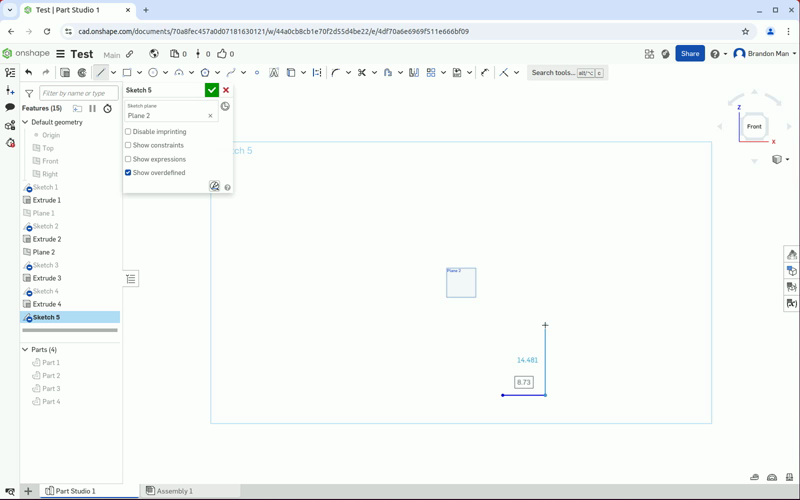
click(545, 324)
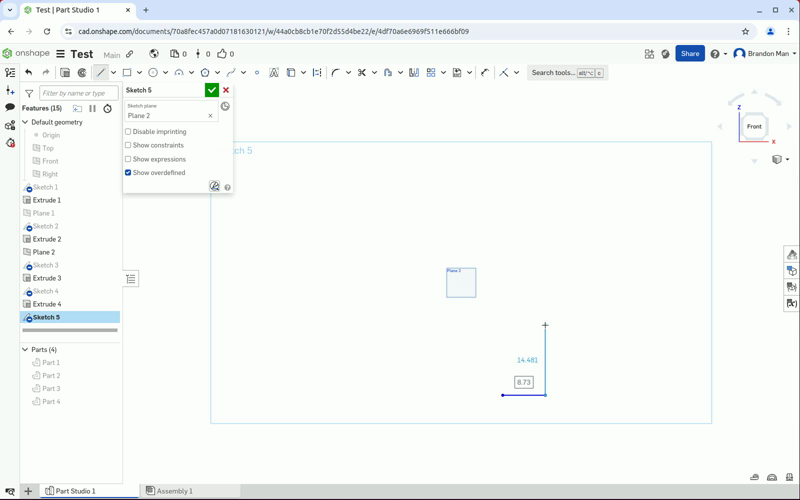
key_up(shift)
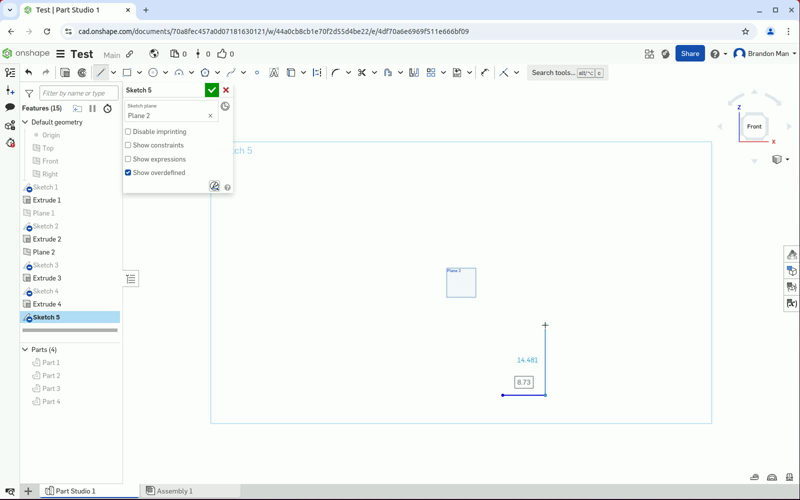
key_down(shift)
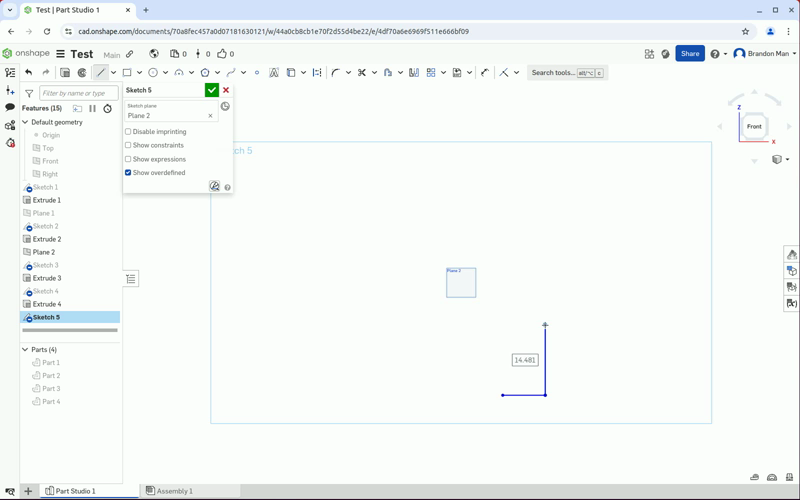
mouse_move(575, 324)
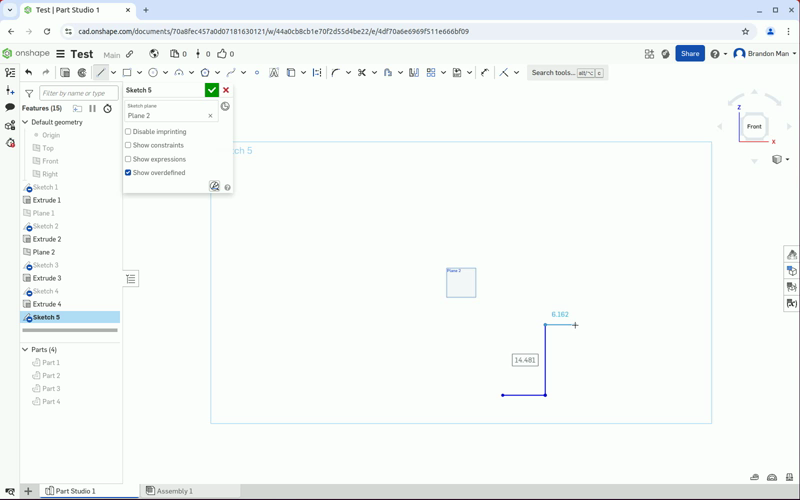
mouse_move(503, 324)
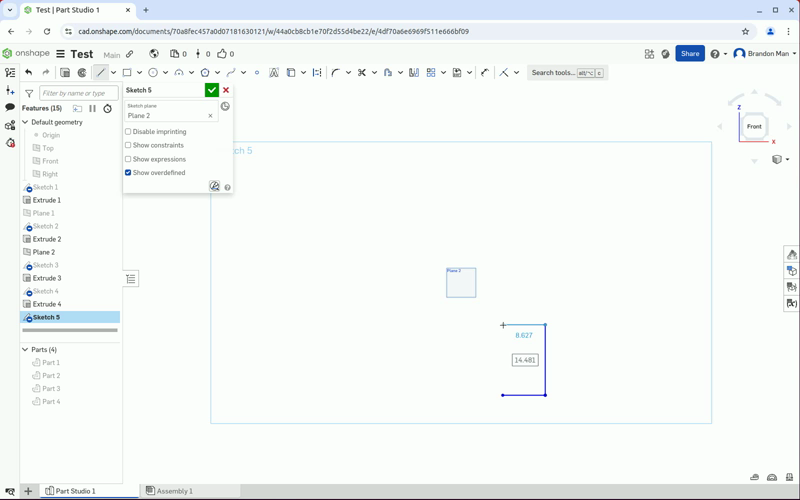
click(503, 324)
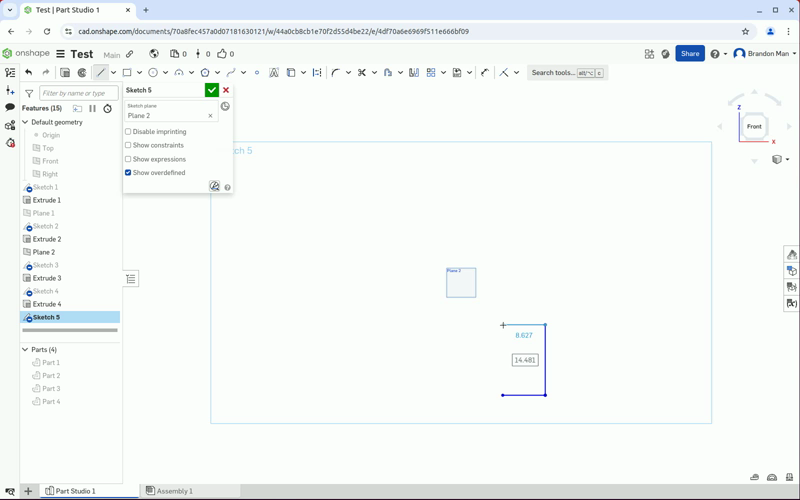
key_up(shift)
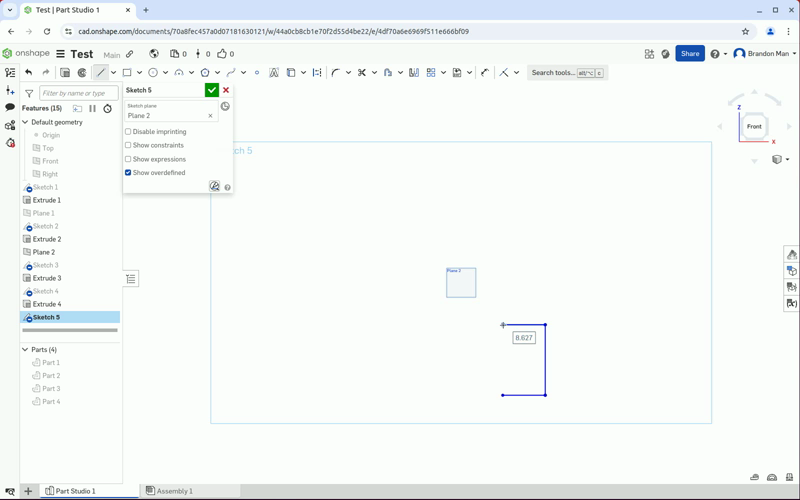
key_down(shift)
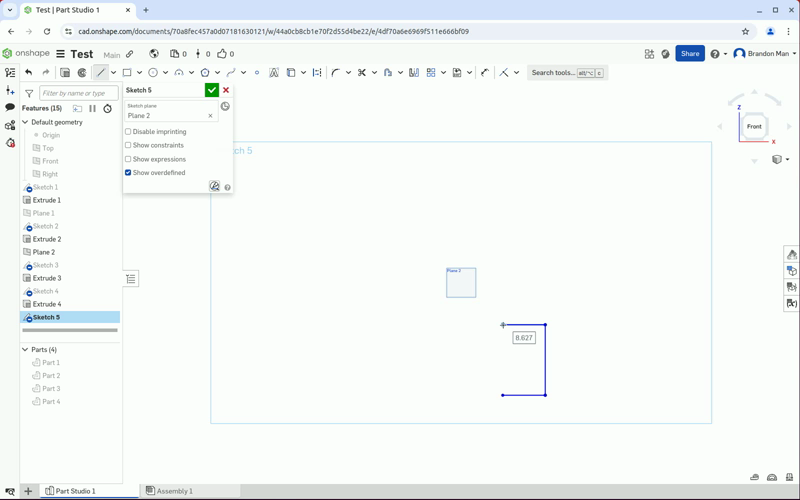
mouse_move(533, 324)
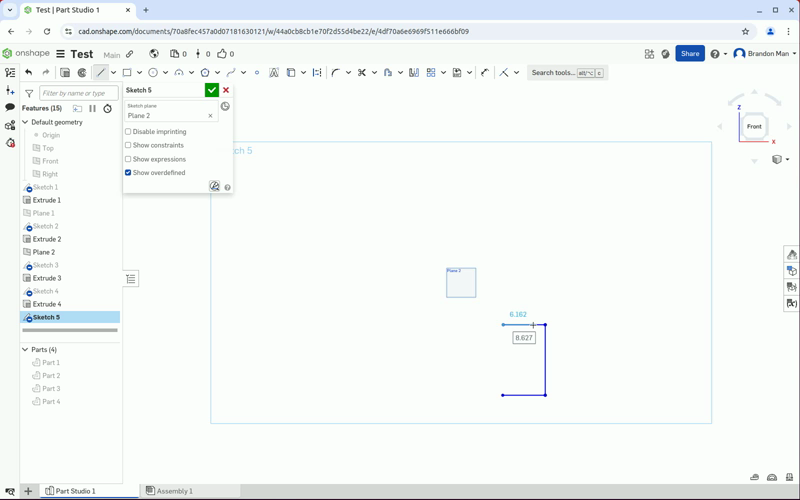
mouse_move(502, 359)
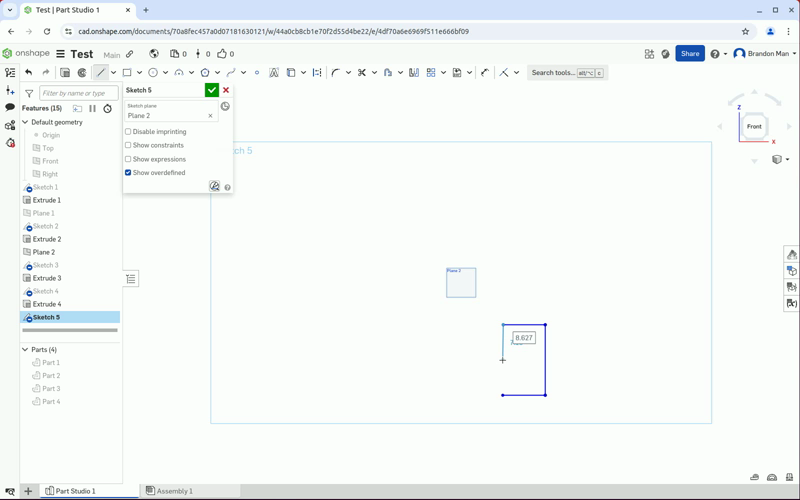
click(502, 359)
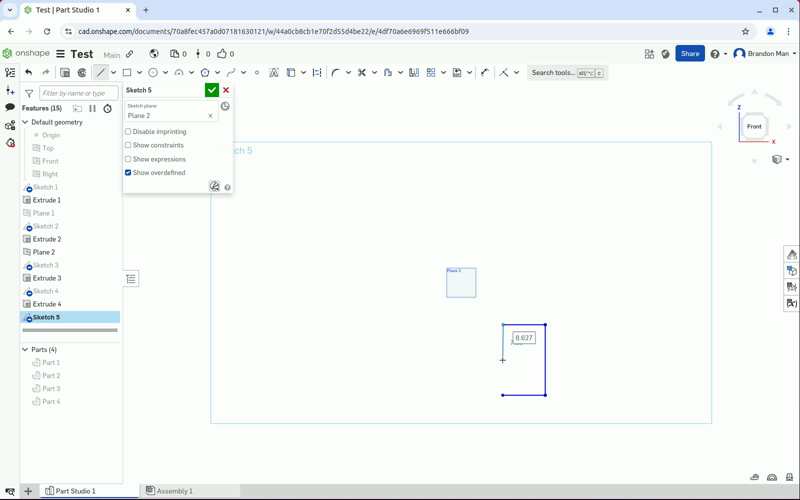
key_up(shift)
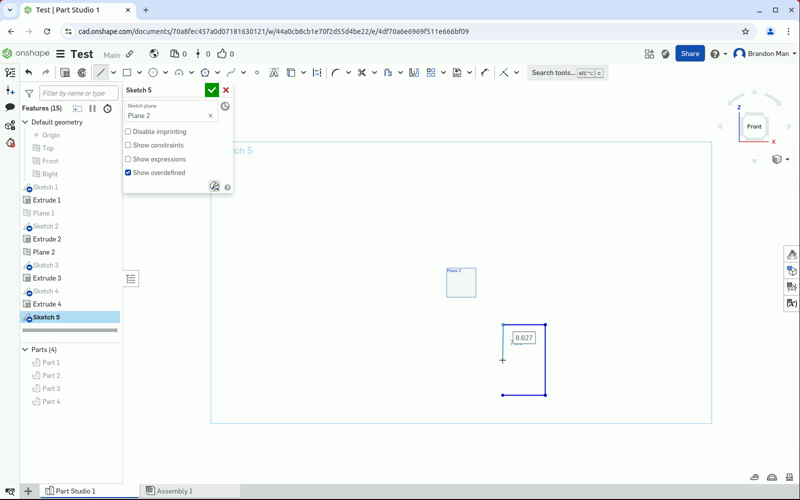
mouse_move(532, 359)
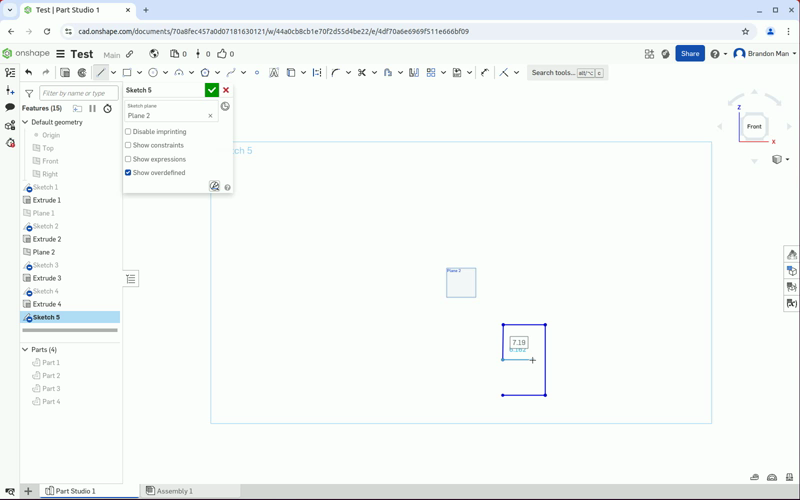
key_down(shift)
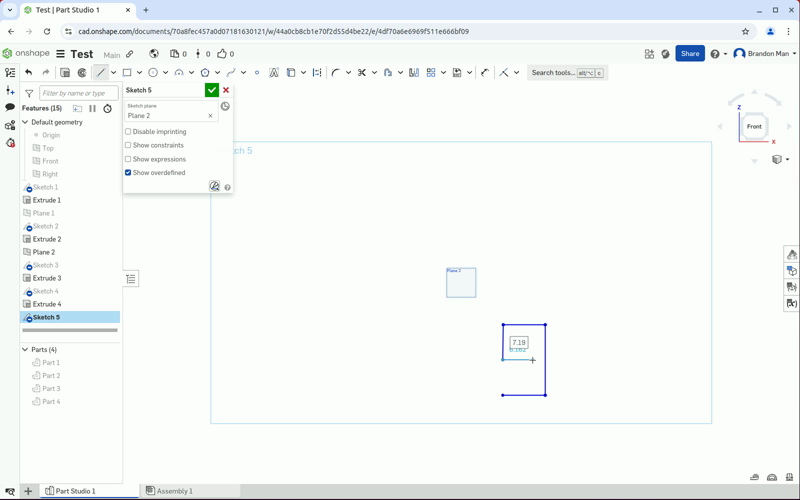
mouse_move(502, 395)
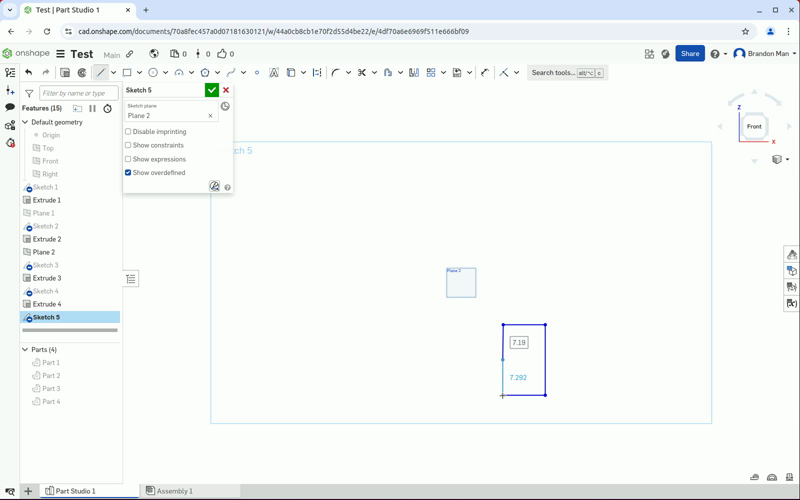
key_up(shift)
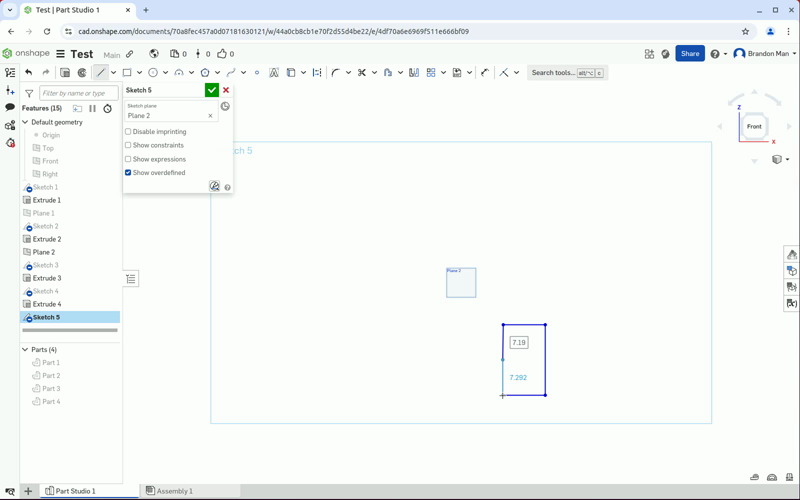
click(502, 395)
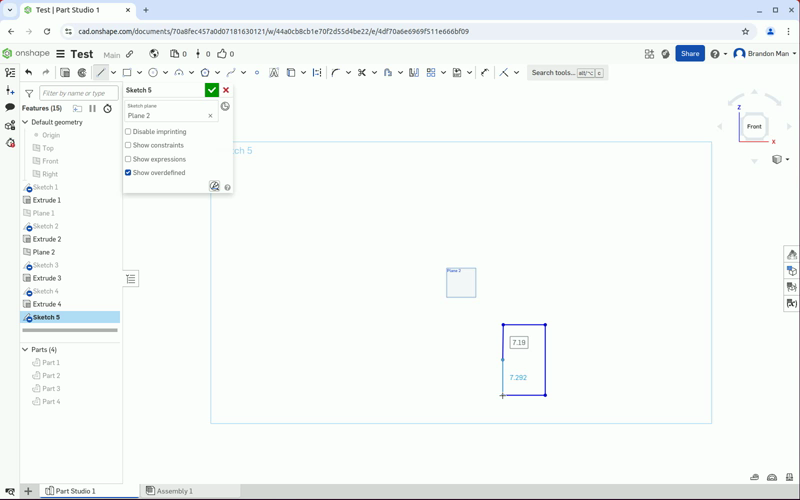
key(esc)
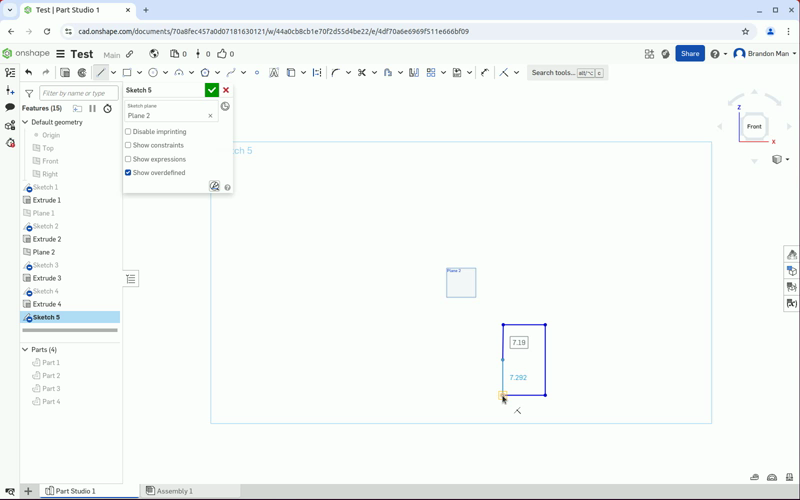
mouse_move(505, 347)
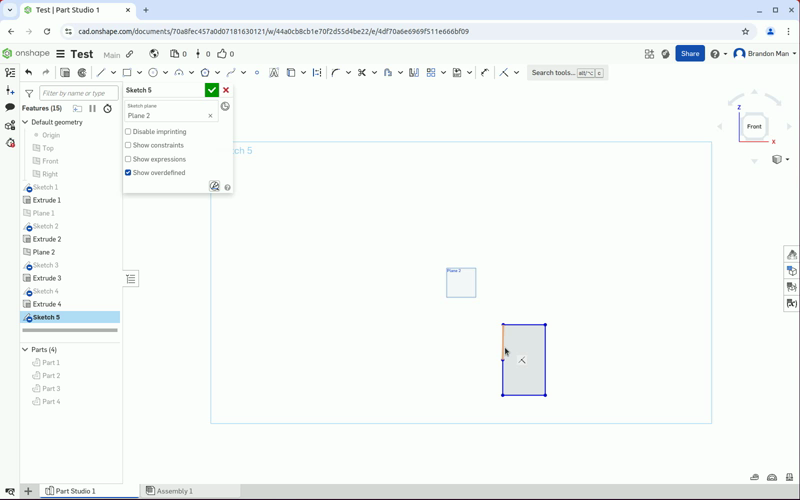
click(505, 347)
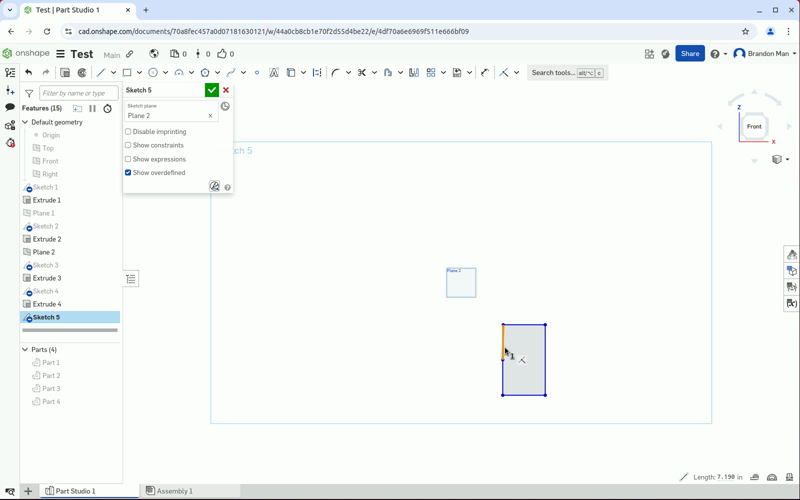
mouse_move(73, 352)
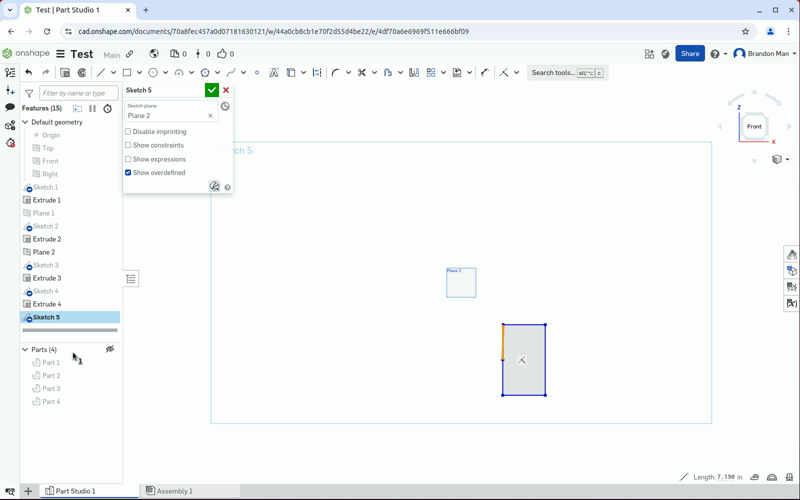
key(shift+y)
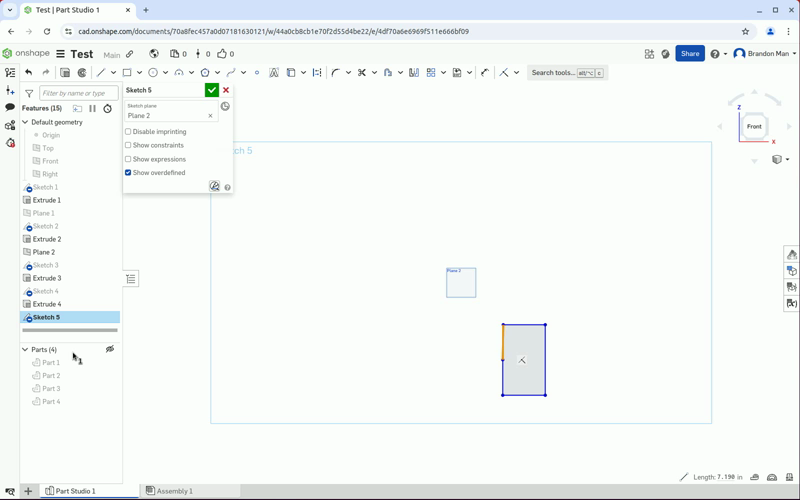
key(shift+e)
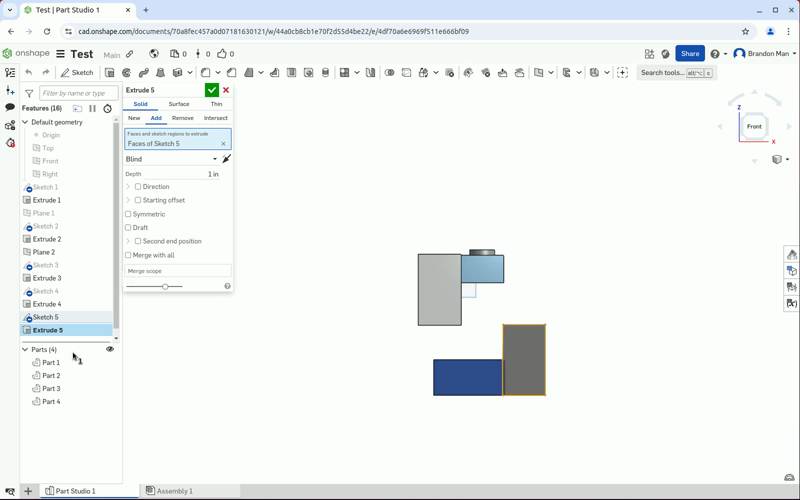
mouse_move(143, 106)
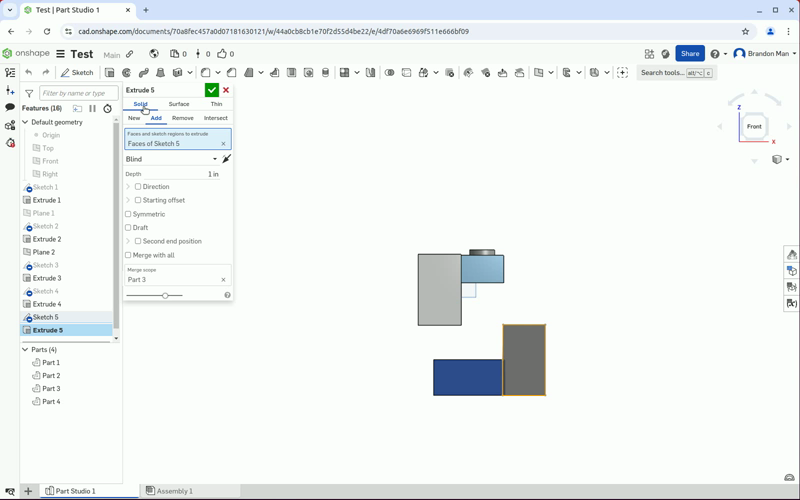
click(143, 106)
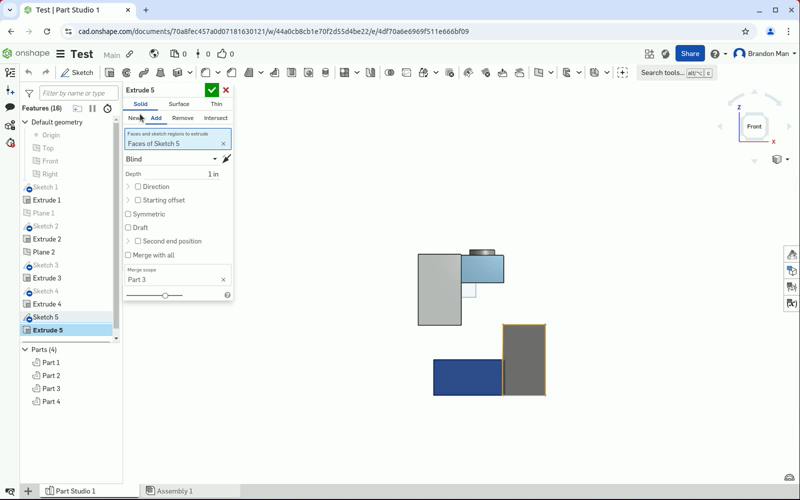
mouse_move(137, 120)
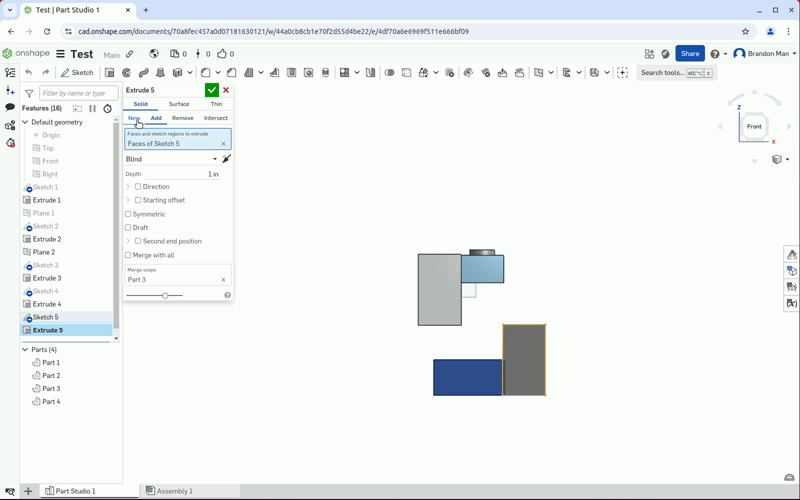
click(137, 120)
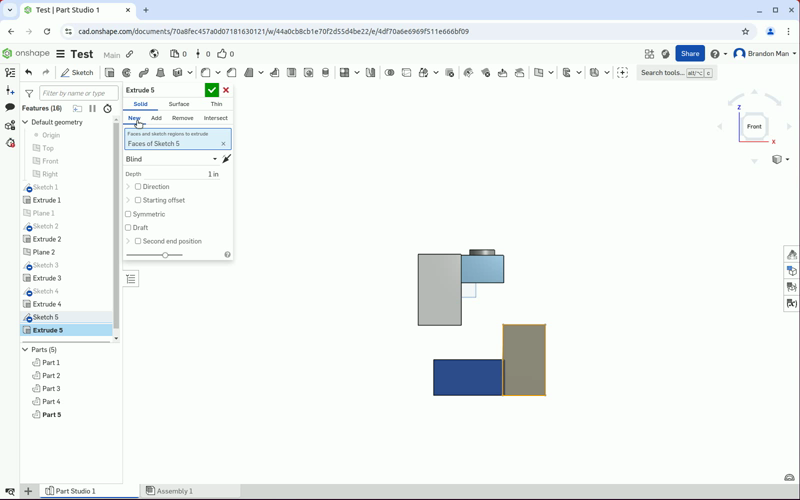
key(tab, 4)
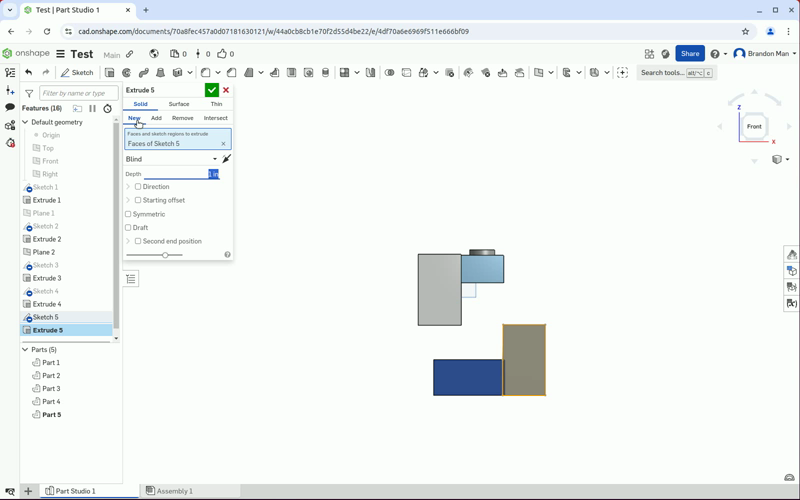
text(8.666)
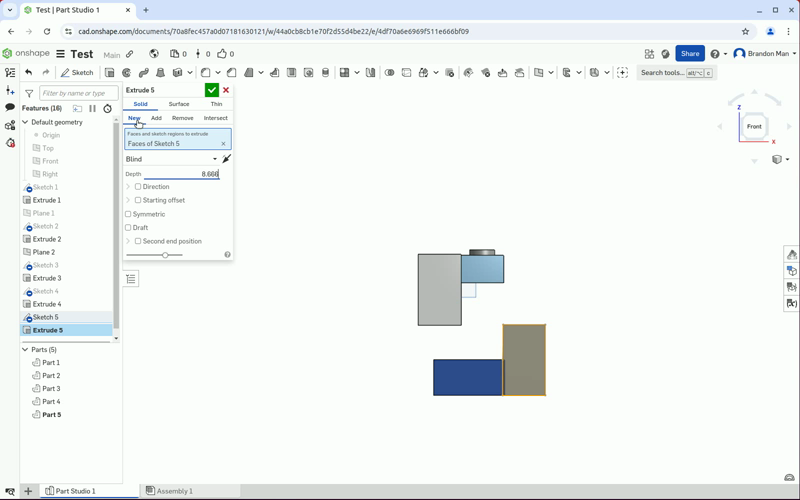
key(enter)
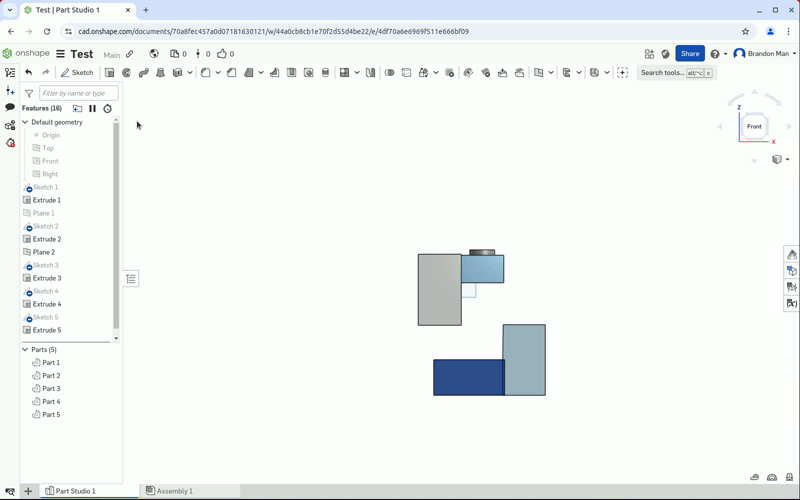
key(shift+h)
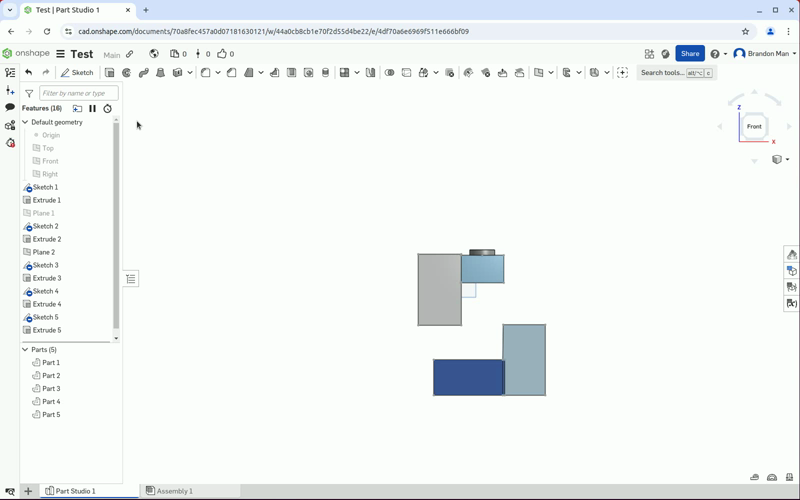
key(shift+h)
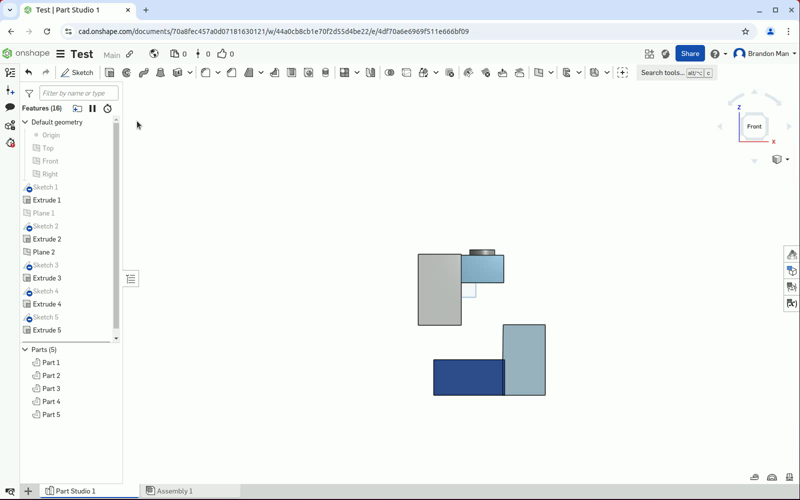
mouse_move(69, 189)
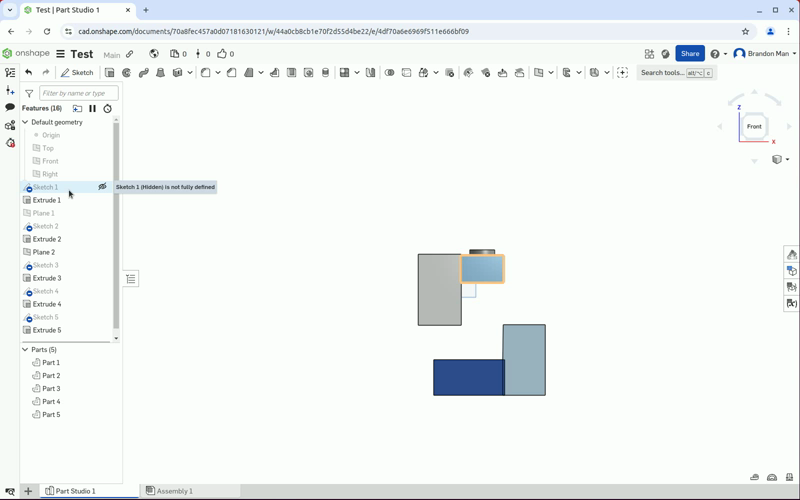
click(69, 189)
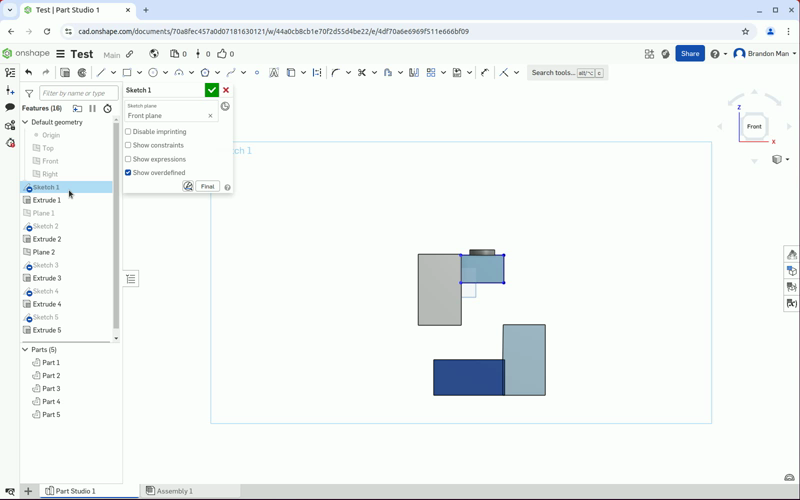
mouse_move(229, 92)
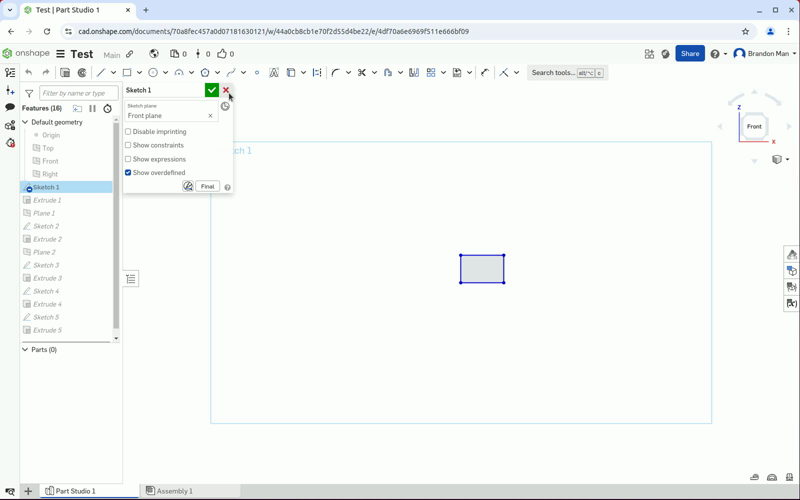
click(229, 92)
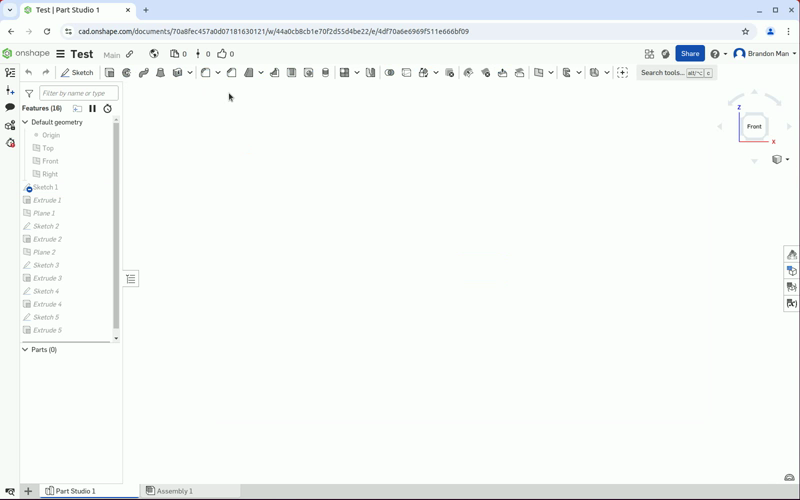
key(shift+s)
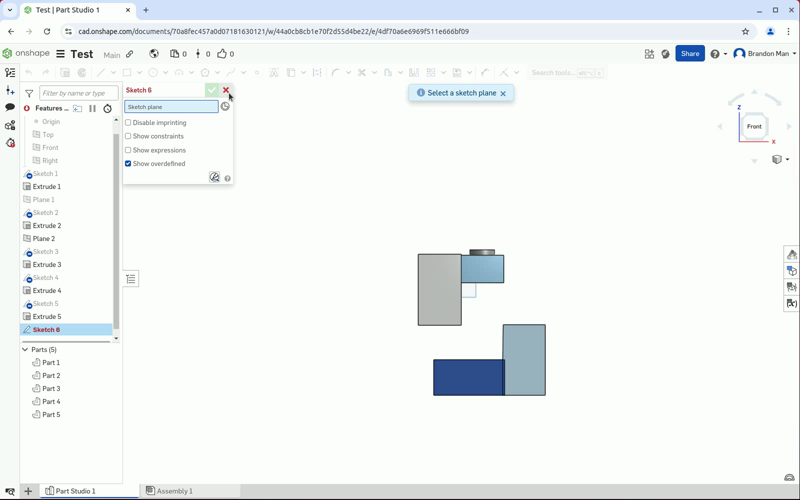
mouse_move(69, 241)
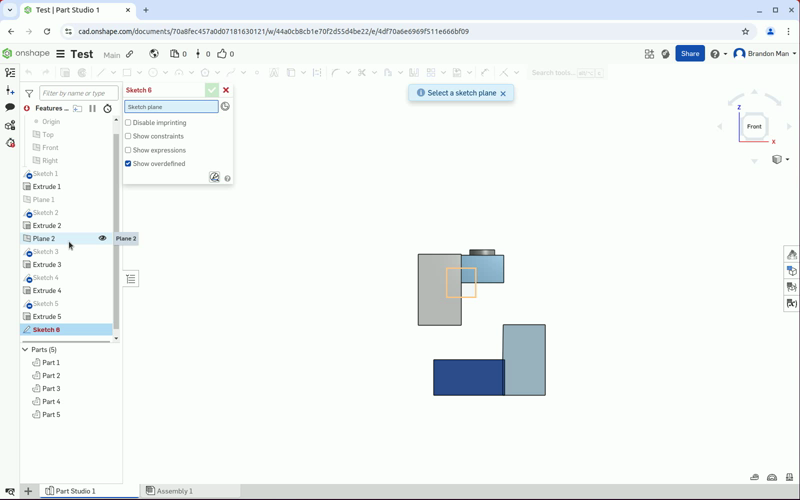
click(69, 241)
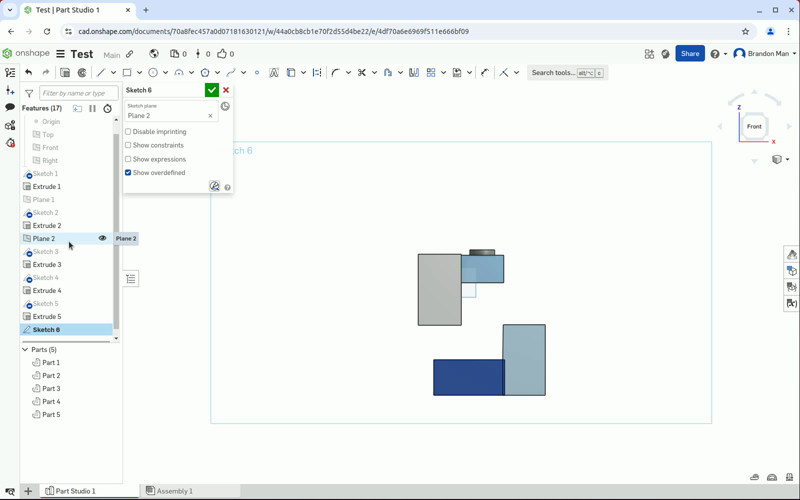
mouse_move(73, 352)
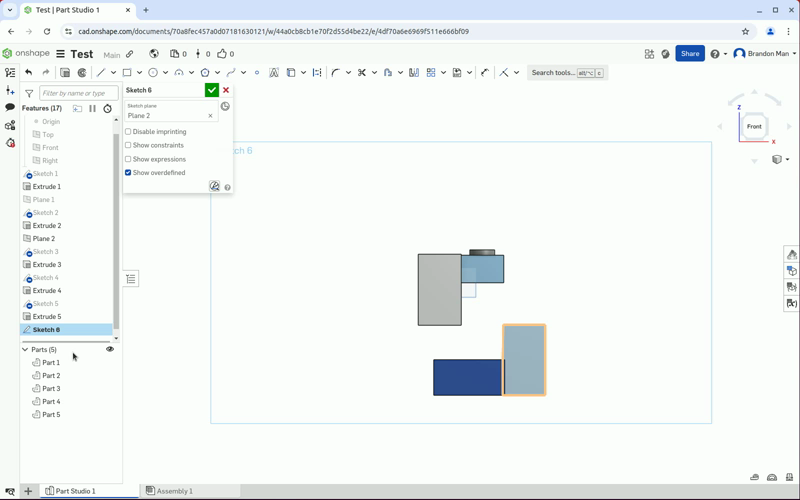
key(y)
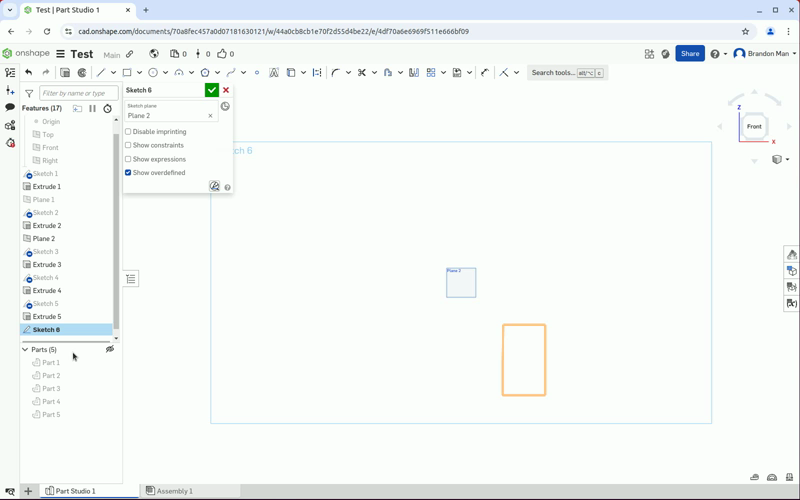
key(l)
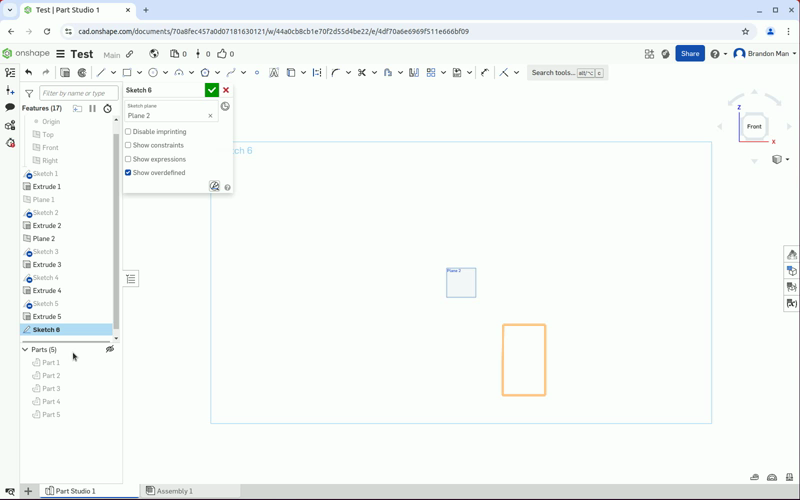
key_down(shift)
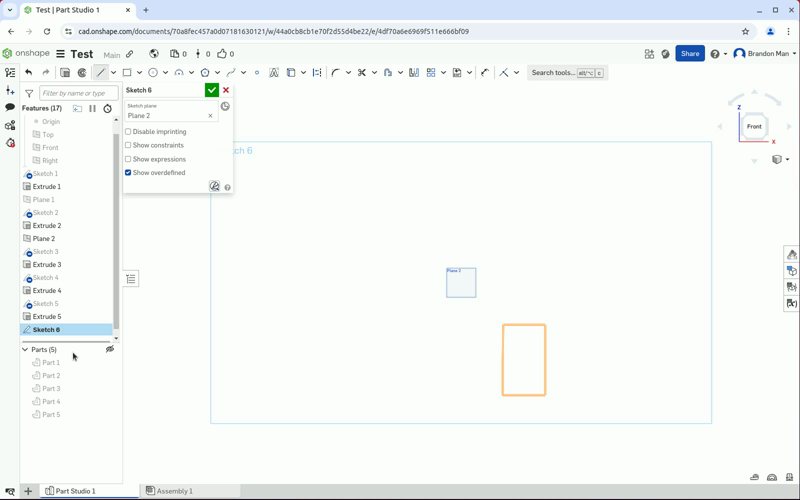
mouse_move(502, 325)
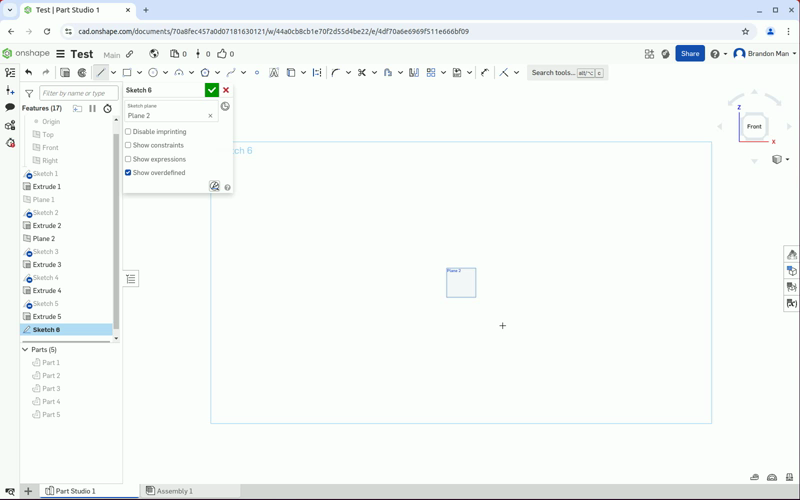
click(502, 325)
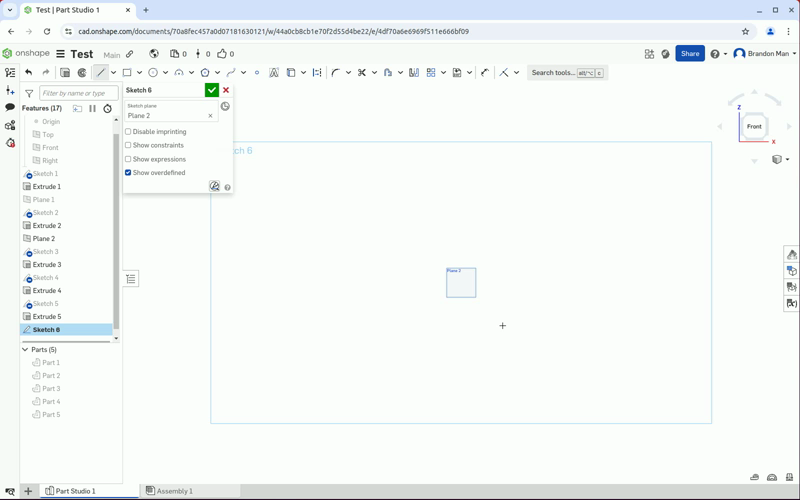
key_up(shift)
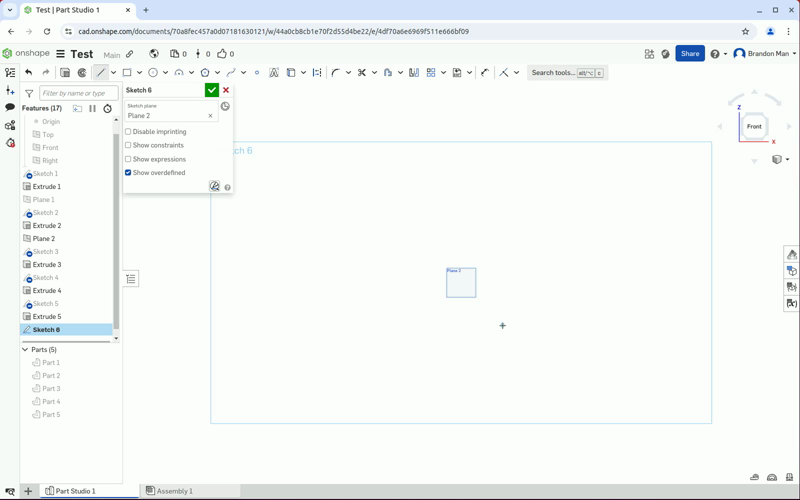
key_down(shift)
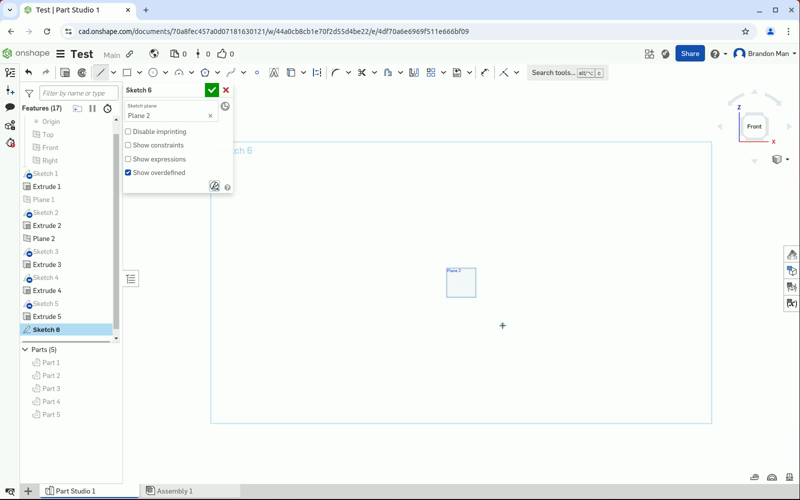
mouse_move(532, 325)
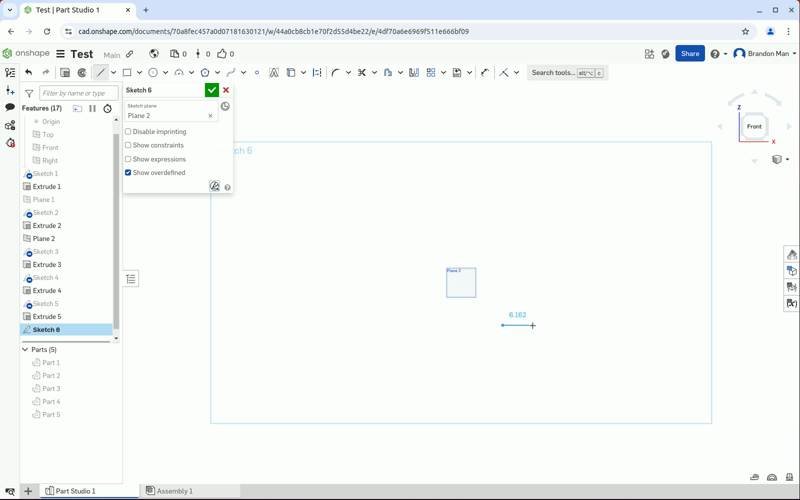
mouse_move(545, 325)
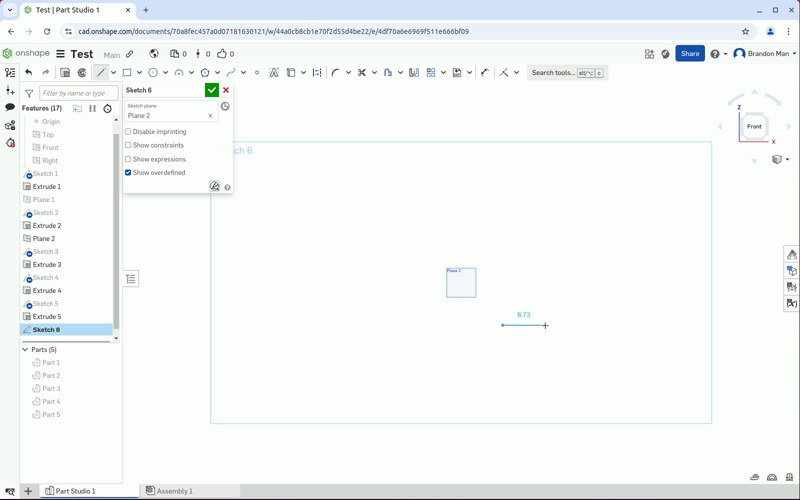
click(545, 325)
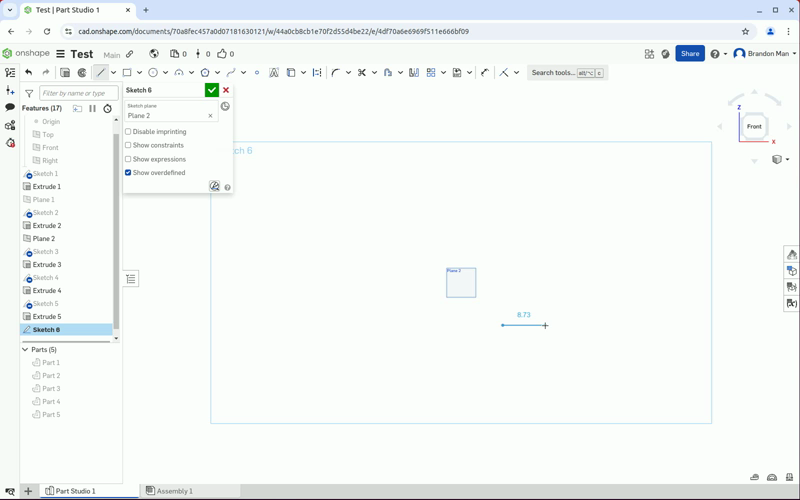
key_up(shift)
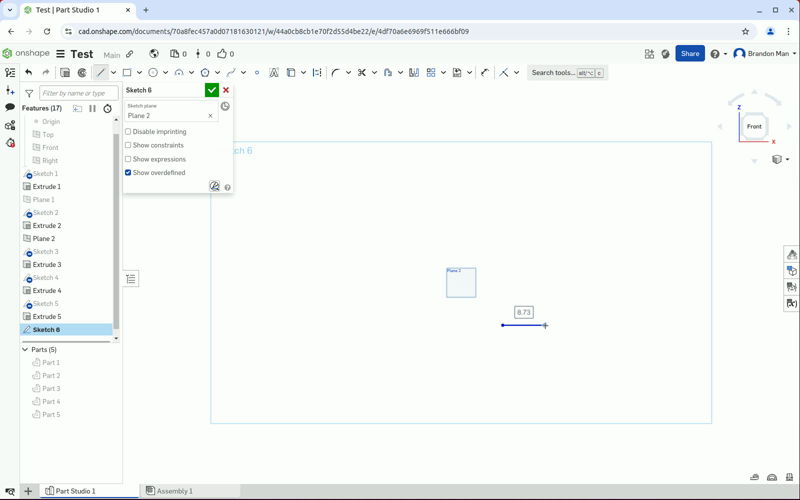
key_down(shift)
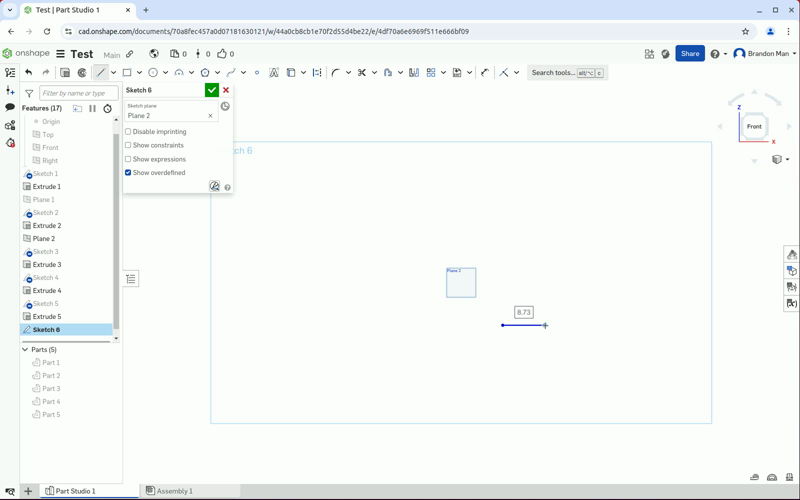
mouse_move(545, 254)
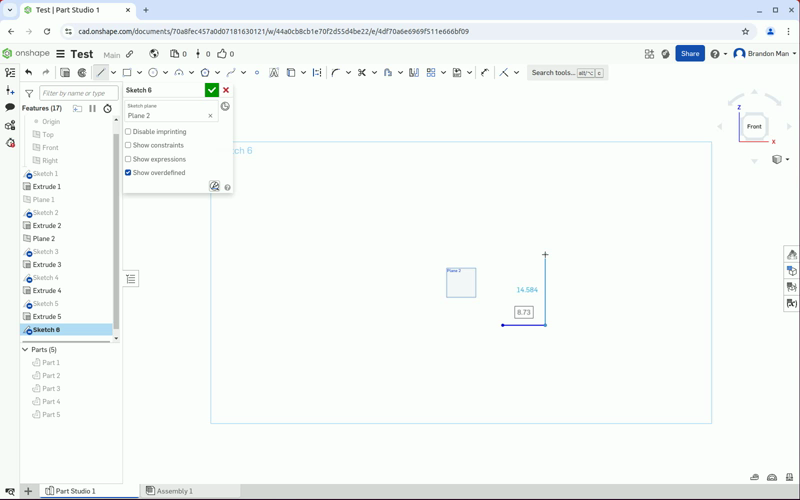
click(545, 254)
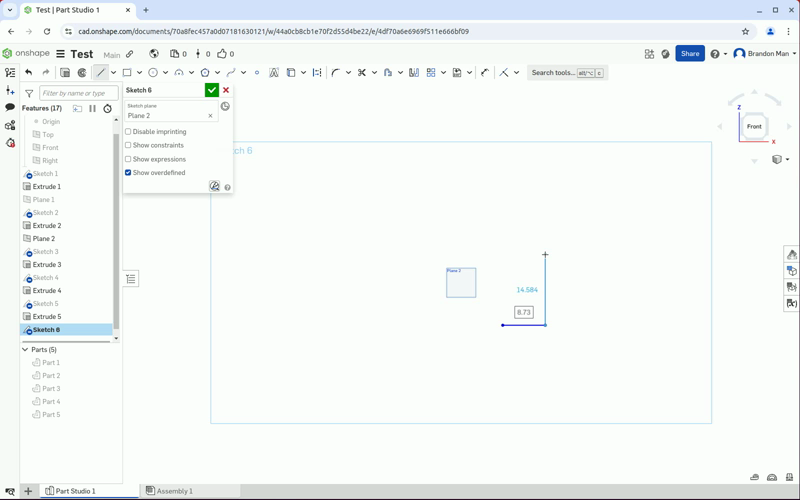
key_up(shift)
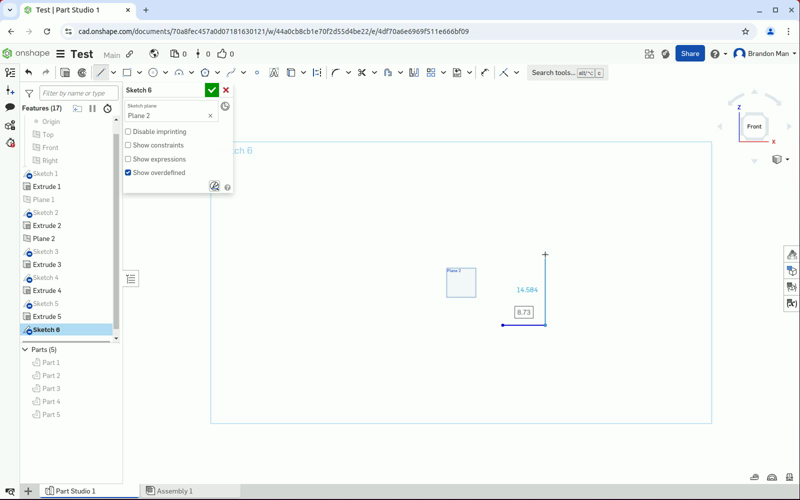
key_down(shift)
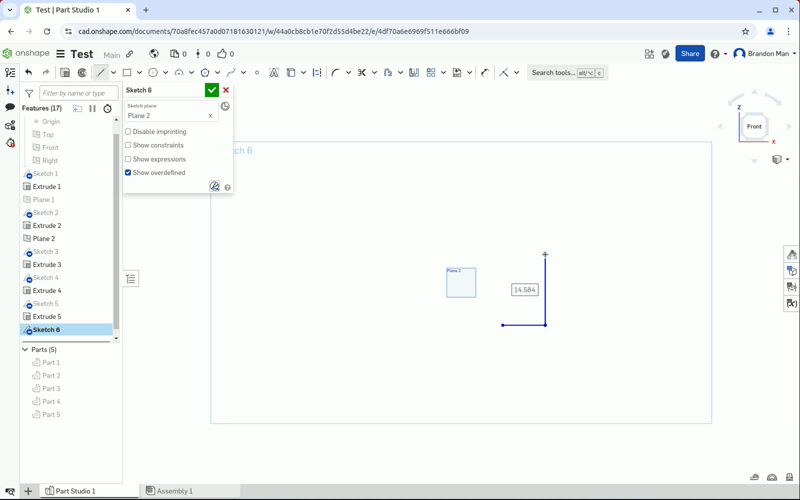
mouse_move(575, 254)
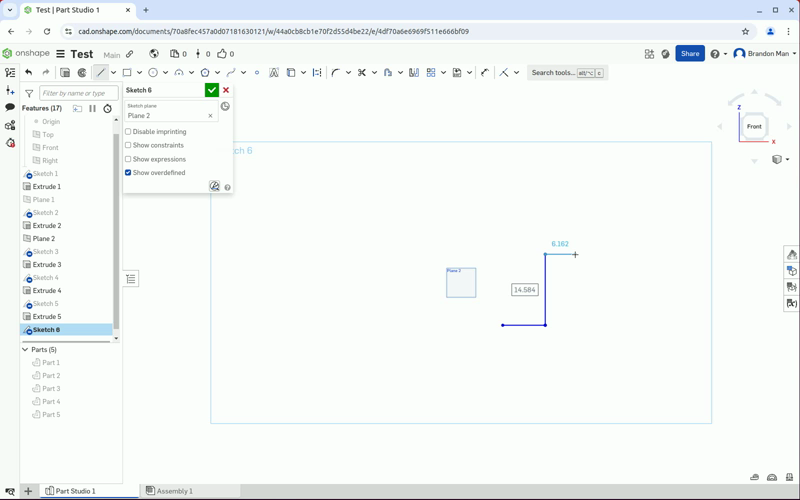
mouse_move(503, 254)
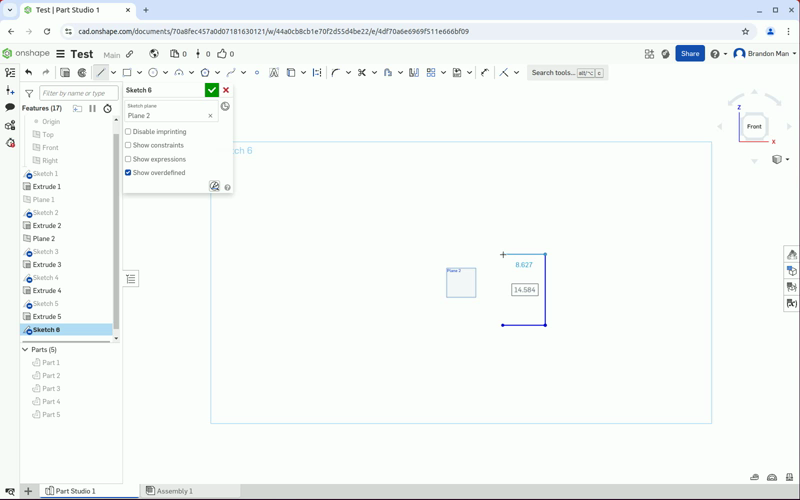
click(503, 254)
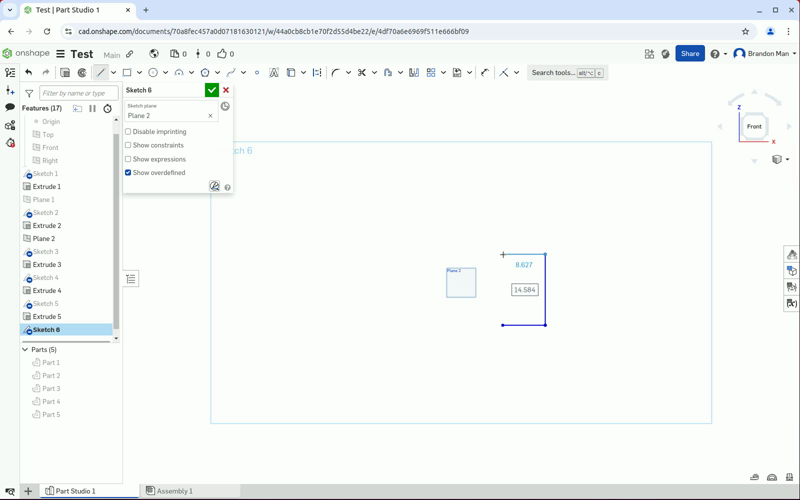
key_up(shift)
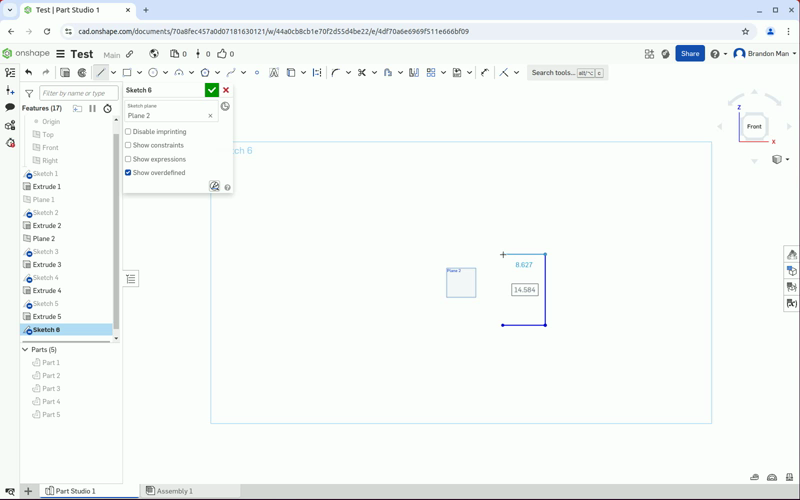
key_down(shift)
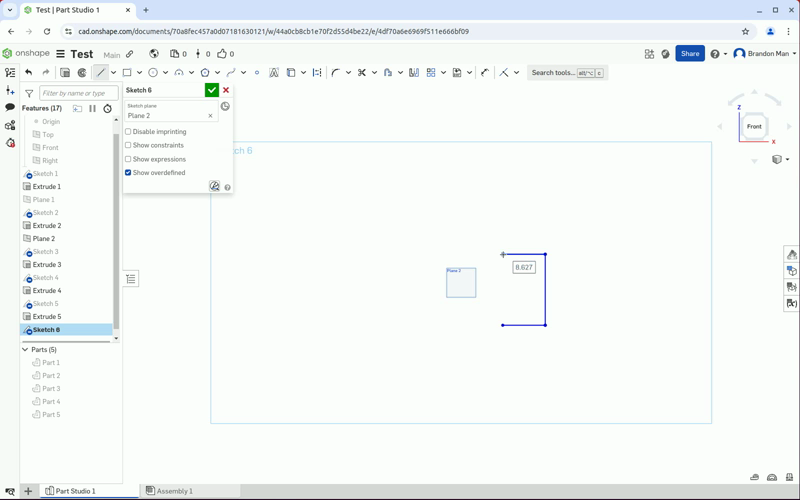
mouse_move(533, 254)
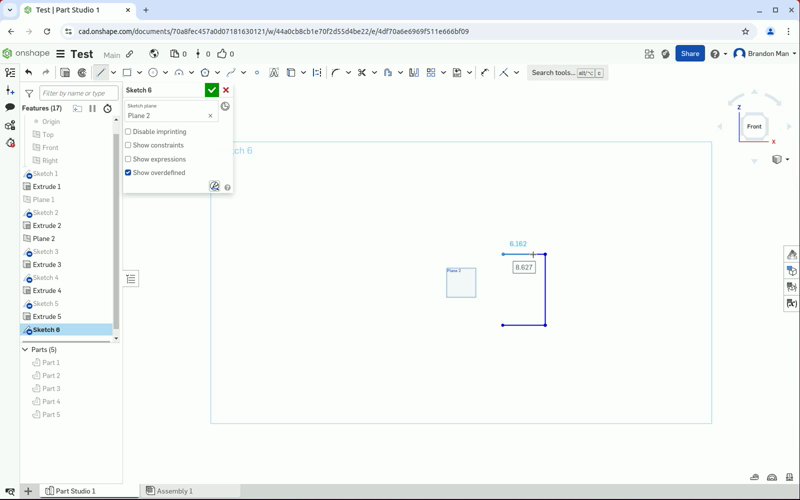
mouse_move(502, 282)
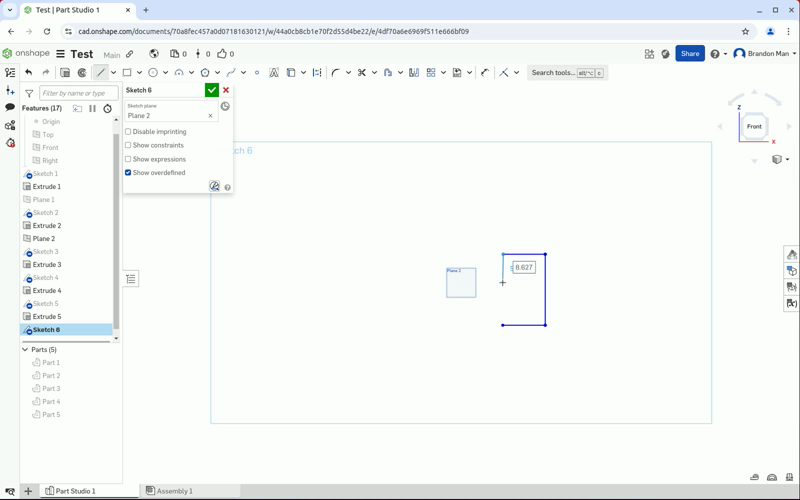
click(502, 282)
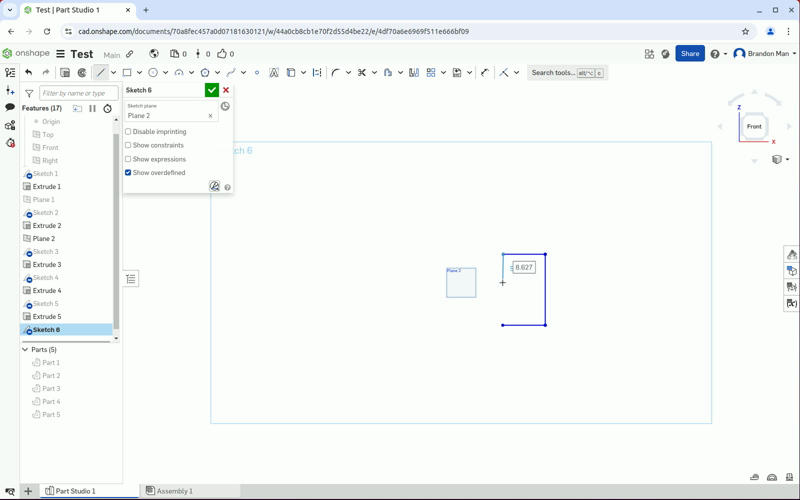
key_up(shift)
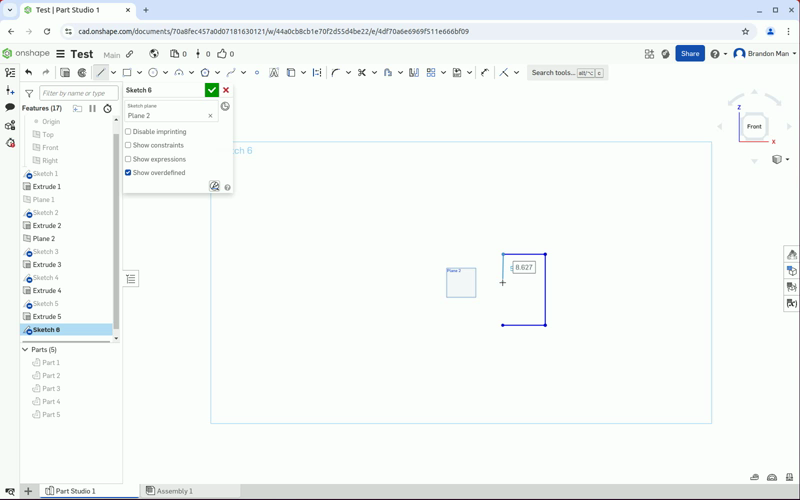
mouse_move(532, 282)
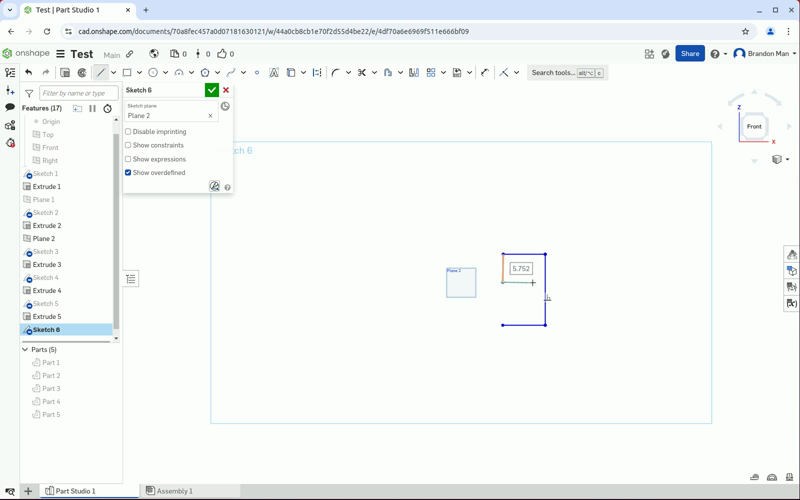
key_down(shift)
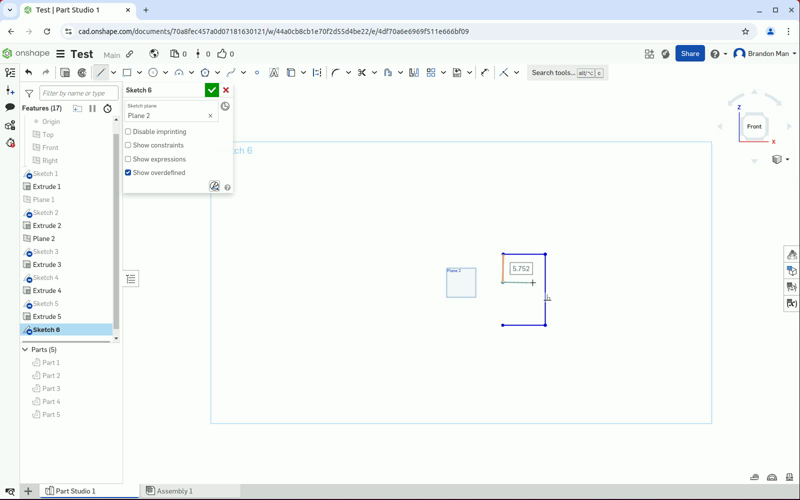
mouse_move(502, 325)
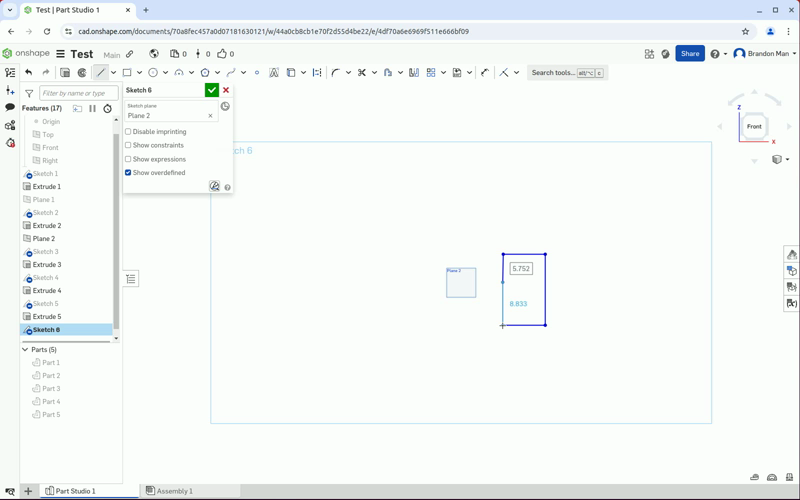
key_up(shift)
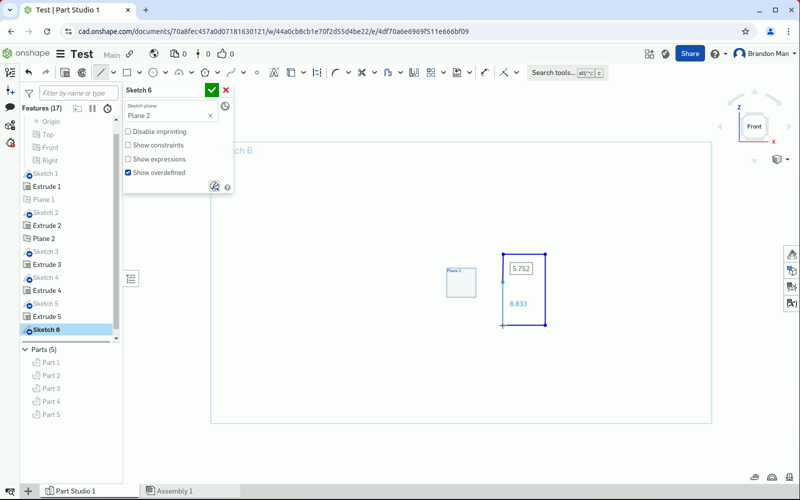
click(502, 325)
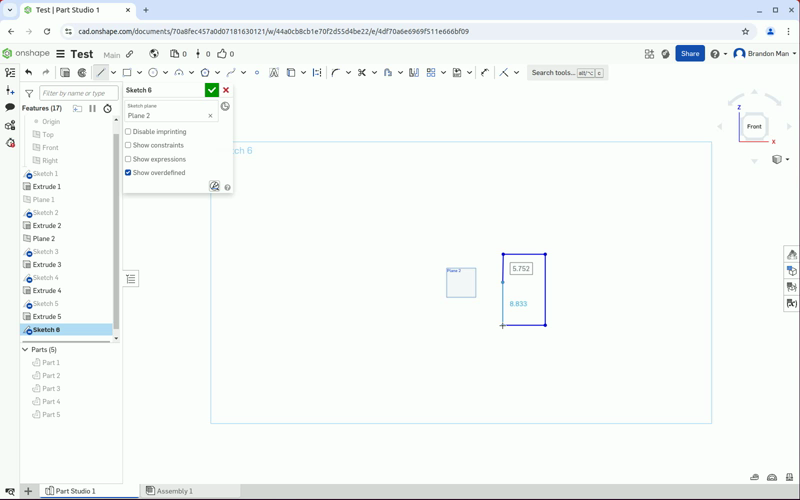
key(esc)
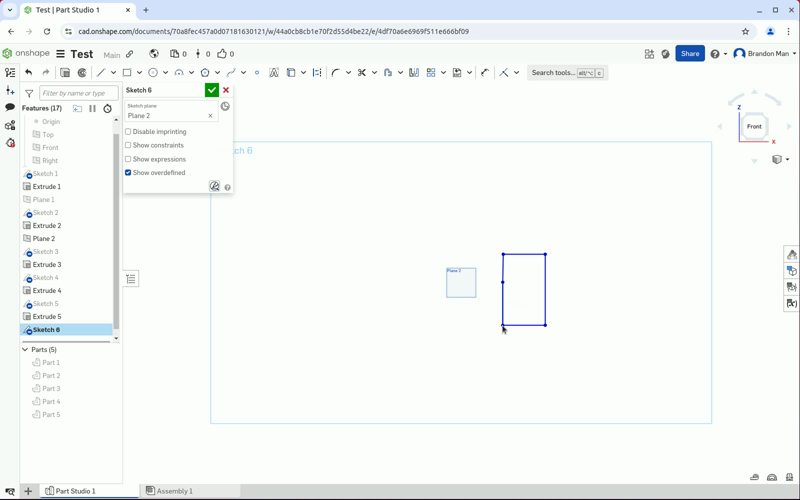
mouse_move(537, 280)
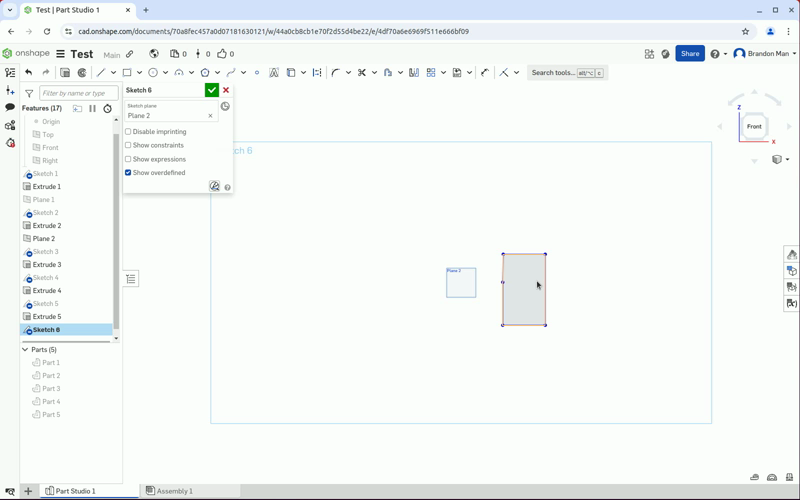
click(537, 280)
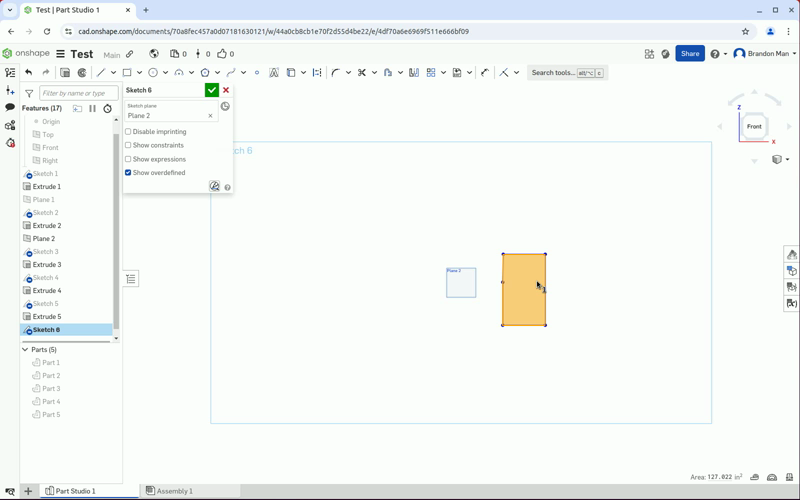
mouse_move(73, 352)
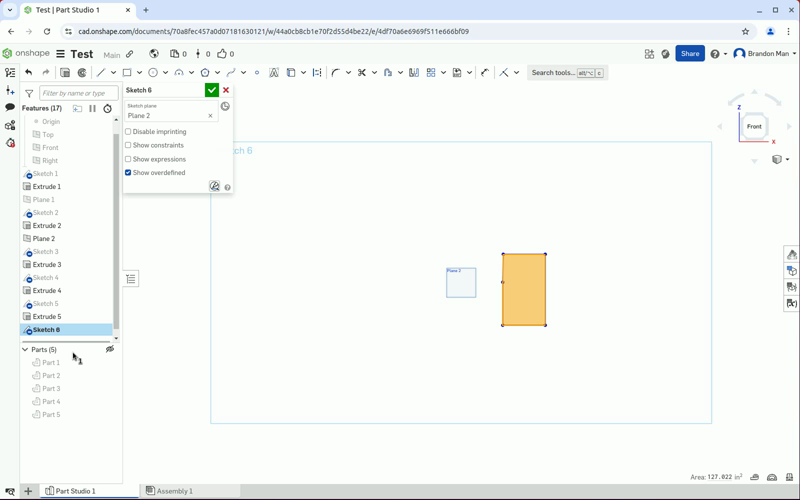
key(shift+y)
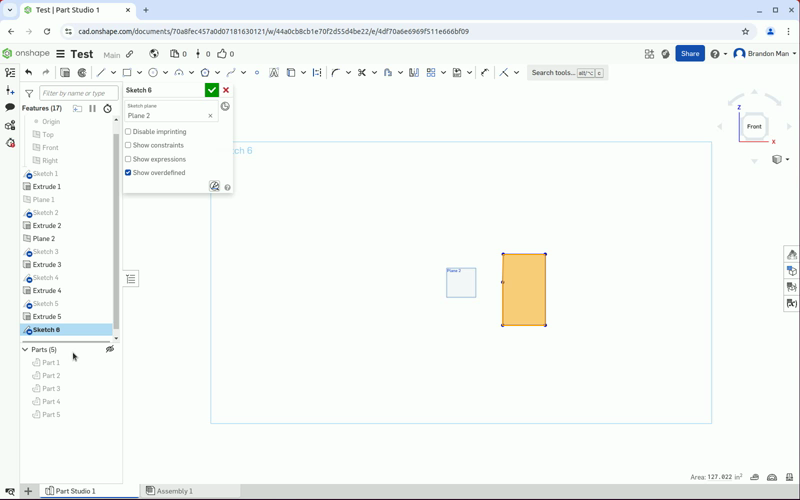
key(shift+e)
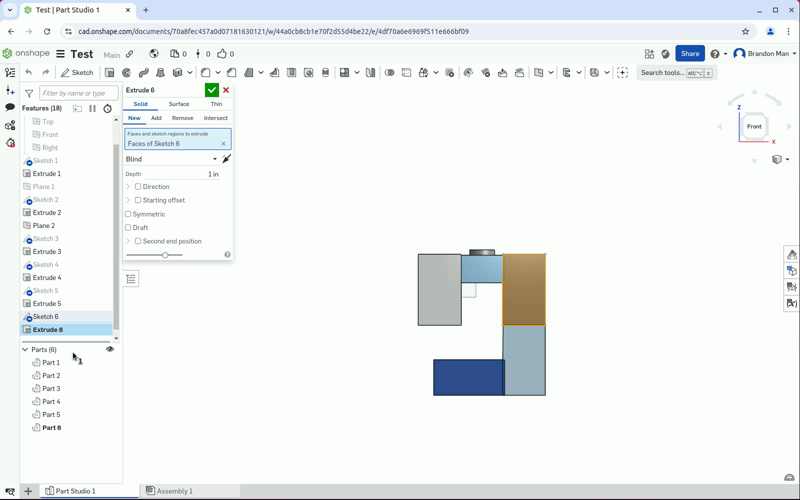
mouse_move(143, 106)
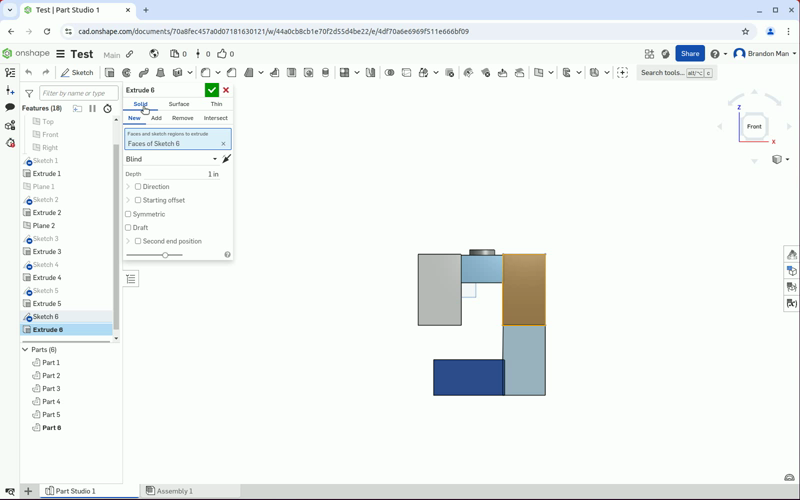
click(143, 106)
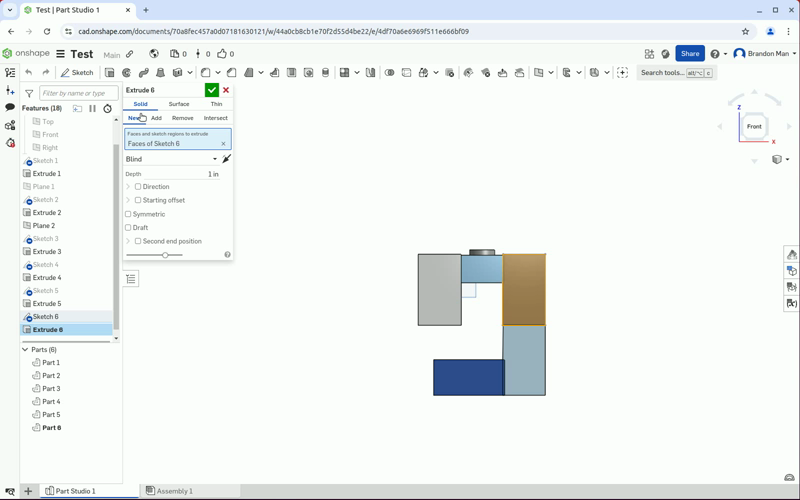
mouse_move(137, 120)
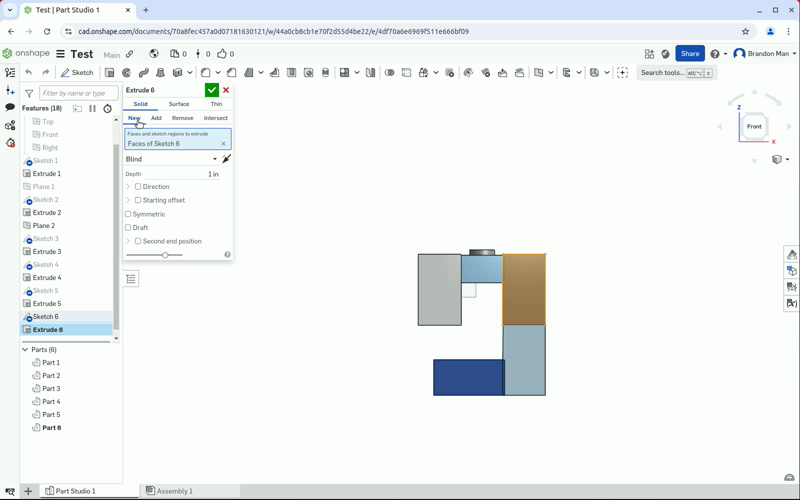
click(137, 120)
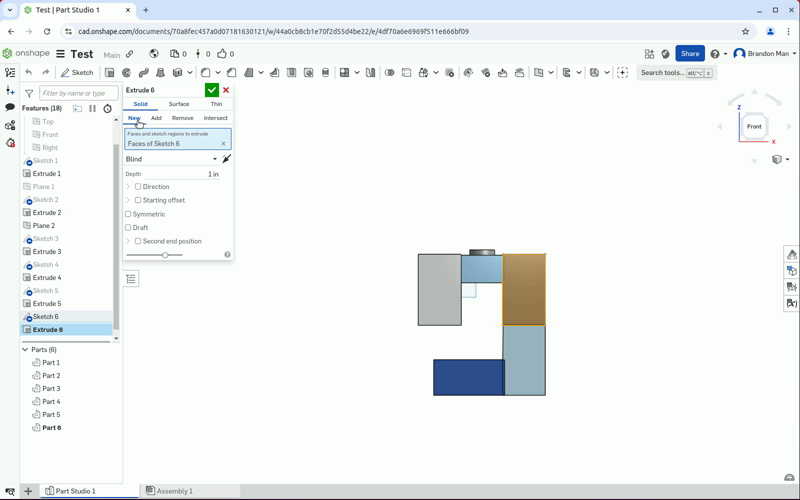
key(tab, 4)
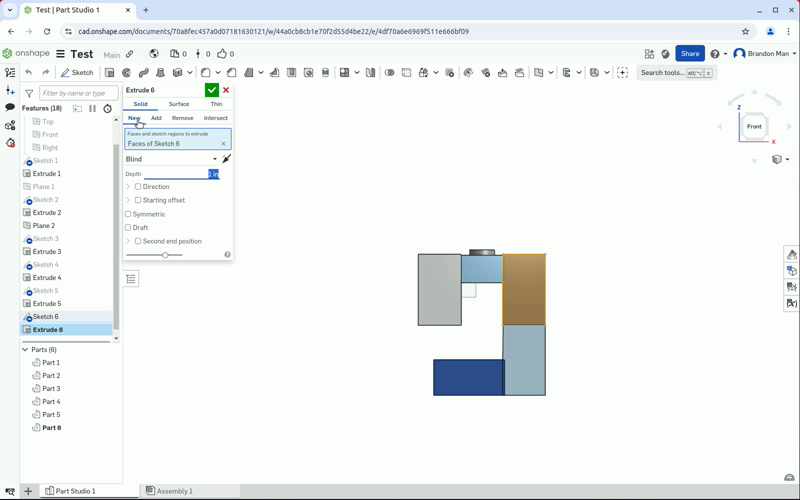
text(8.666)
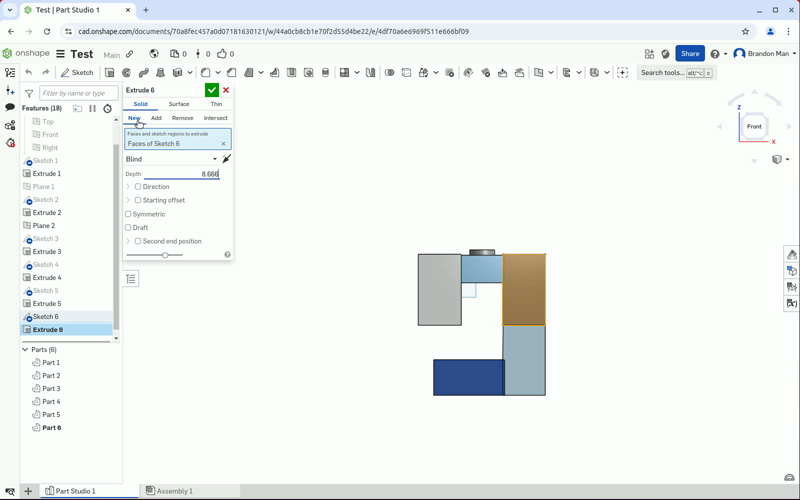
key(enter)
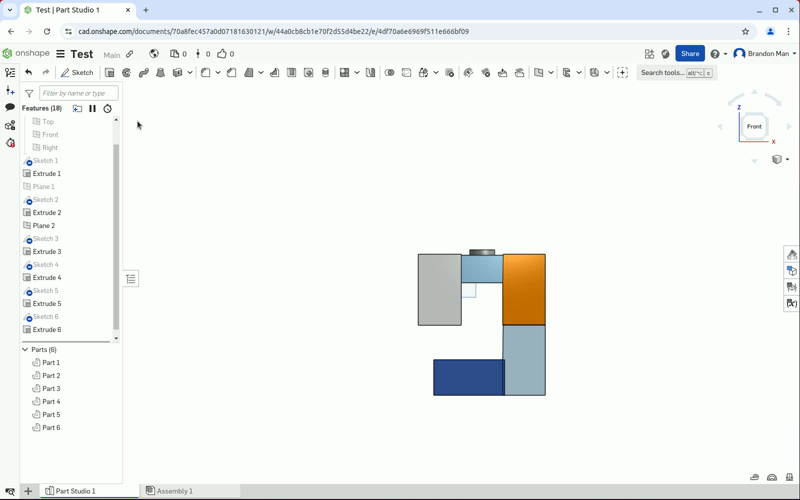
key(shift+h)
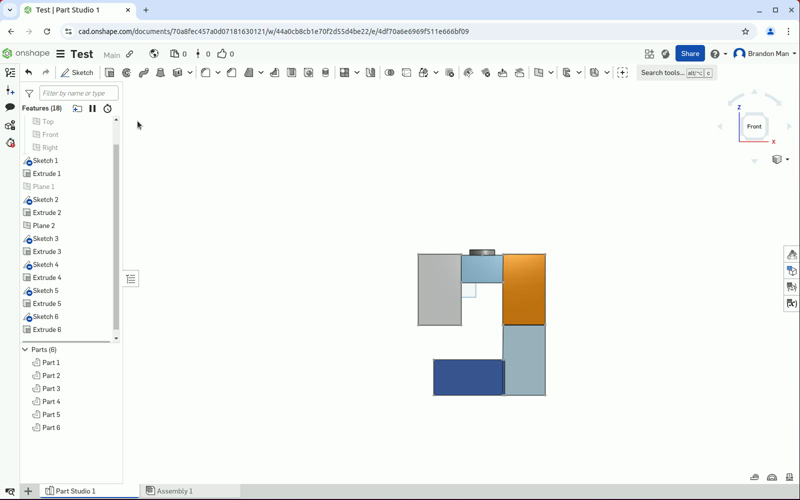
key(shift+h)
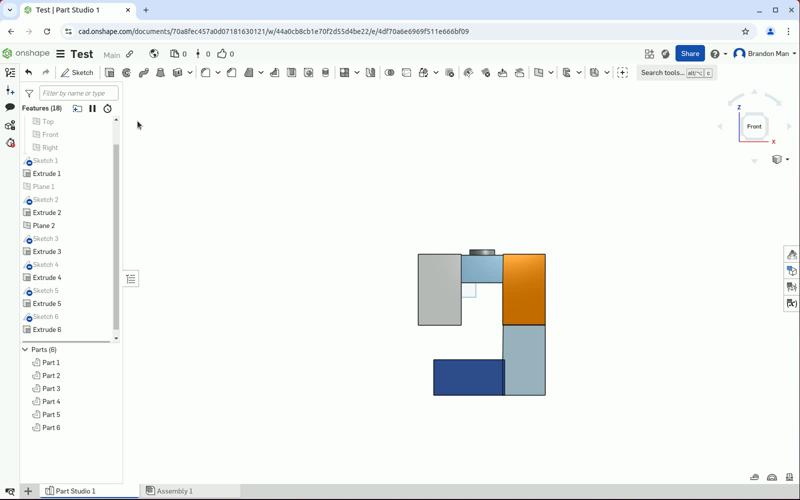
mouse_move(69, 163)
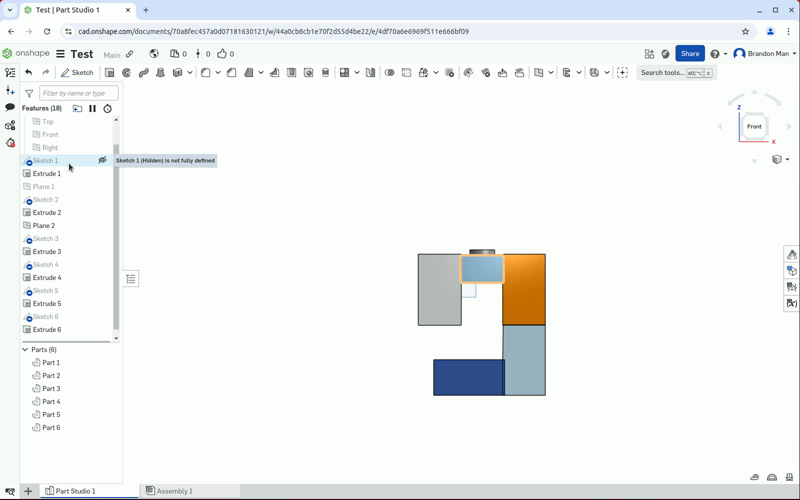
click(69, 163)
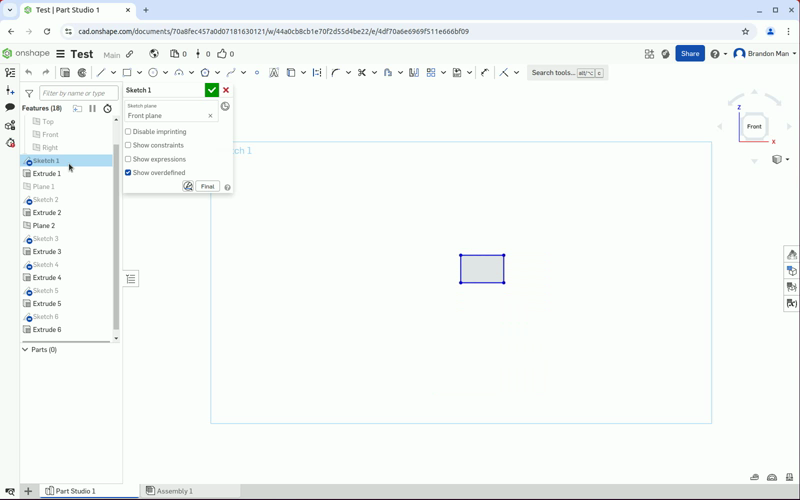
mouse_move(229, 92)
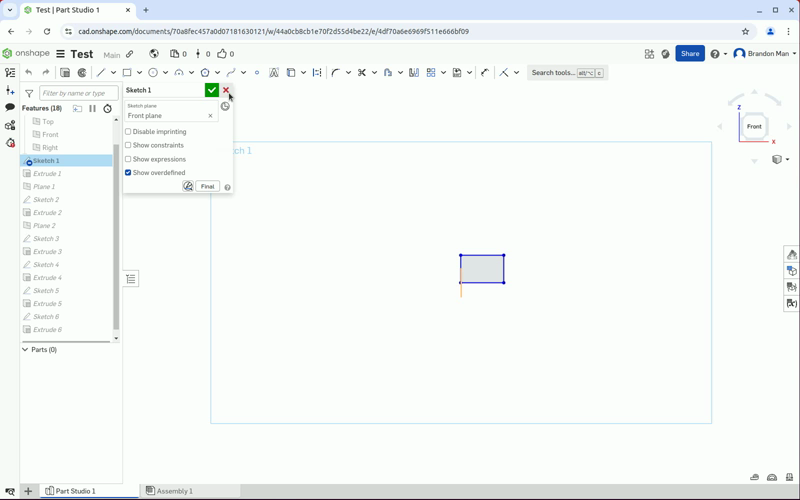
click(229, 92)
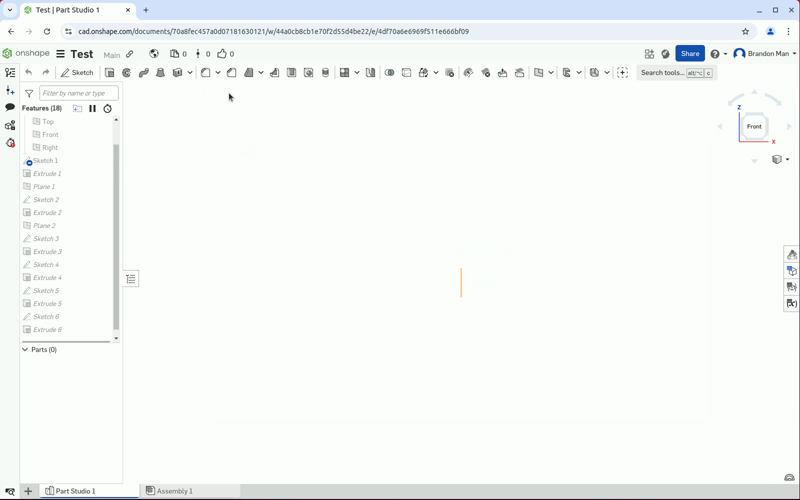
key(shift+s)
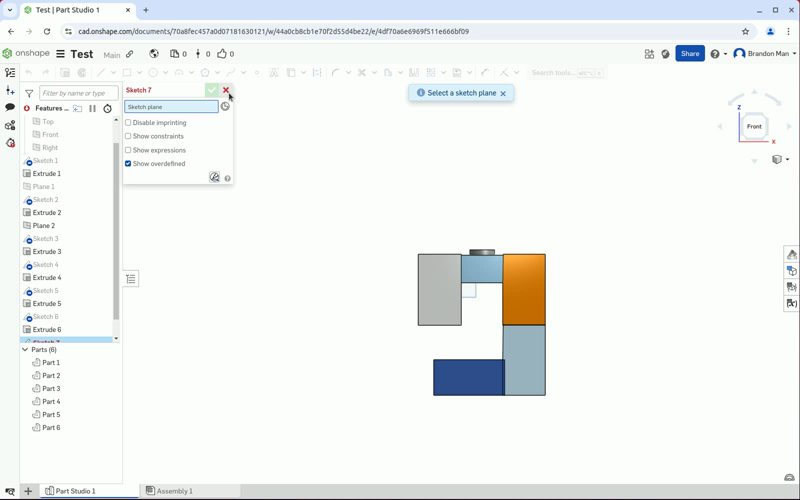
mouse_move(69, 215)
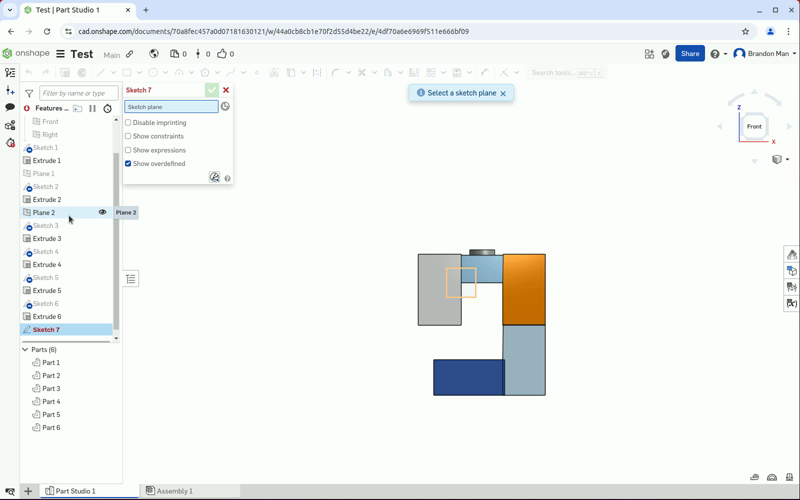
click(69, 215)
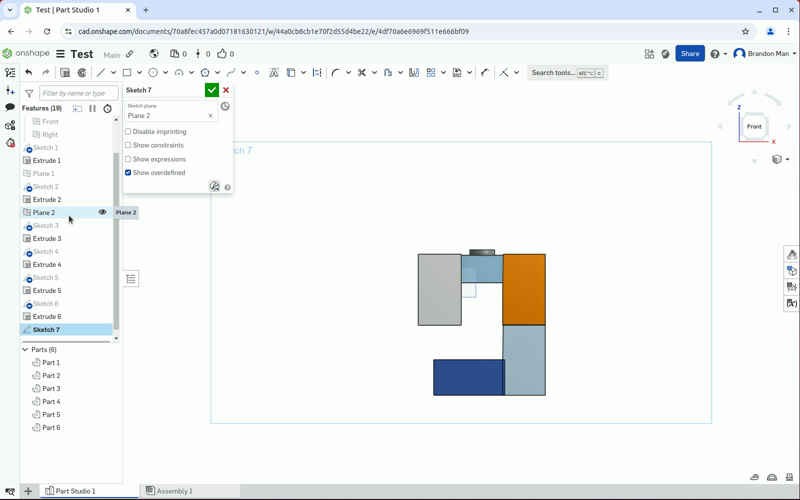
mouse_move(73, 352)
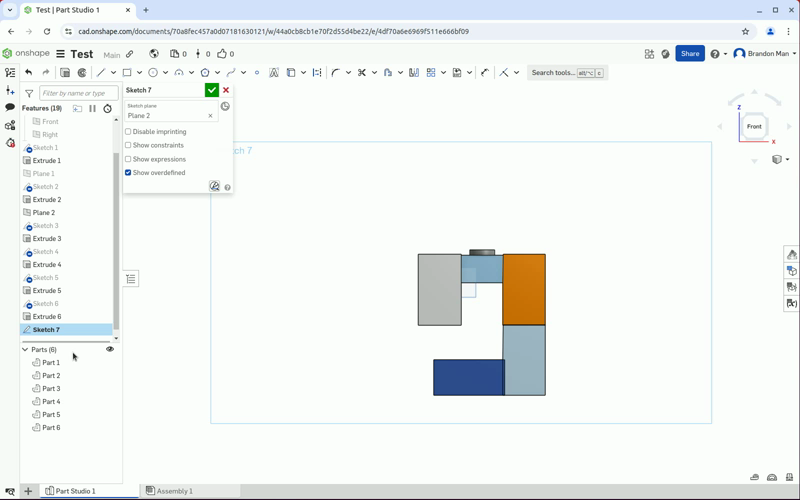
key(y)
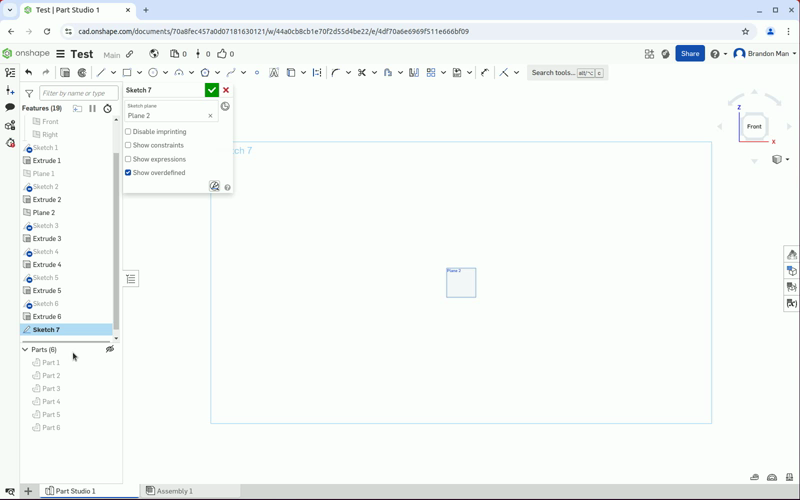
key(l)
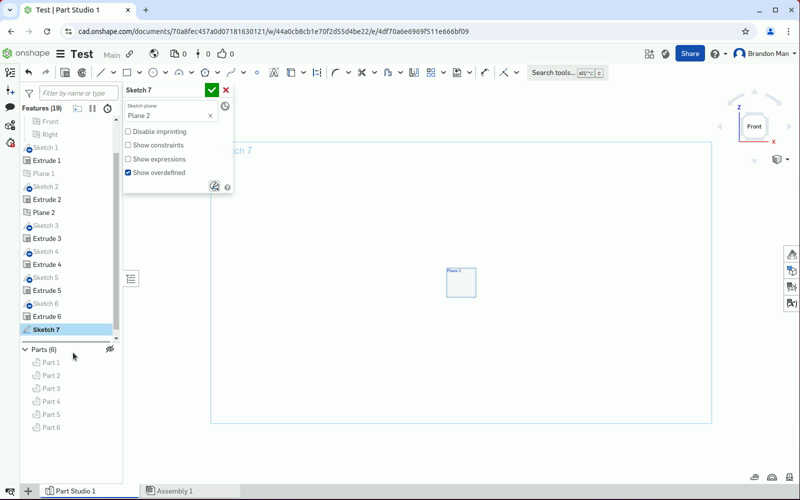
key_down(shift)
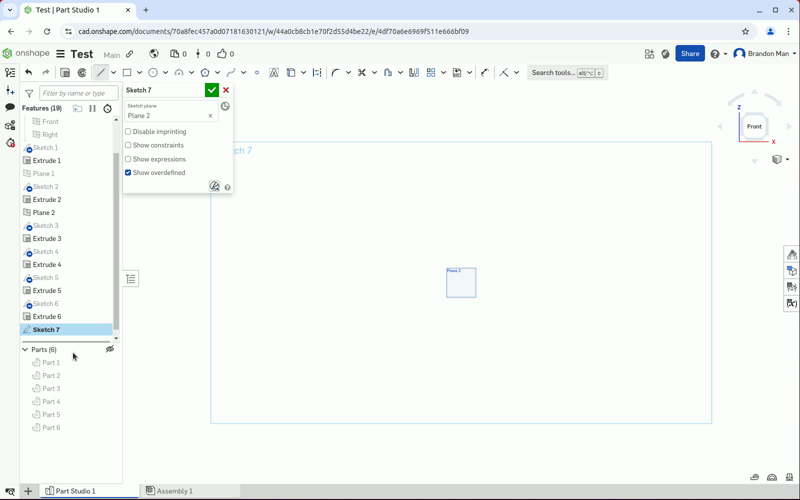
mouse_move(460, 325)
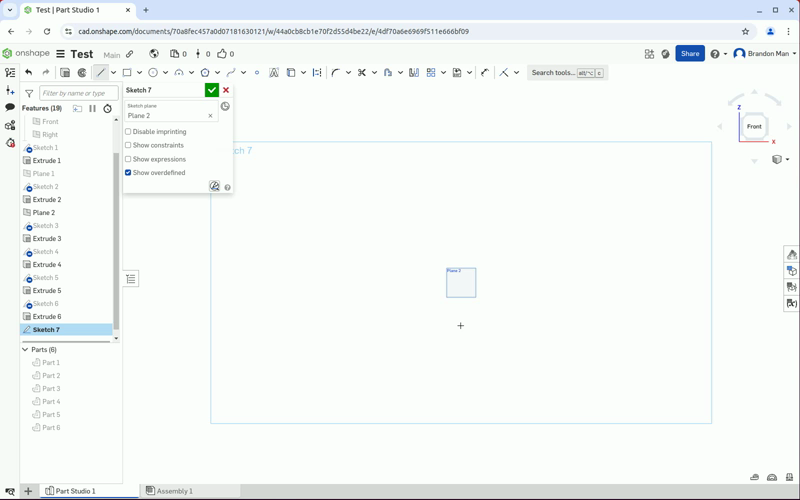
click(460, 325)
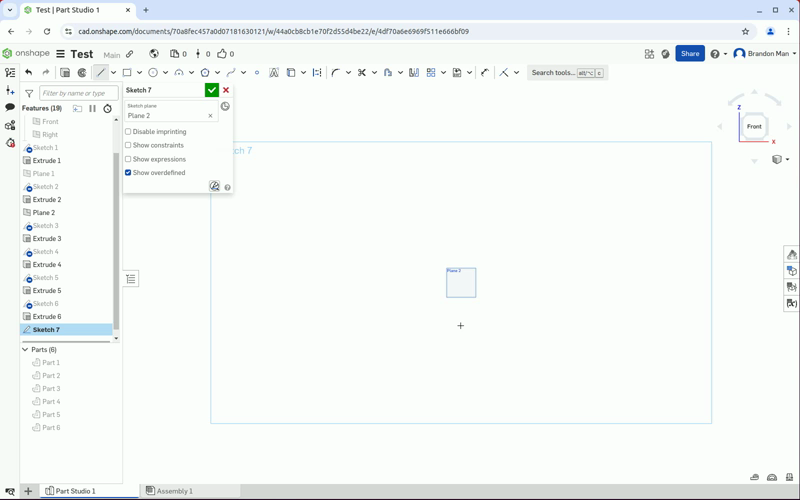
key_up(shift)
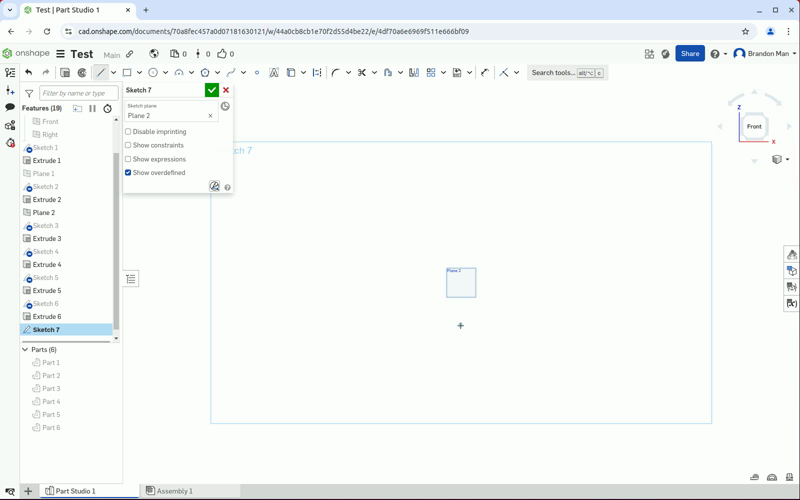
key_down(shift)
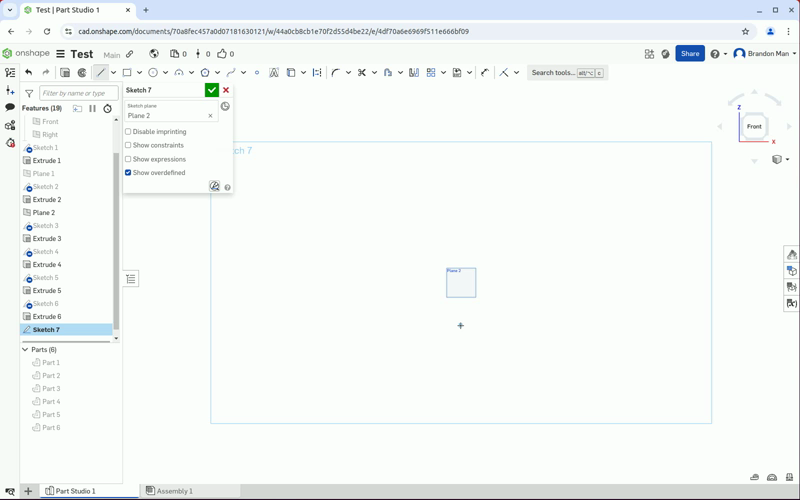
mouse_move(490, 325)
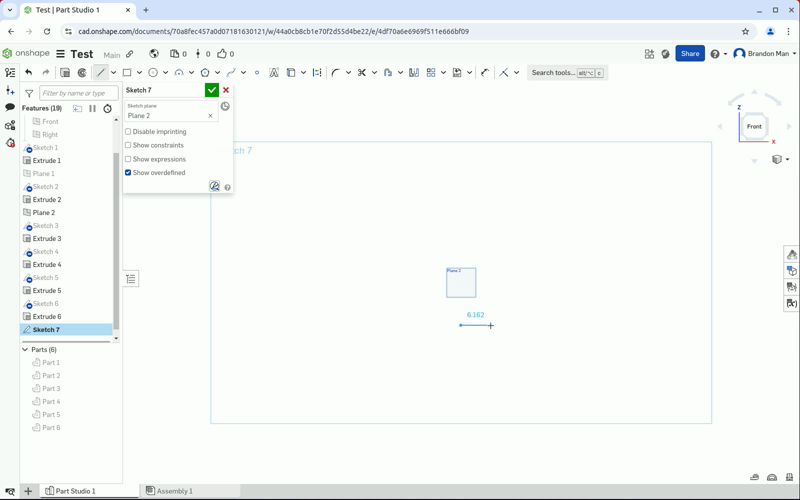
mouse_move(503, 325)
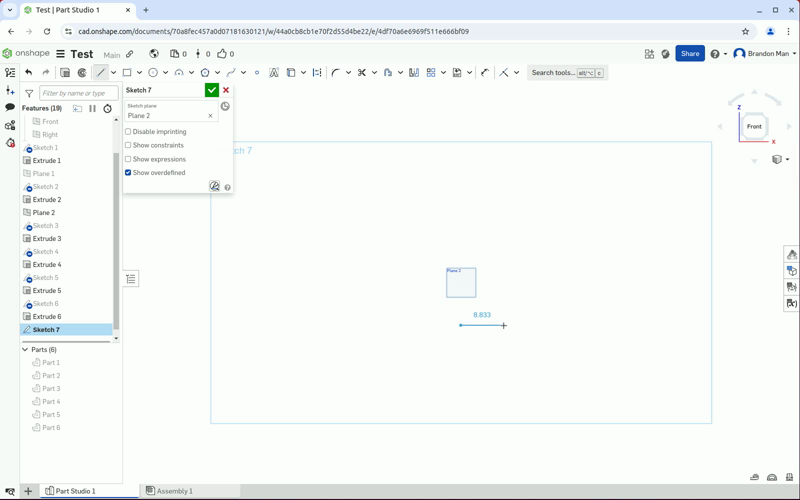
click(503, 325)
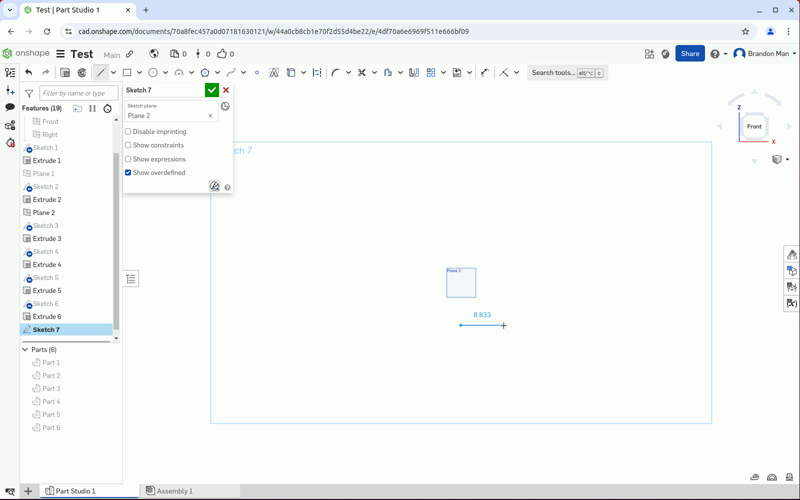
key_up(shift)
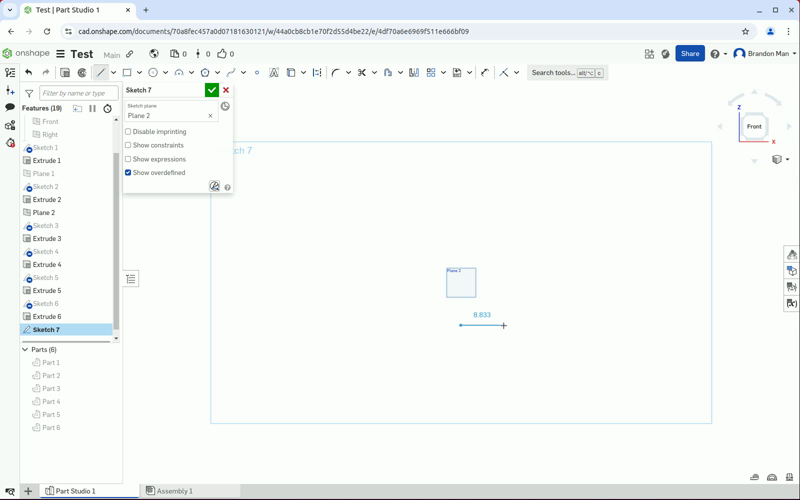
key_down(shift)
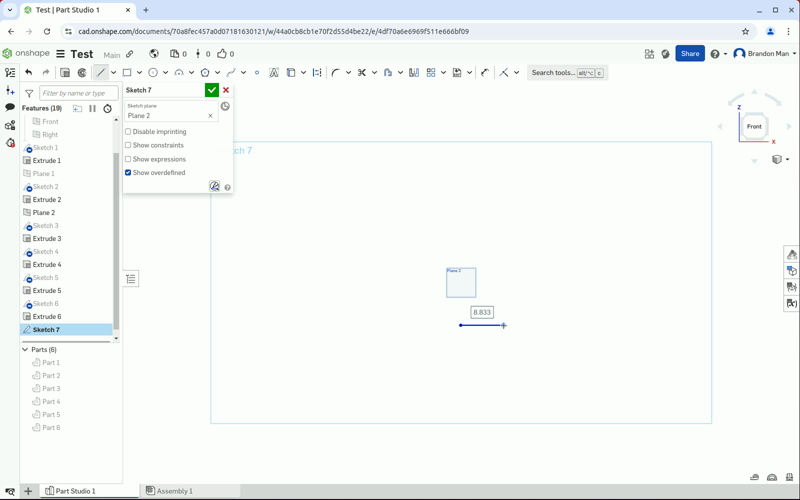
mouse_move(533, 325)
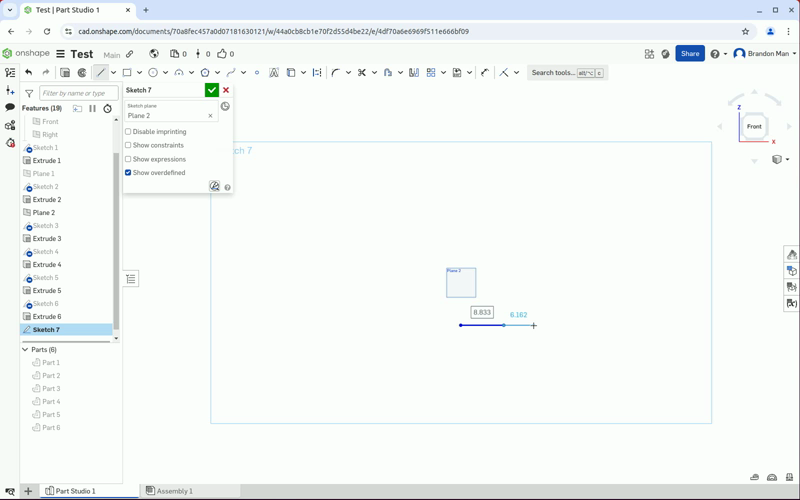
mouse_move(503, 282)
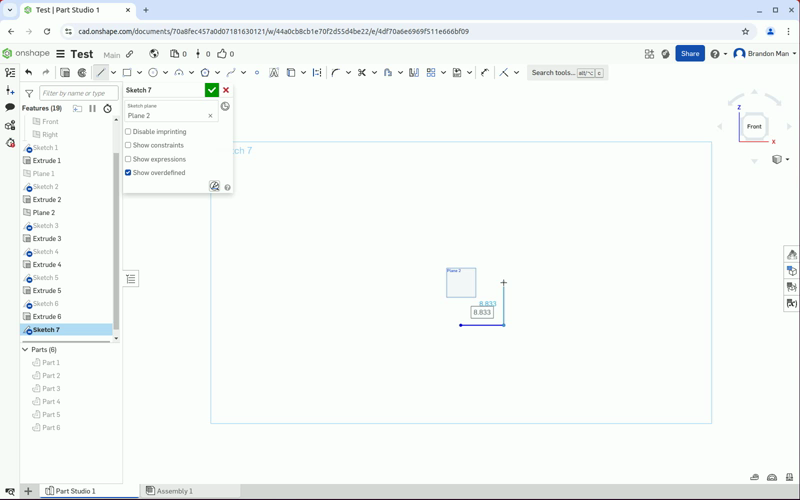
click(503, 282)
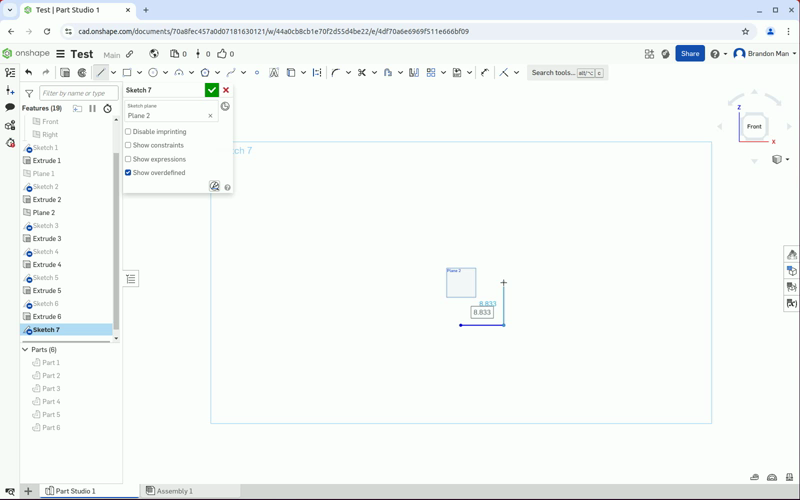
key_up(shift)
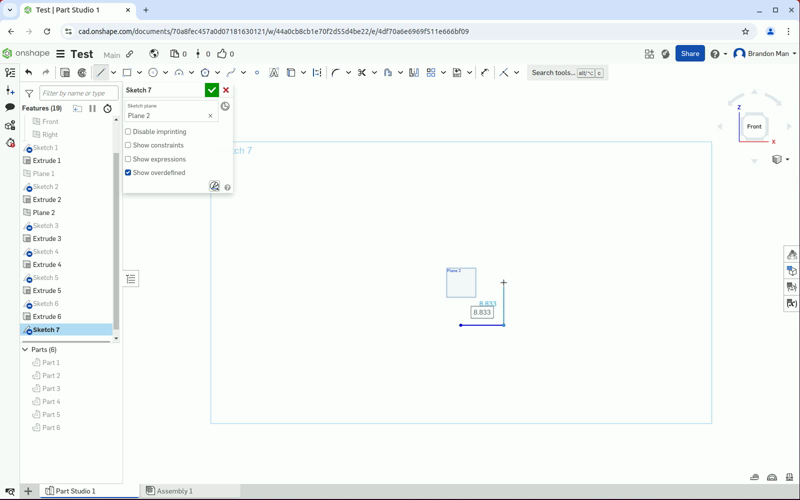
key_down(shift)
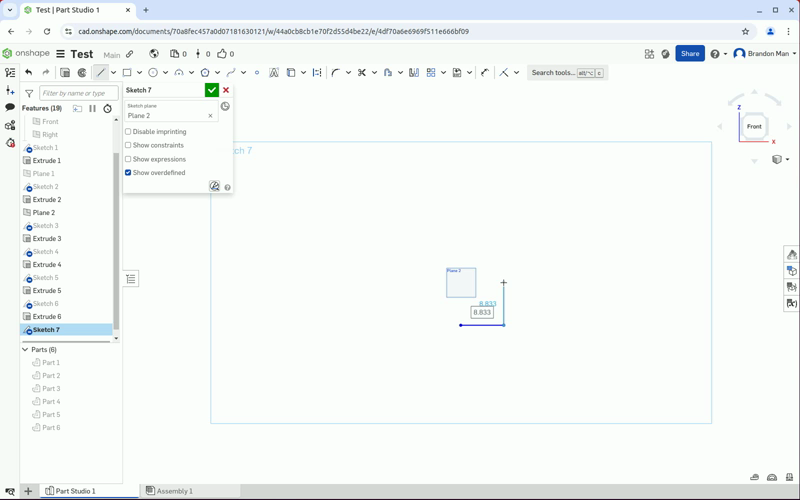
mouse_move(533, 282)
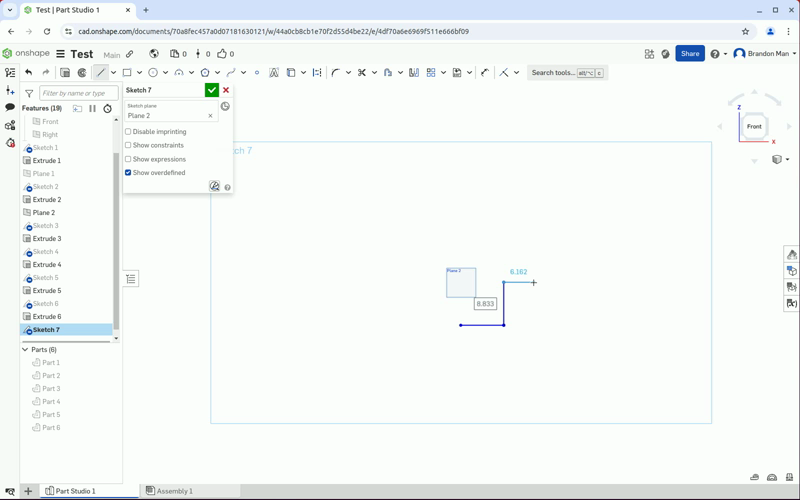
mouse_move(460, 282)
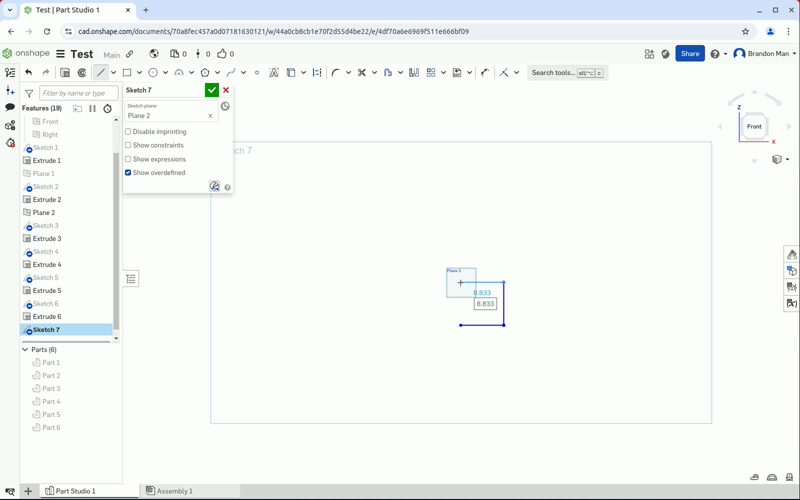
click(460, 282)
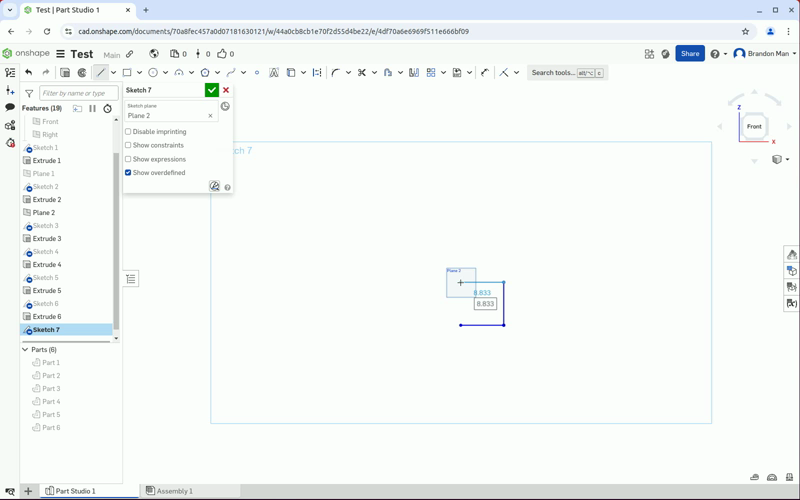
key_up(shift)
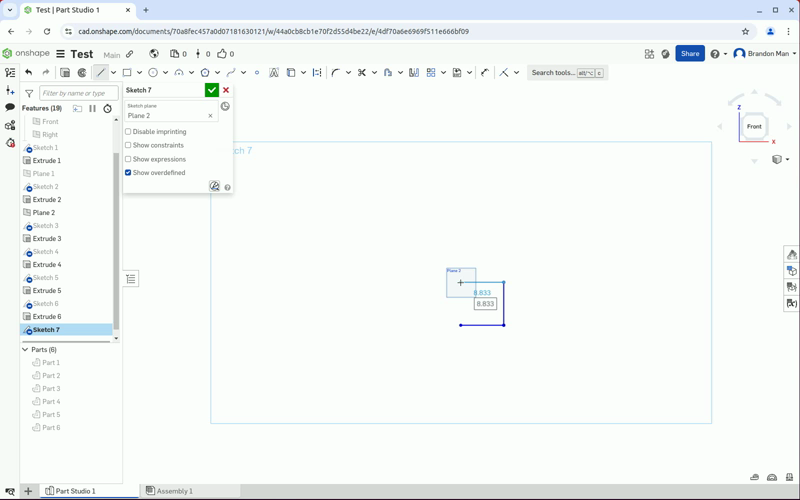
mouse_move(490, 282)
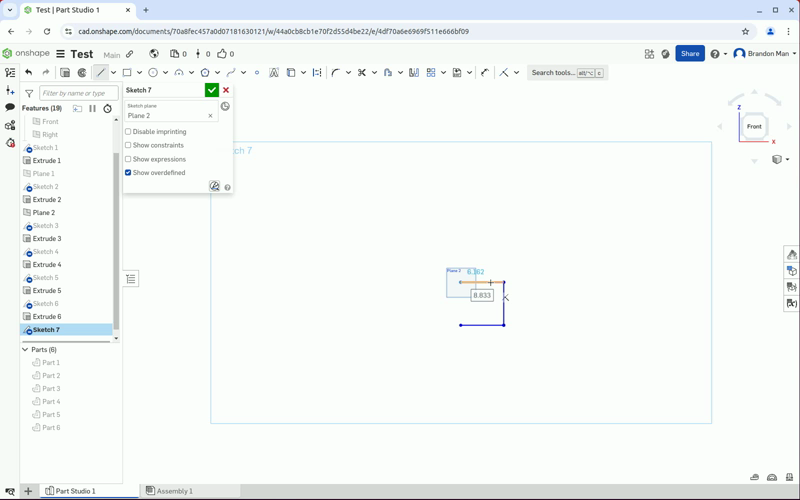
key_down(shift)
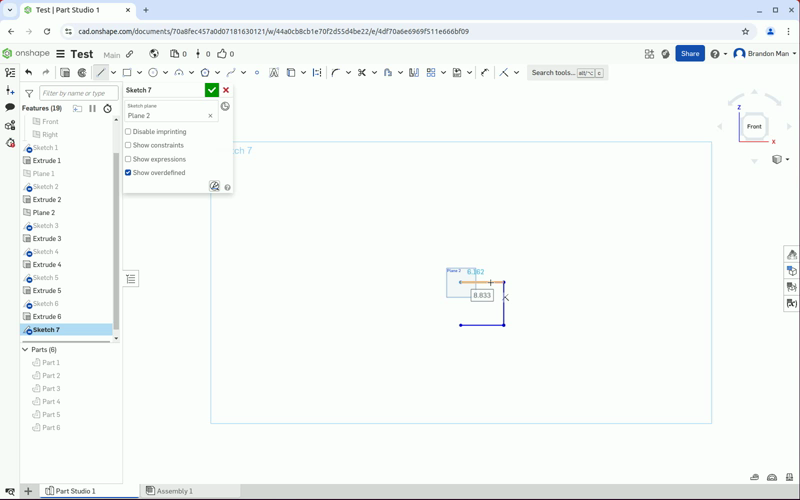
mouse_move(460, 325)
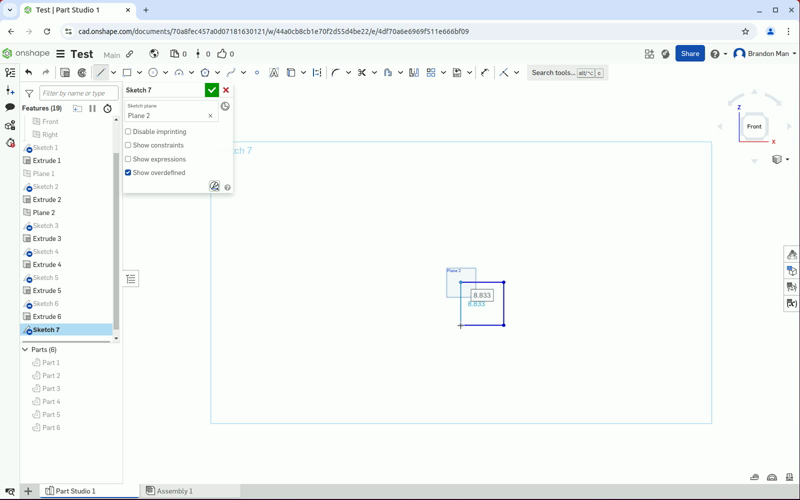
key_up(shift)
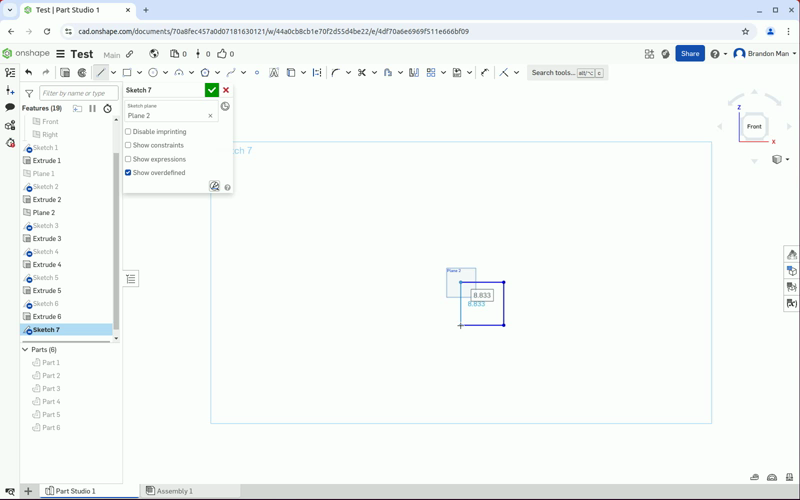
click(460, 325)
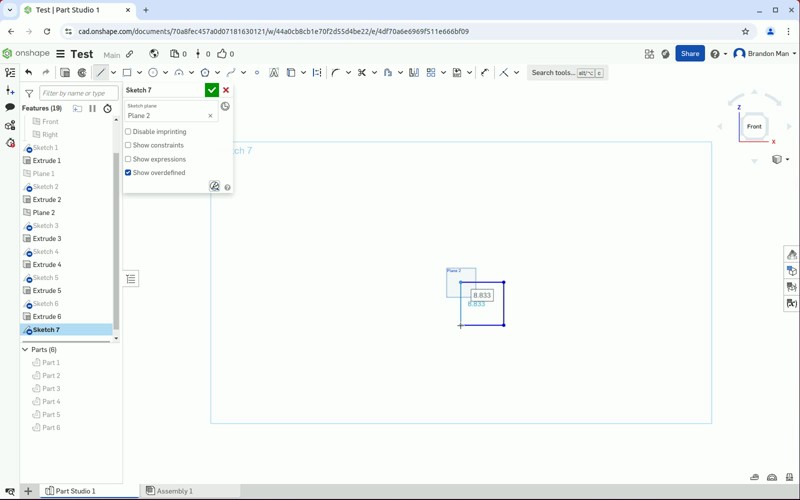
key(esc)
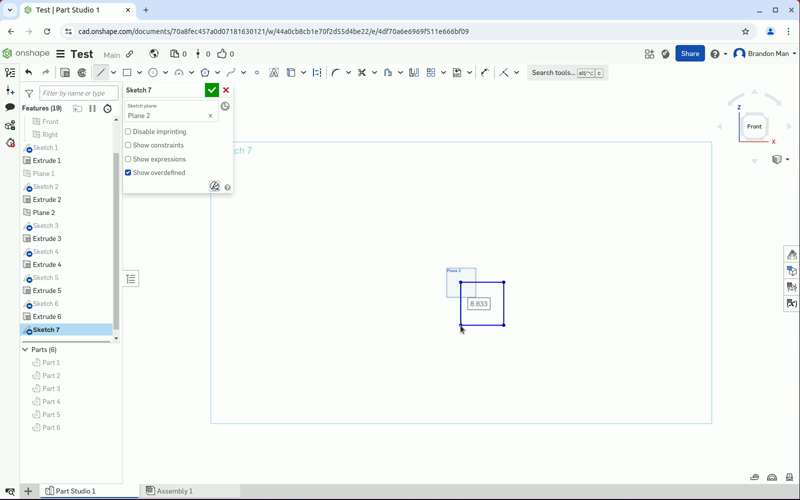
mouse_move(488, 284)
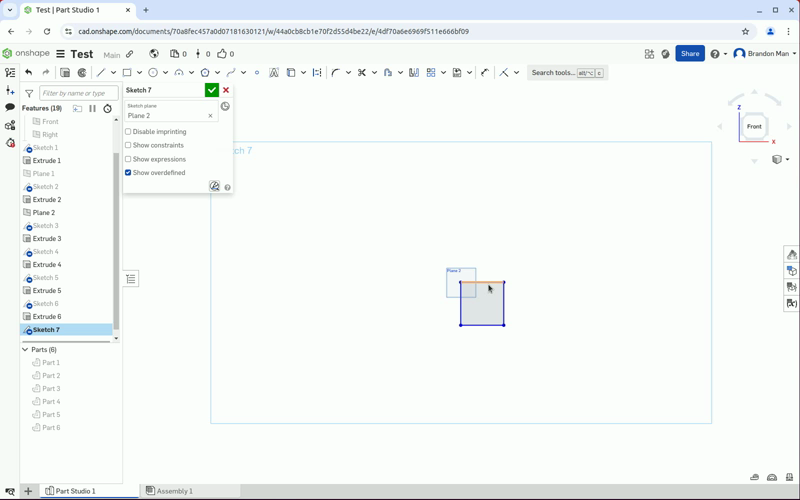
click(488, 284)
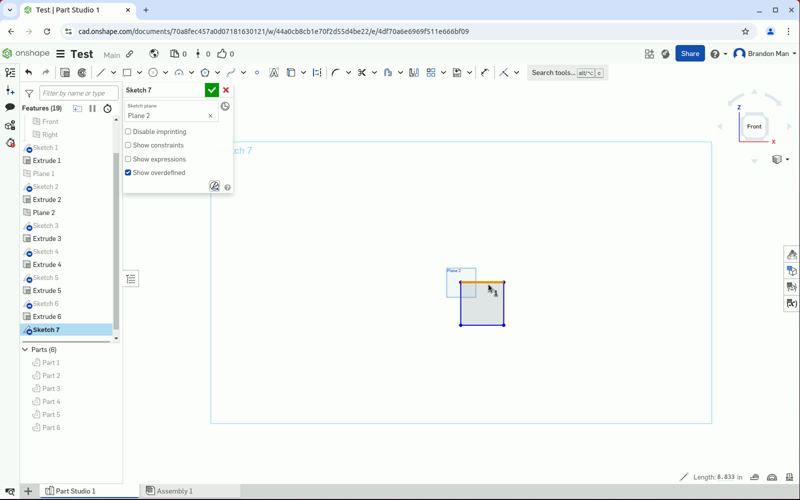
mouse_move(73, 352)
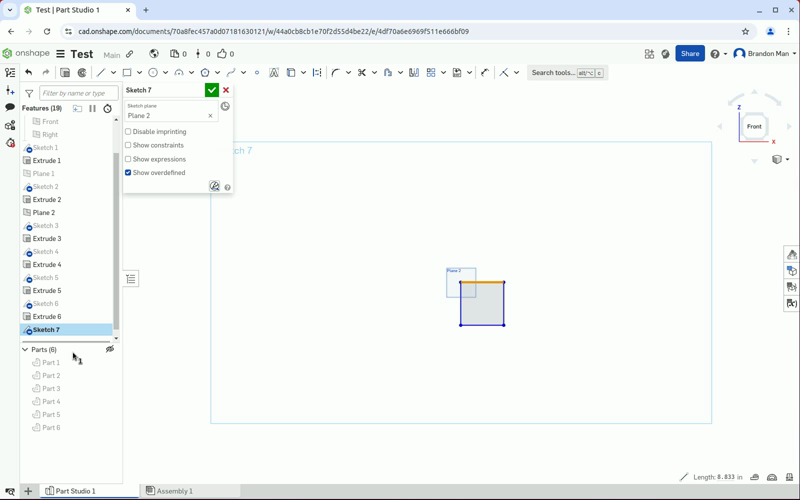
key(shift+y)
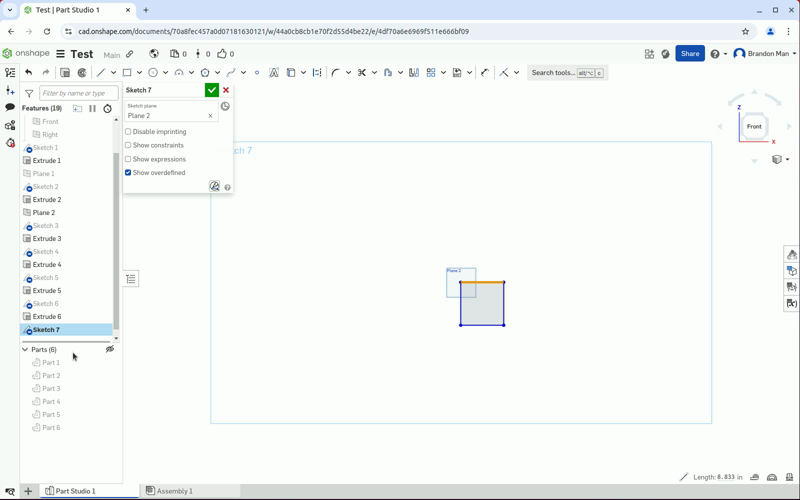
key(shift+e)
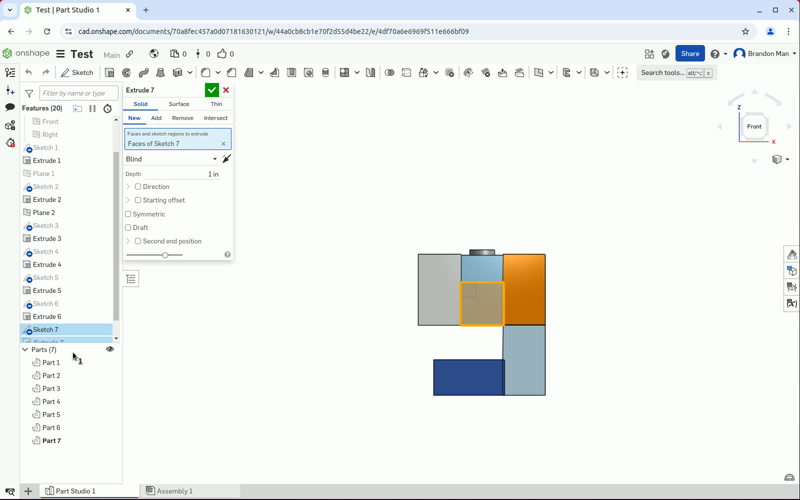
mouse_move(143, 106)
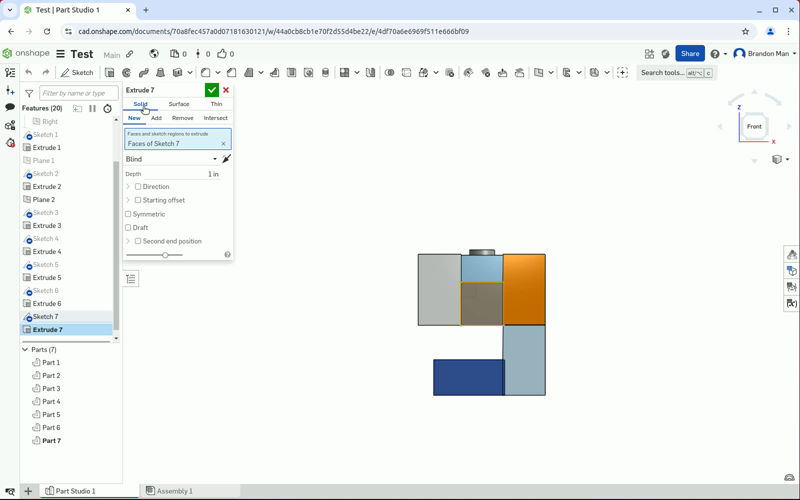
click(143, 106)
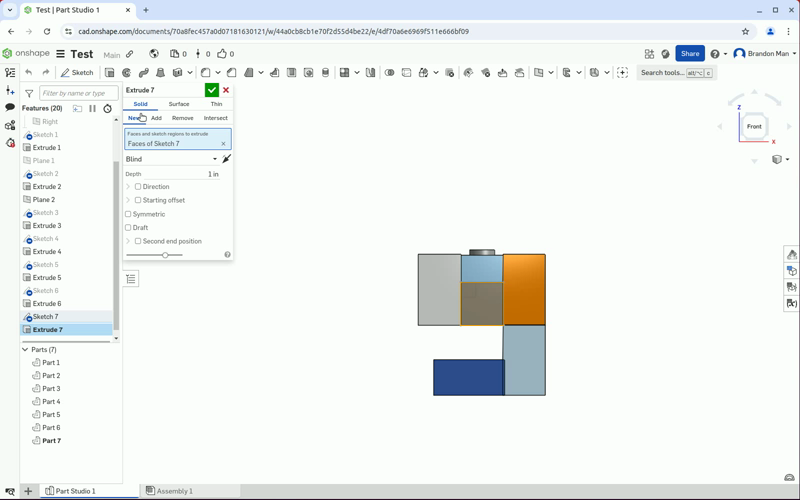
mouse_move(137, 120)
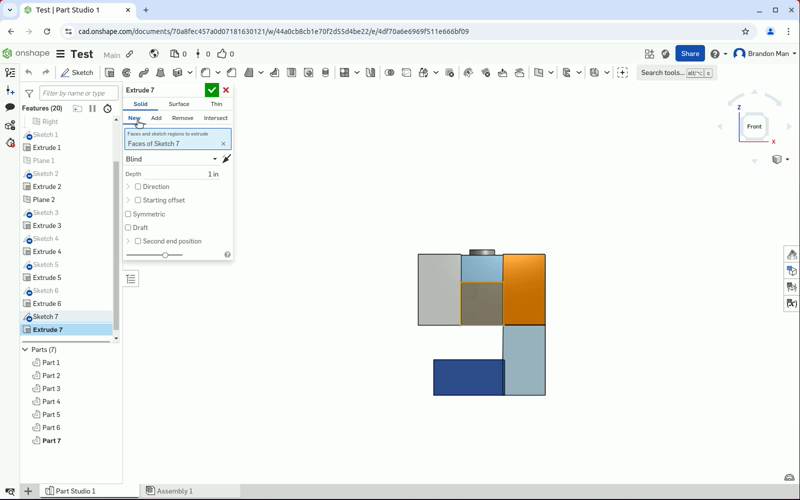
click(137, 120)
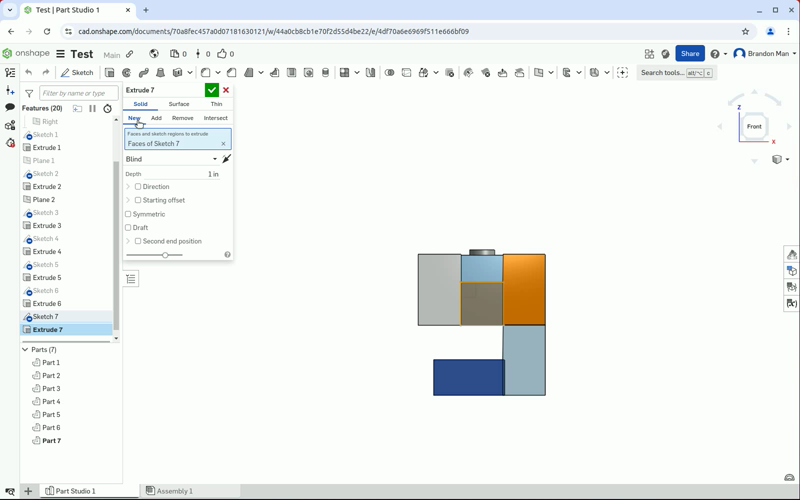
key(tab, 4)
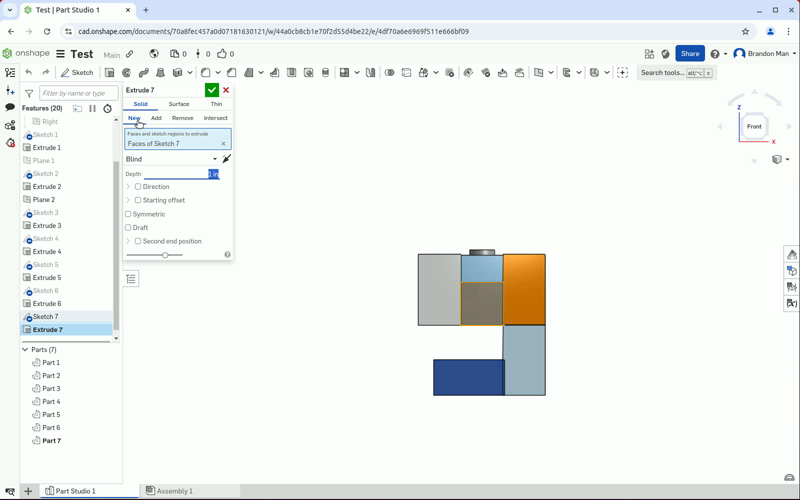
text(8.666)
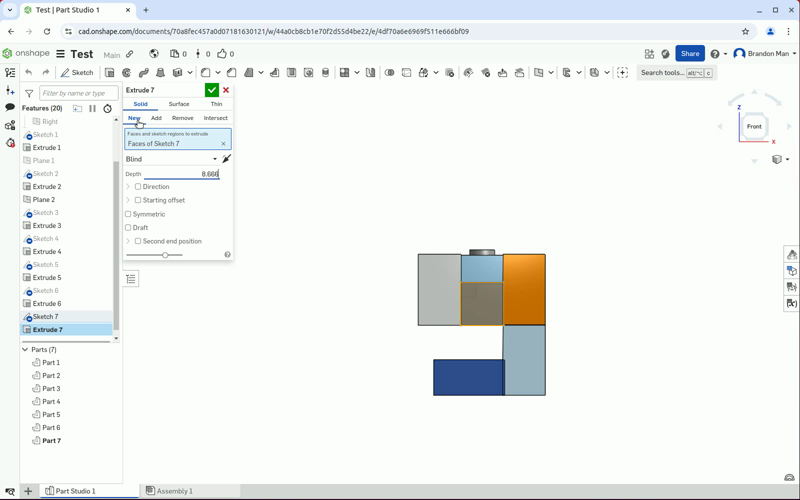
key(enter)
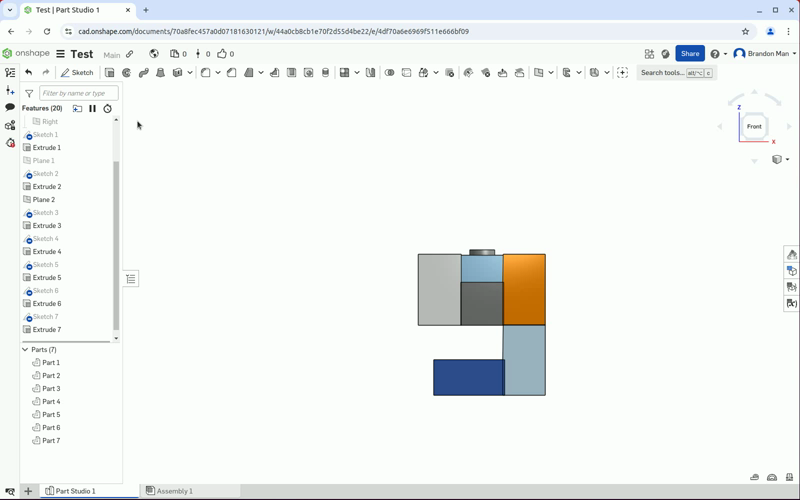
key(shift+h)
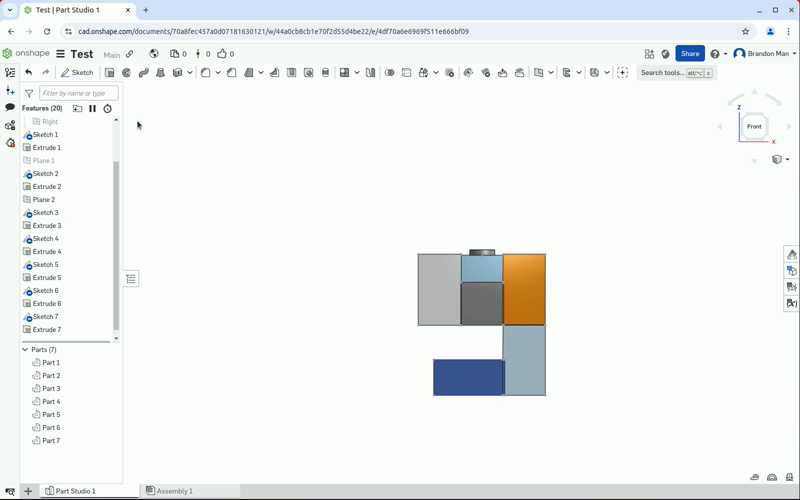
key(shift+h)
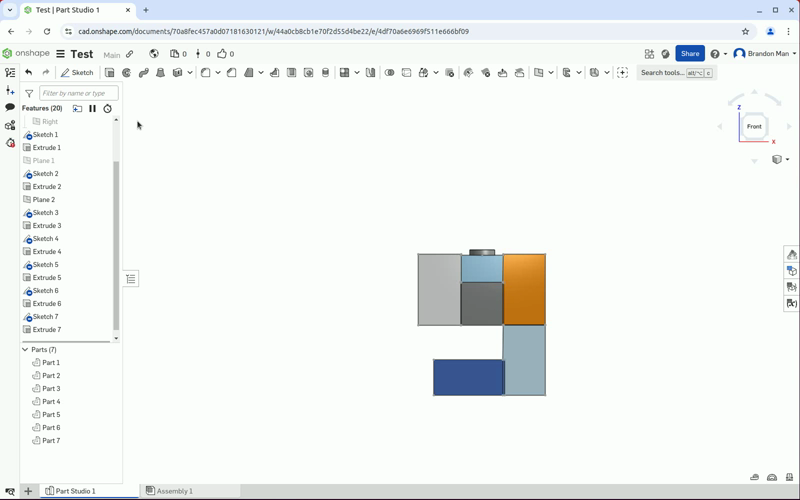
key(shift+7)
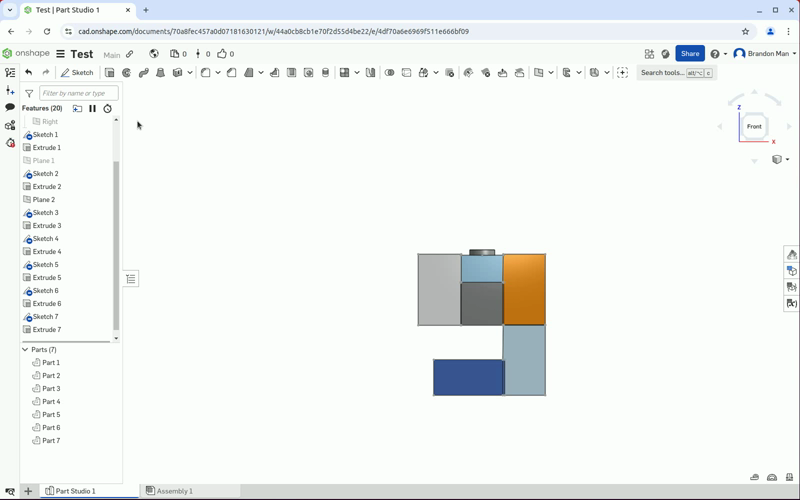
key(left, 2)
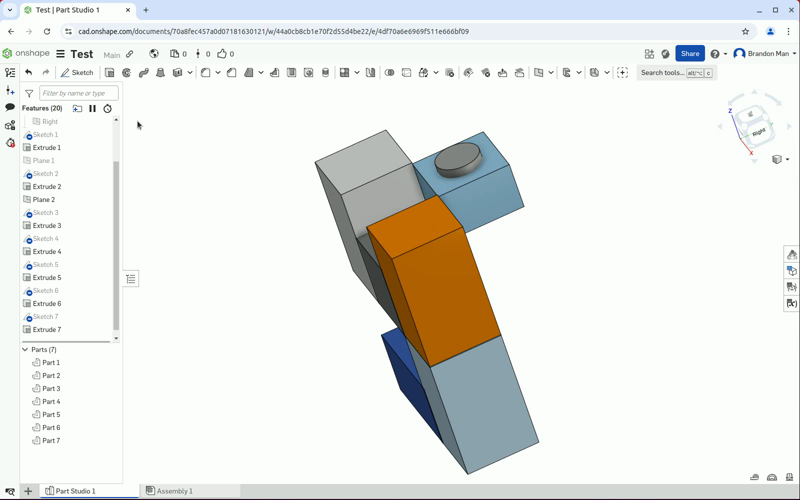
key(down, 2)
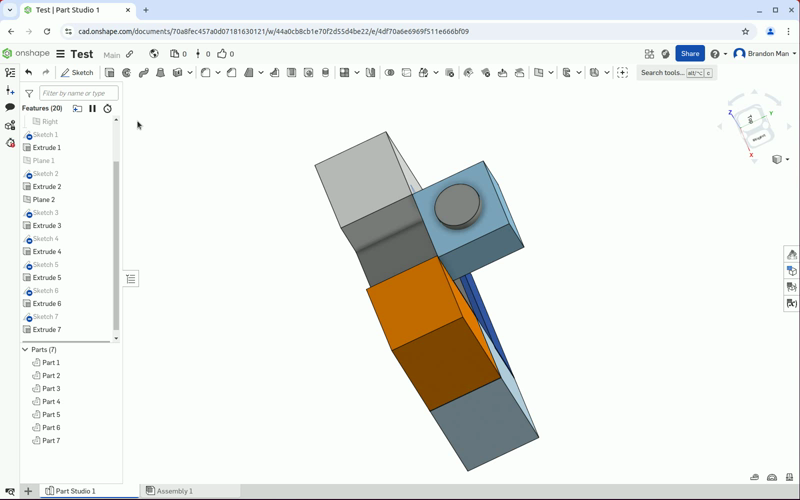
key(up, 2)
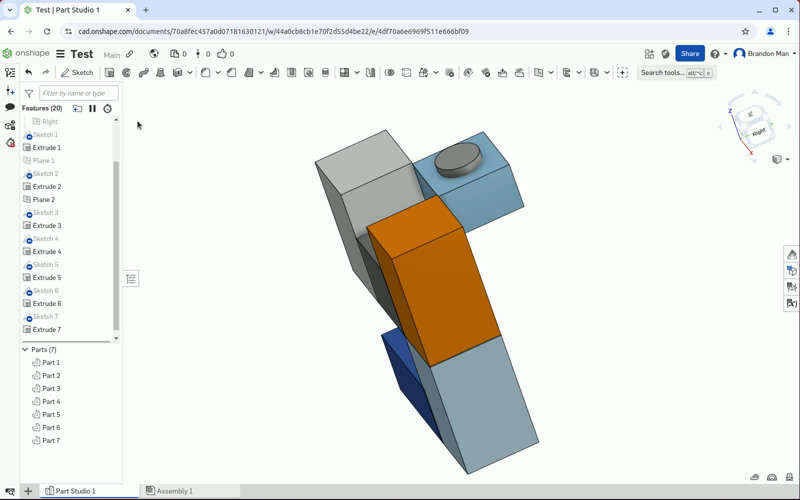
key(right, 2)
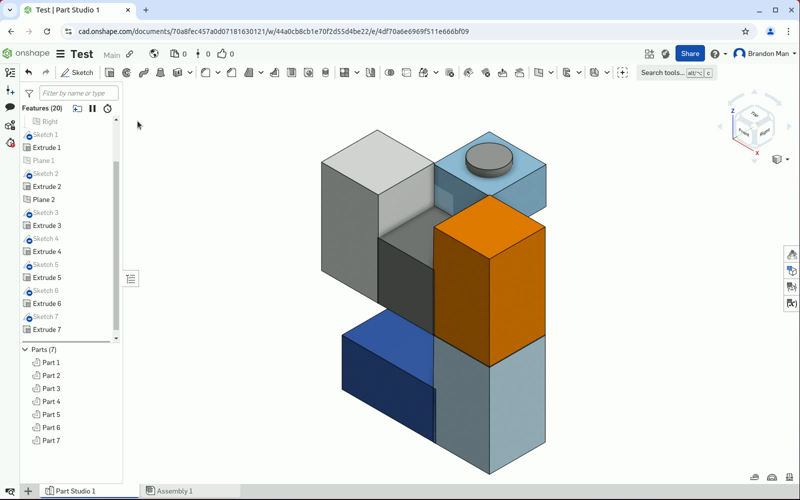
mouse_move(69, 137)
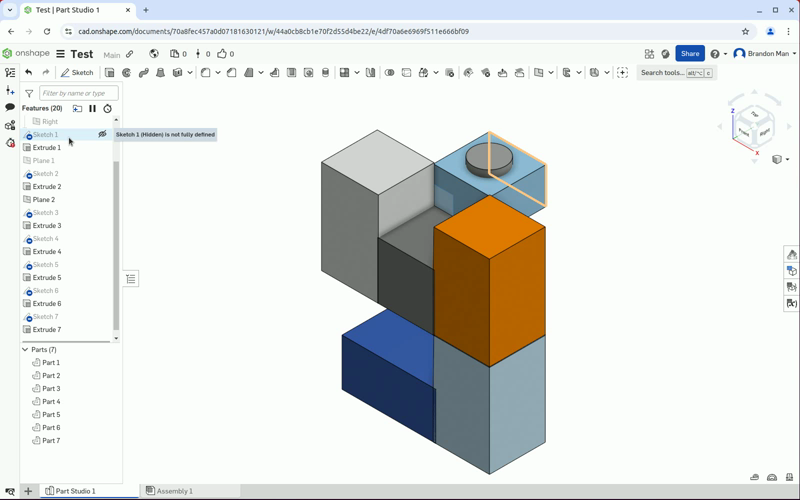
click(69, 137)